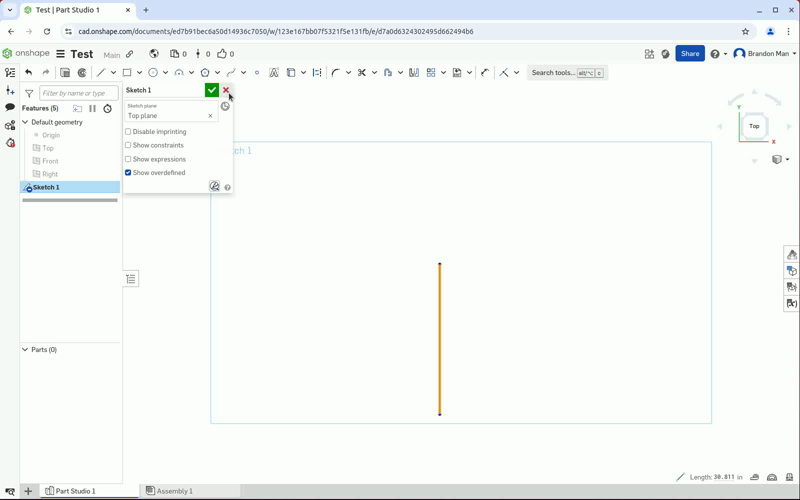
key(shift+h)
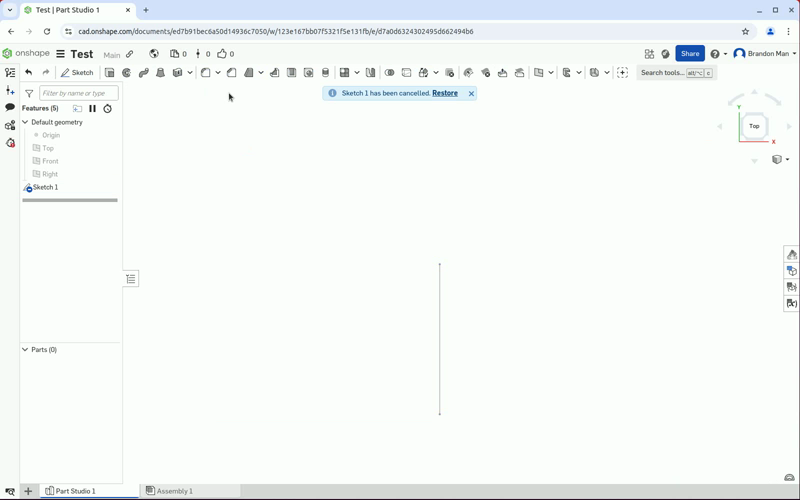
key(shift+s)
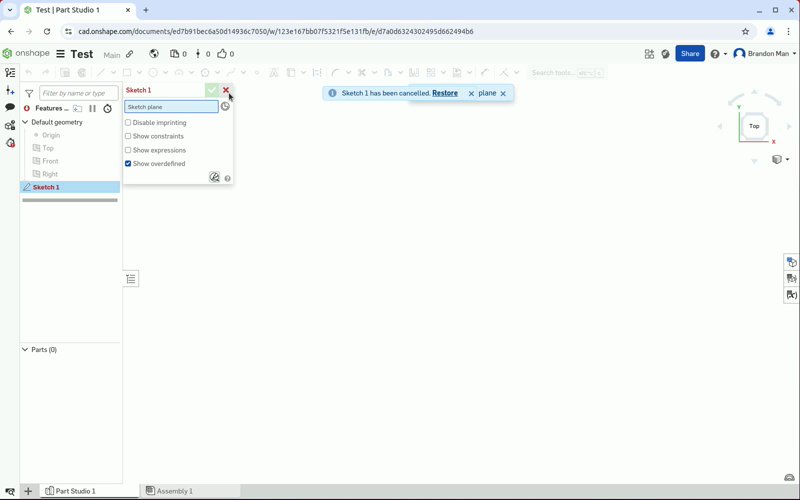
mouse_move(73, 150)
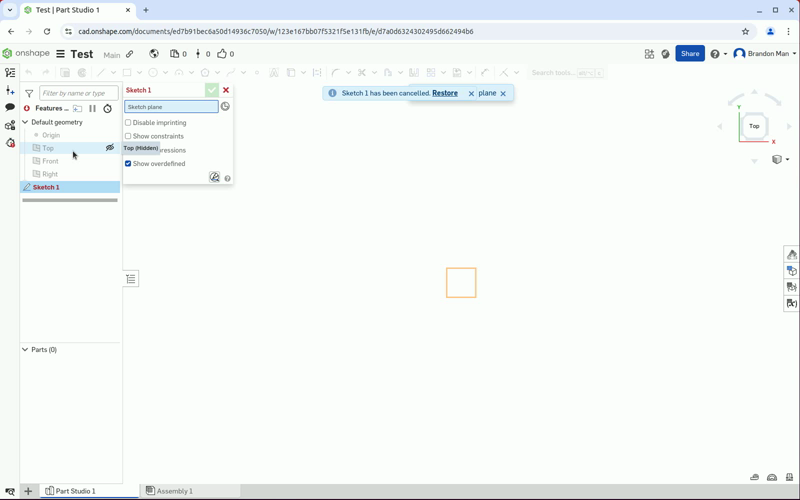
click(73, 150)
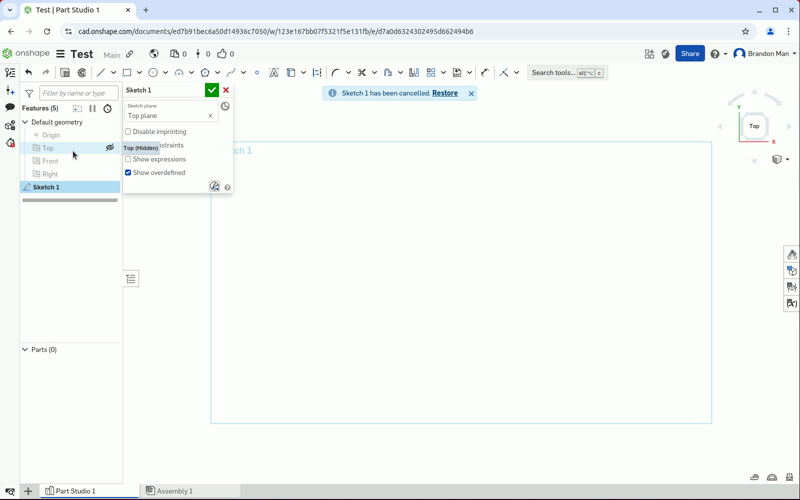
mouse_move(73, 352)
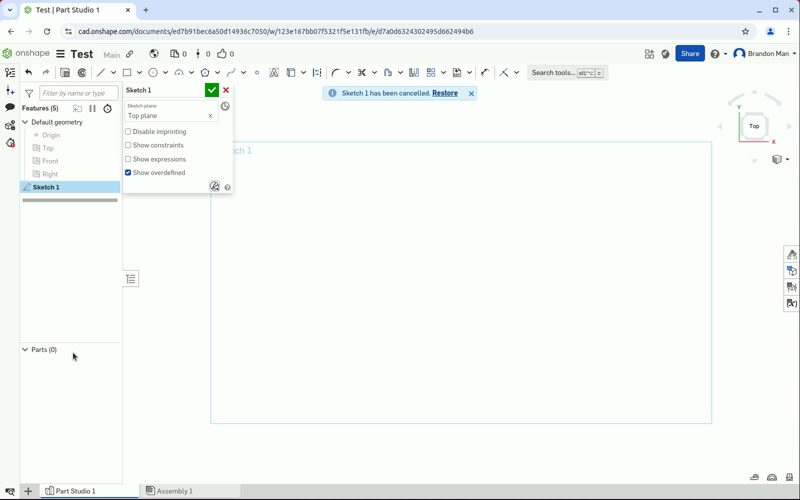
key(y)
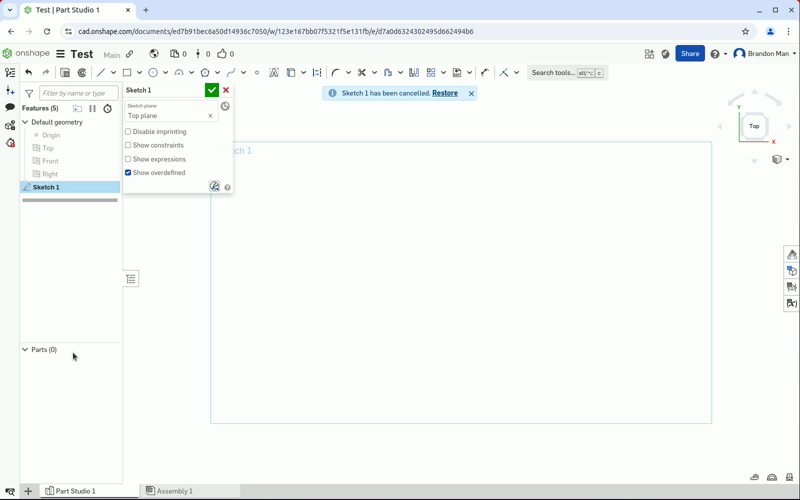
key(l)
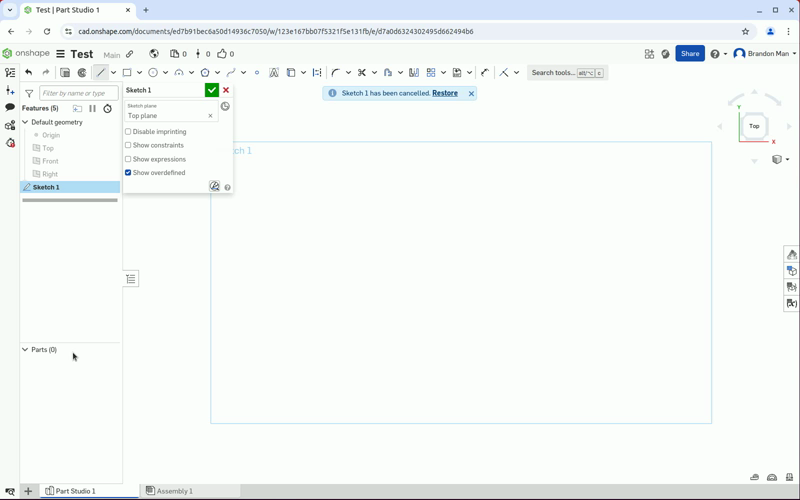
key_down(shift)
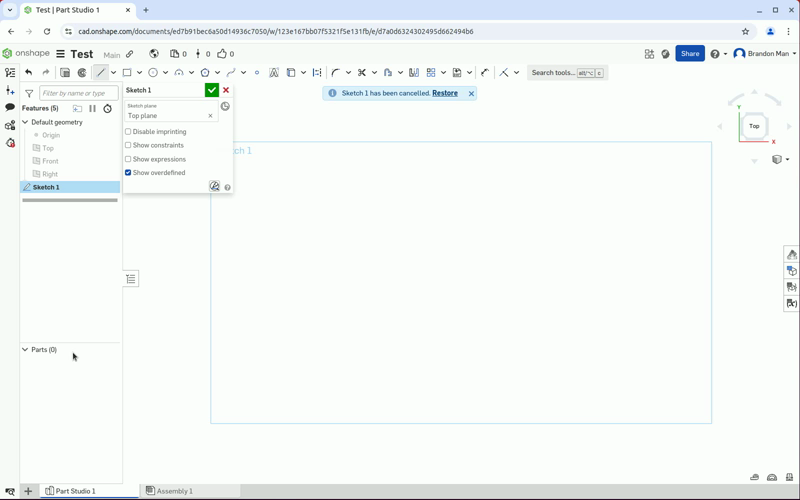
mouse_move(348, 332)
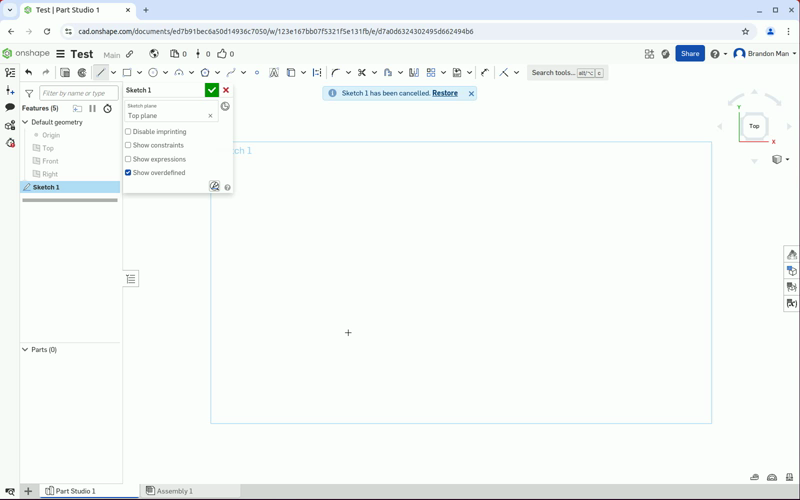
click(348, 332)
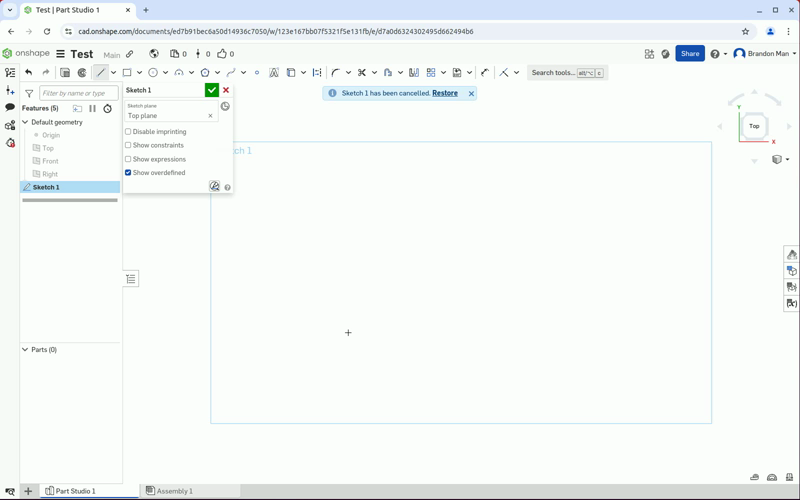
key_up(shift)
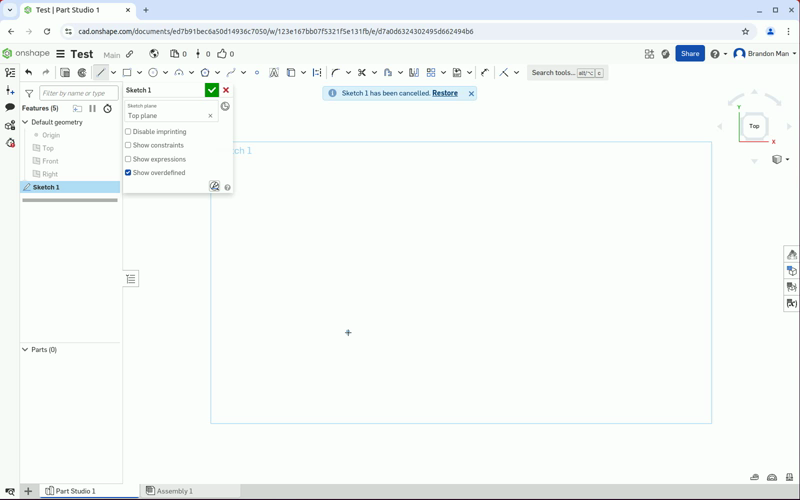
key_down(shift)
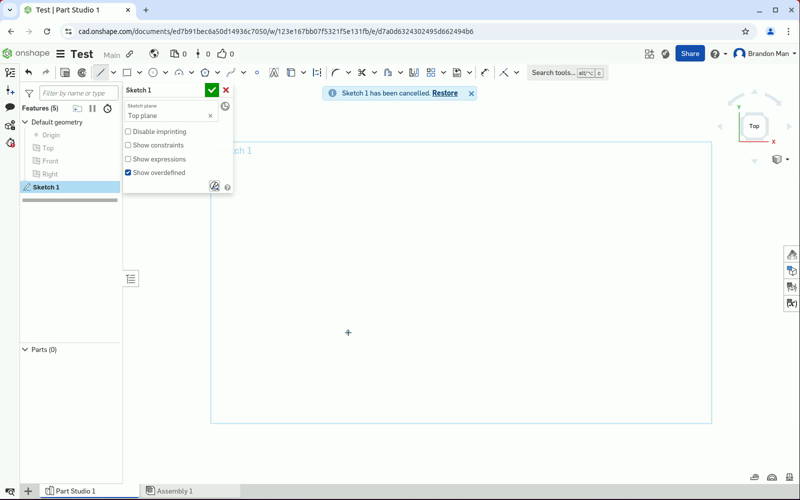
mouse_move(378, 332)
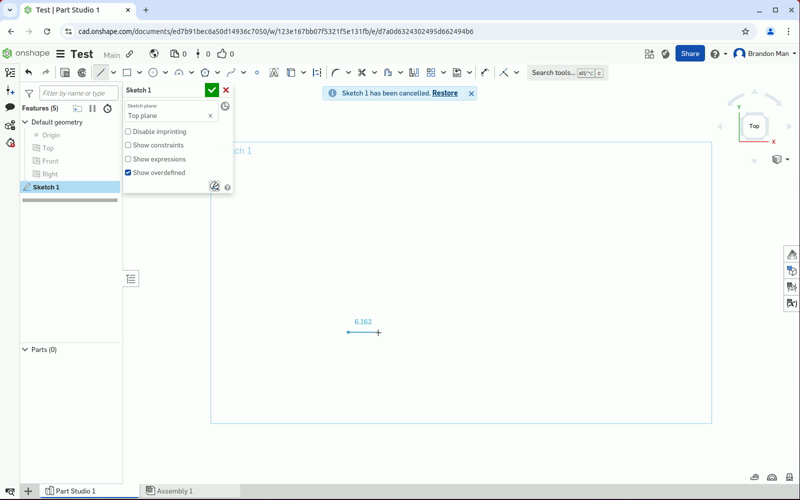
mouse_move(355, 332)
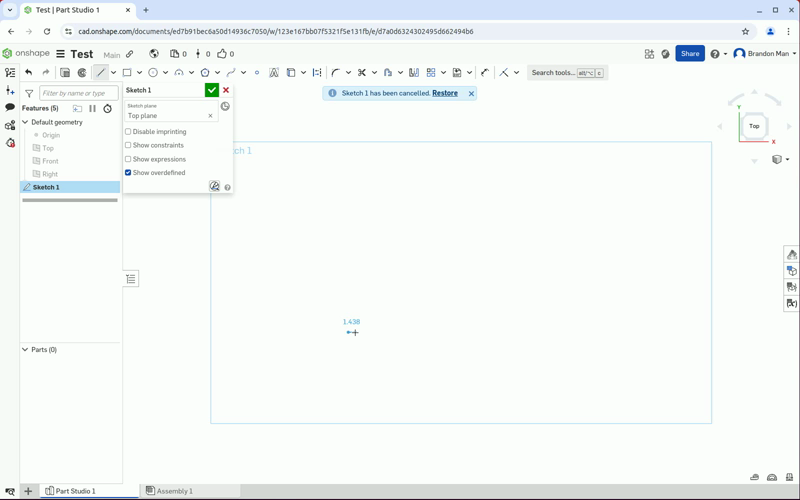
scroll(6)
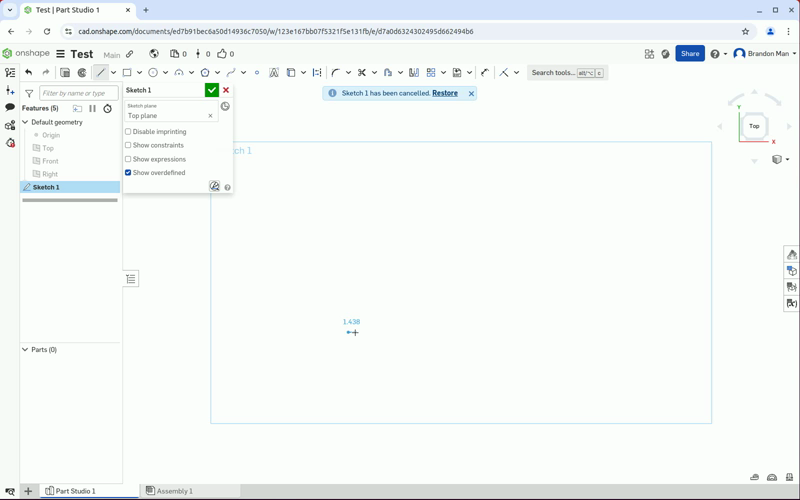
scroll(6)
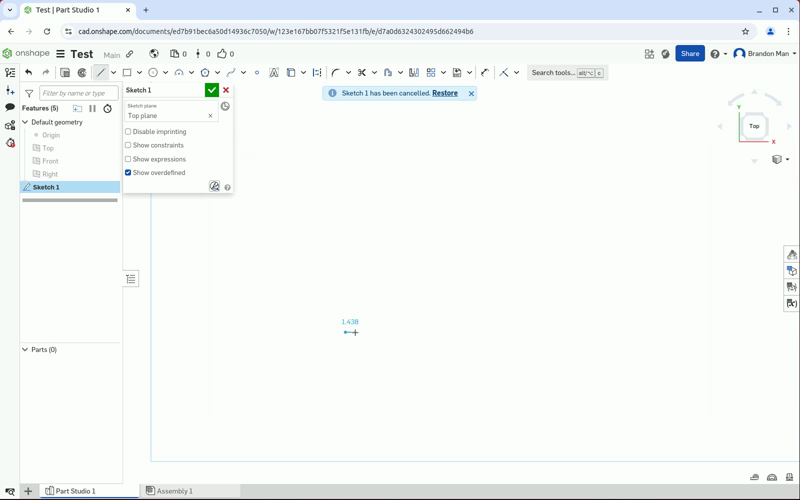
scroll(6)
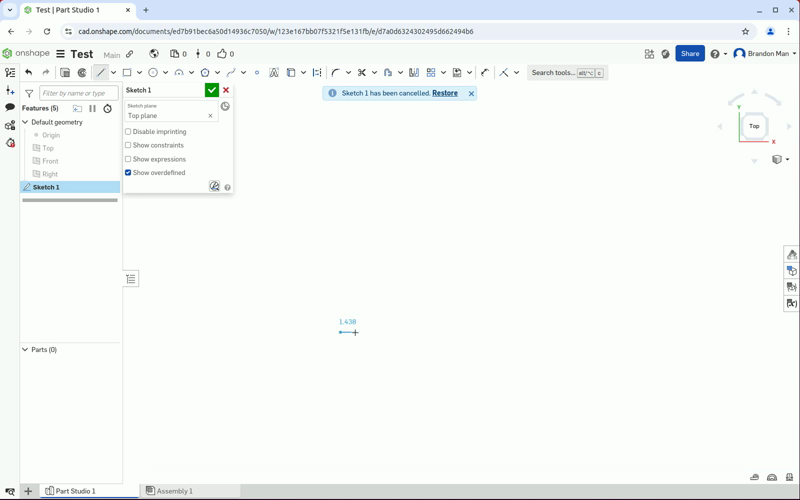
scroll(6)
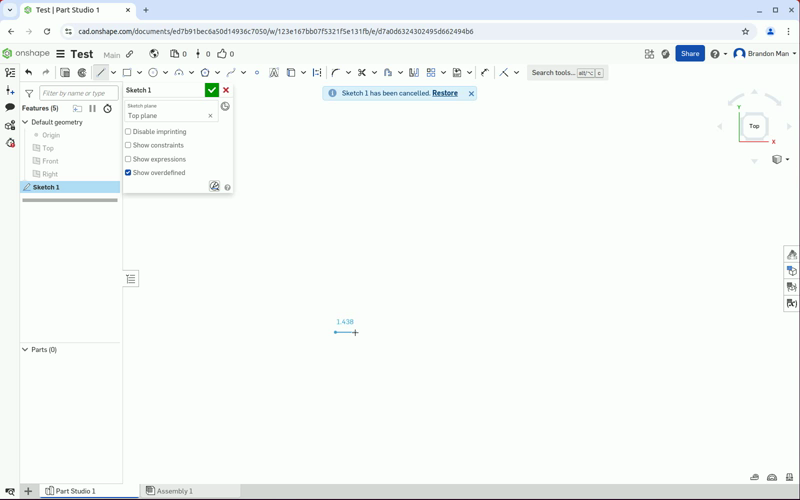
scroll(6)
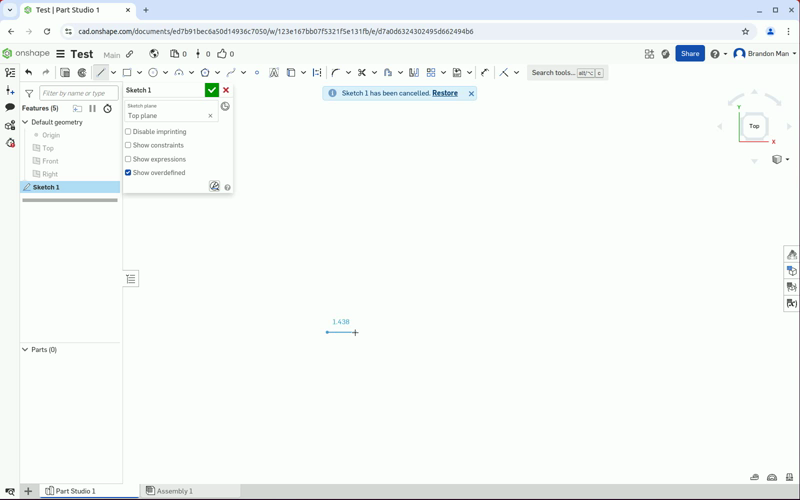
scroll(6)
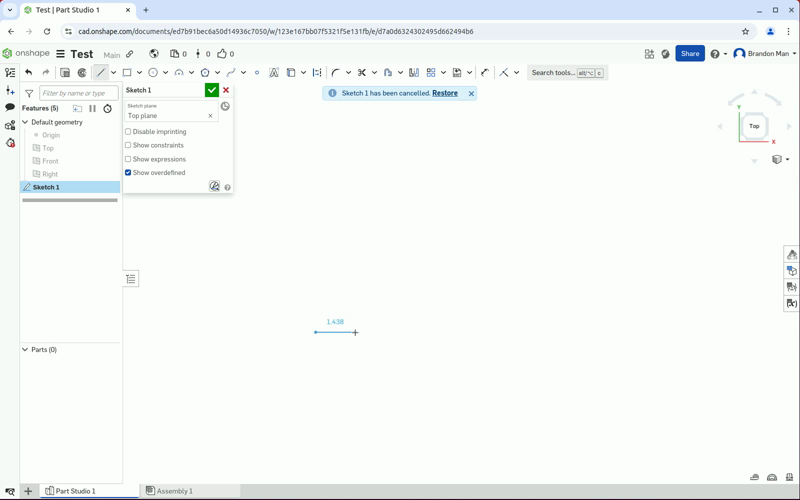
scroll(6)
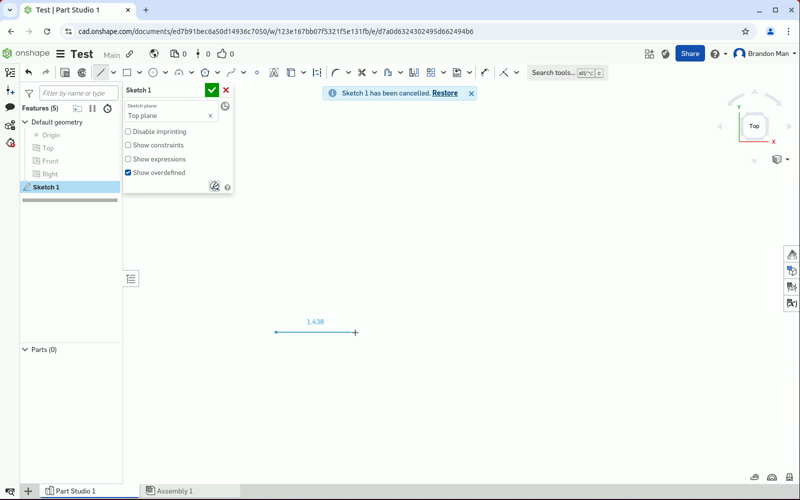
click(355, 332)
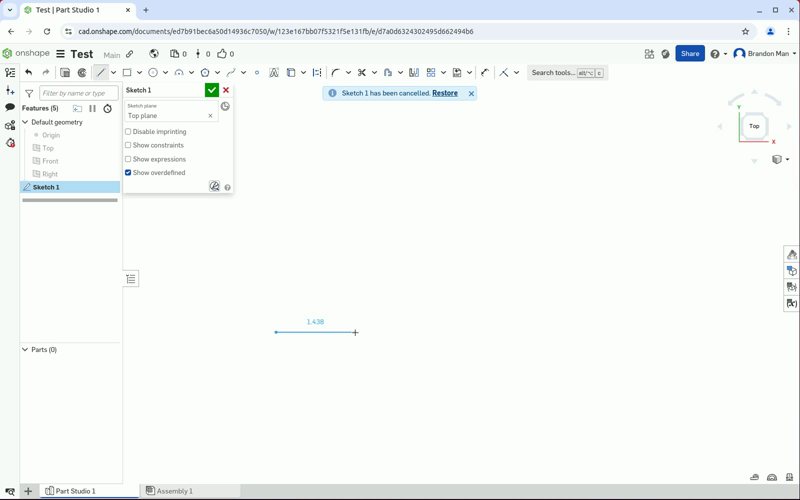
scroll(-6)
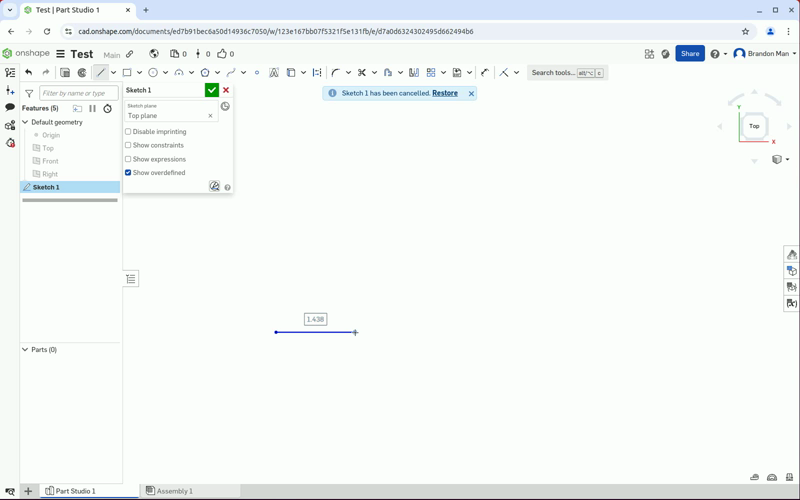
scroll(-6)
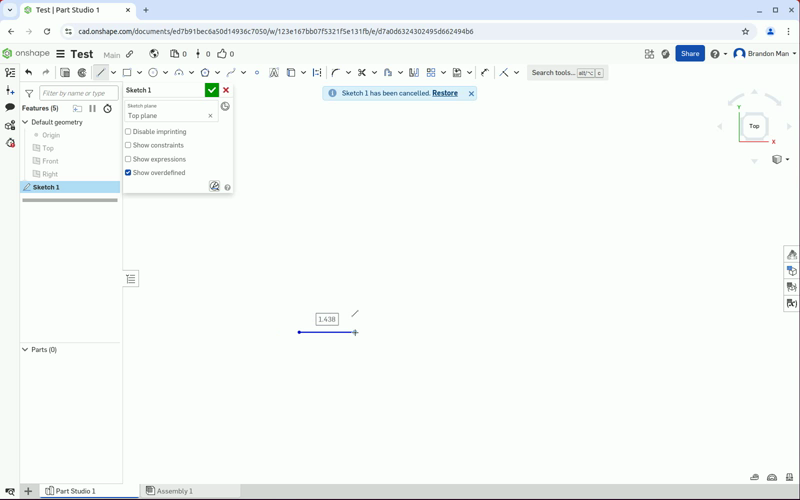
scroll(-6)
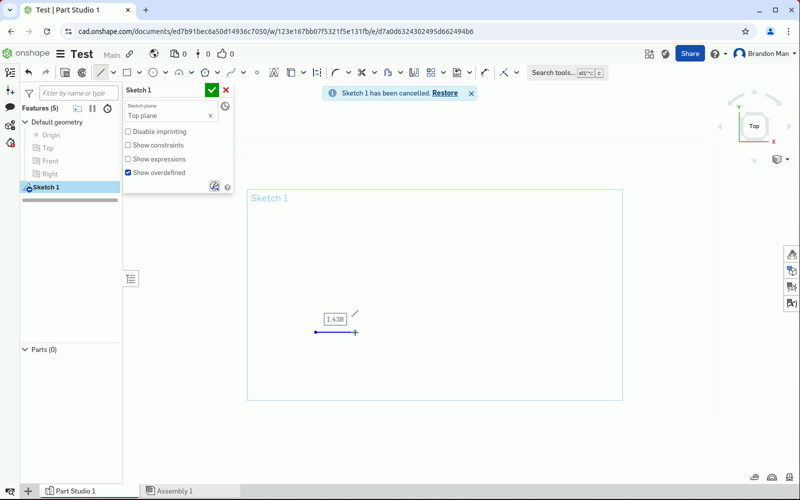
scroll(-6)
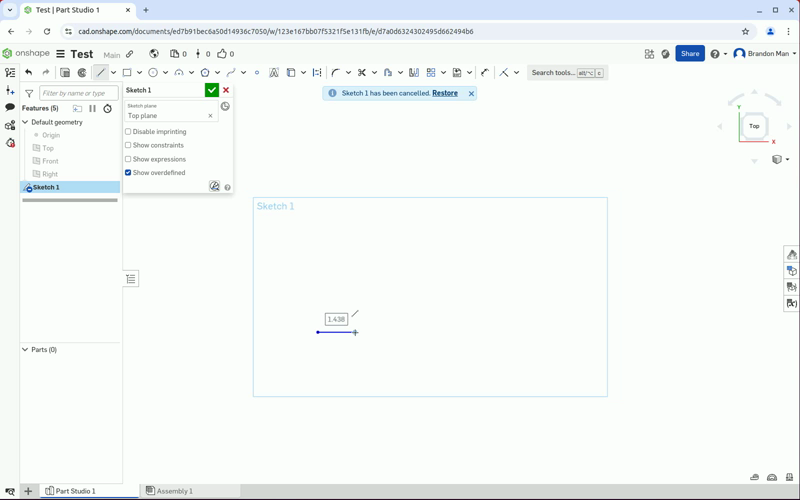
scroll(-6)
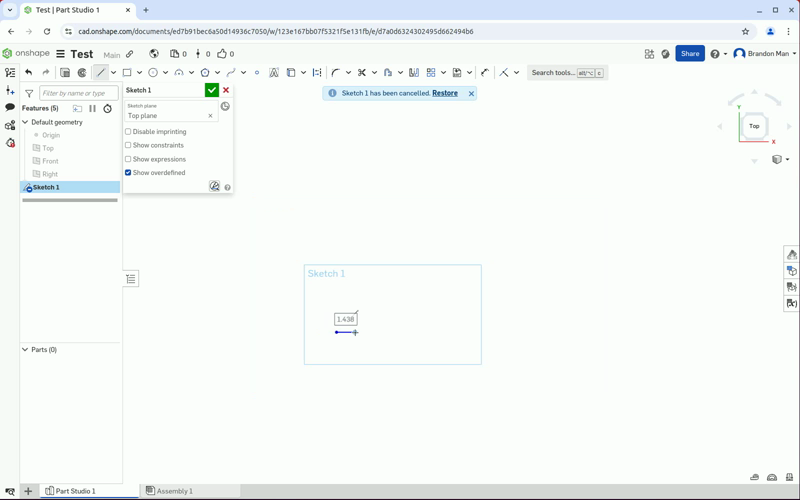
scroll(-6)
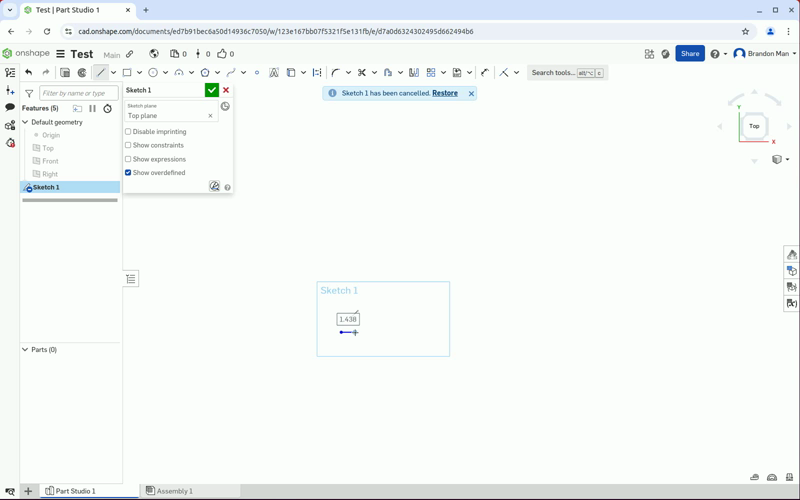
scroll(-6)
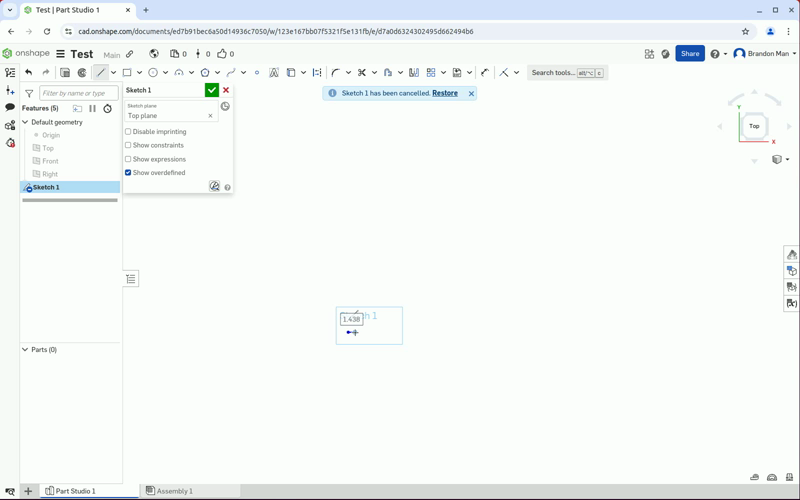
key_up(shift)
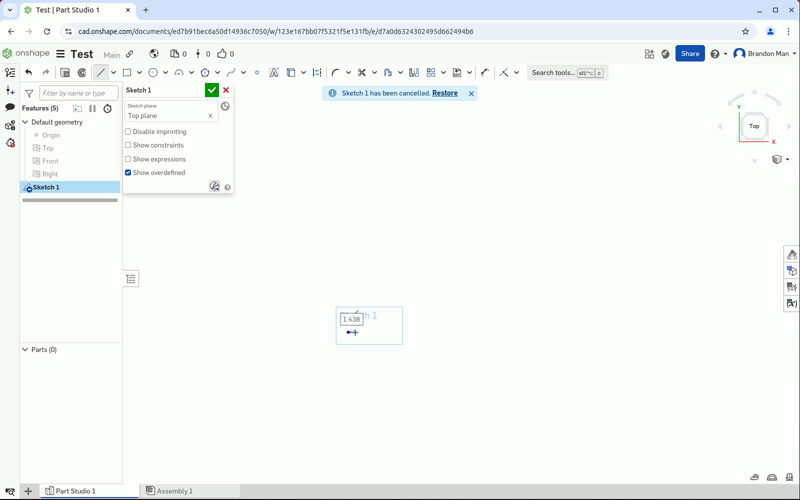
key_down(shift)
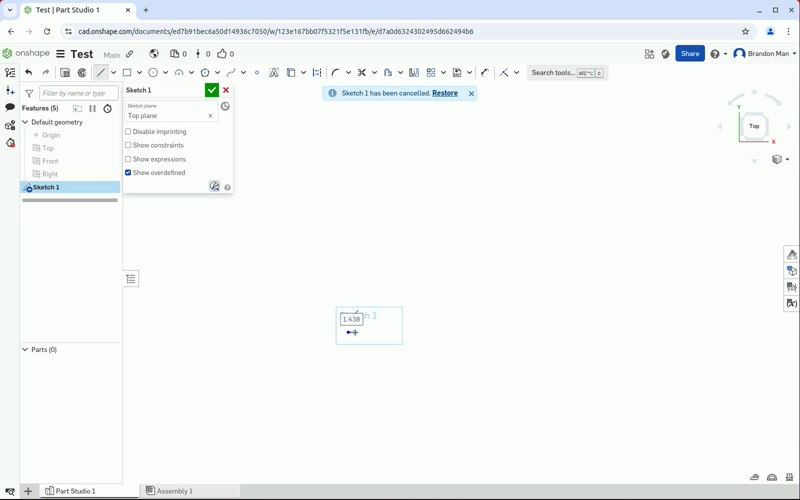
mouse_move(385, 332)
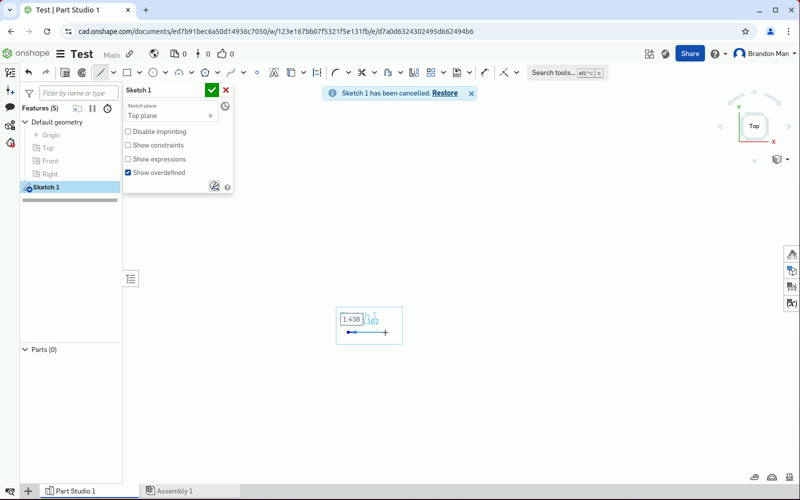
mouse_move(355, 325)
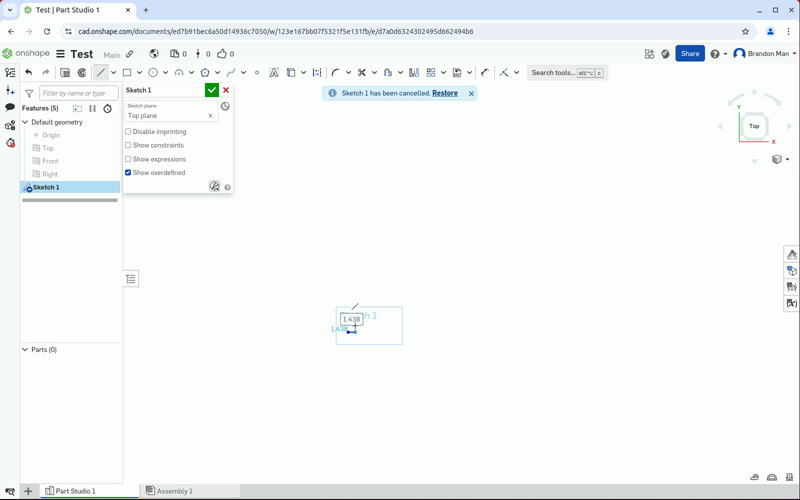
scroll(6)
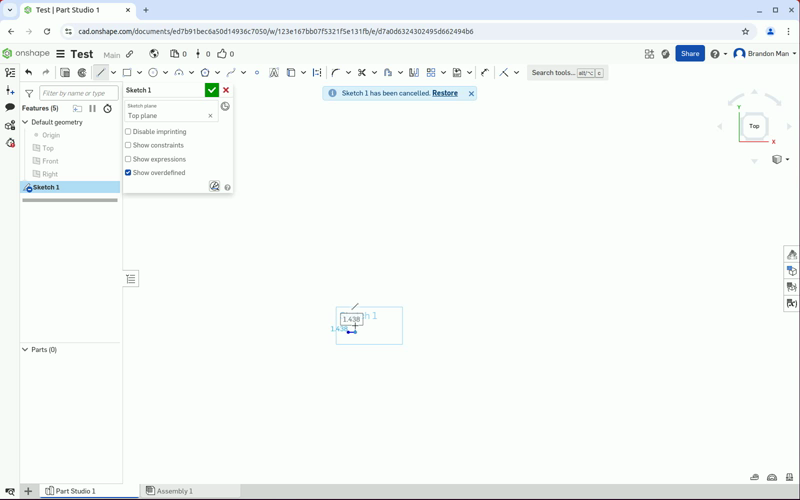
scroll(6)
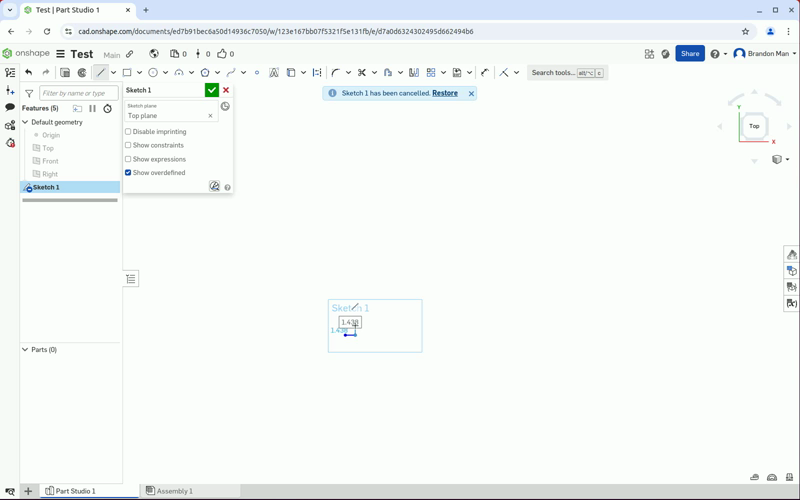
scroll(6)
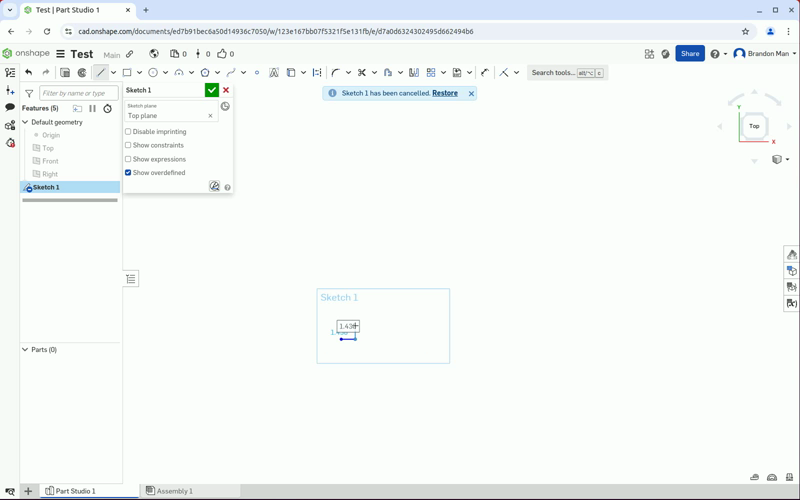
scroll(6)
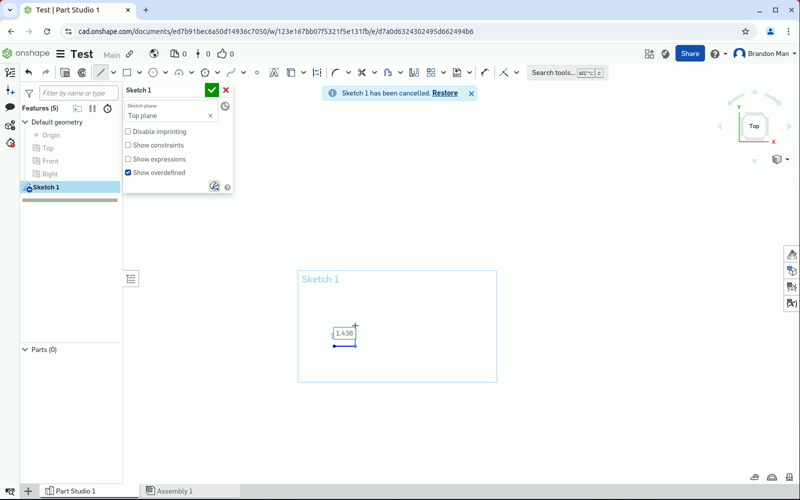
scroll(6)
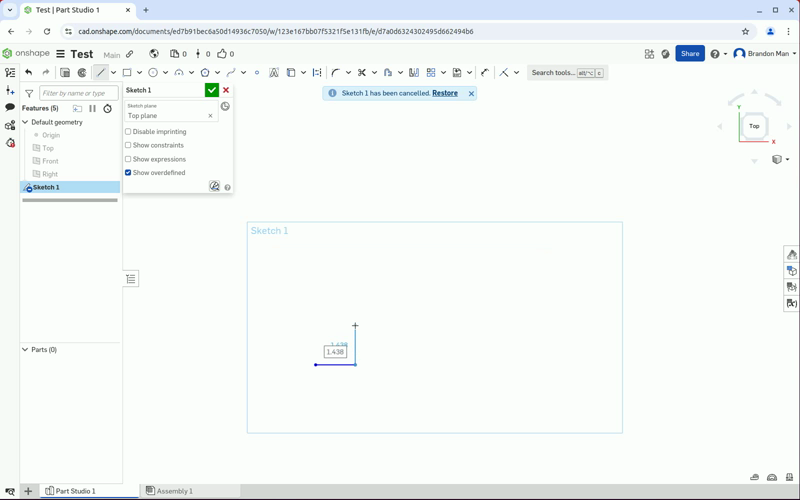
scroll(6)
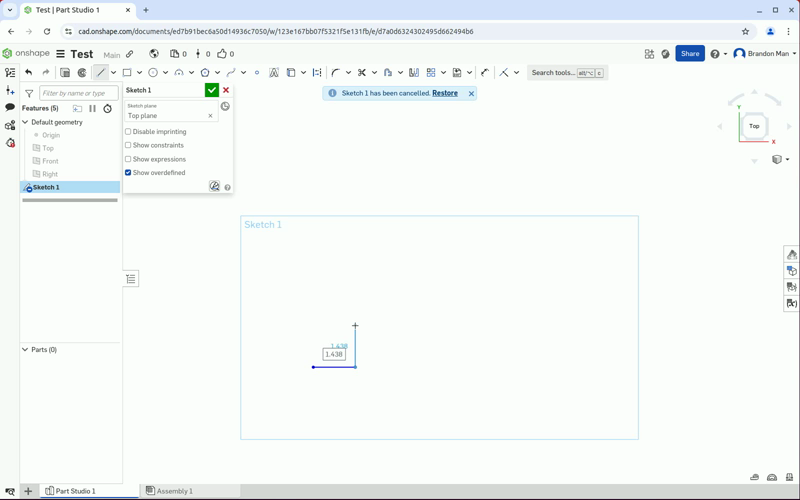
scroll(6)
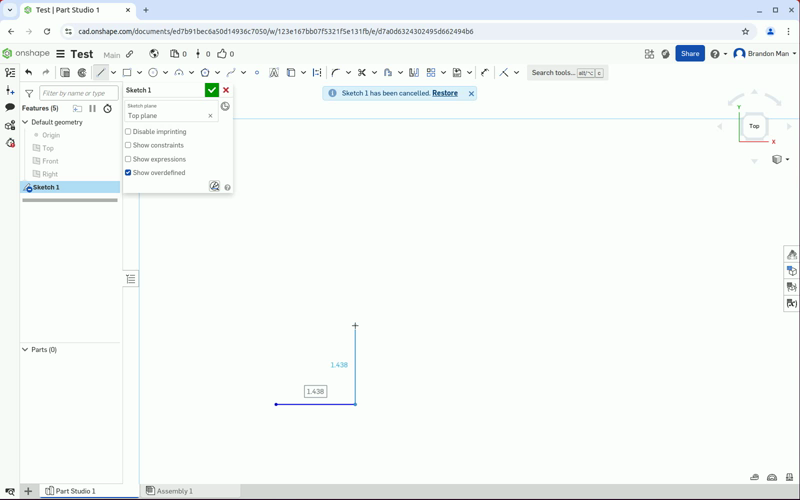
click(355, 325)
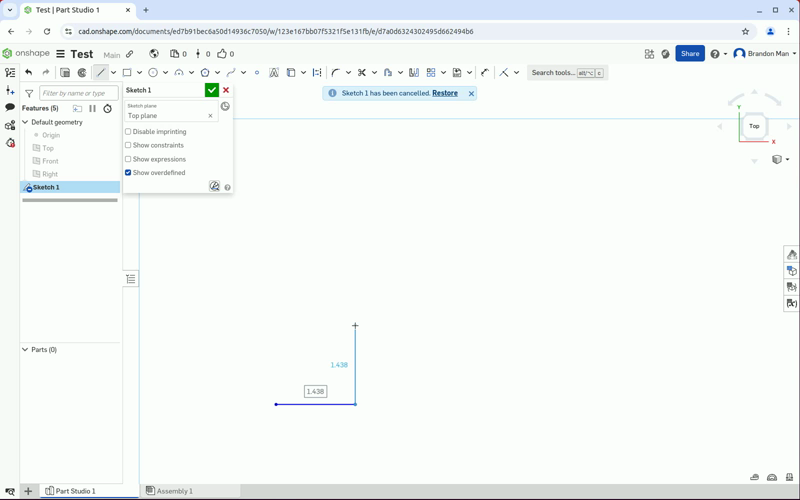
scroll(-6)
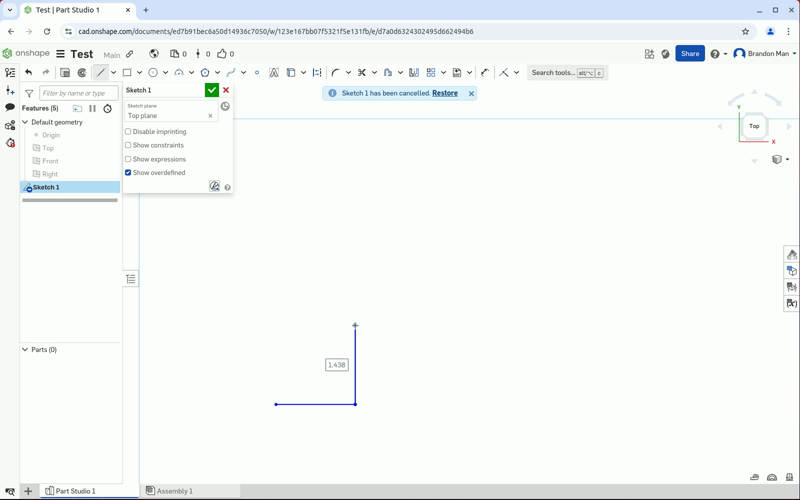
scroll(-6)
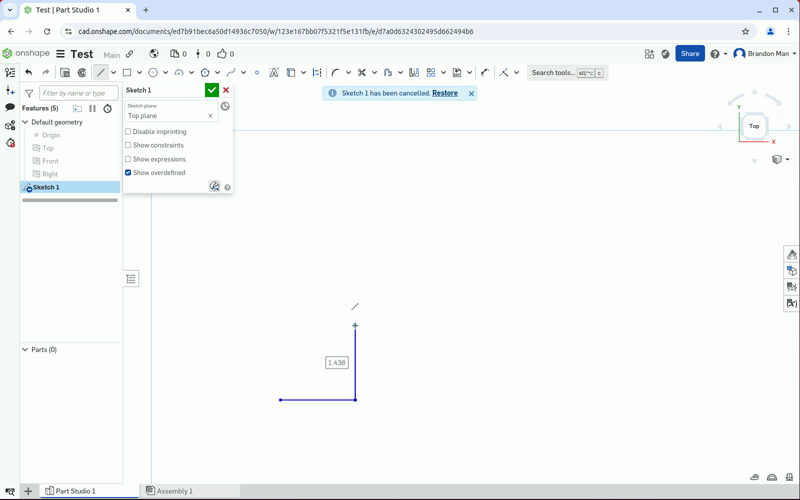
scroll(-6)
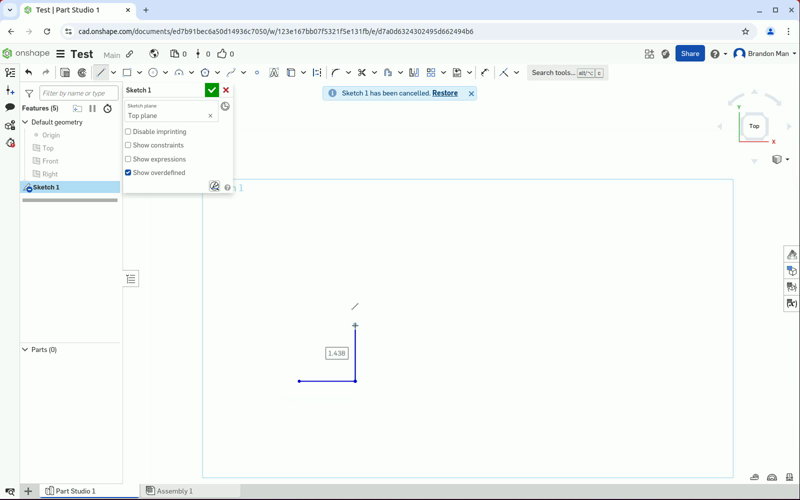
scroll(-6)
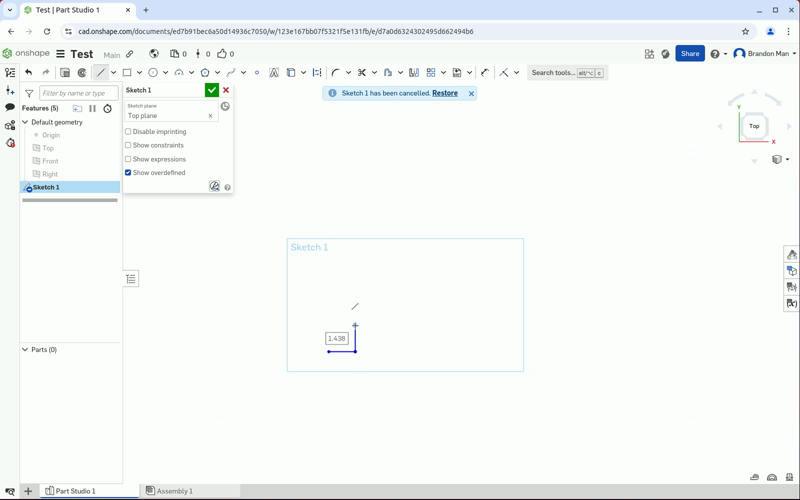
scroll(-6)
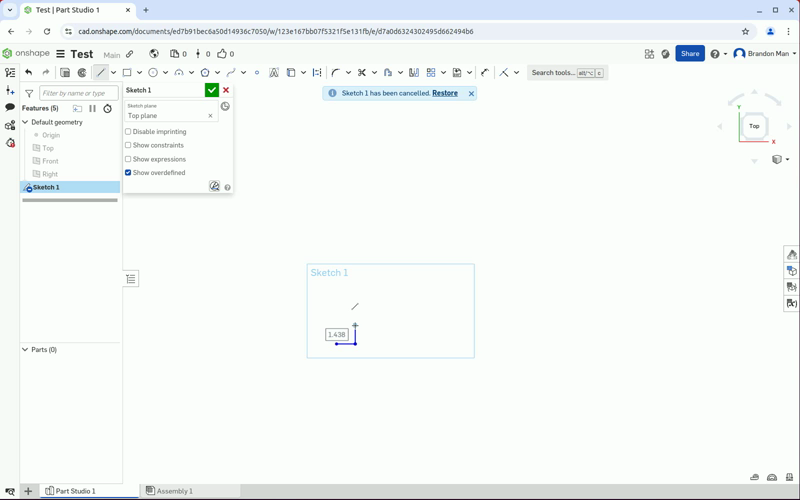
scroll(-6)
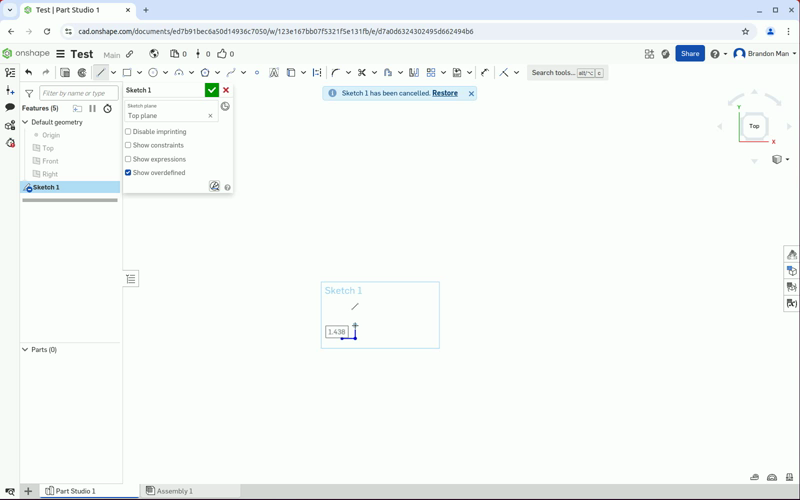
scroll(-6)
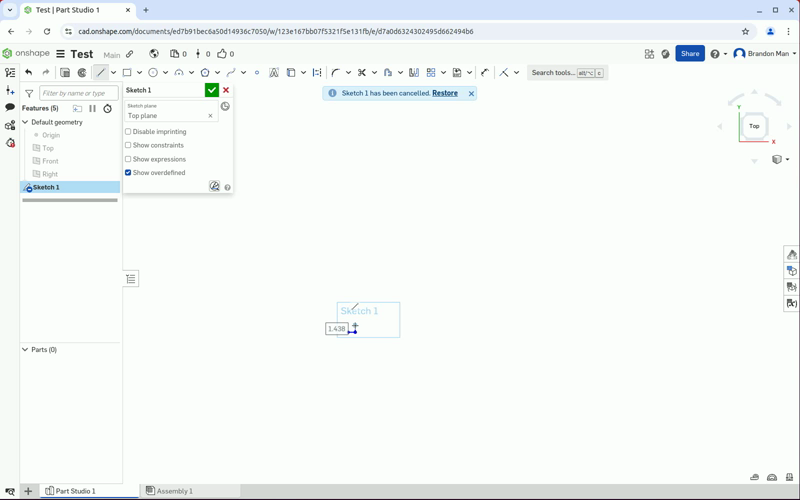
key_up(shift)
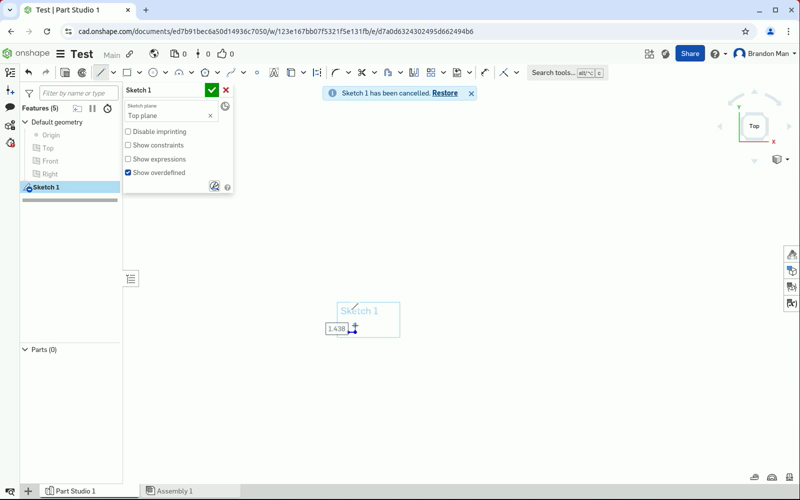
key_down(shift)
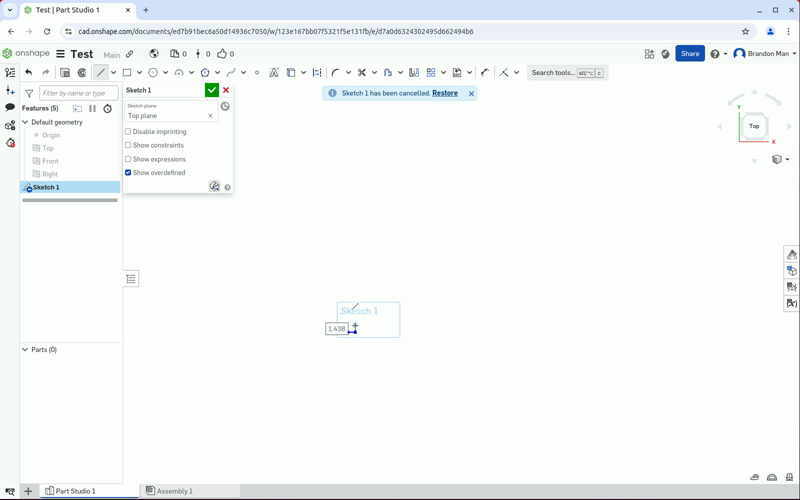
mouse_move(385, 325)
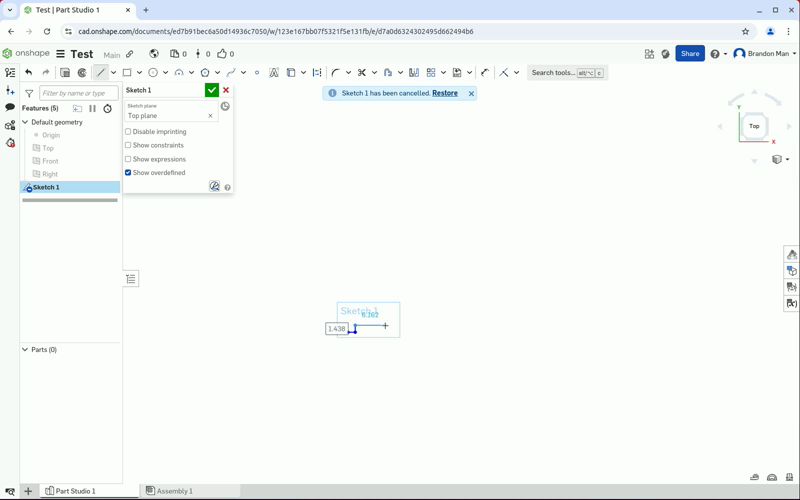
mouse_move(355, 289)
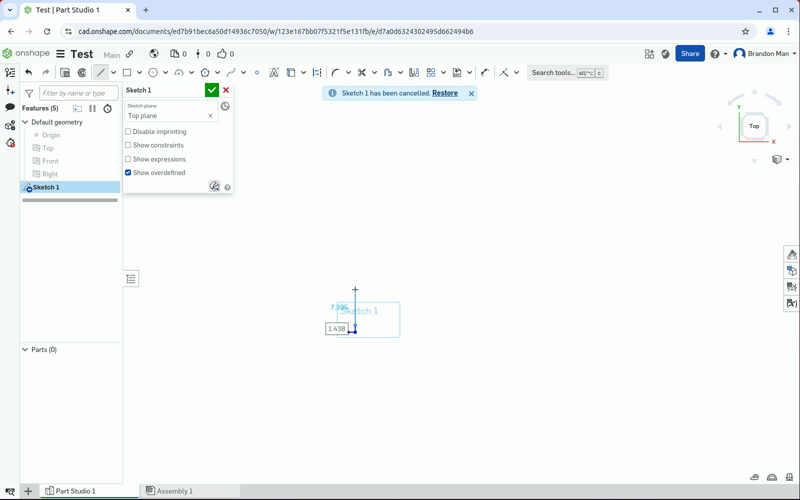
click(355, 289)
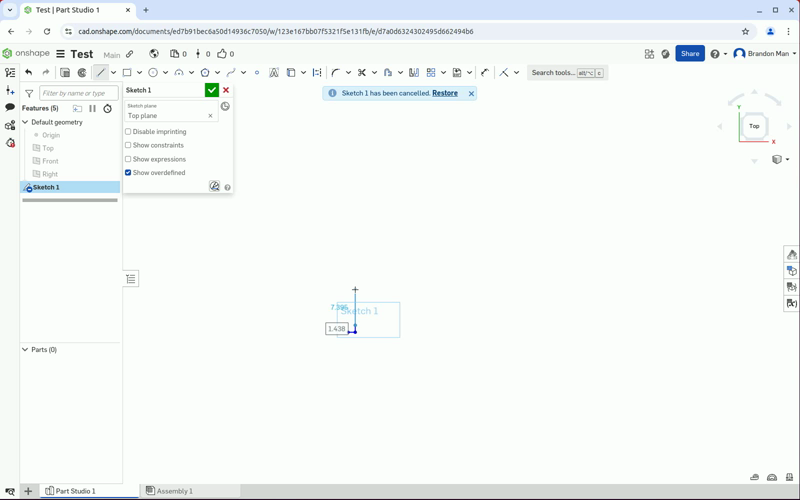
key_up(shift)
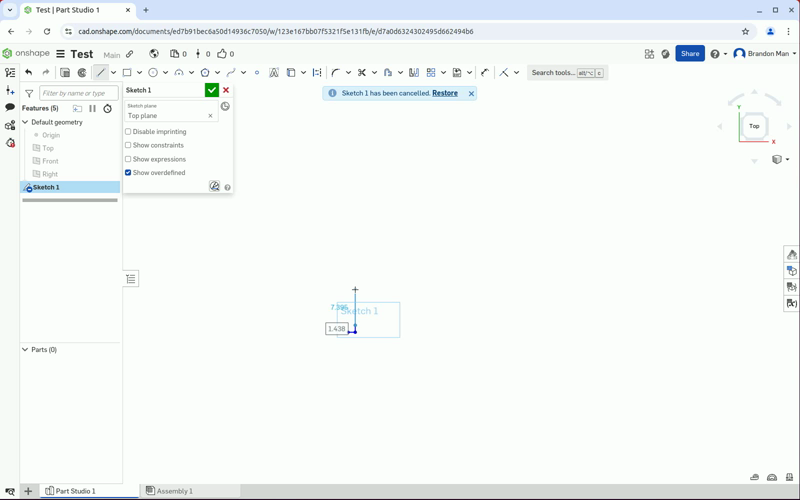
key_down(shift)
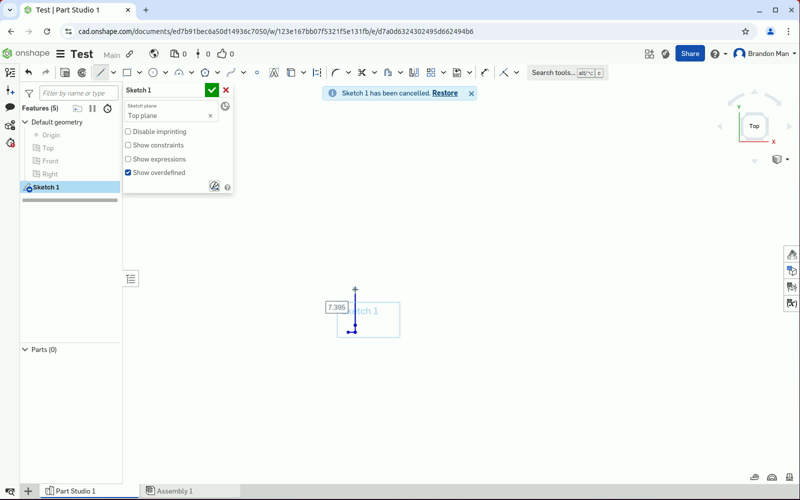
mouse_move(385, 289)
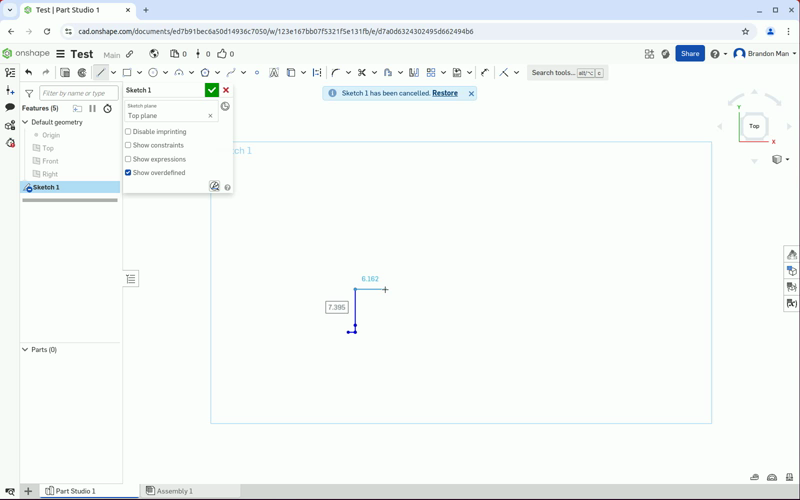
mouse_move(355, 282)
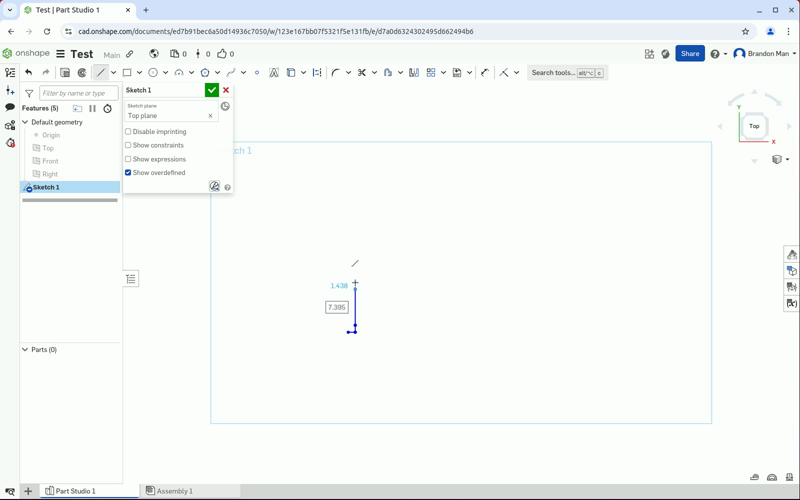
scroll(6)
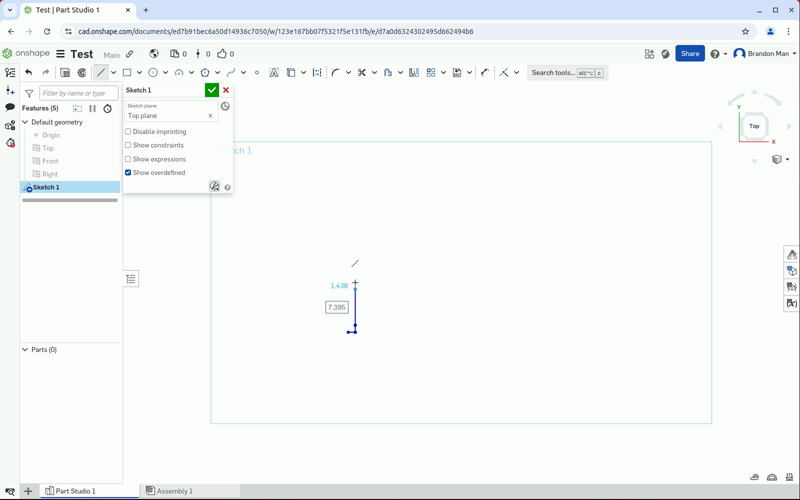
scroll(6)
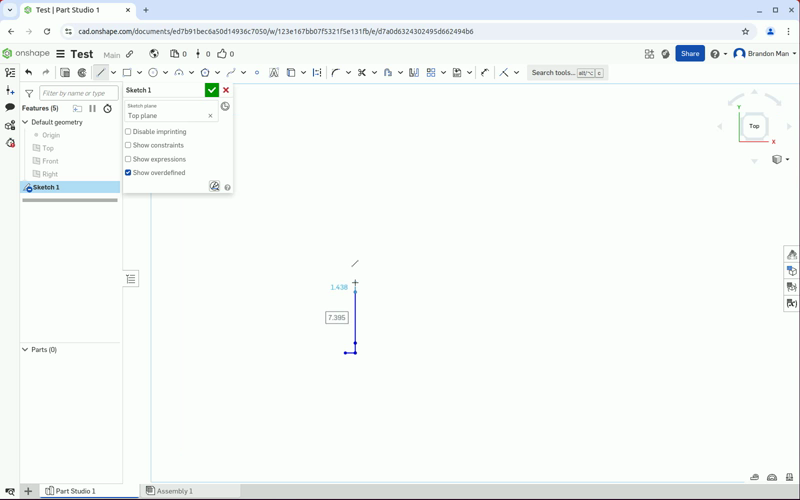
scroll(6)
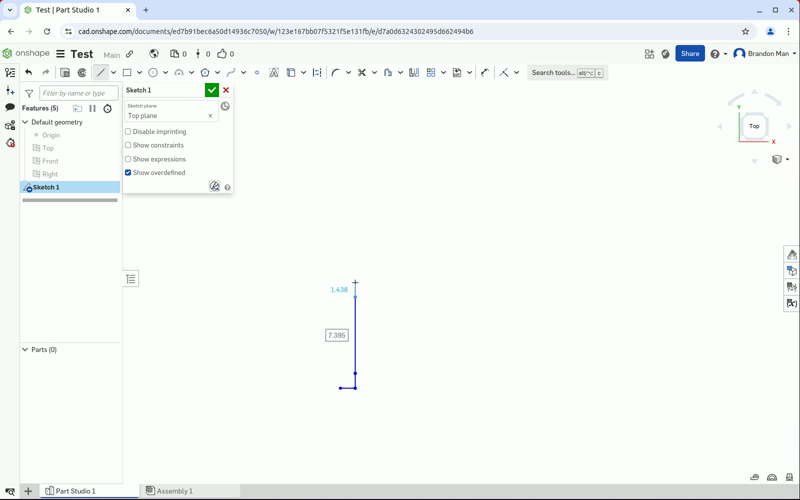
scroll(6)
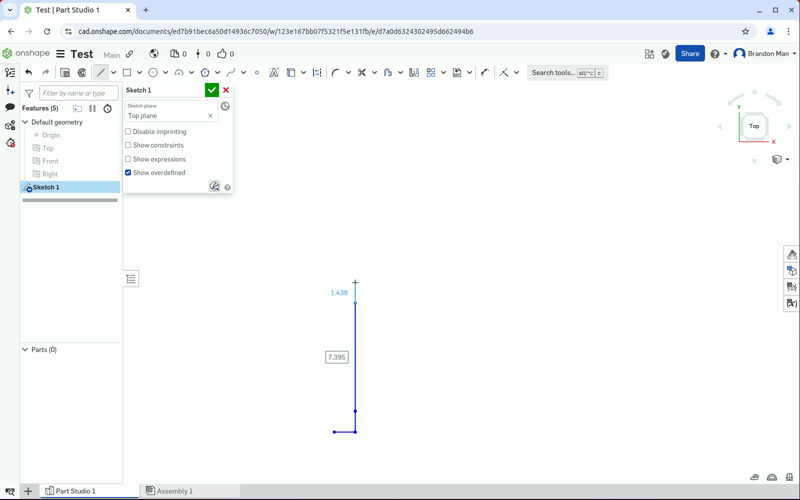
scroll(6)
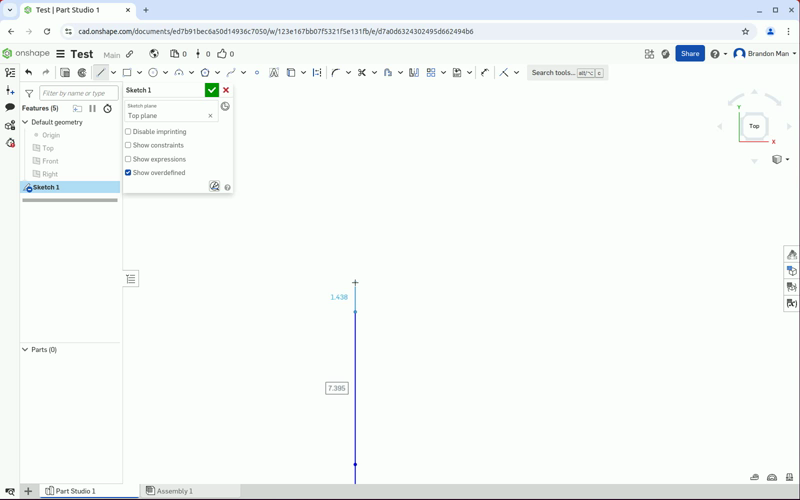
scroll(6)
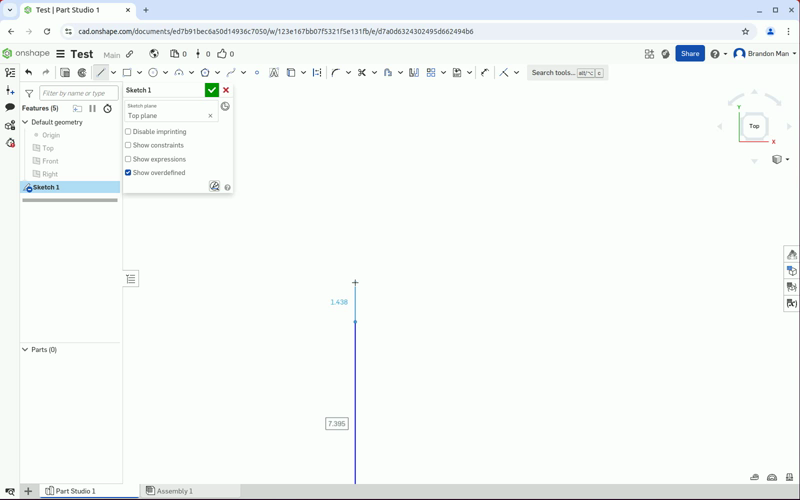
scroll(6)
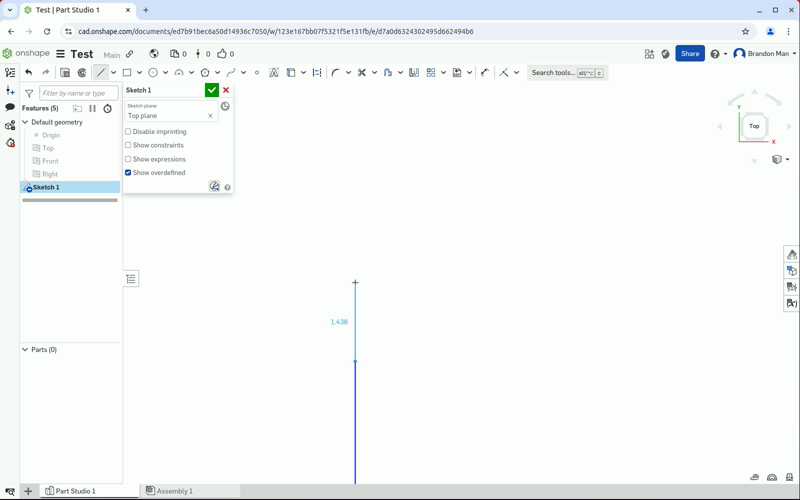
click(355, 282)
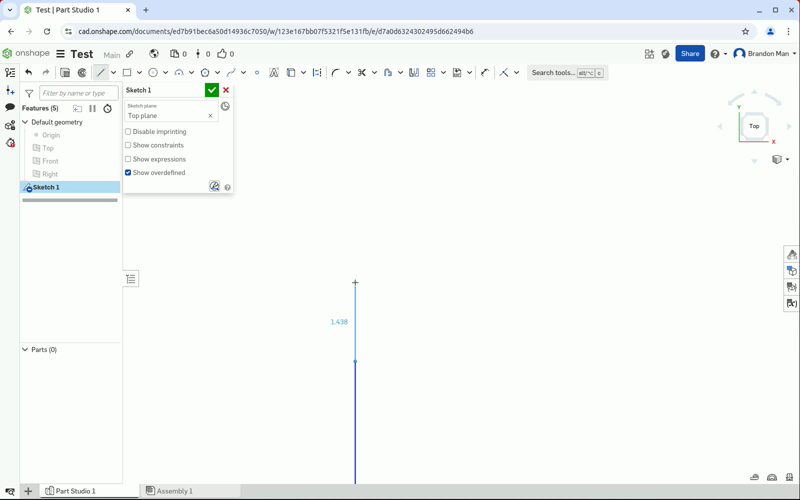
scroll(-6)
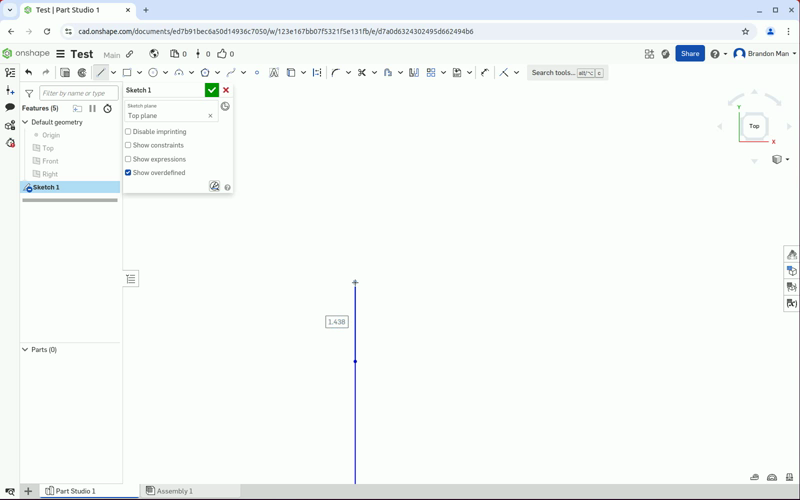
scroll(-6)
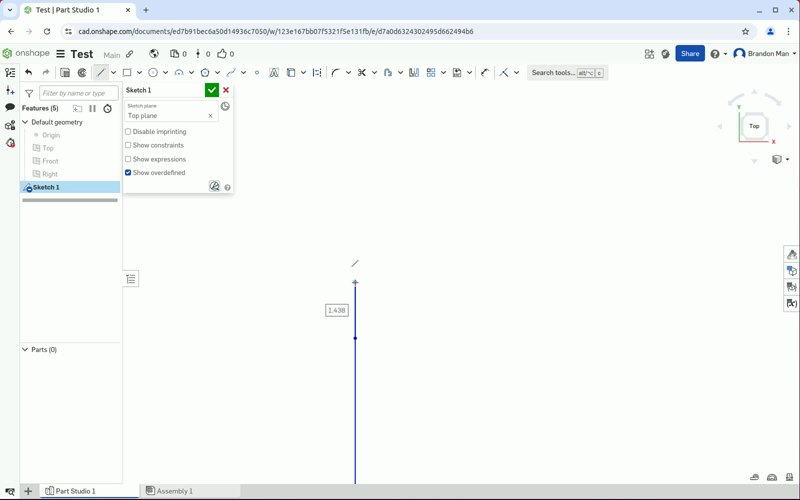
scroll(-6)
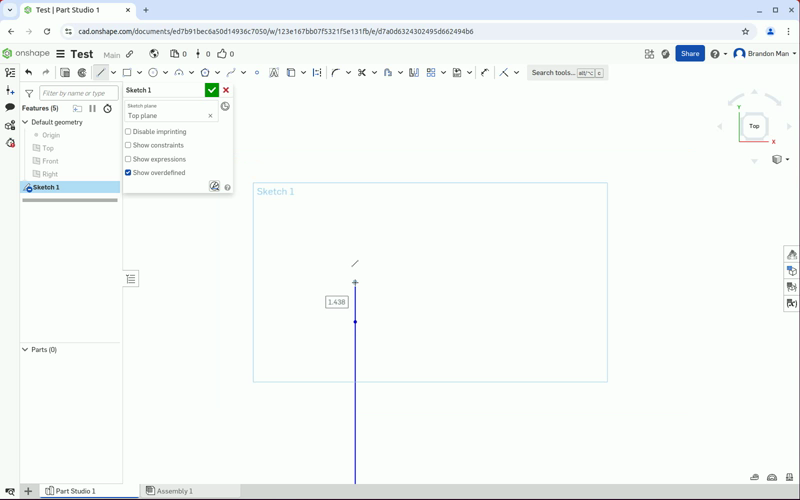
scroll(-6)
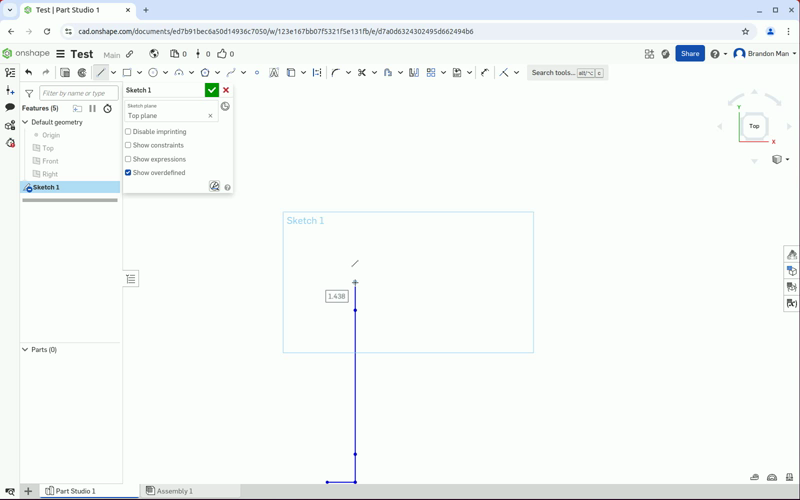
scroll(-6)
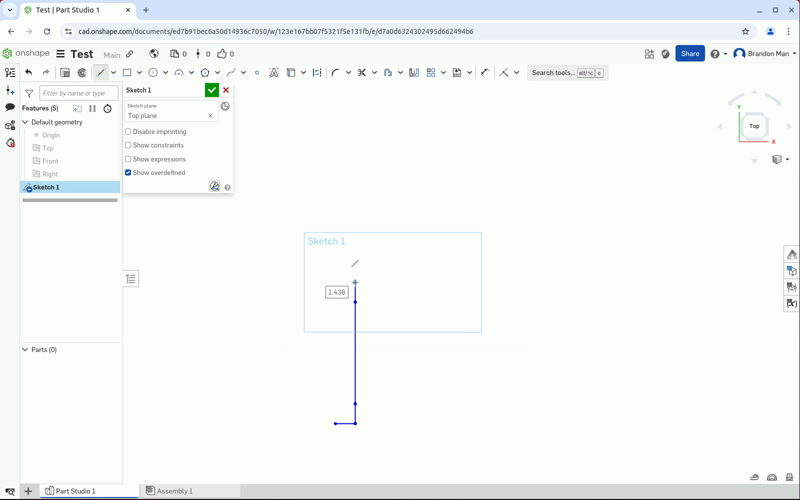
scroll(-6)
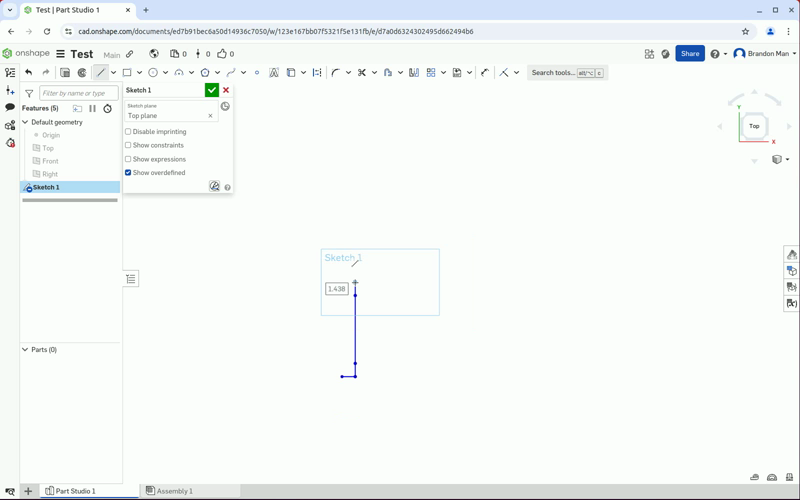
scroll(-6)
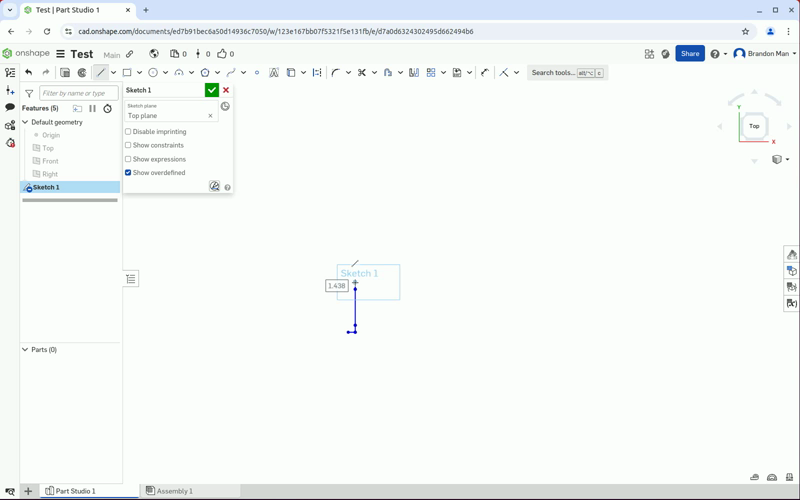
key_up(shift)
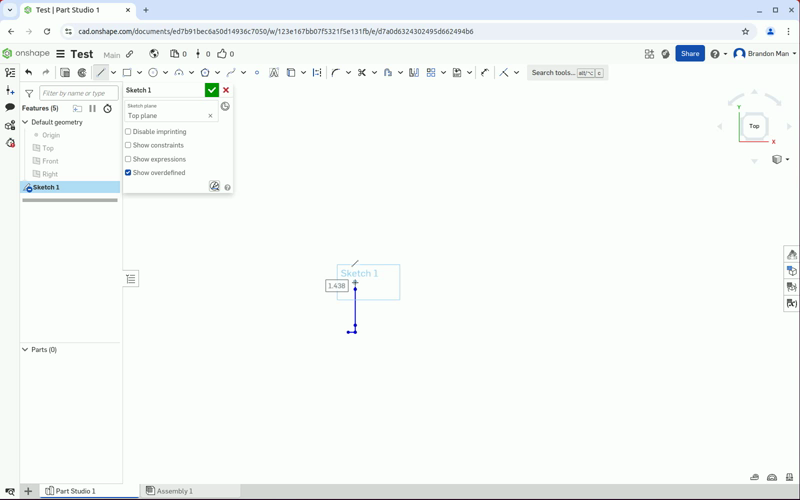
key_down(shift)
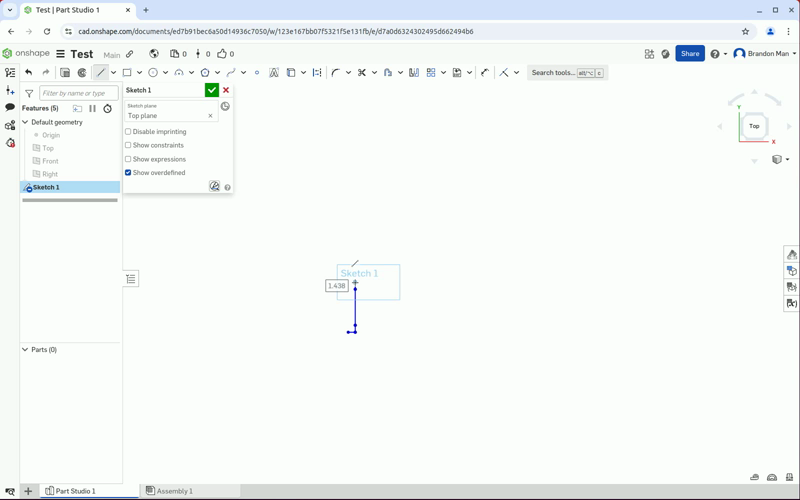
mouse_move(385, 282)
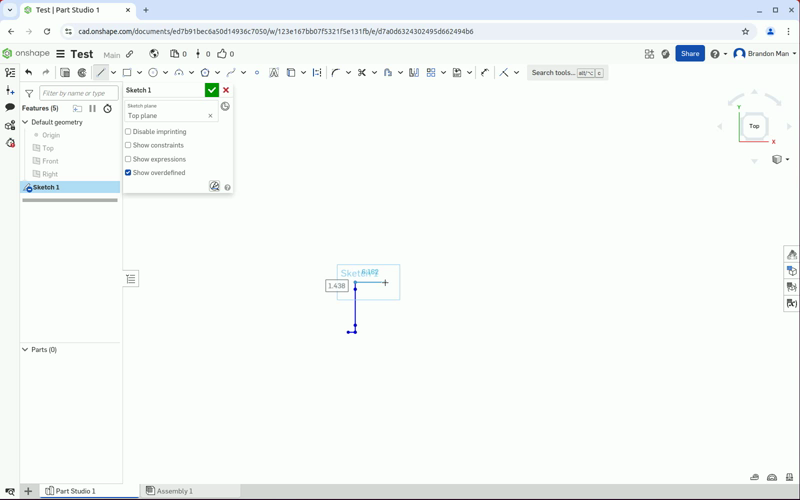
mouse_move(348, 282)
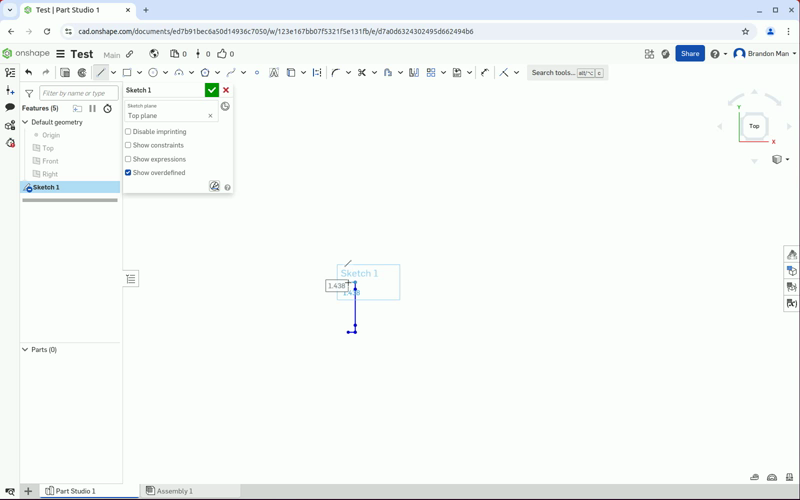
scroll(6)
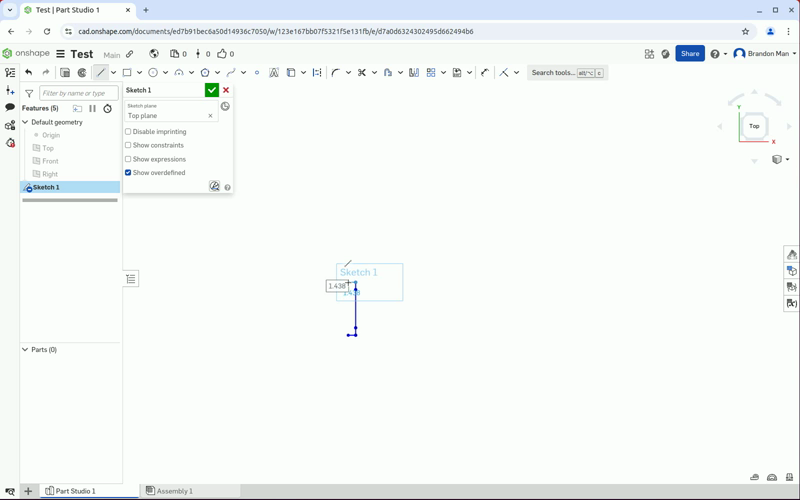
scroll(6)
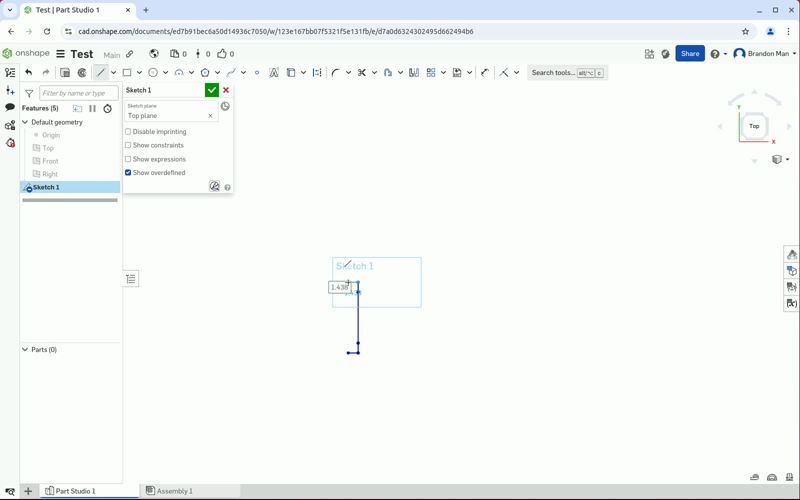
scroll(6)
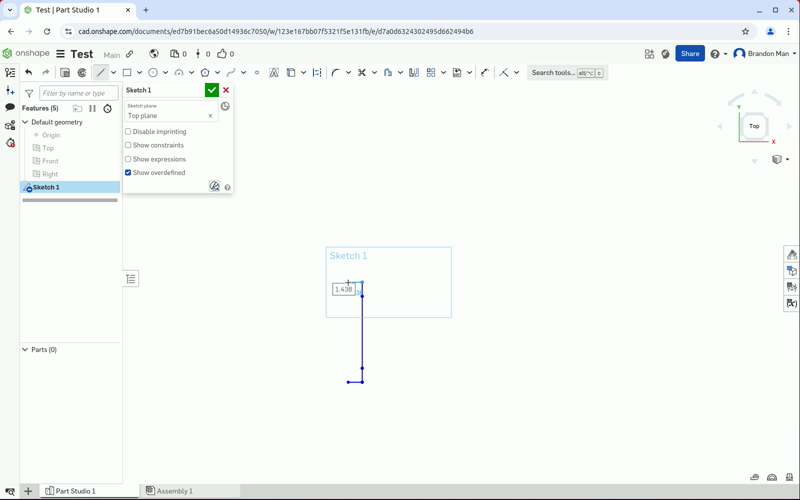
scroll(6)
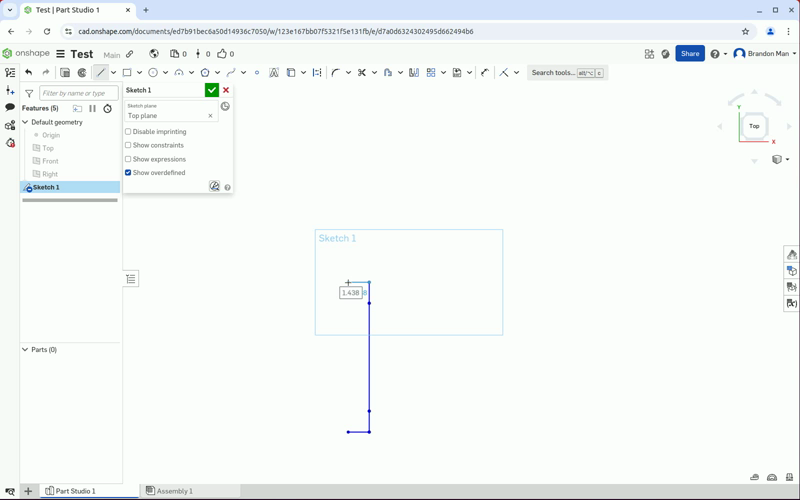
scroll(6)
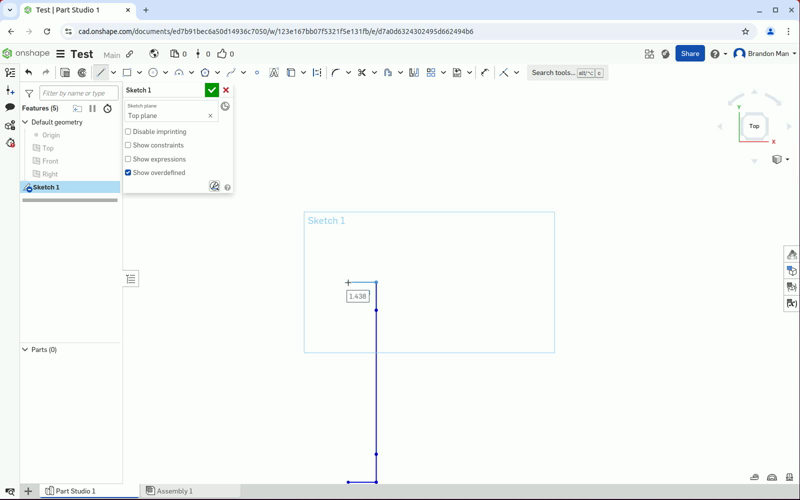
scroll(6)
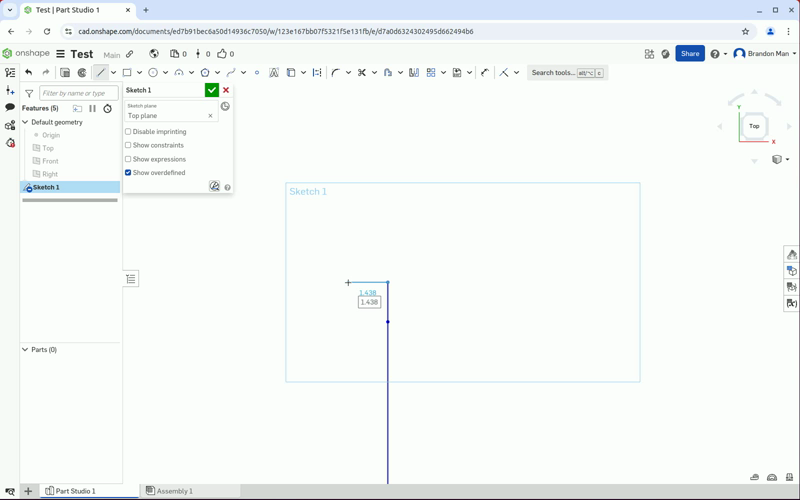
scroll(6)
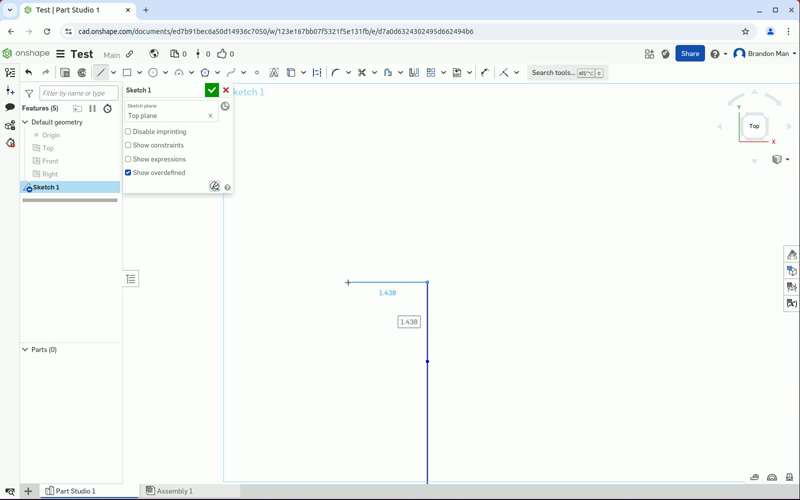
click(348, 282)
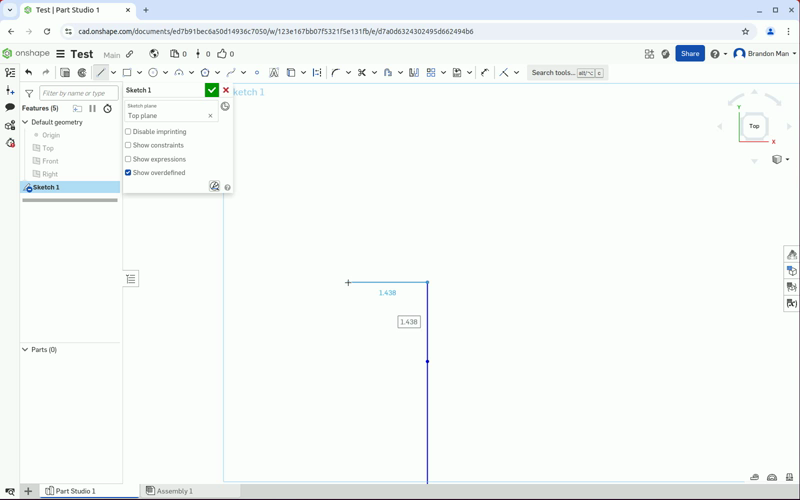
scroll(-6)
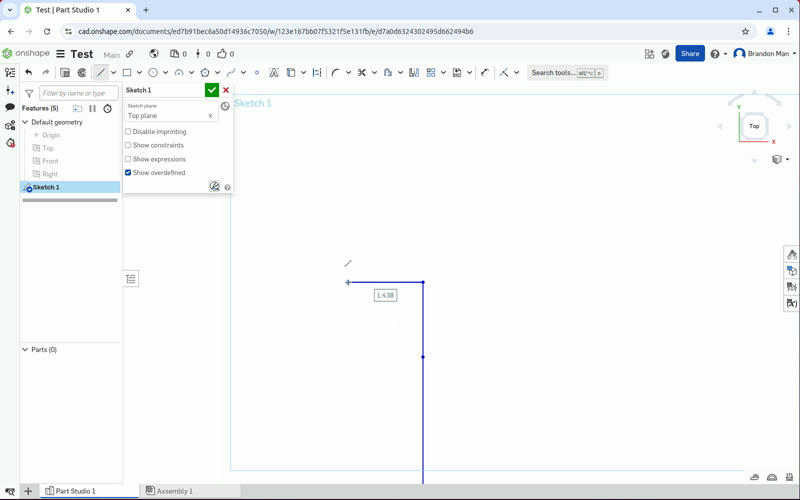
scroll(-6)
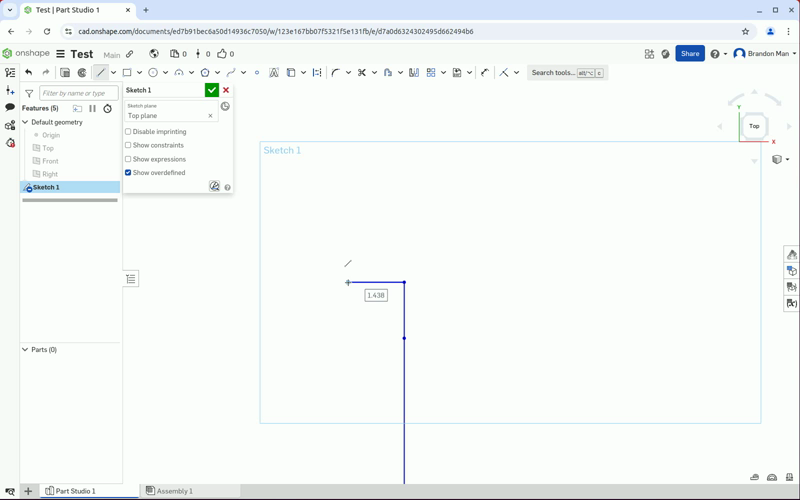
scroll(-6)
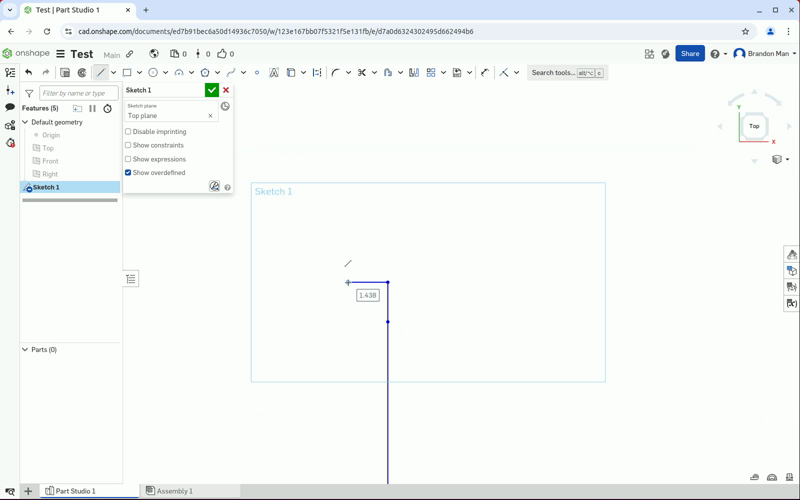
scroll(-6)
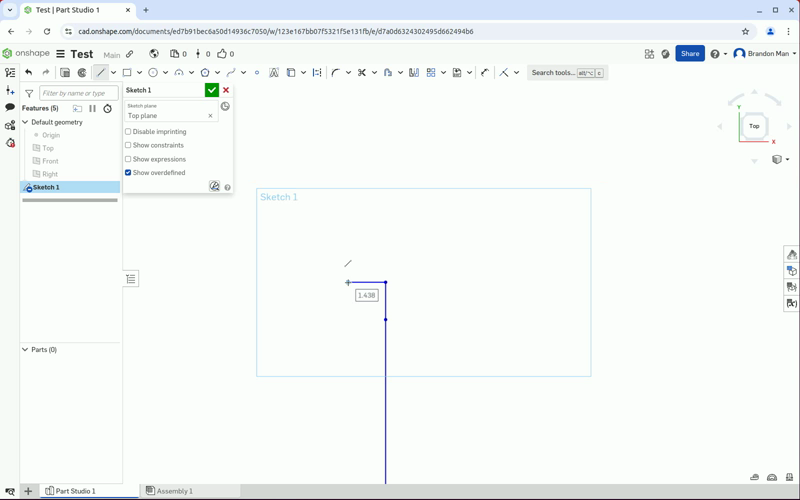
scroll(-6)
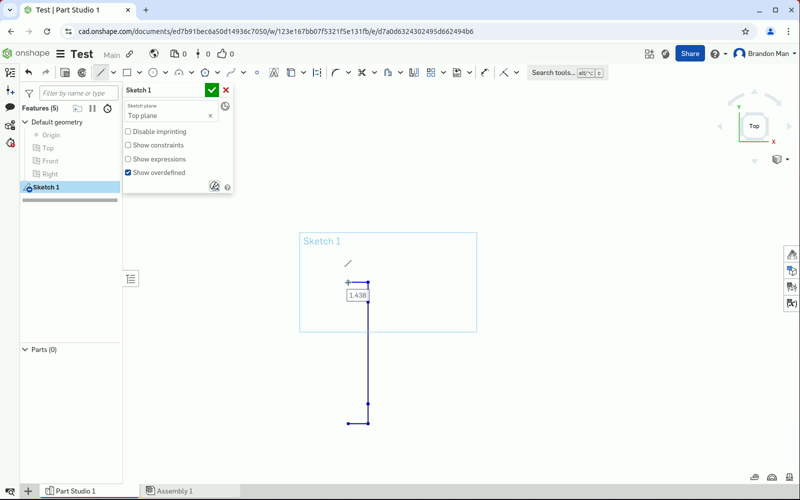
scroll(-6)
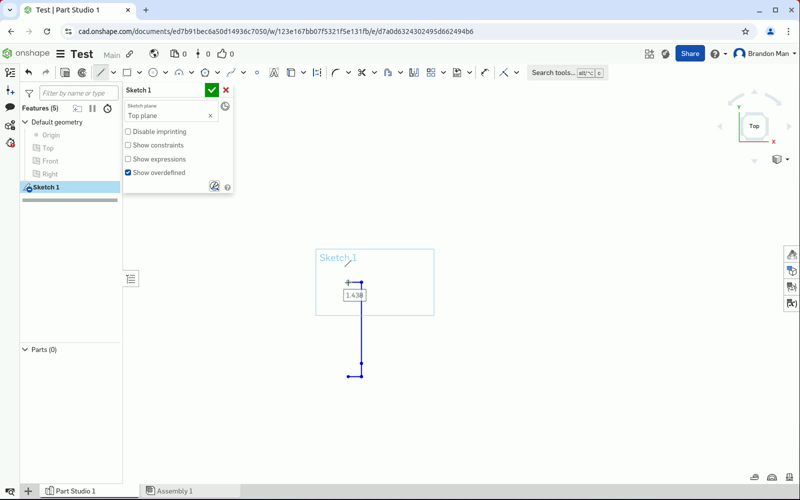
scroll(-6)
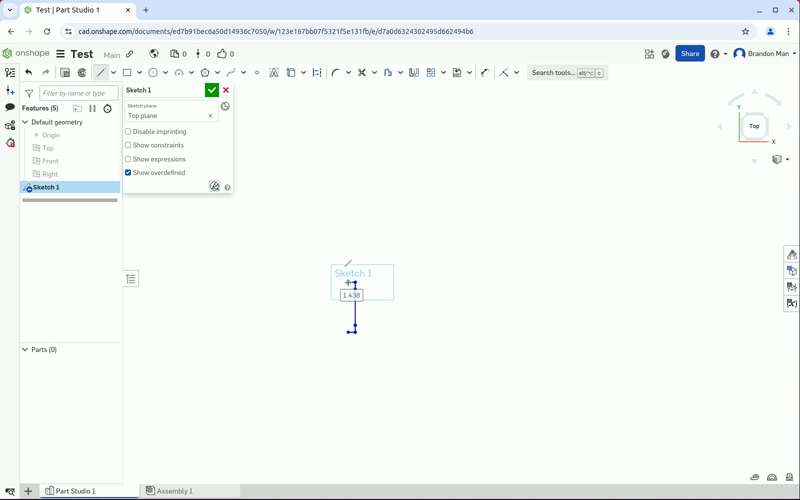
key_up(shift)
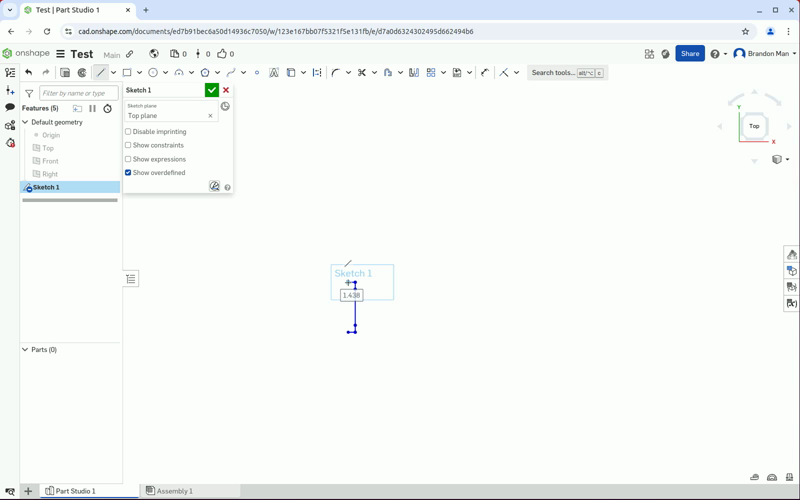
mouse_move(378, 282)
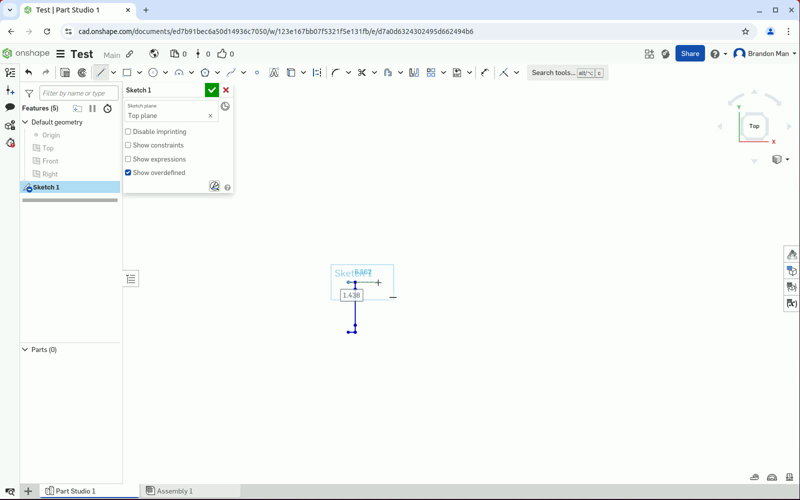
key_down(shift)
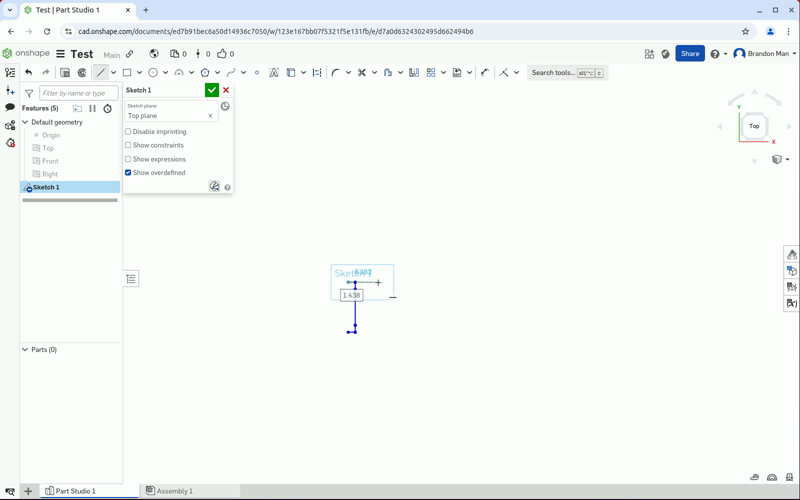
mouse_move(348, 332)
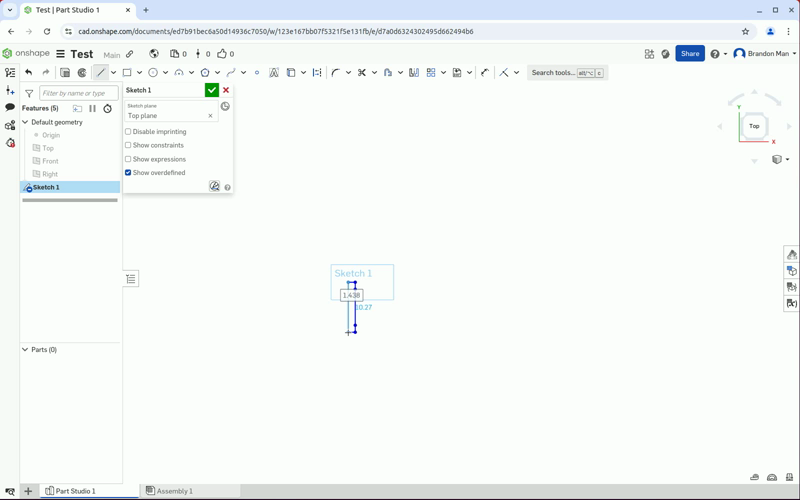
key_up(shift)
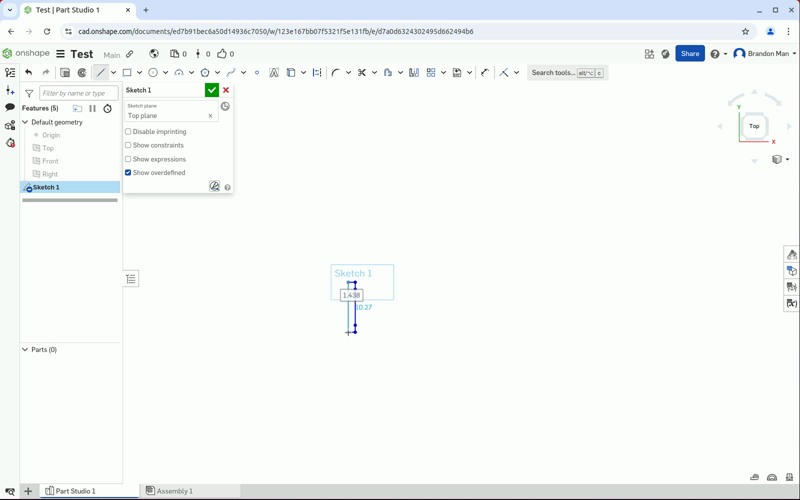
click(348, 332)
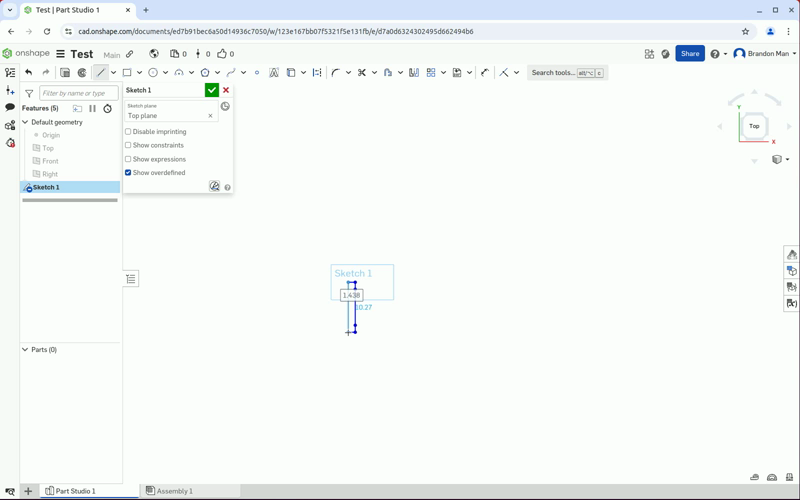
key(esc)
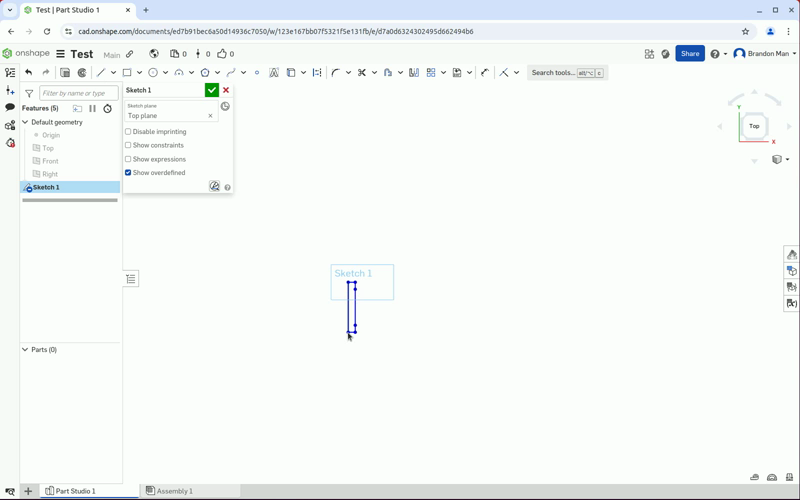
mouse_move(350, 313)
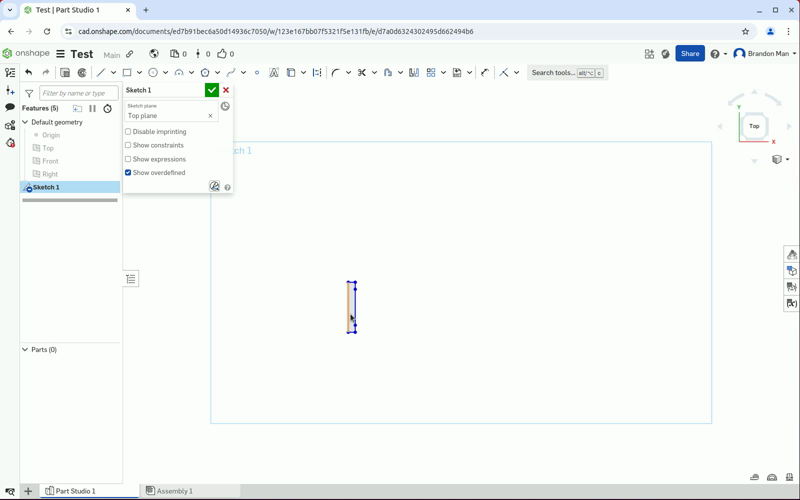
scroll(6)
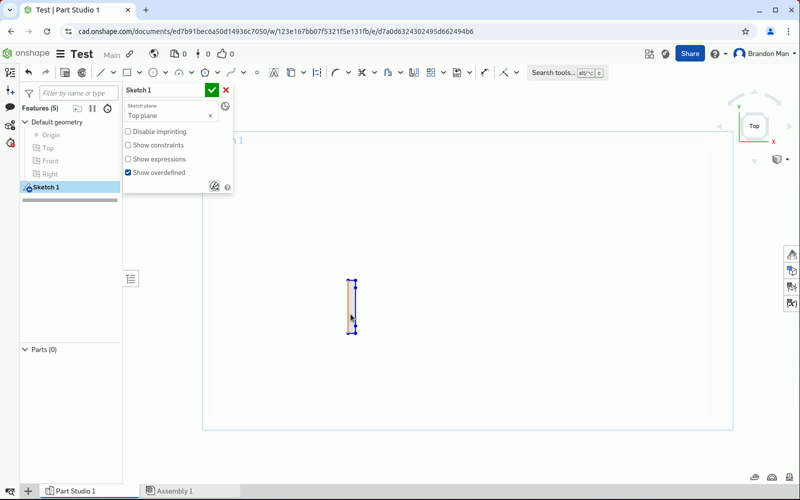
scroll(6)
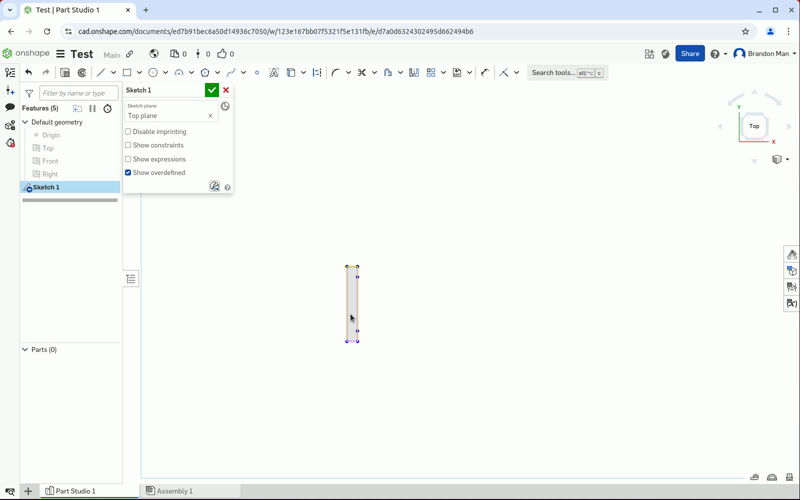
scroll(6)
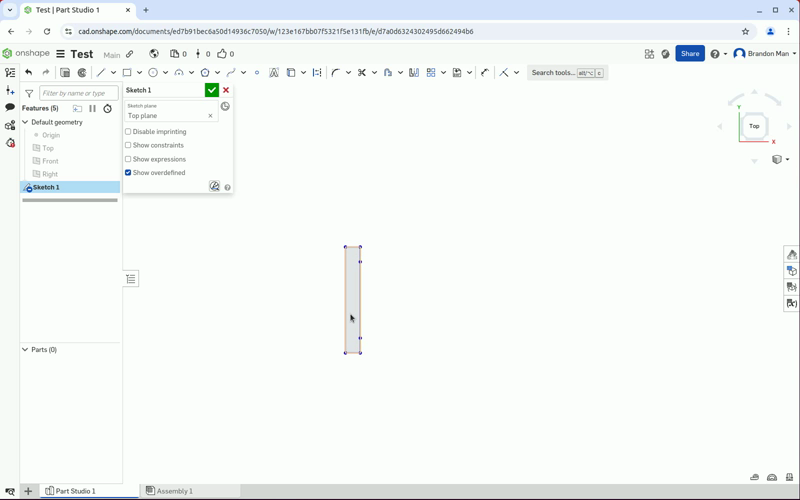
scroll(6)
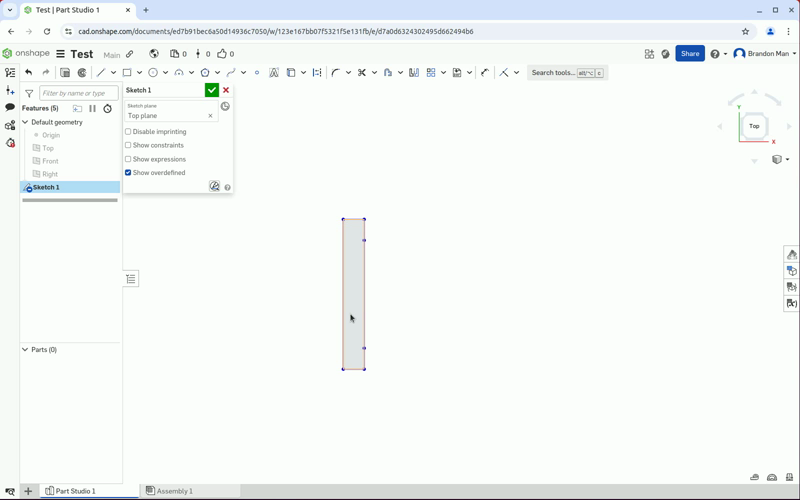
scroll(6)
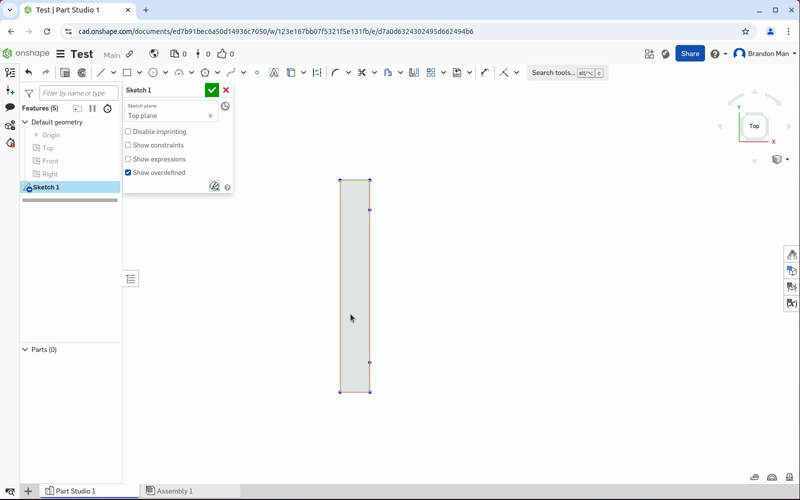
scroll(6)
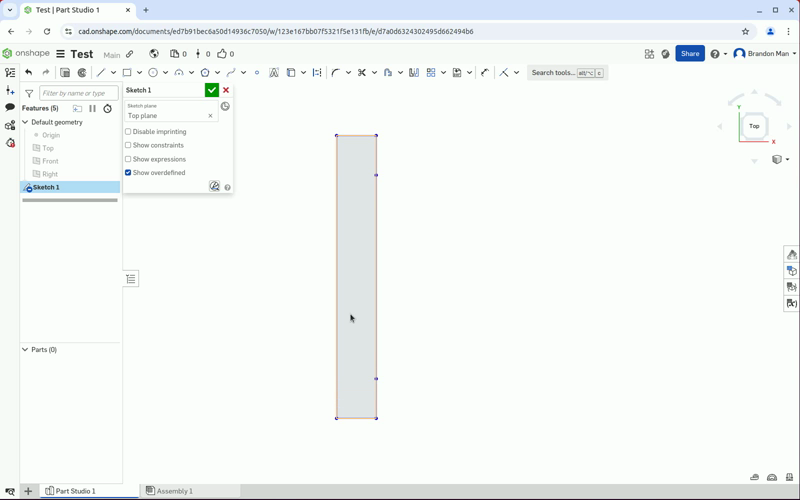
scroll(6)
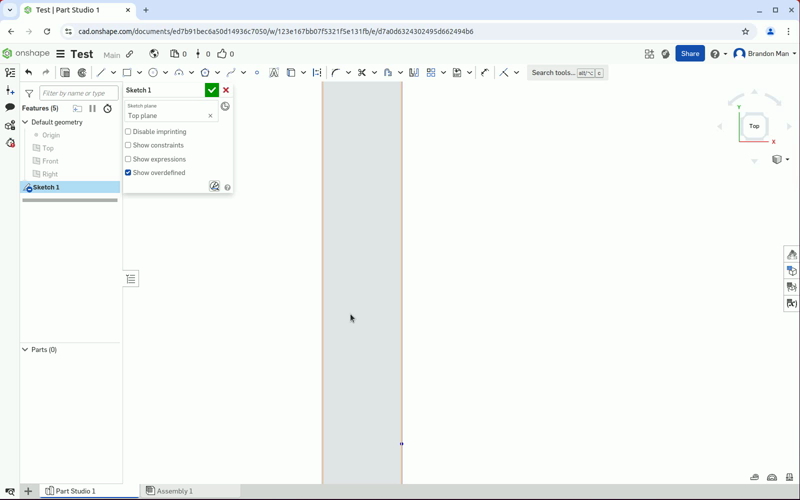
click(350, 313)
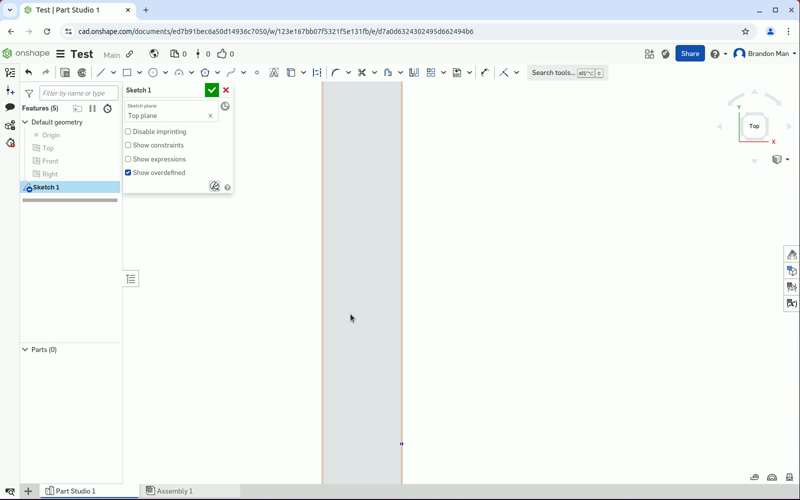
scroll(-6)
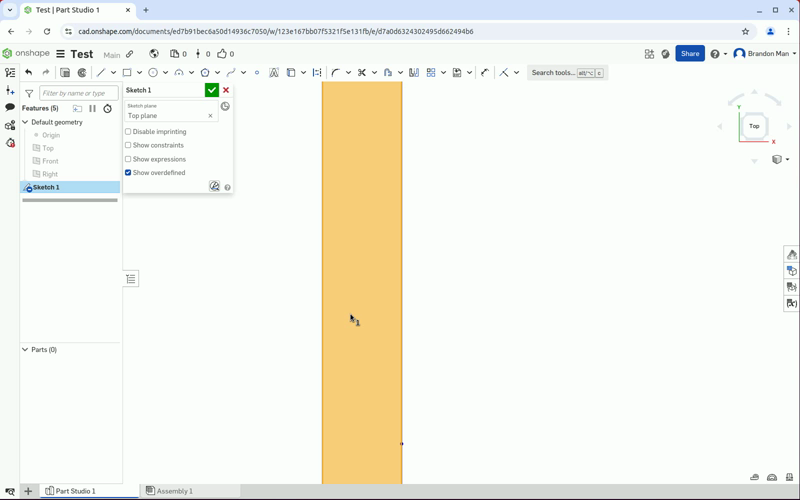
scroll(-6)
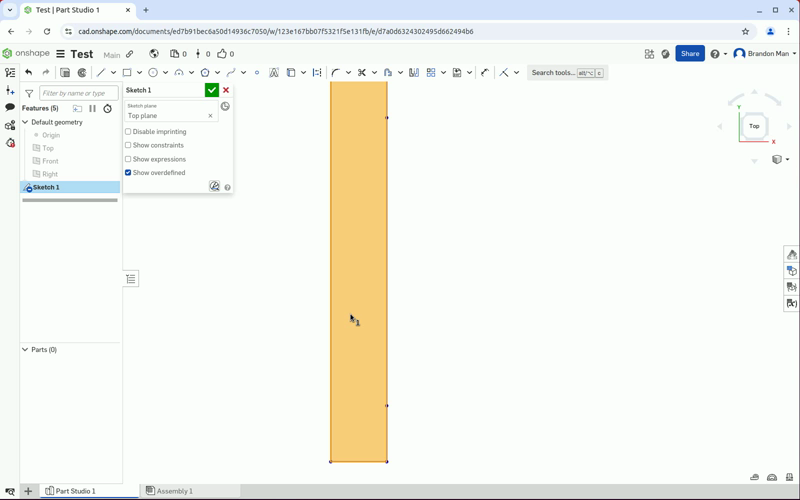
scroll(-6)
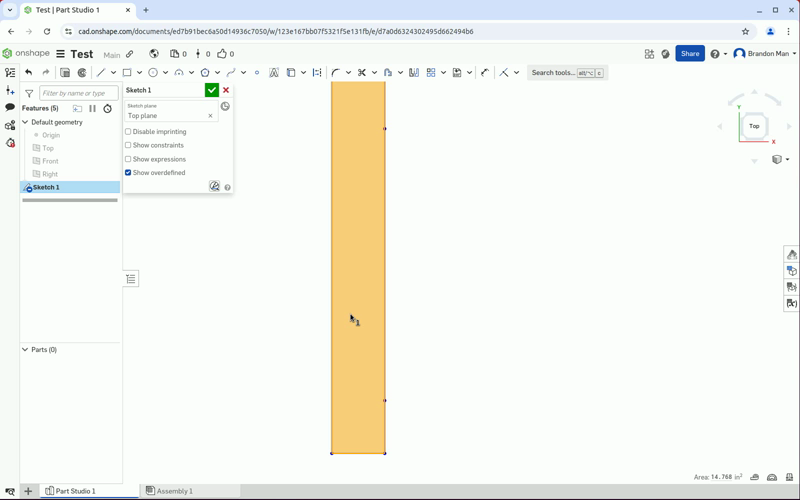
scroll(-6)
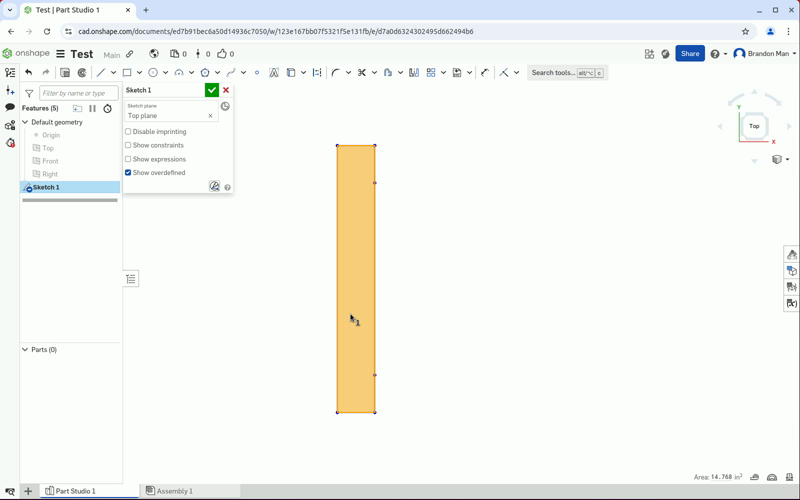
scroll(-6)
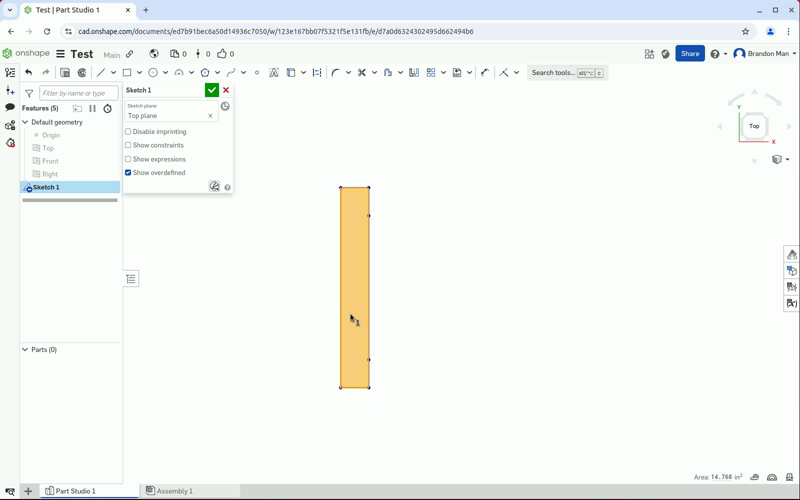
scroll(-6)
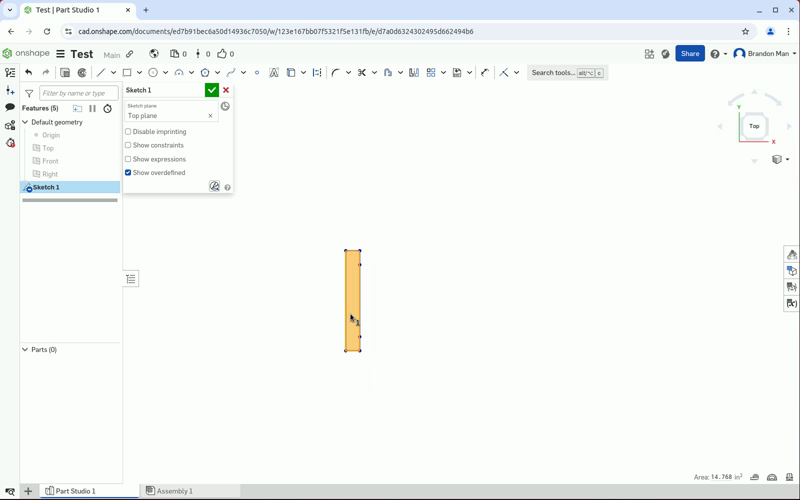
scroll(-6)
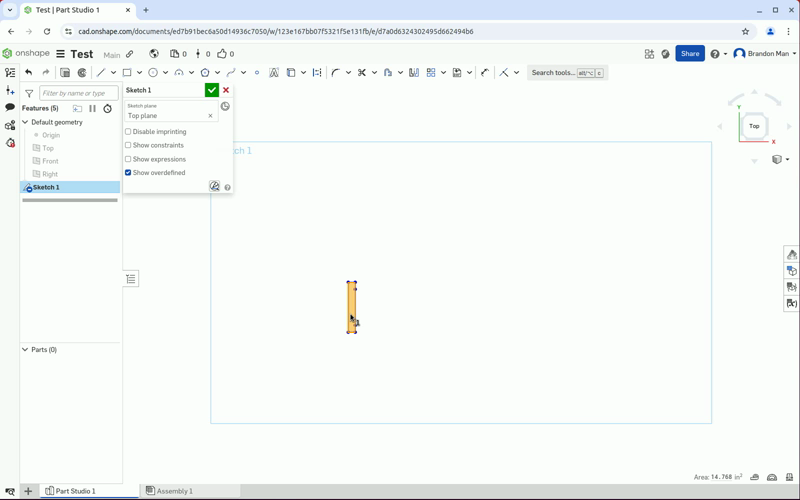
mouse_move(73, 352)
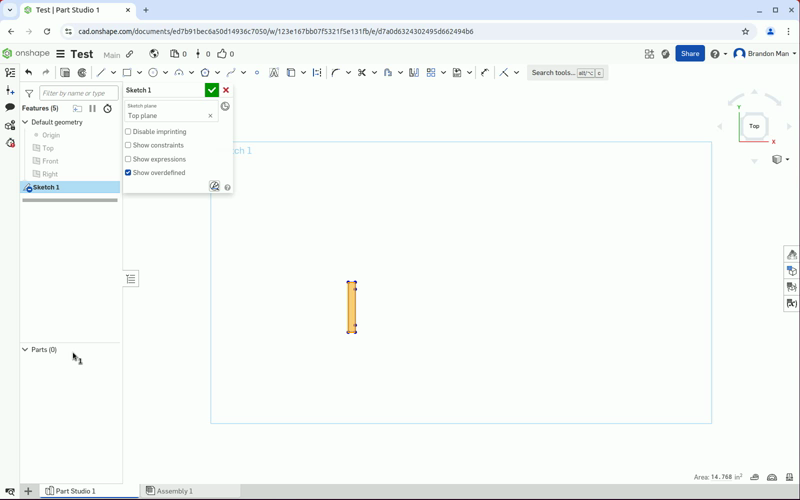
key(shift+y)
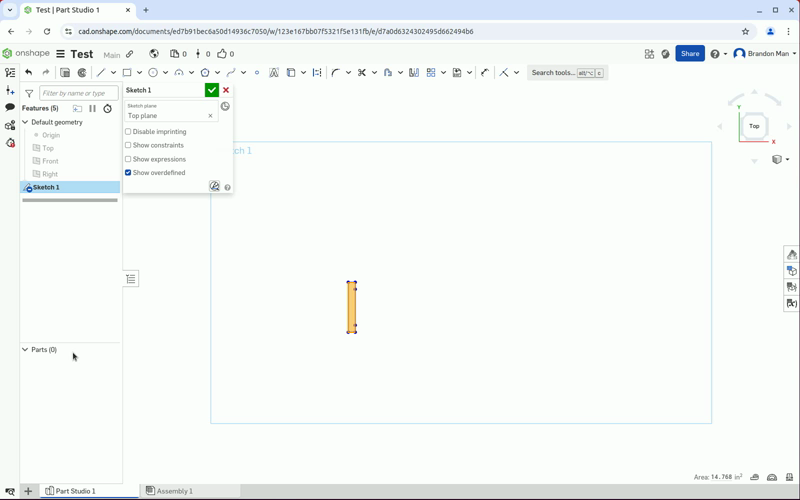
key(shift+e)
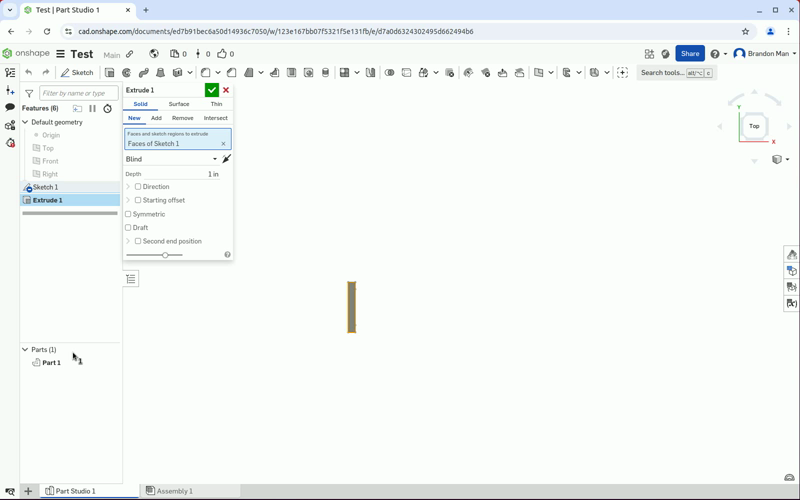
mouse_move(143, 106)
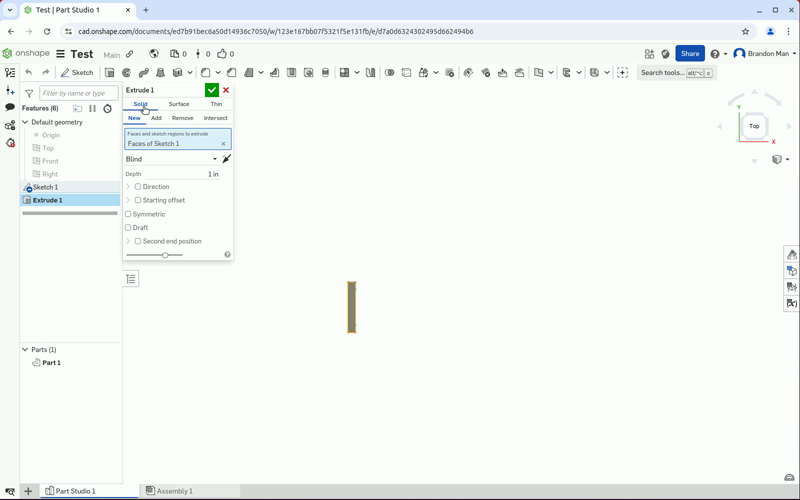
click(143, 106)
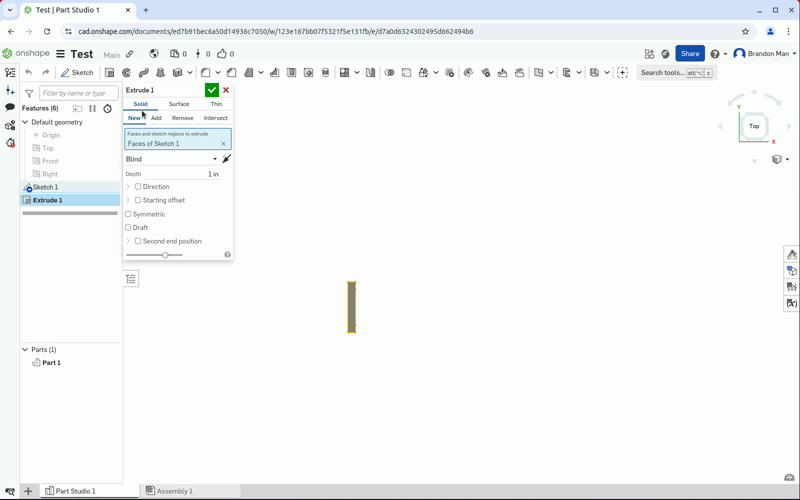
mouse_move(137, 120)
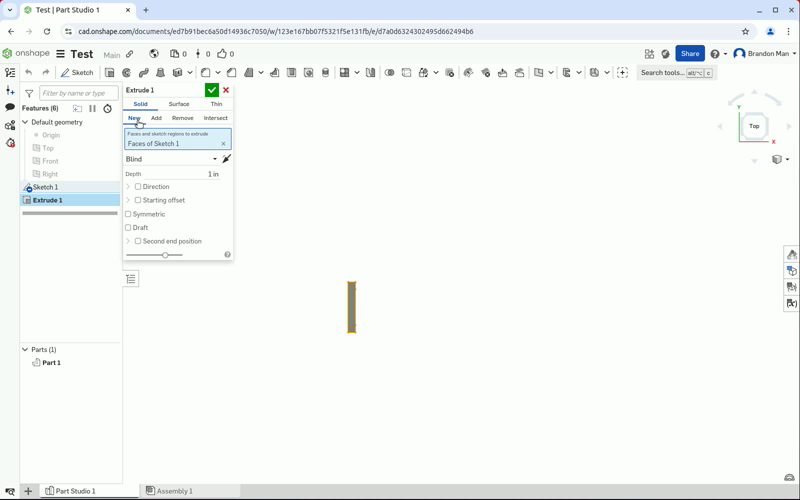
click(137, 120)
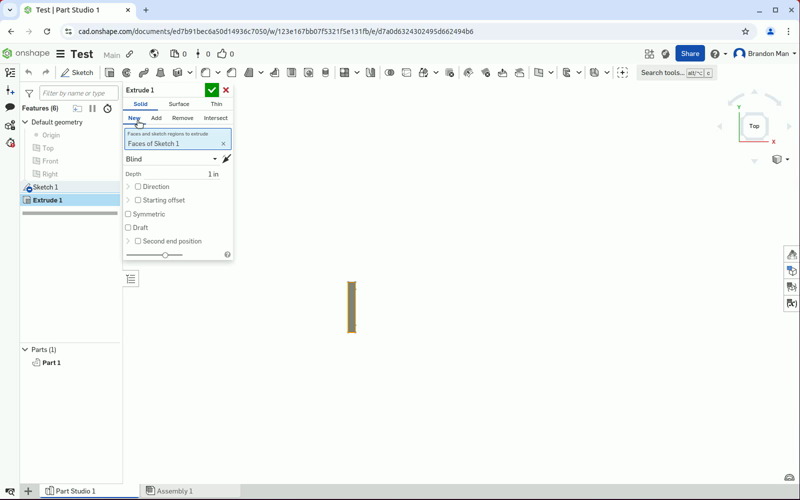
key(tab, 4)
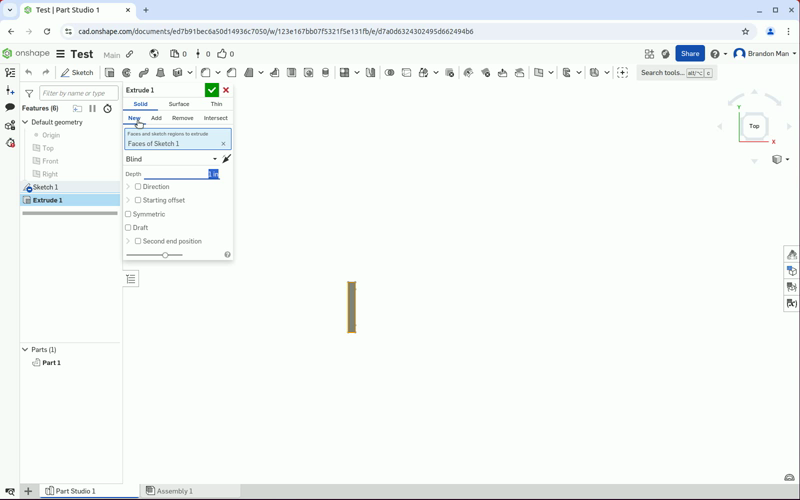
text(9.388)
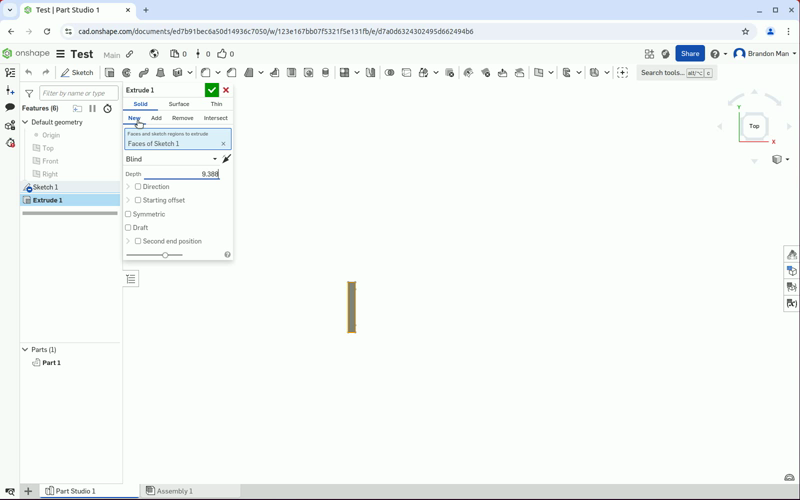
key(enter)
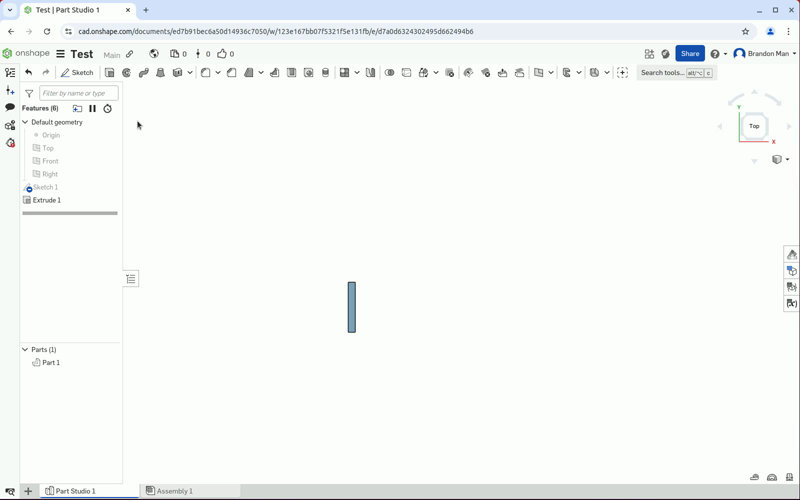
key(shift+h)
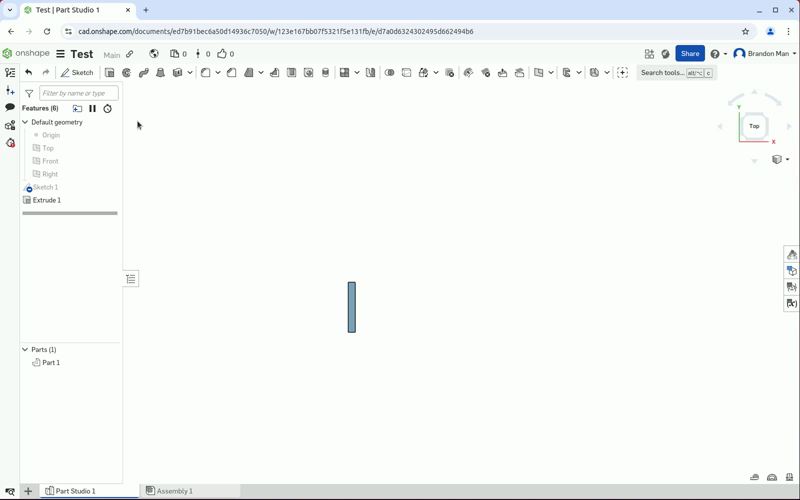
key(shift+h)
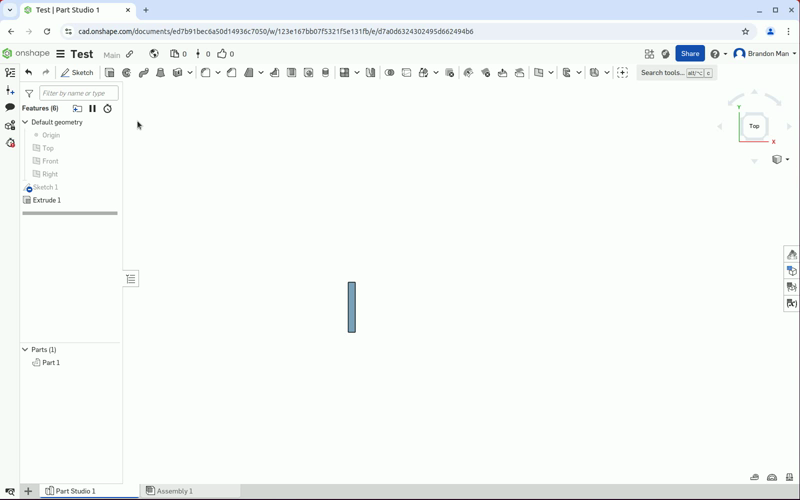
mouse_move(73, 189)
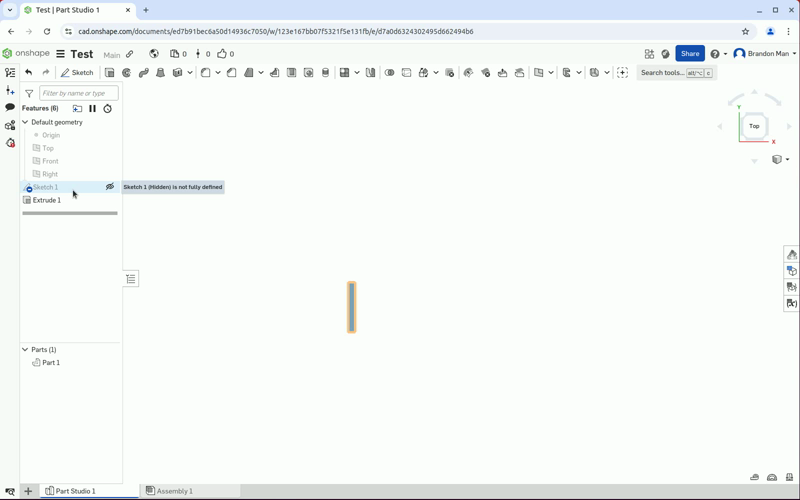
click(73, 189)
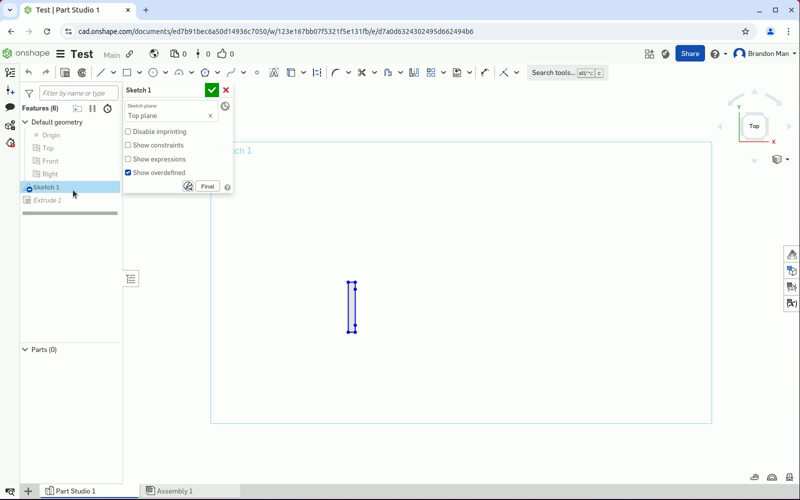
mouse_move(229, 92)
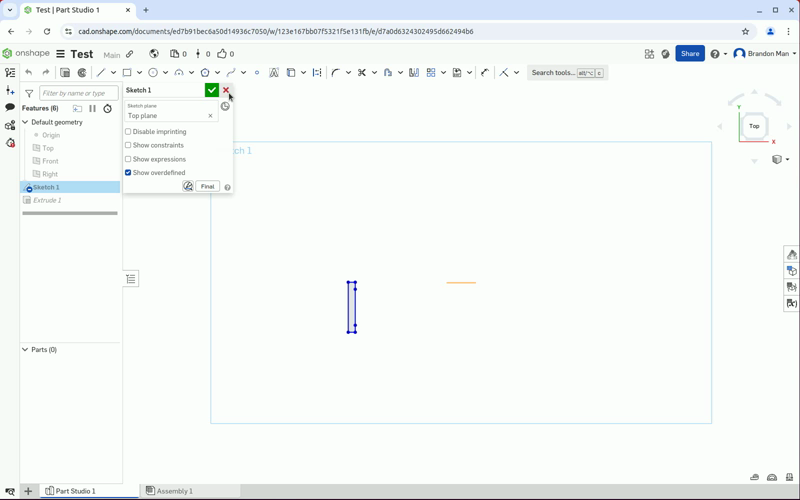
click(229, 92)
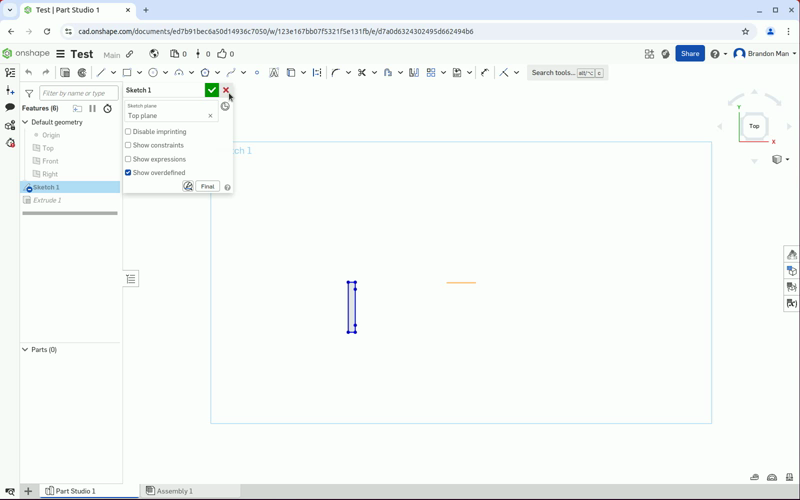
key(shift+s)
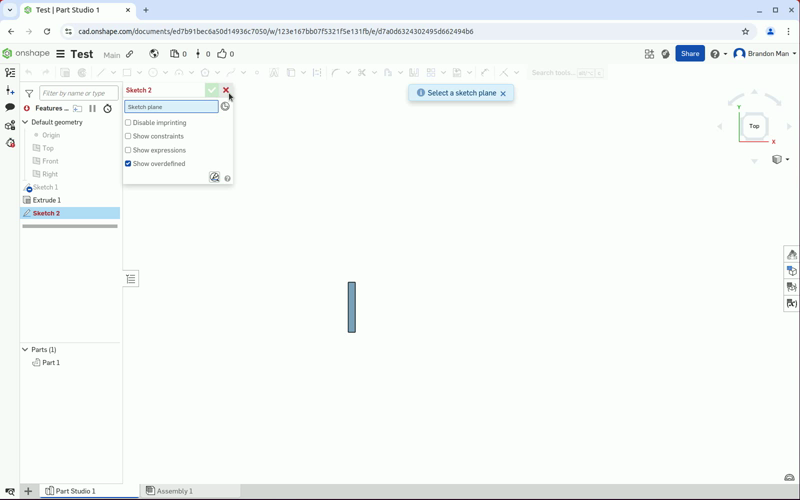
mouse_move(73, 150)
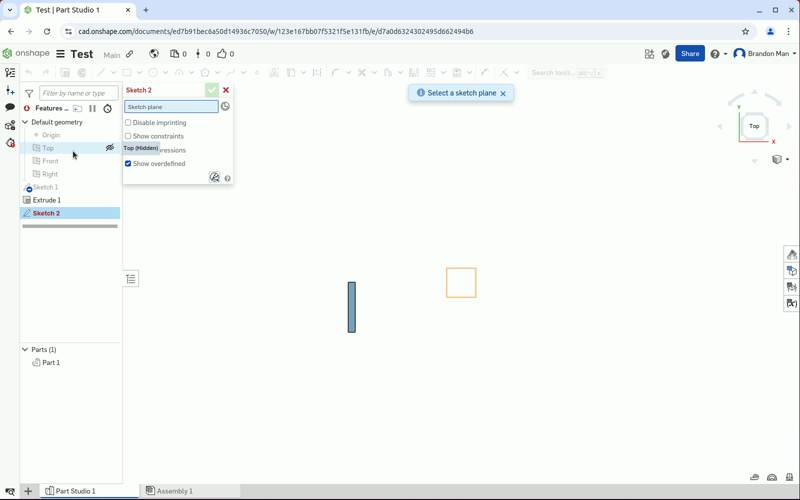
click(73, 150)
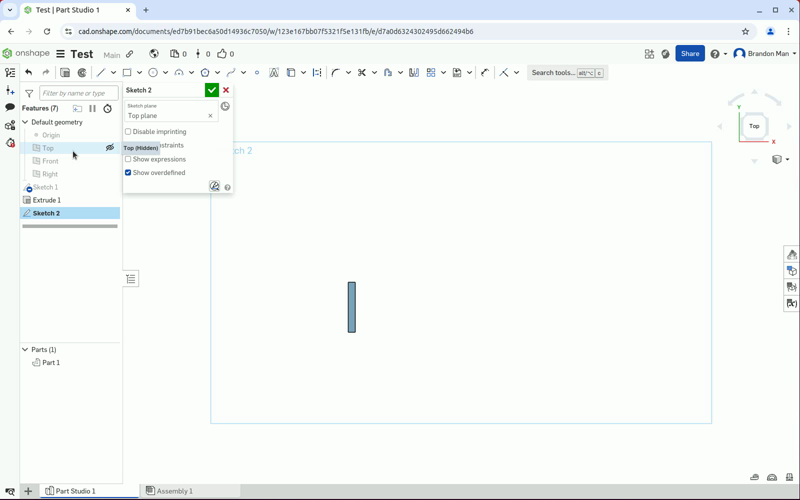
mouse_move(73, 352)
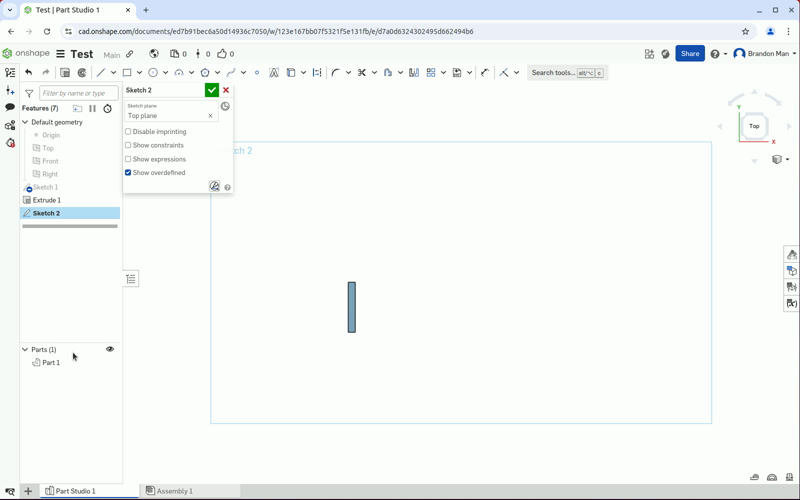
key(y)
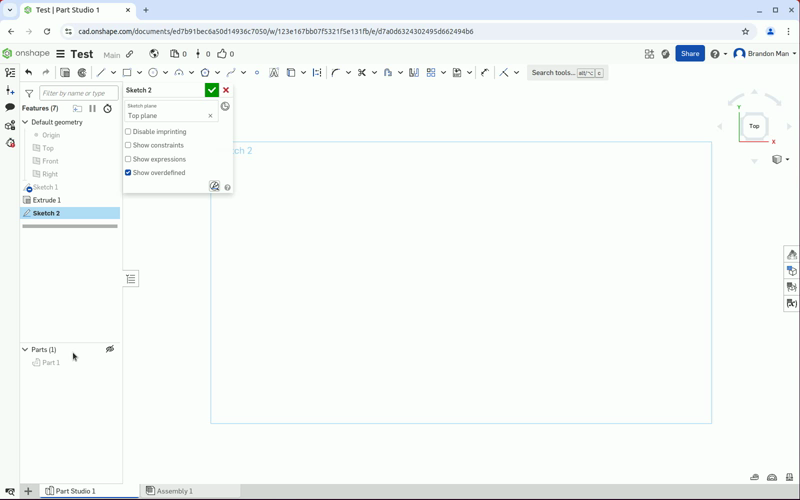
key(l)
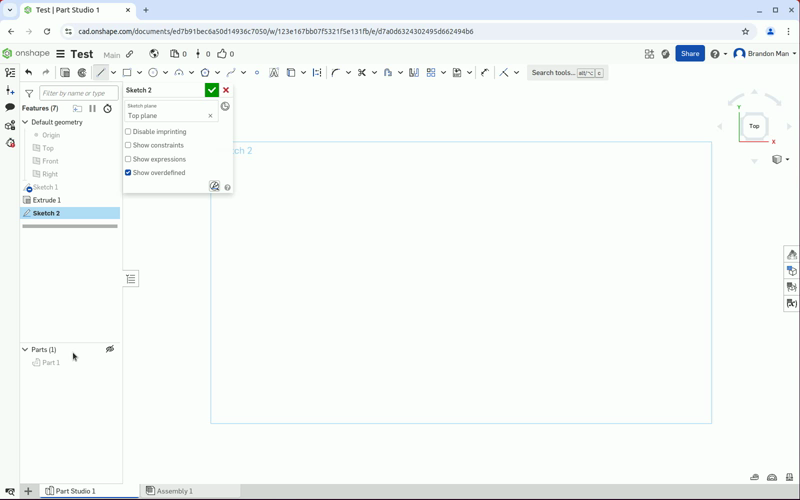
key_down(shift)
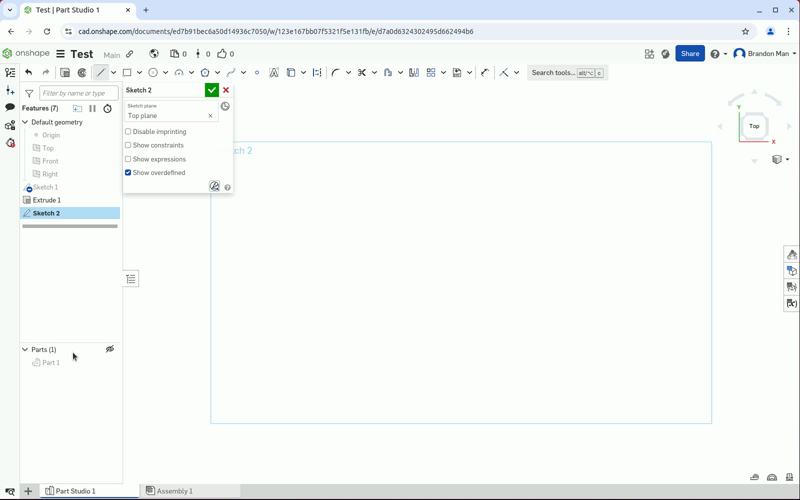
mouse_move(355, 332)
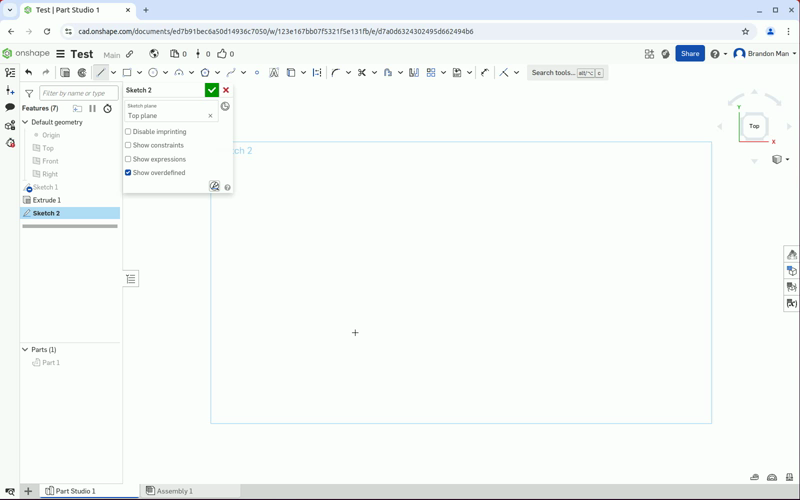
click(355, 332)
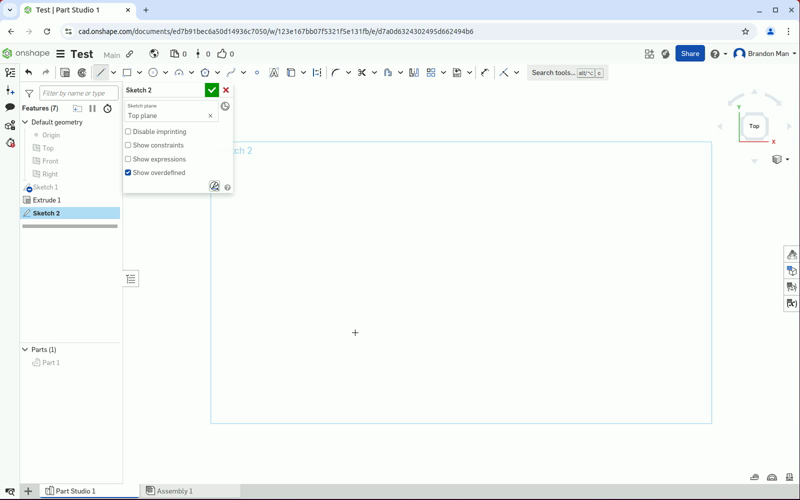
key_up(shift)
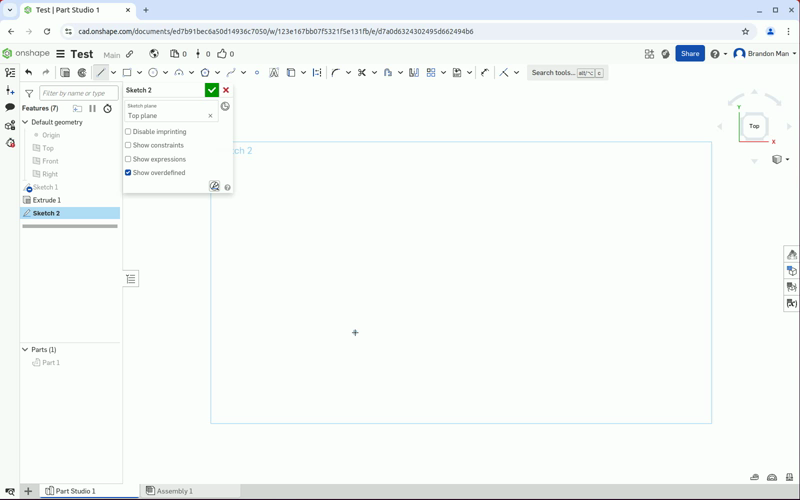
key_down(shift)
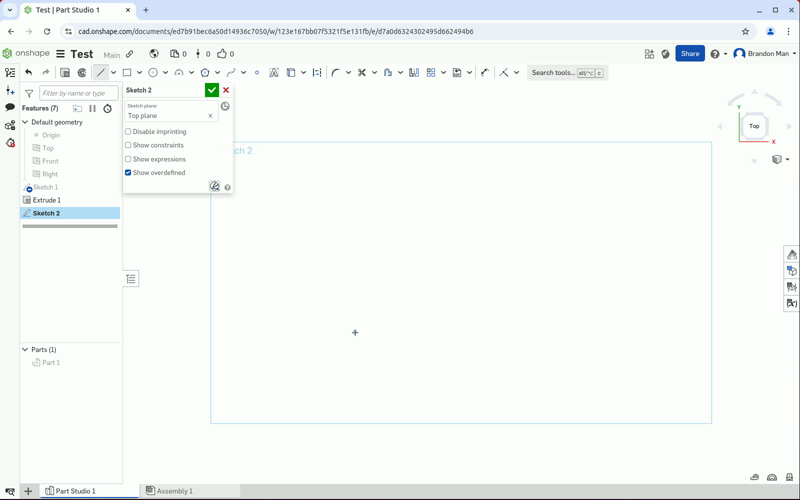
mouse_move(385, 332)
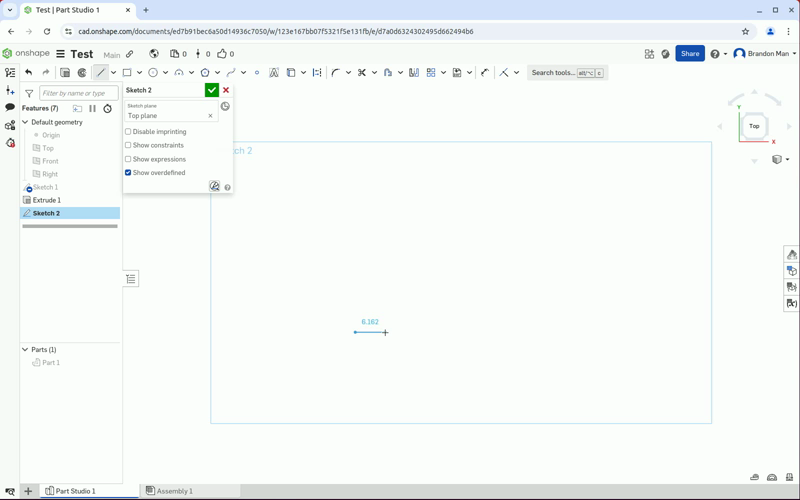
mouse_move(355, 325)
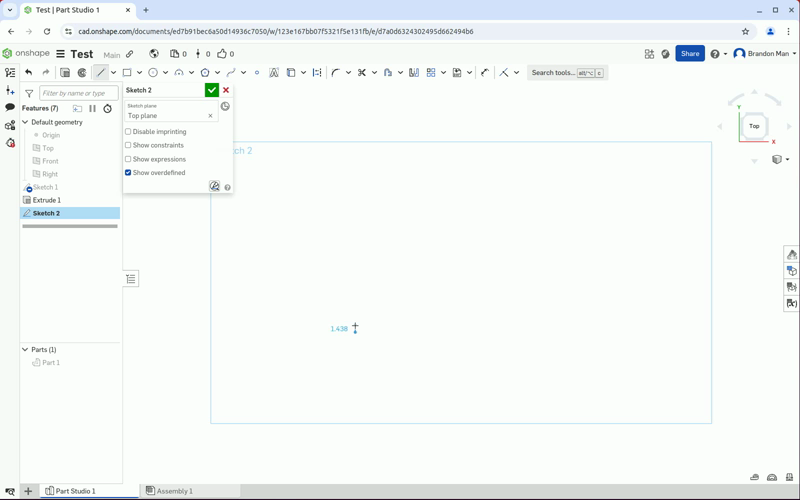
scroll(6)
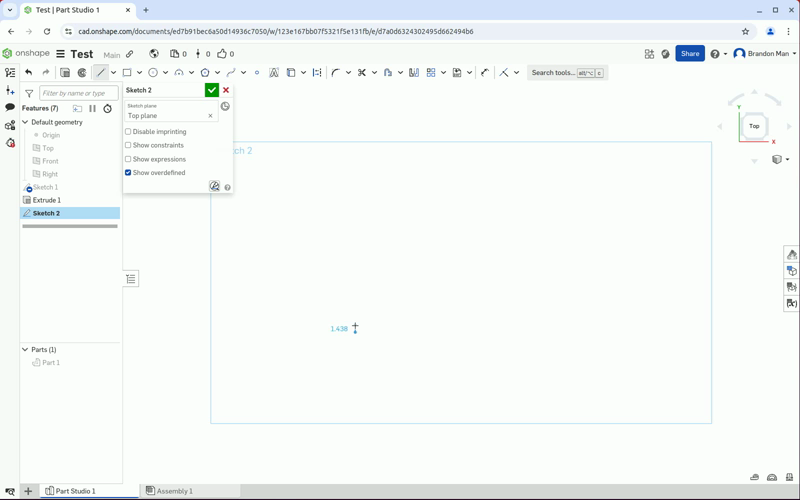
scroll(6)
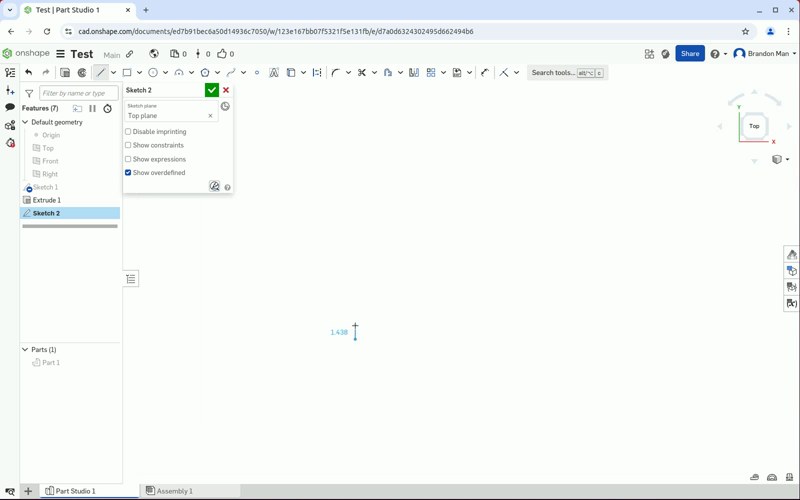
scroll(6)
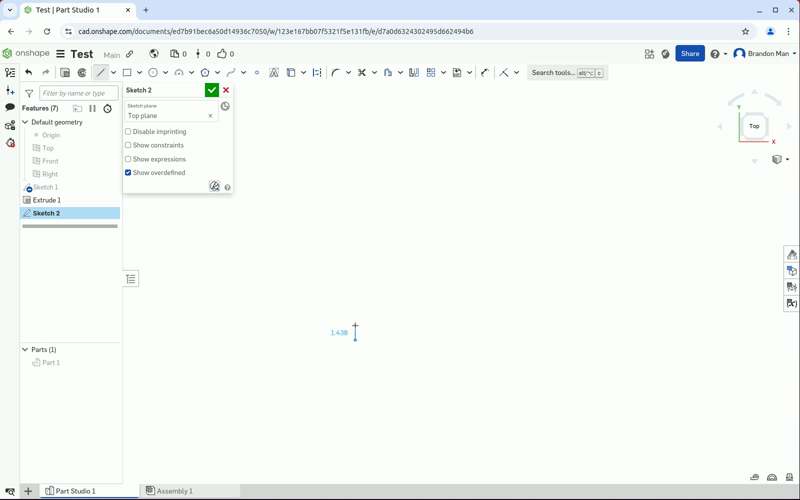
scroll(6)
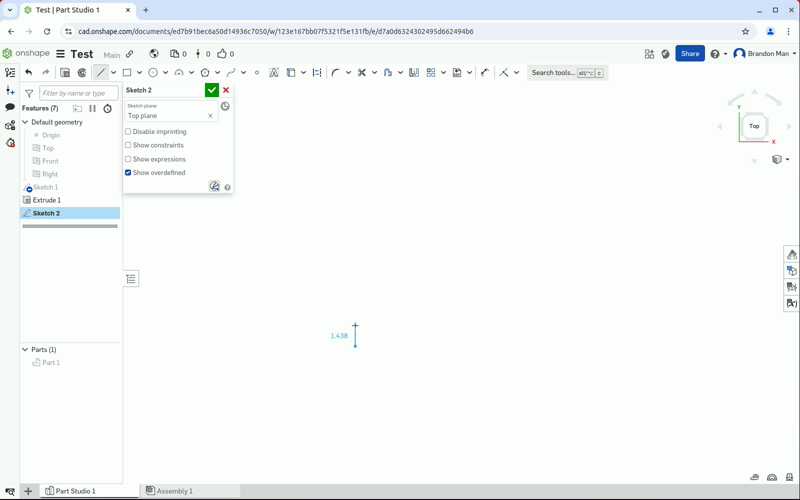
scroll(6)
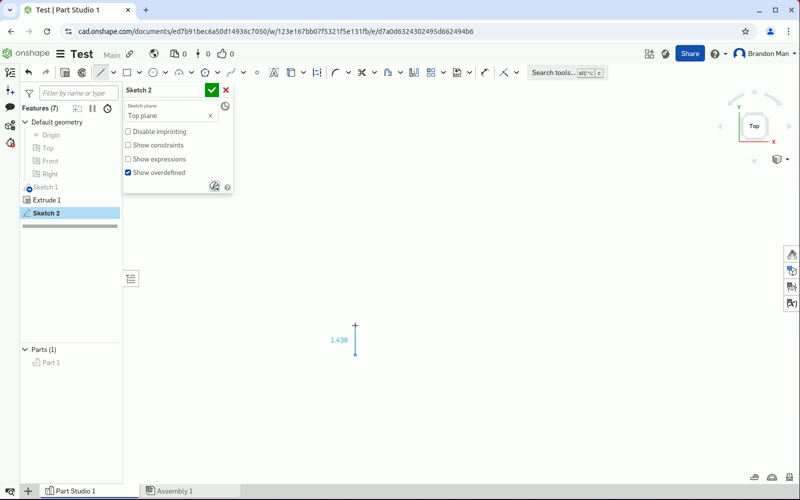
scroll(6)
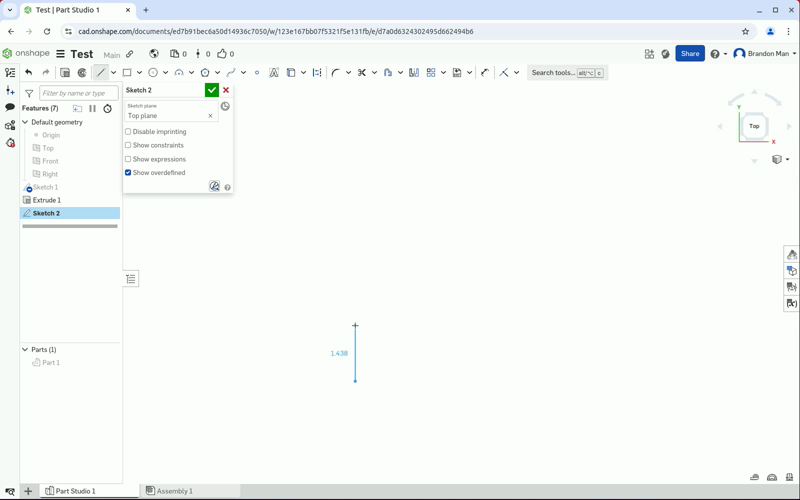
scroll(6)
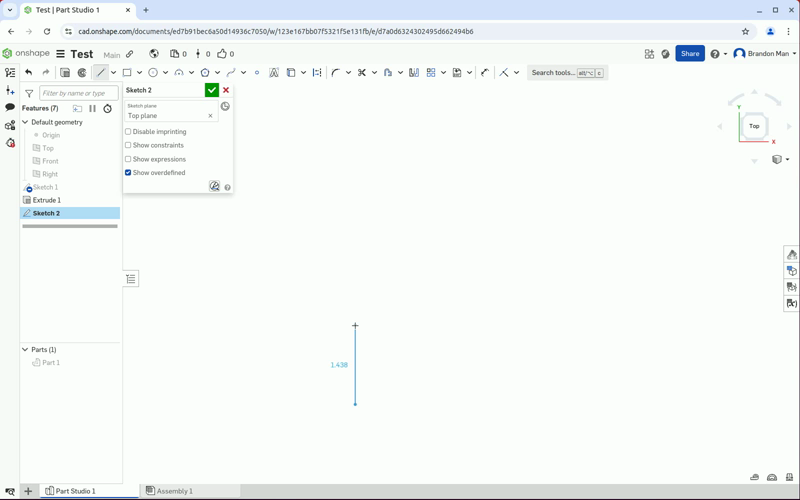
click(355, 325)
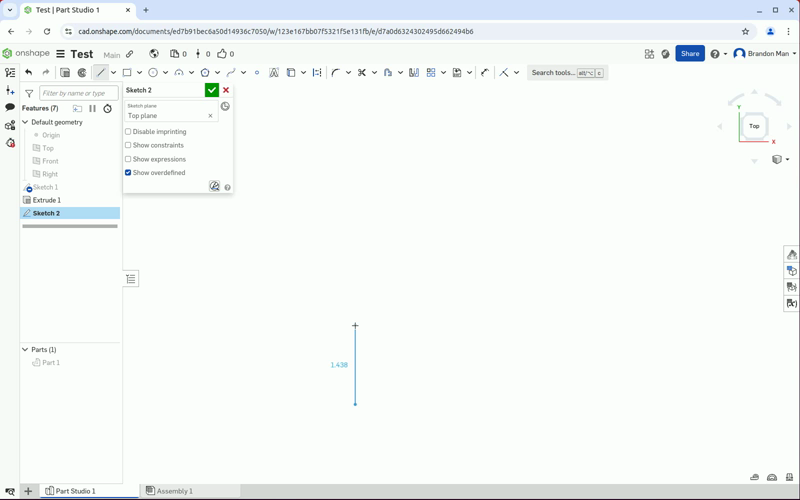
scroll(-6)
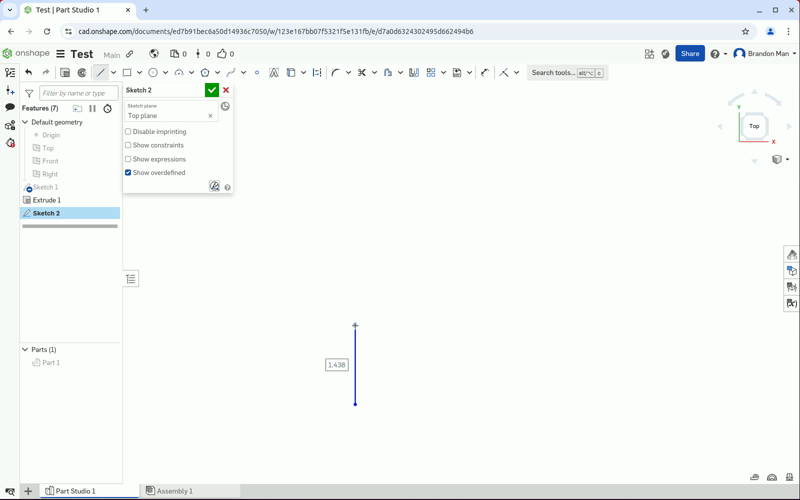
scroll(-6)
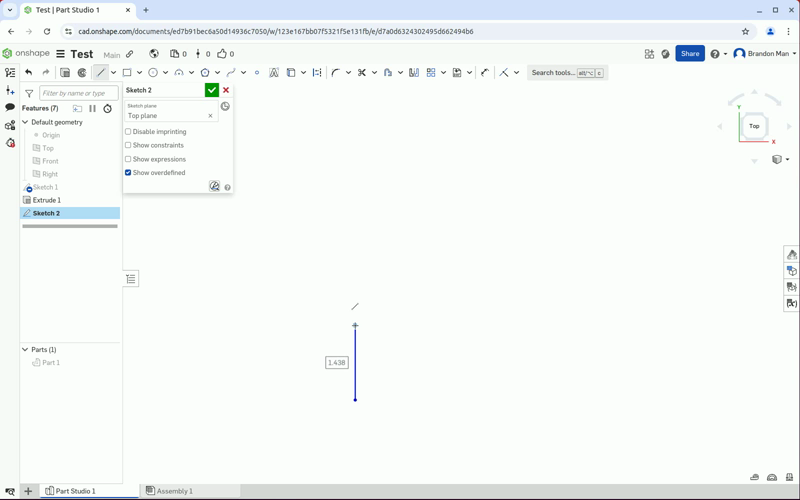
scroll(-6)
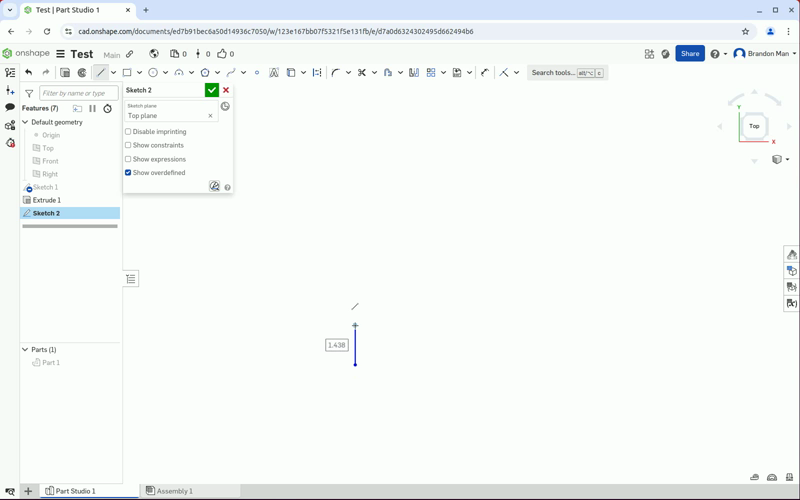
scroll(-6)
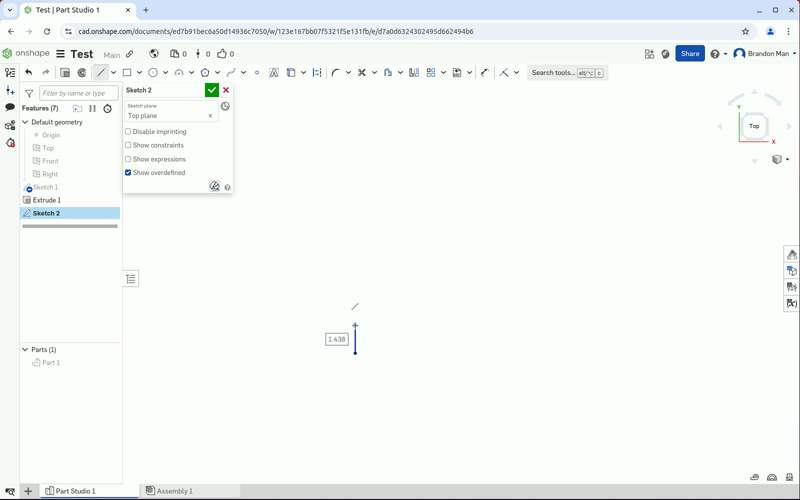
scroll(-6)
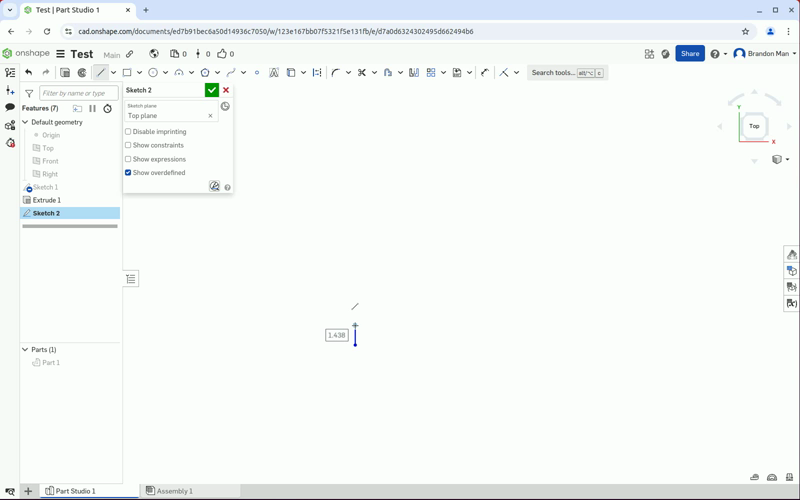
scroll(-6)
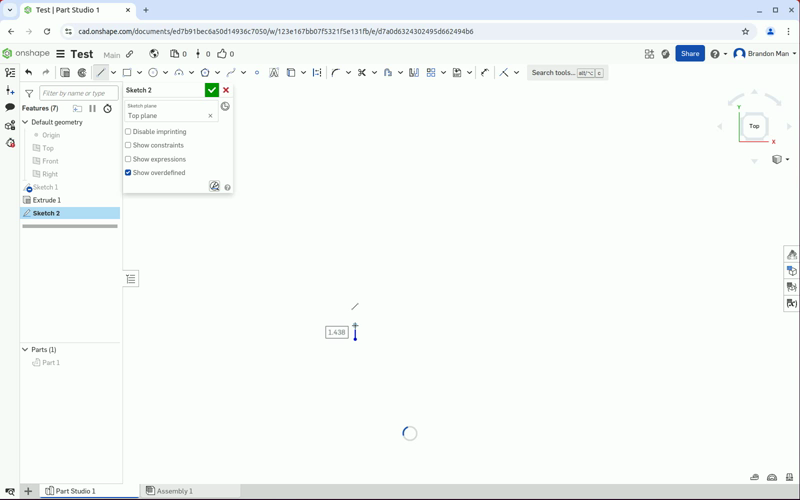
scroll(-6)
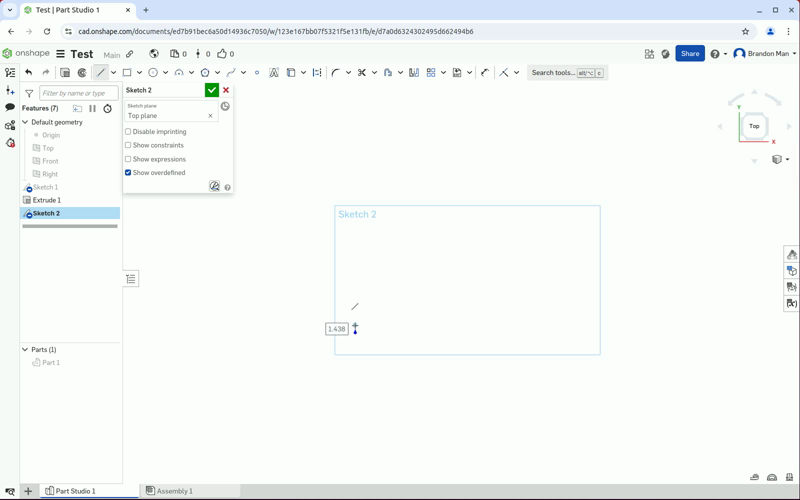
key_up(shift)
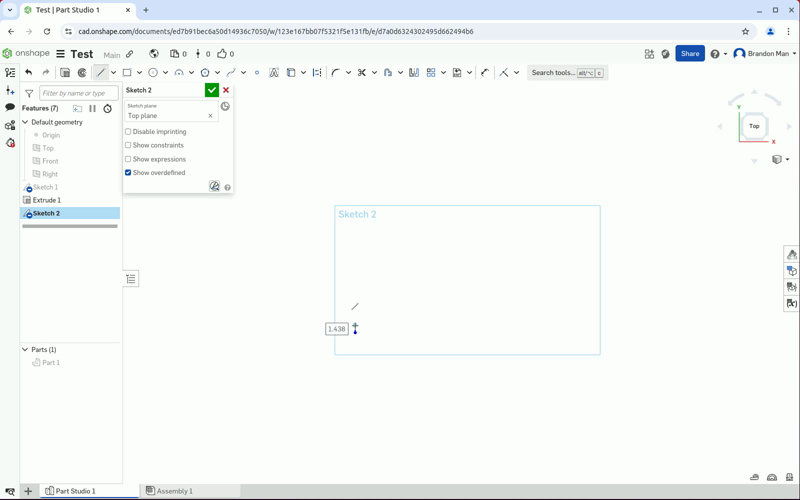
key_down(shift)
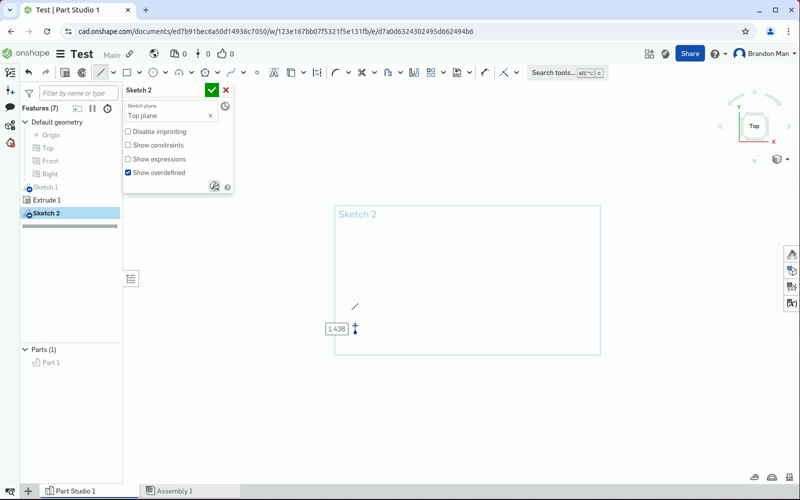
mouse_move(385, 325)
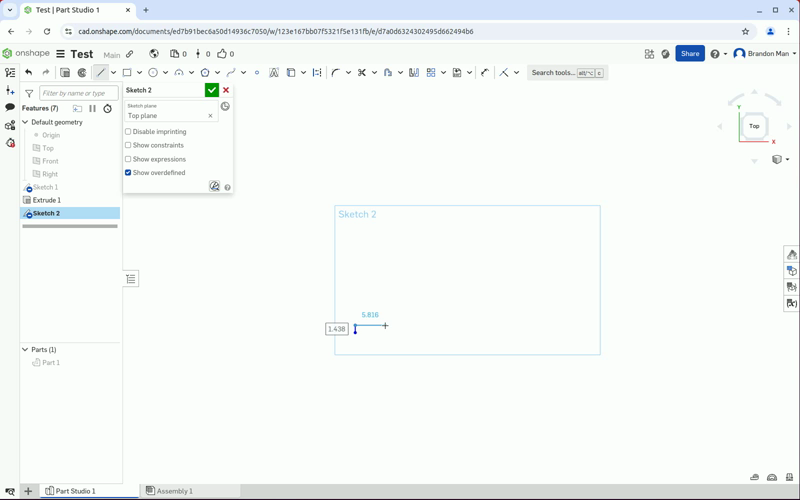
mouse_move(405, 325)
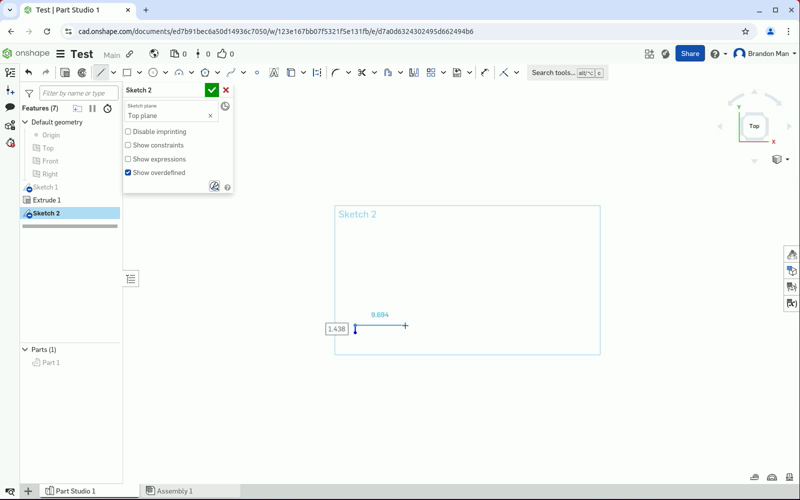
click(405, 325)
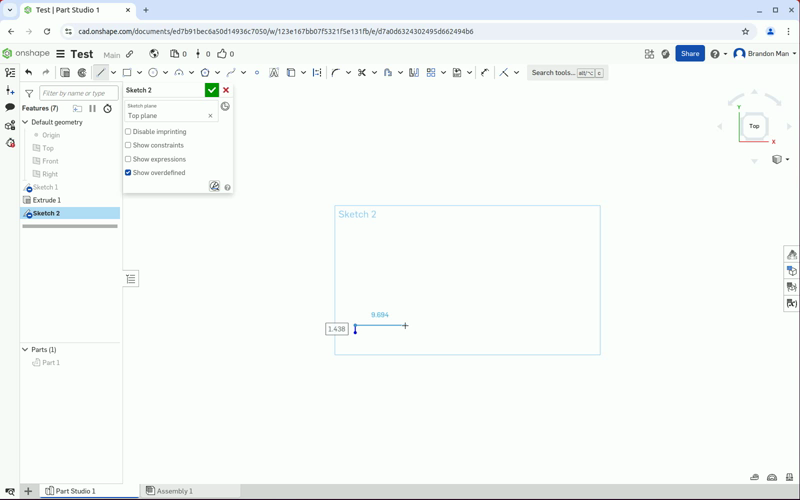
key_up(shift)
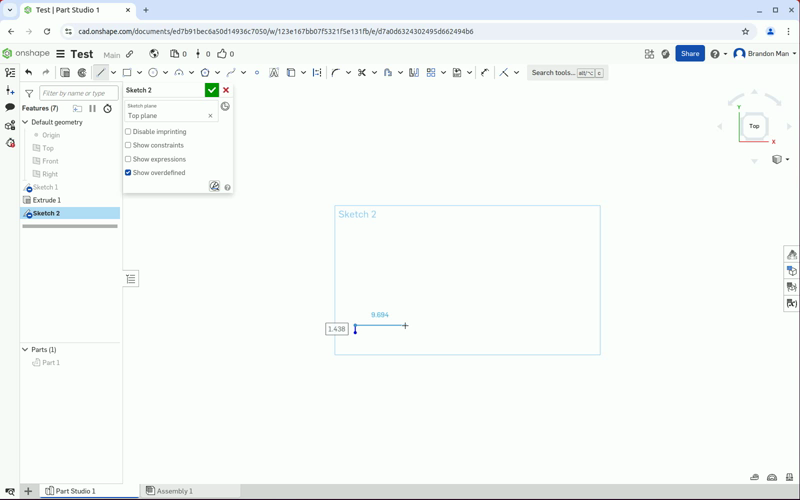
key_down(shift)
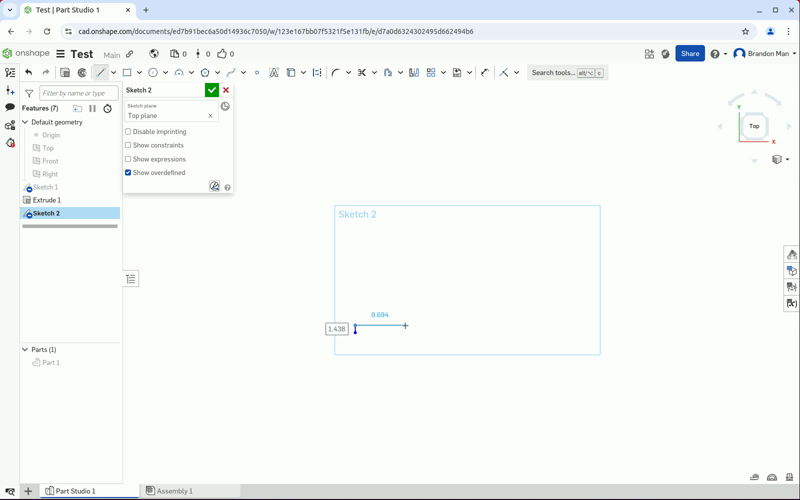
mouse_move(435, 325)
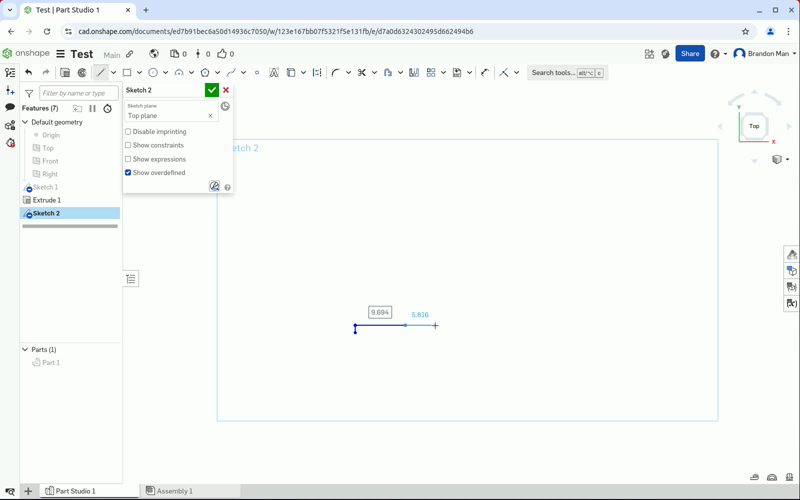
mouse_move(405, 332)
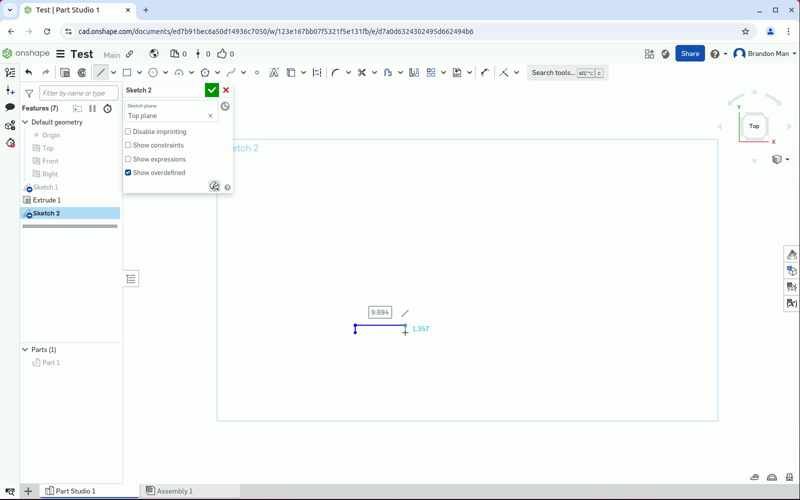
scroll(6)
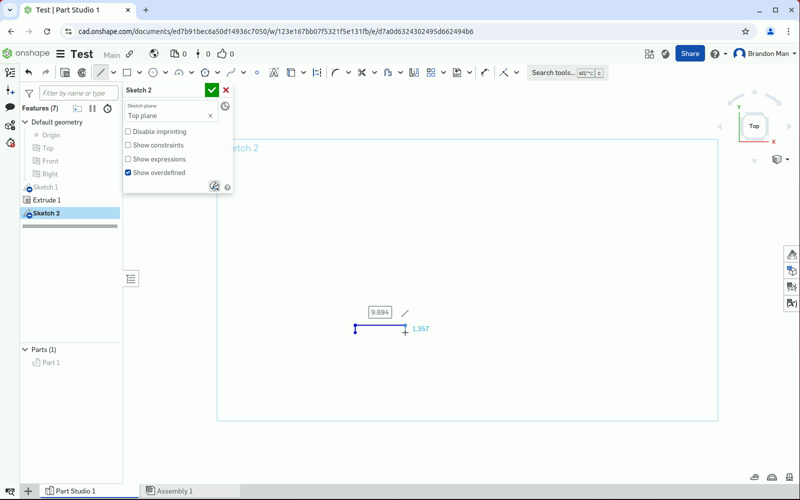
scroll(6)
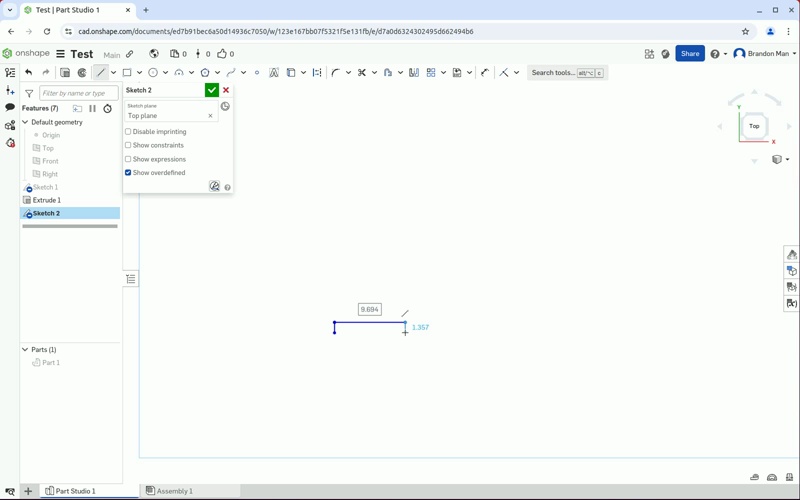
scroll(6)
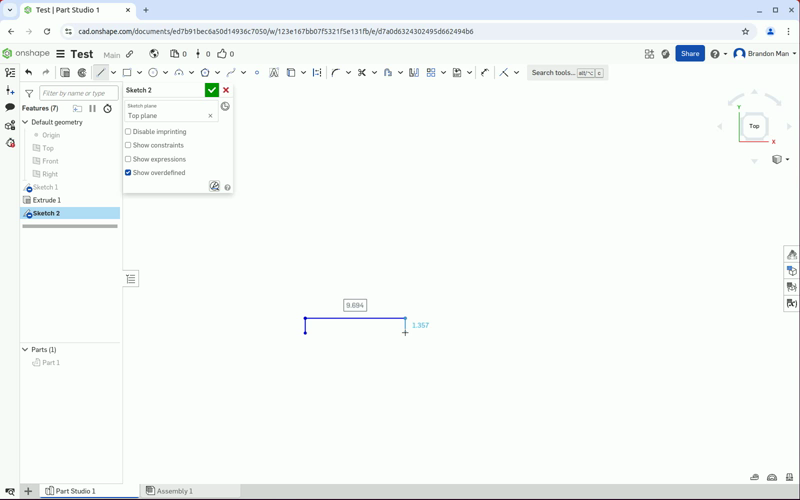
scroll(6)
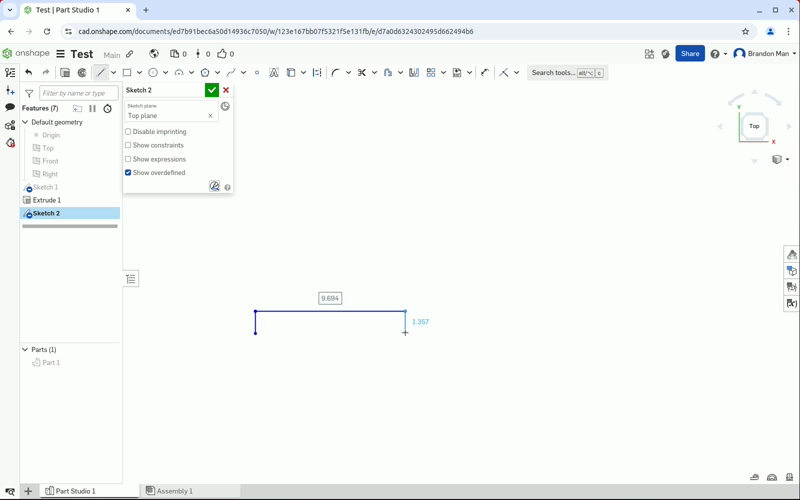
scroll(6)
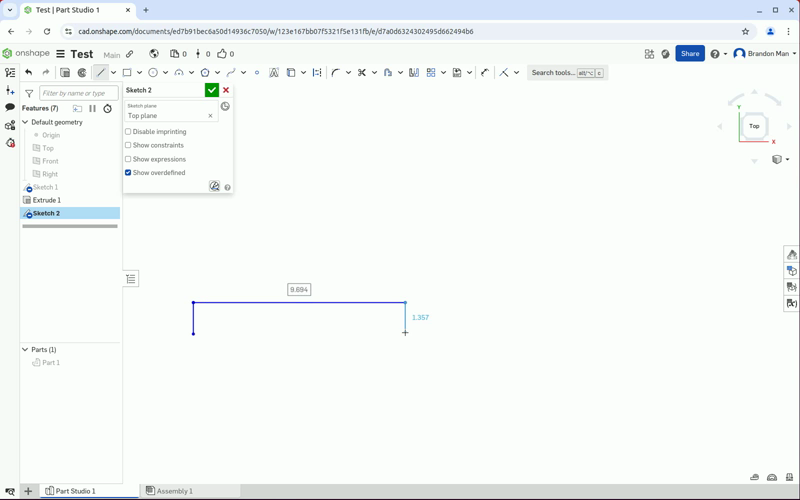
scroll(6)
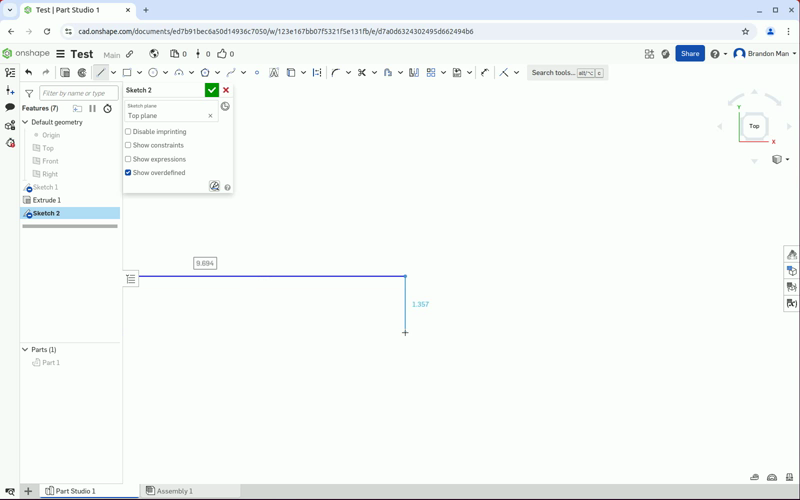
scroll(6)
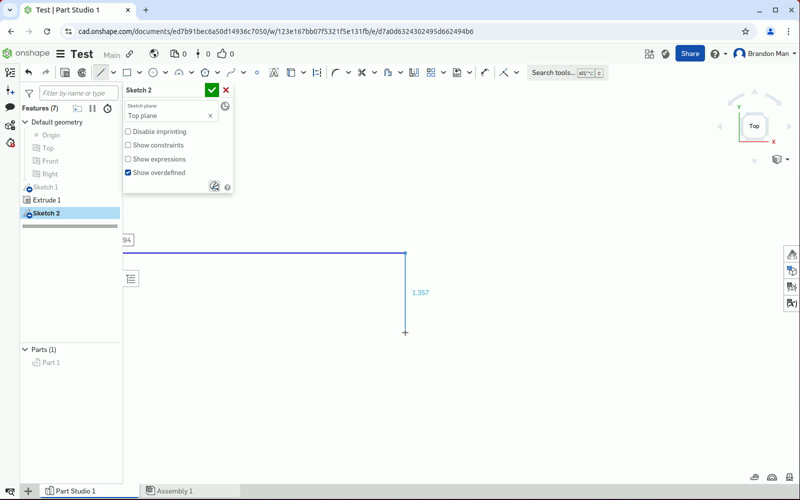
click(405, 332)
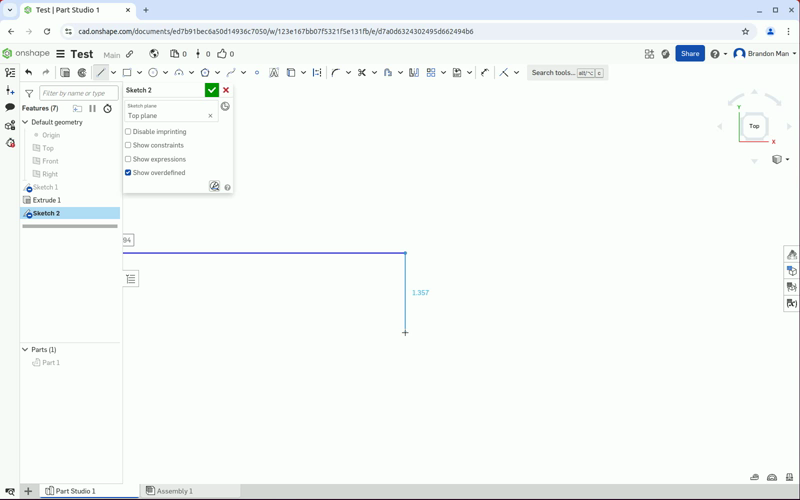
scroll(-6)
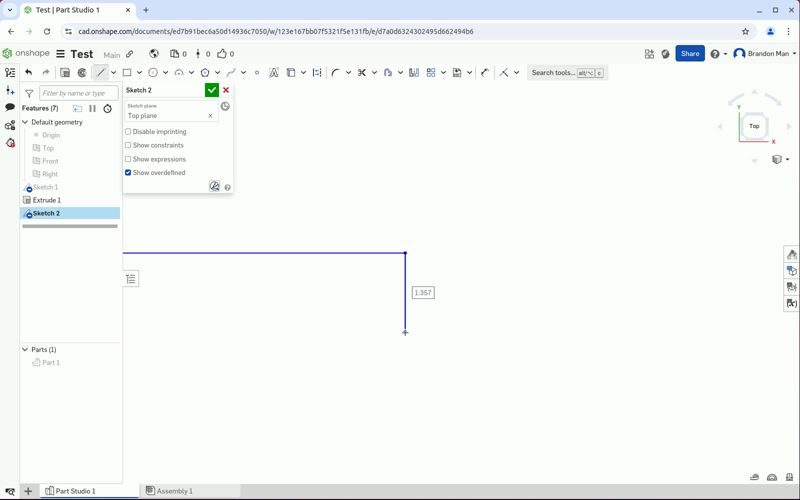
scroll(-6)
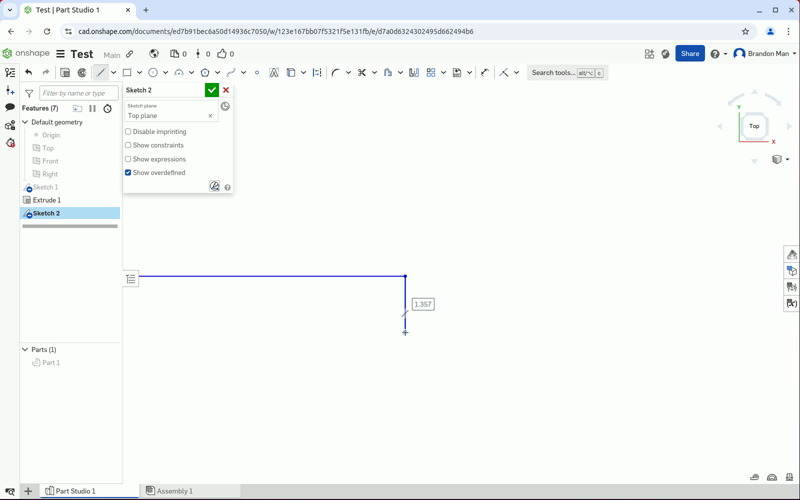
scroll(-6)
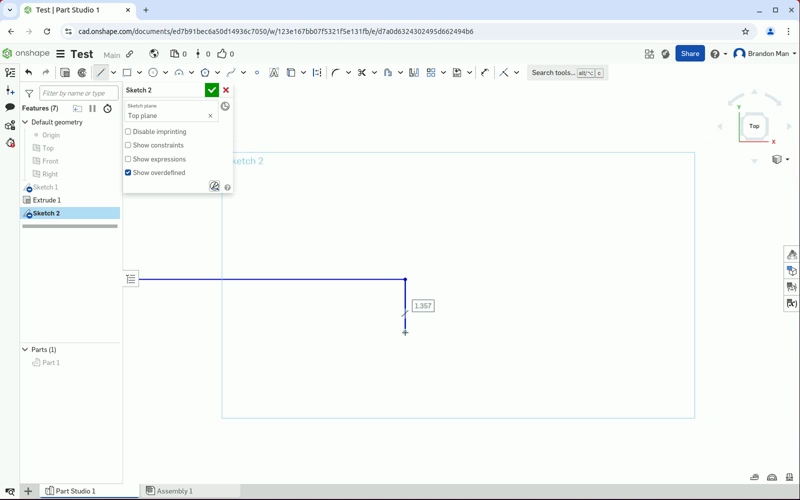
scroll(-6)
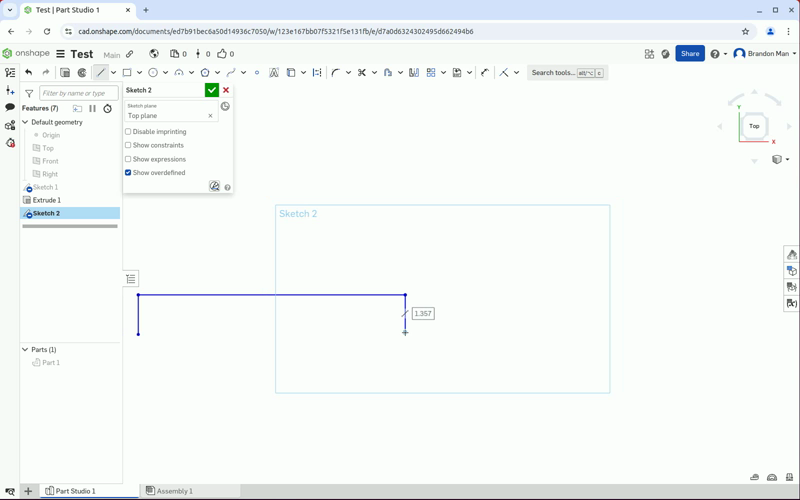
scroll(-6)
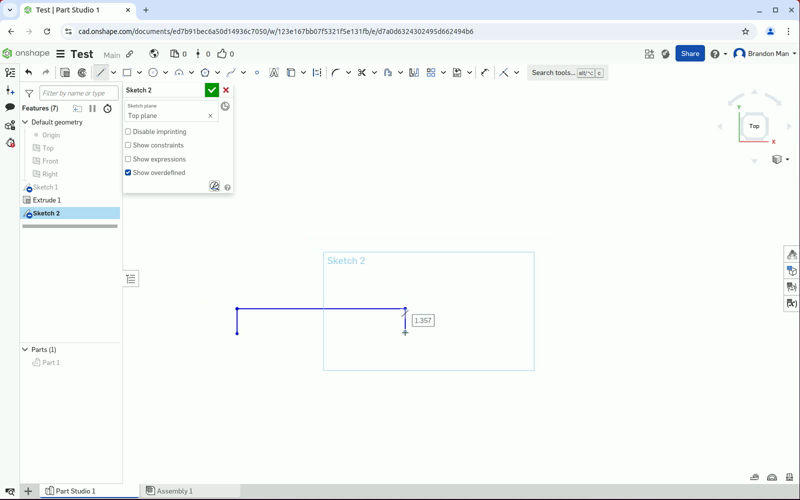
scroll(-6)
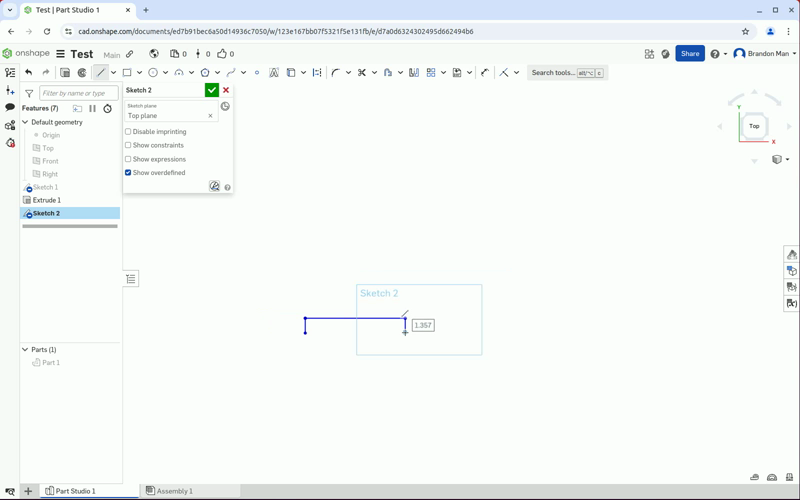
scroll(-6)
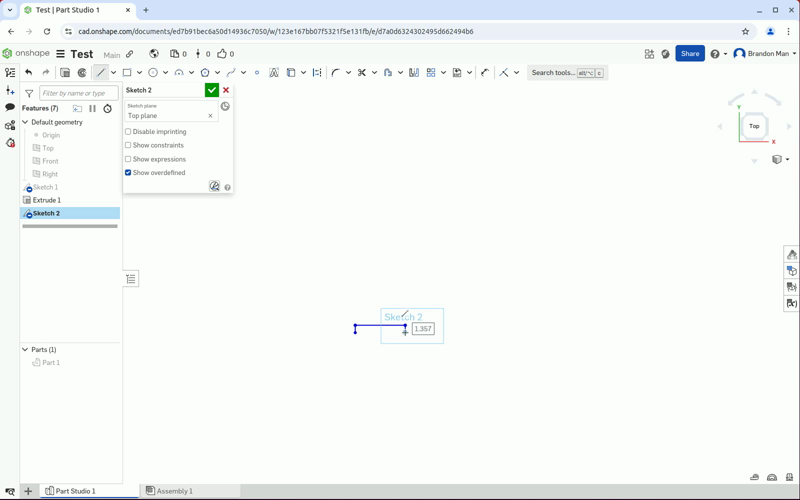
key_up(shift)
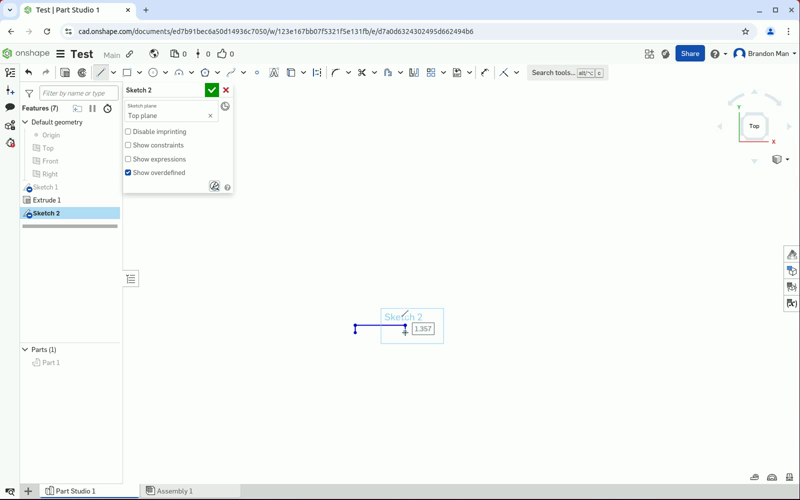
key_down(shift)
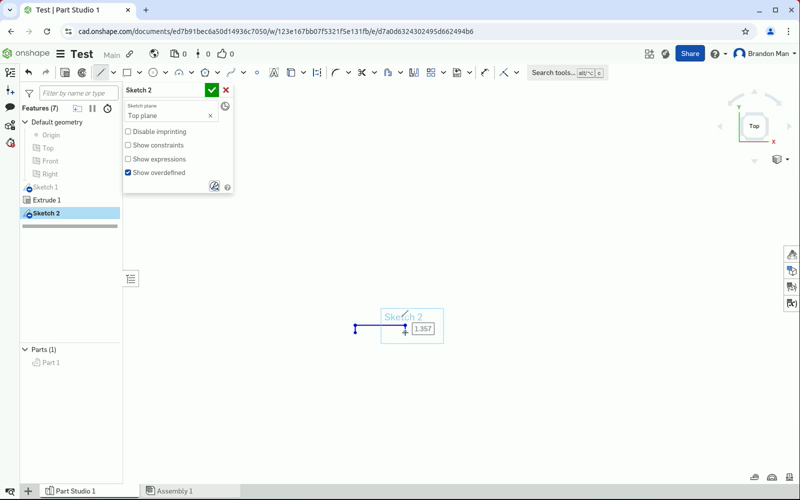
mouse_move(435, 332)
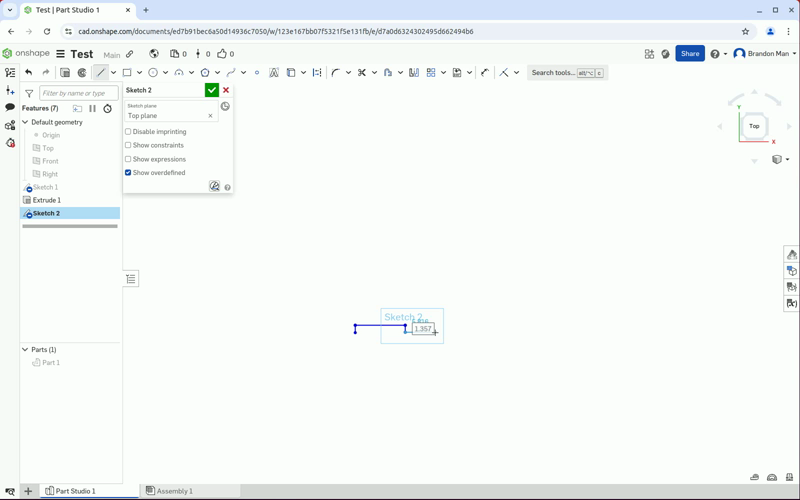
mouse_move(355, 332)
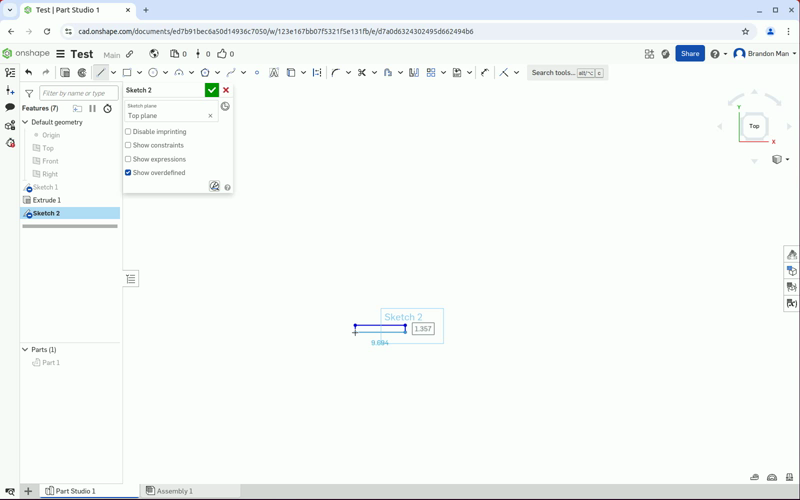
click(355, 332)
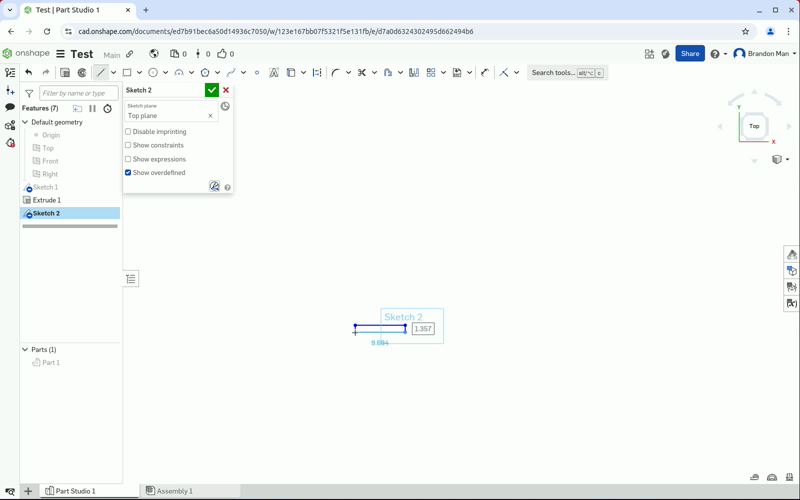
key_up(shift)
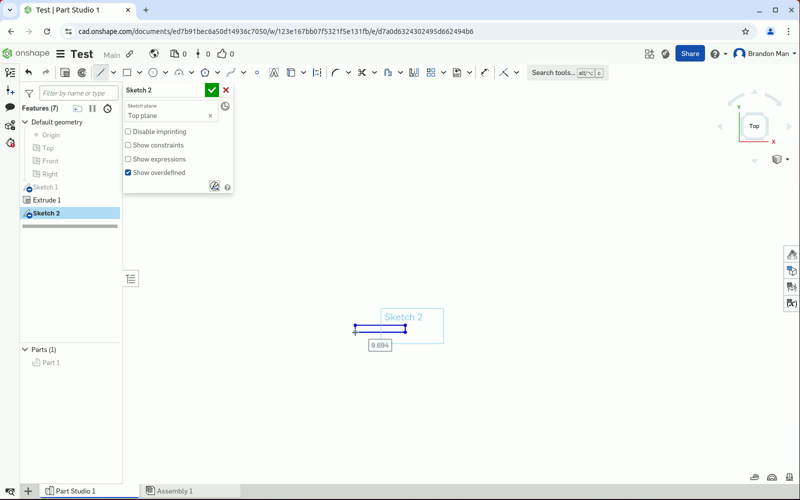
key(esc)
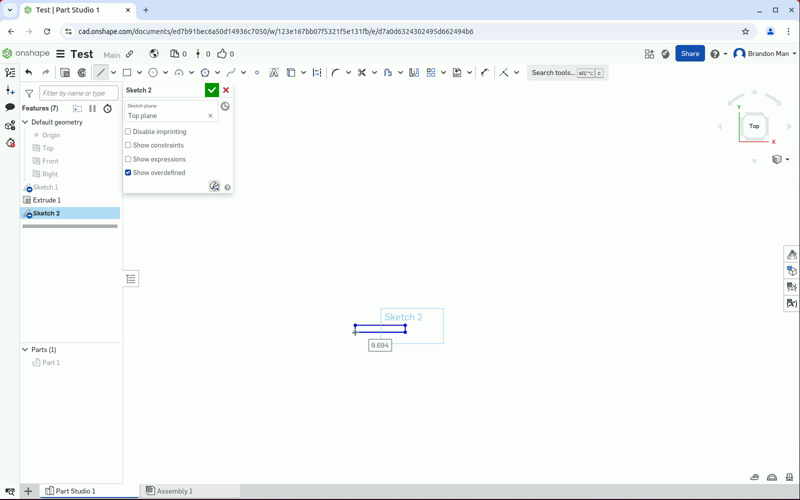
mouse_move(375, 331)
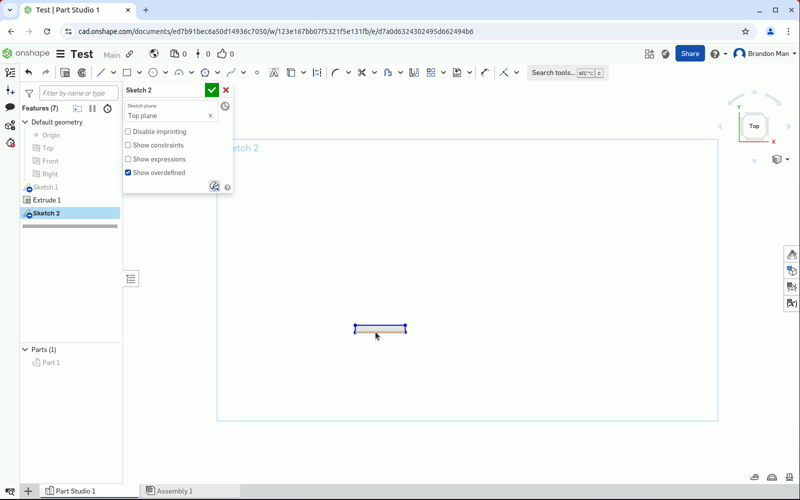
scroll(6)
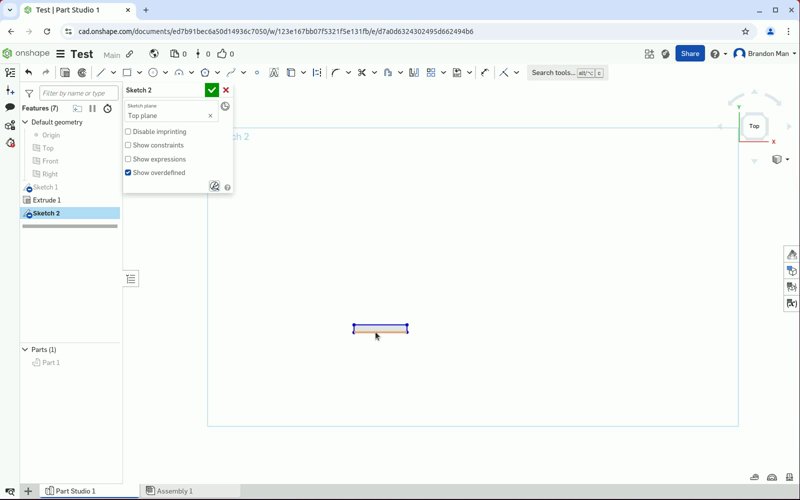
scroll(6)
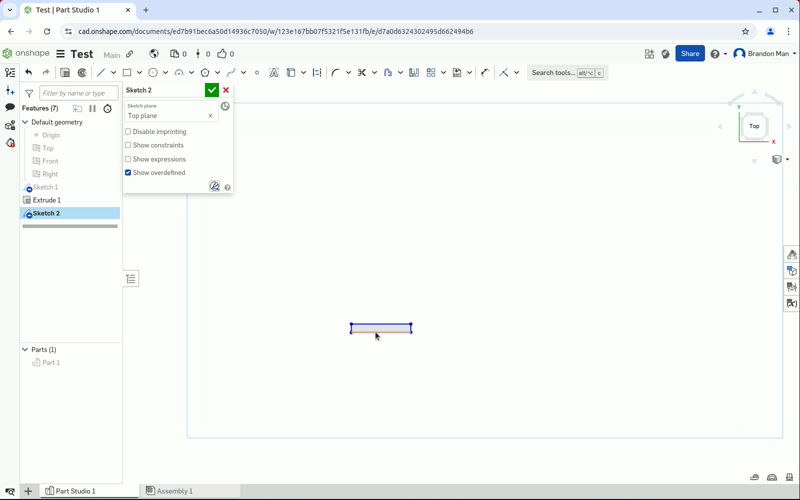
scroll(6)
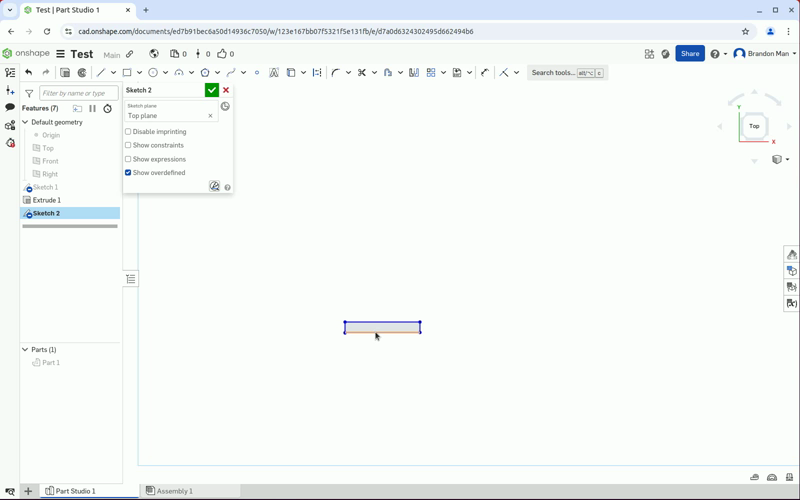
scroll(6)
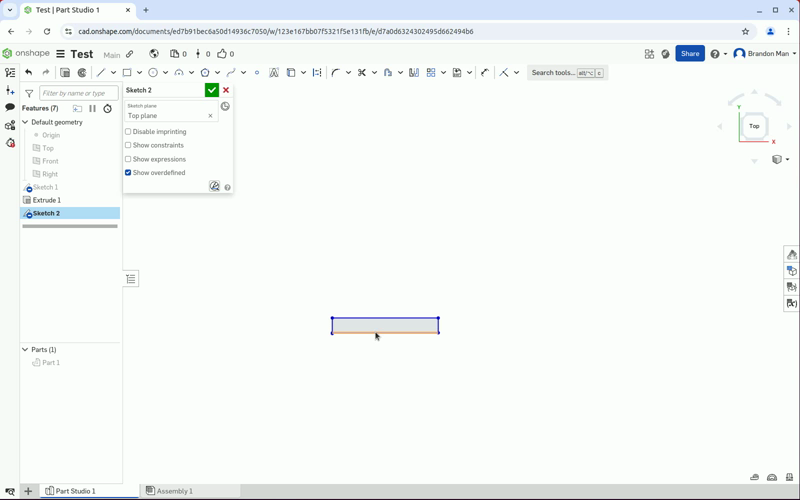
scroll(6)
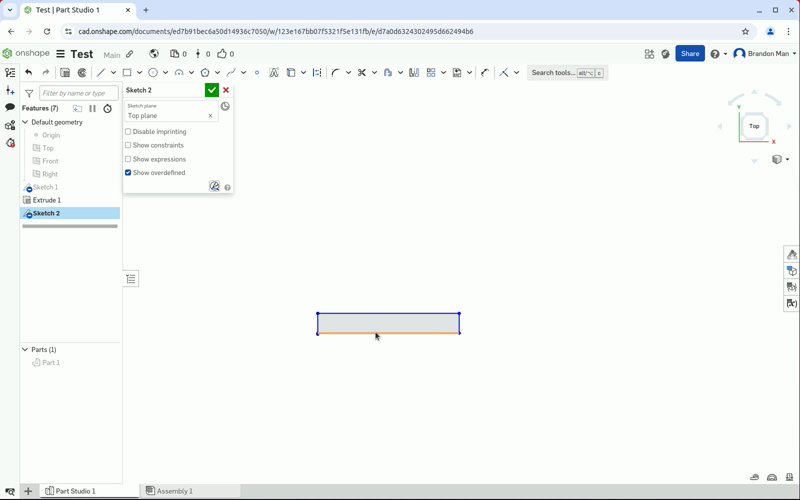
scroll(6)
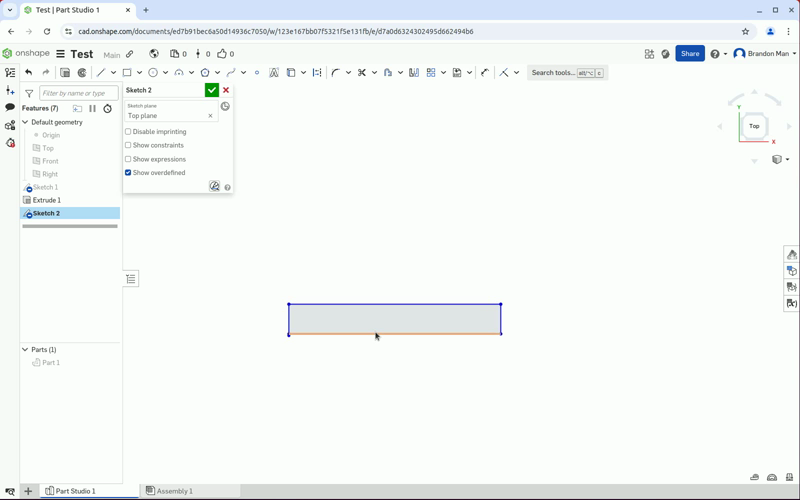
scroll(6)
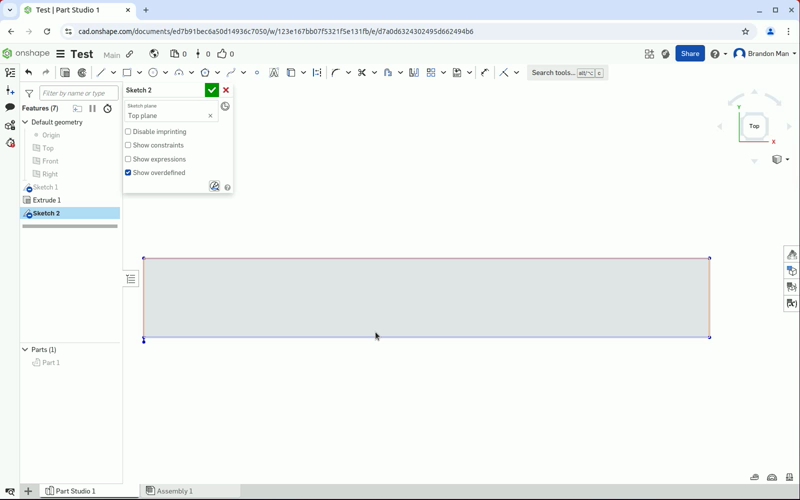
click(375, 331)
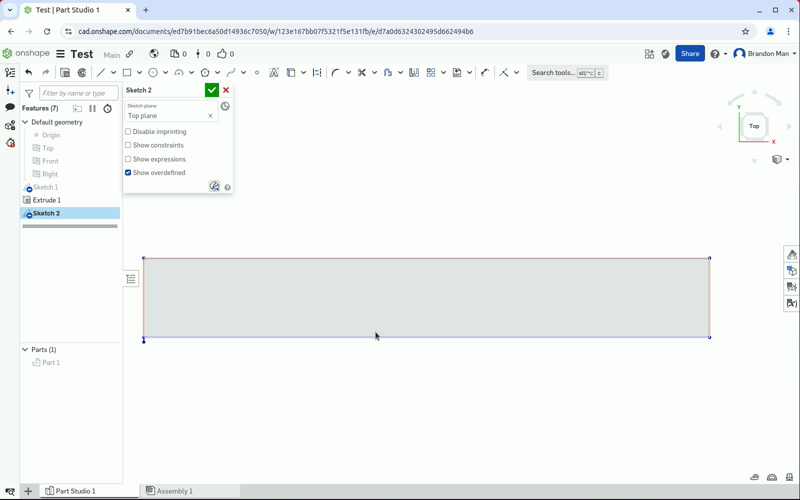
scroll(-6)
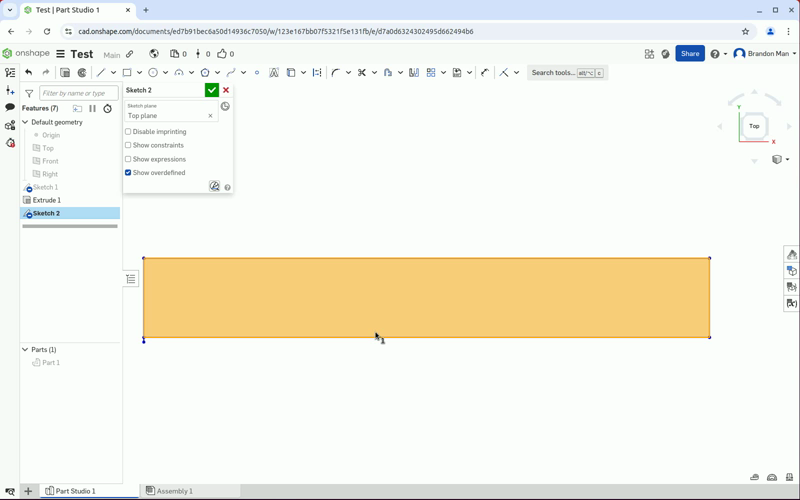
scroll(-6)
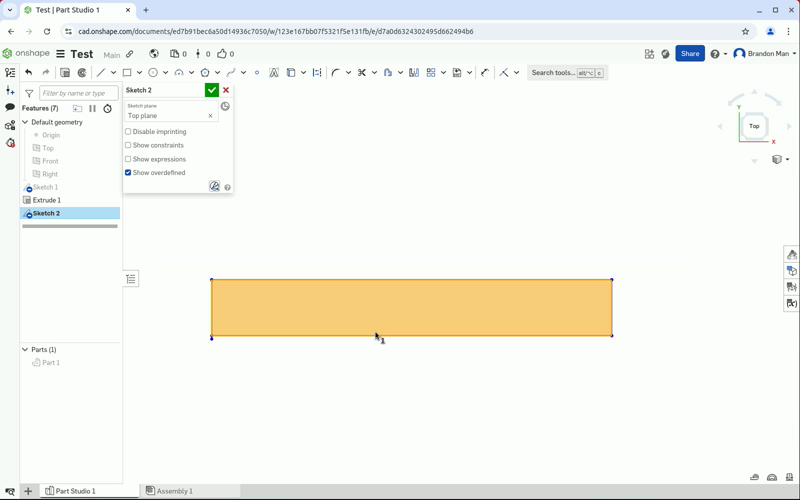
scroll(-6)
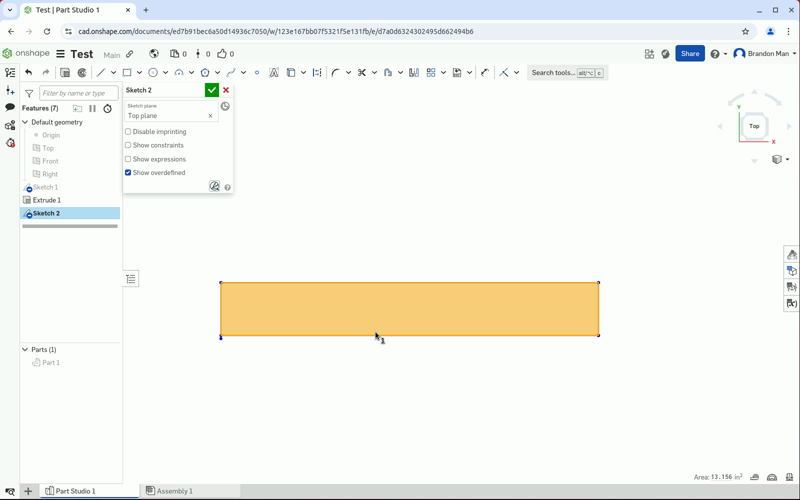
scroll(-6)
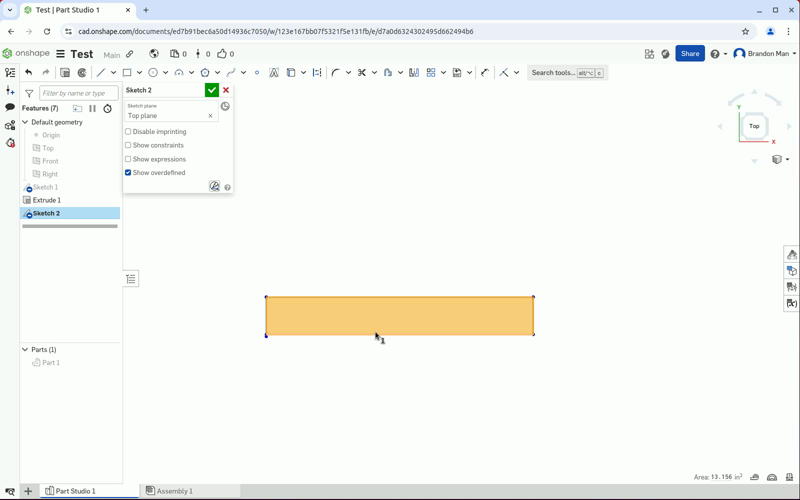
scroll(-6)
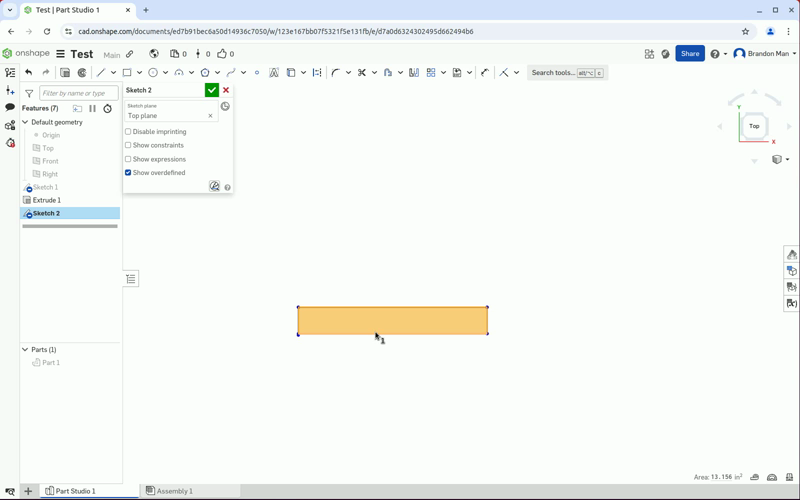
scroll(-6)
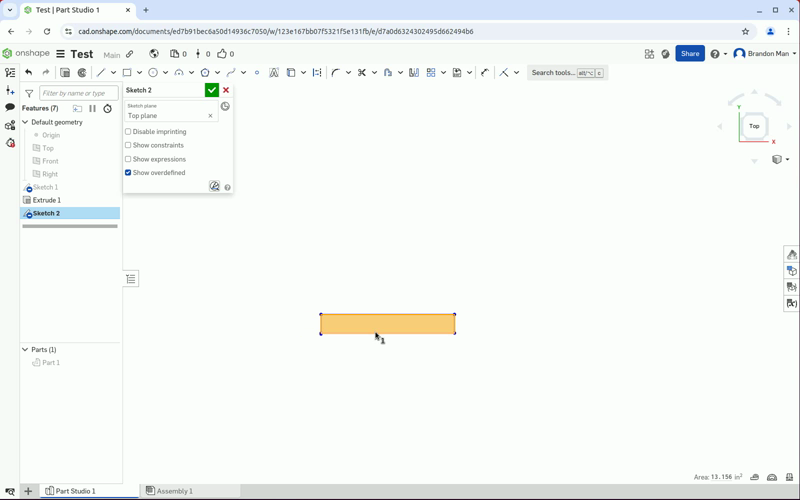
scroll(-6)
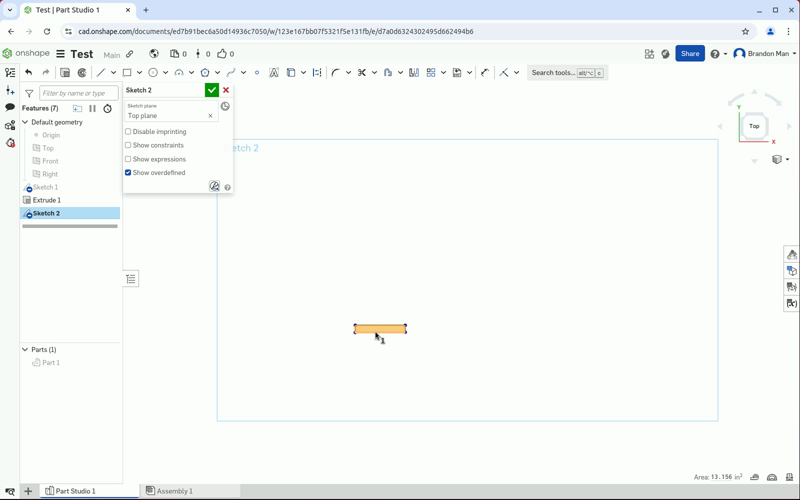
mouse_move(73, 352)
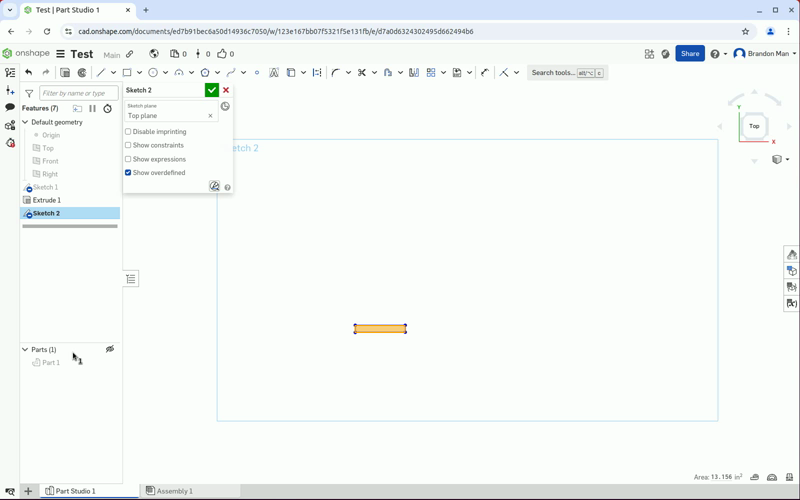
key(shift+y)
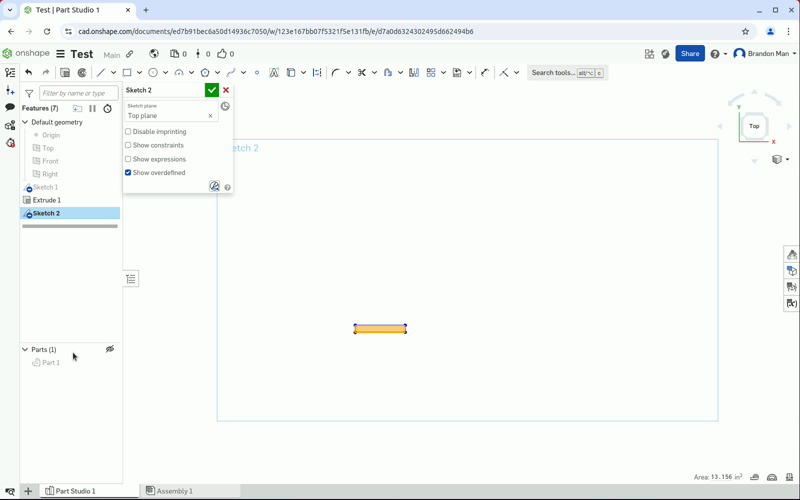
key(shift+e)
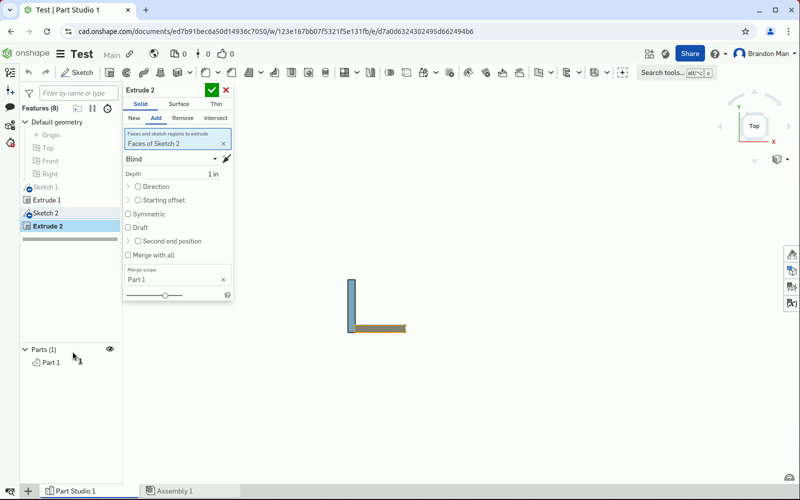
mouse_move(143, 106)
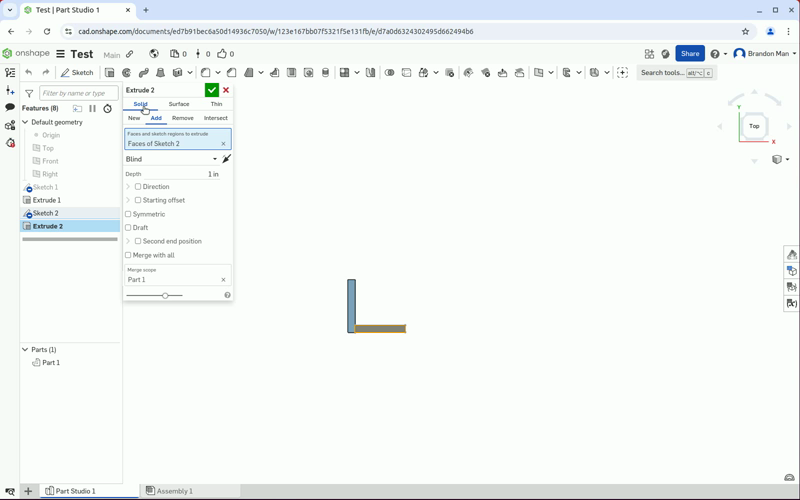
click(143, 106)
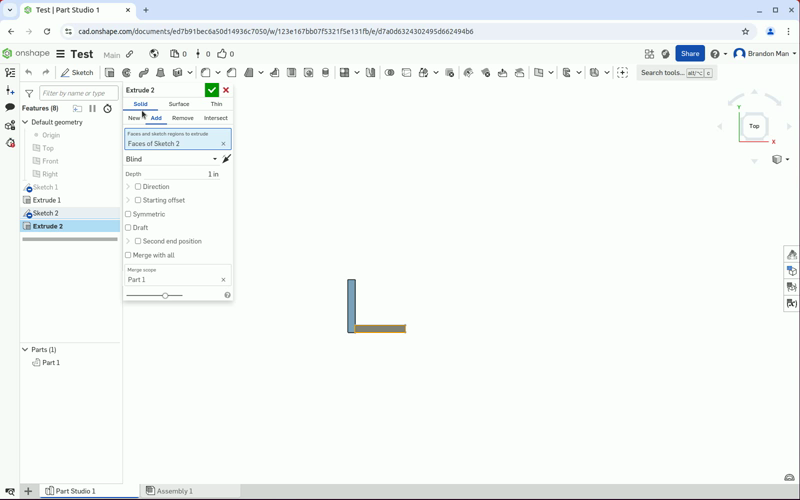
mouse_move(137, 120)
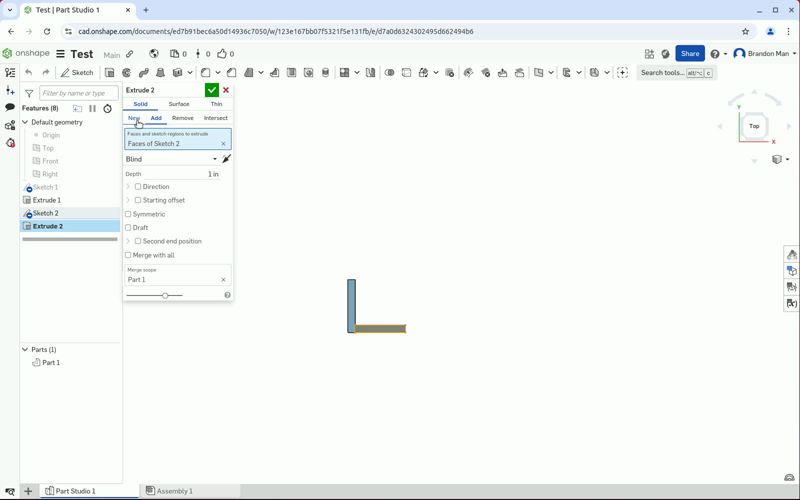
click(137, 120)
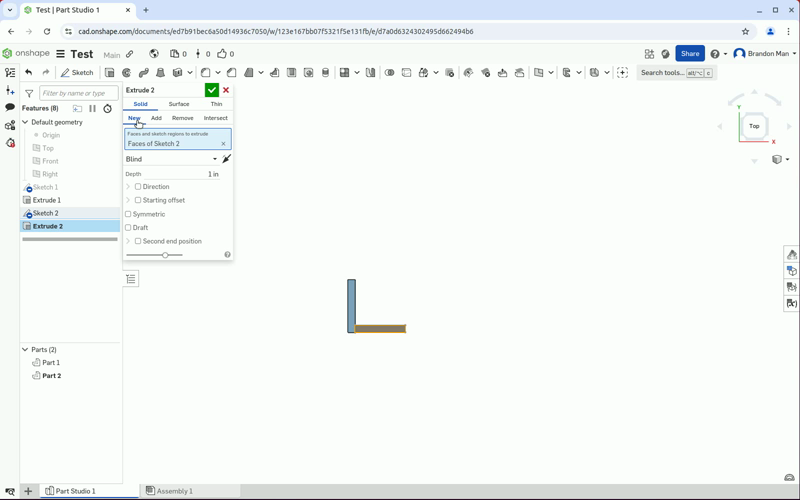
key(tab, 4)
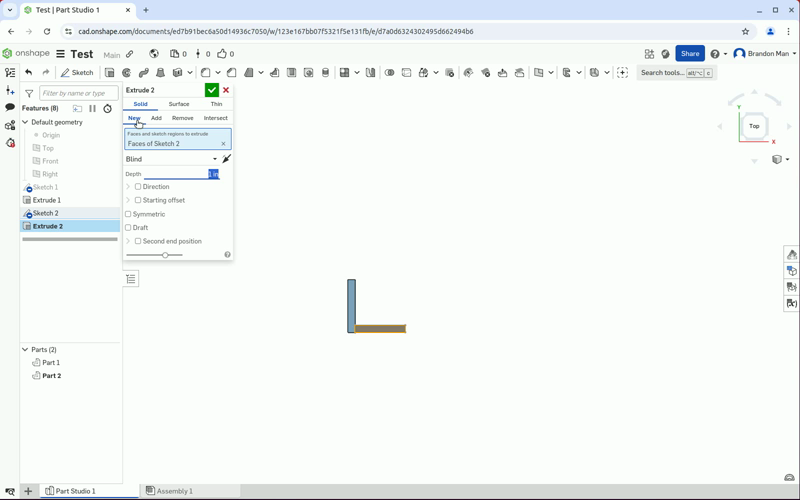
text(9.388)
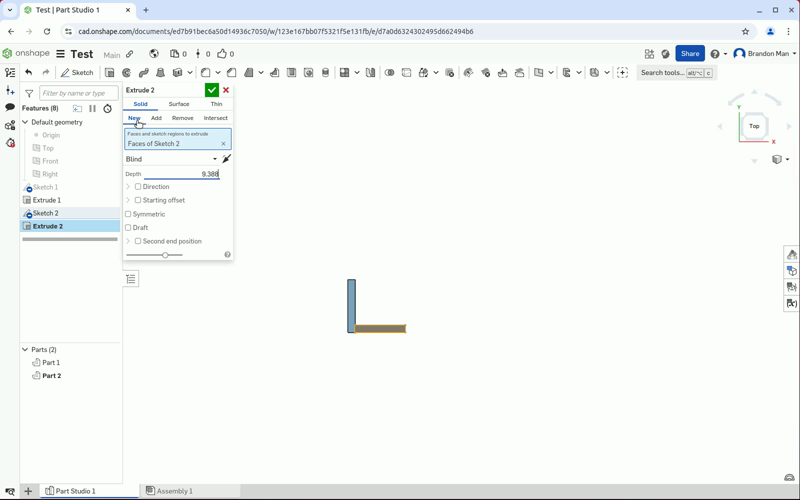
key(enter)
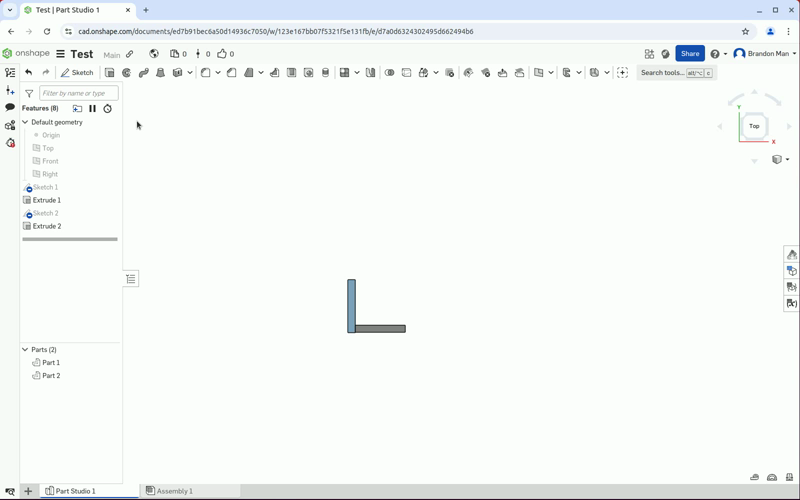
key(shift+h)
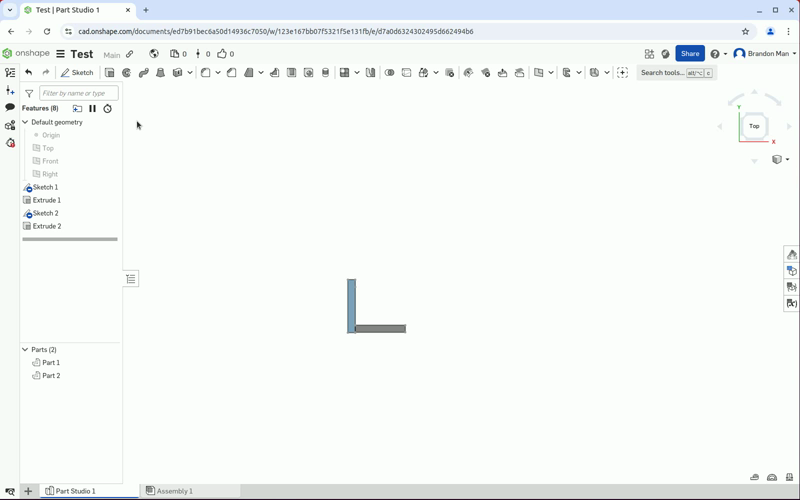
key(shift+h)
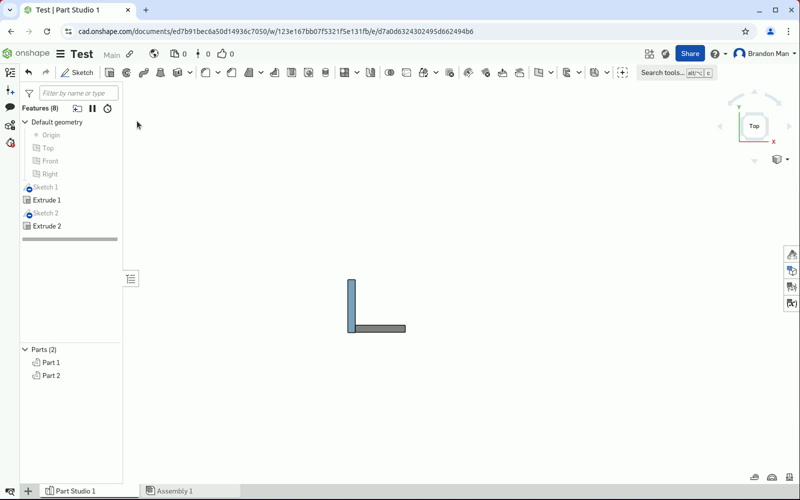
mouse_move(73, 189)
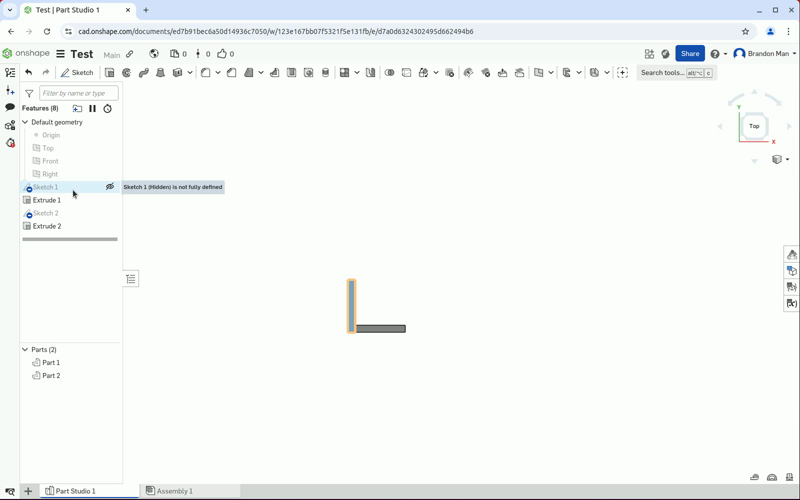
click(73, 189)
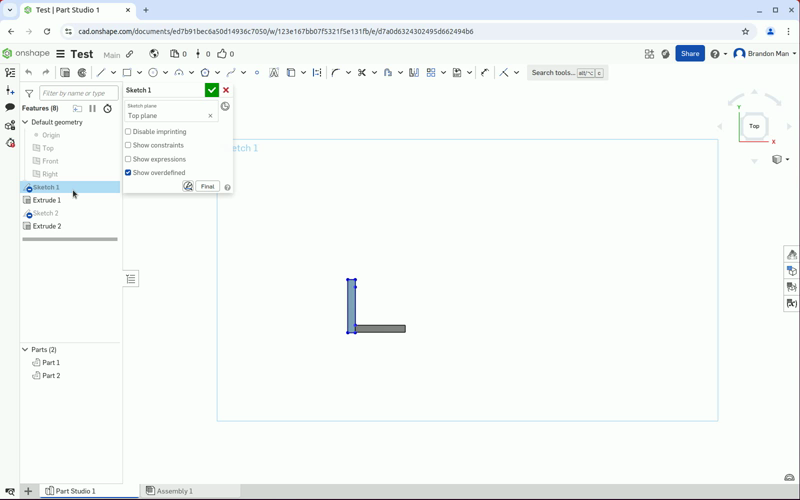
mouse_move(229, 92)
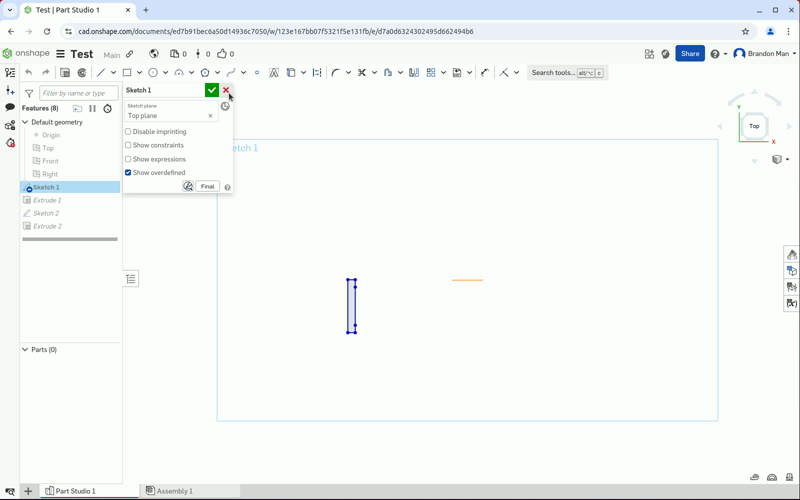
click(229, 92)
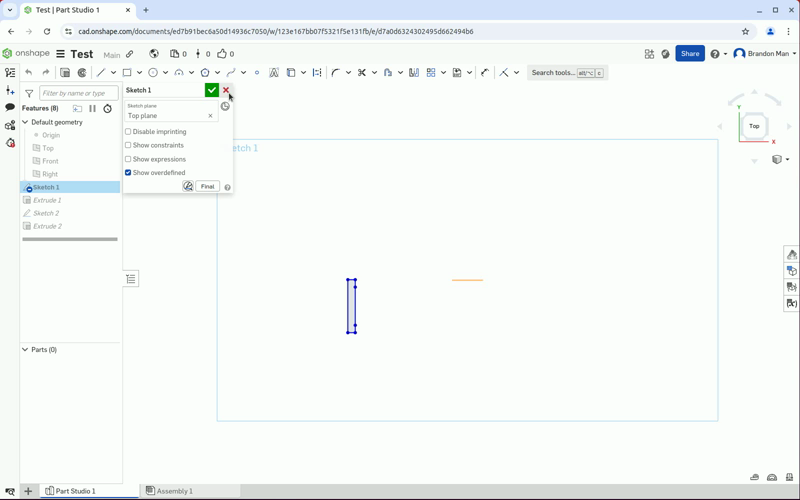
key(shift+s)
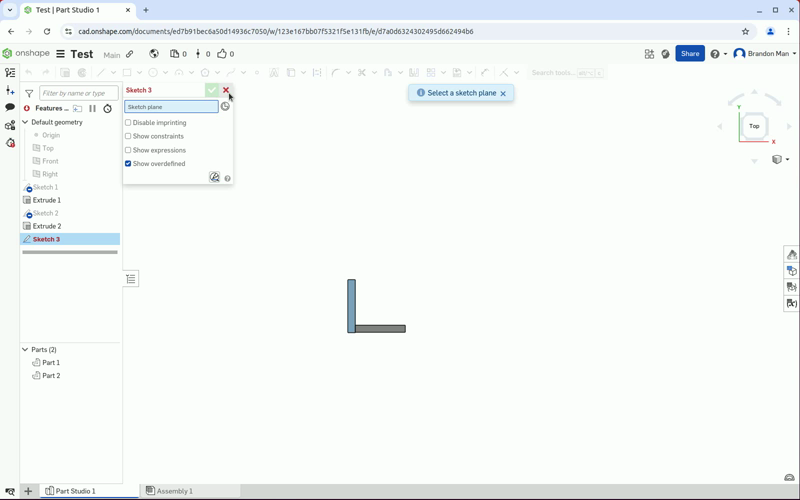
mouse_move(73, 150)
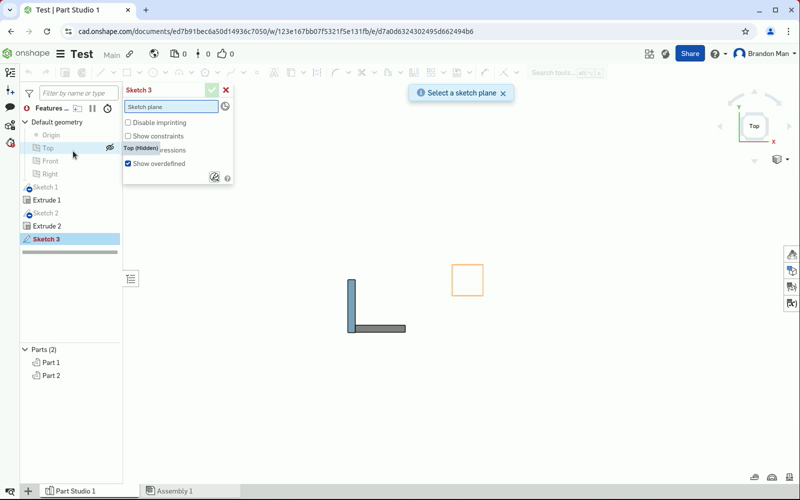
click(73, 150)
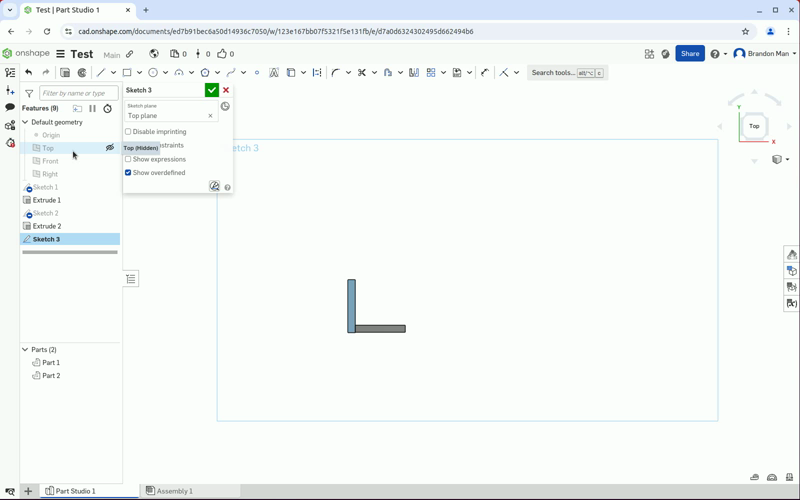
mouse_move(73, 352)
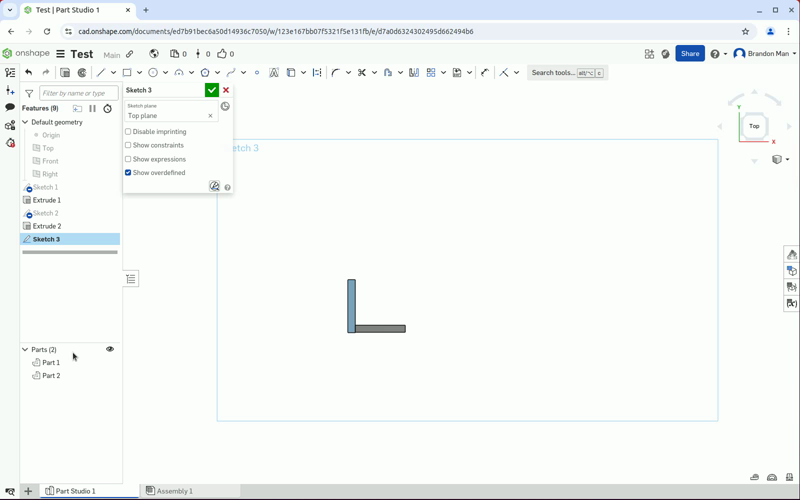
key(y)
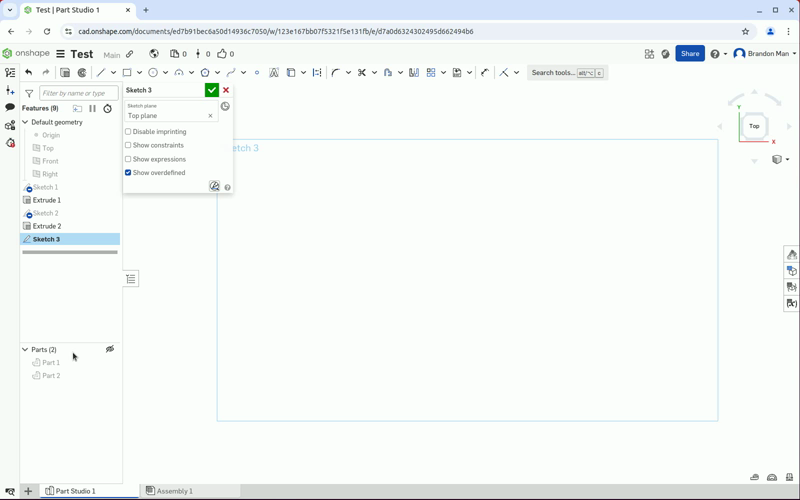
key(l)
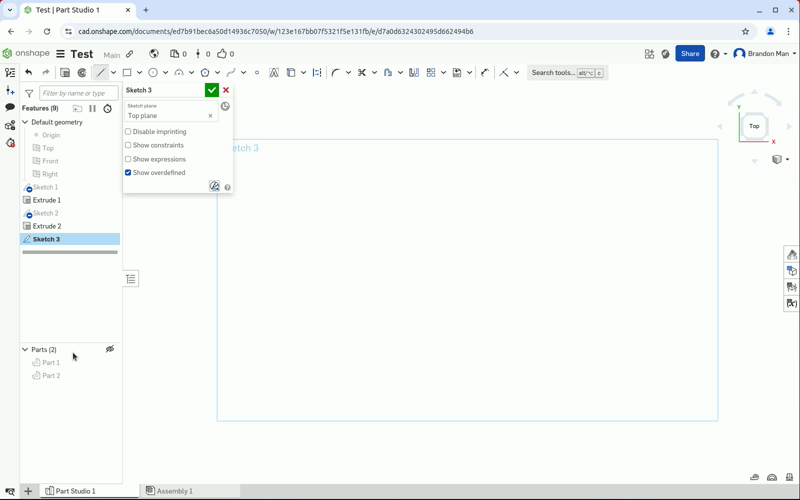
key_down(shift)
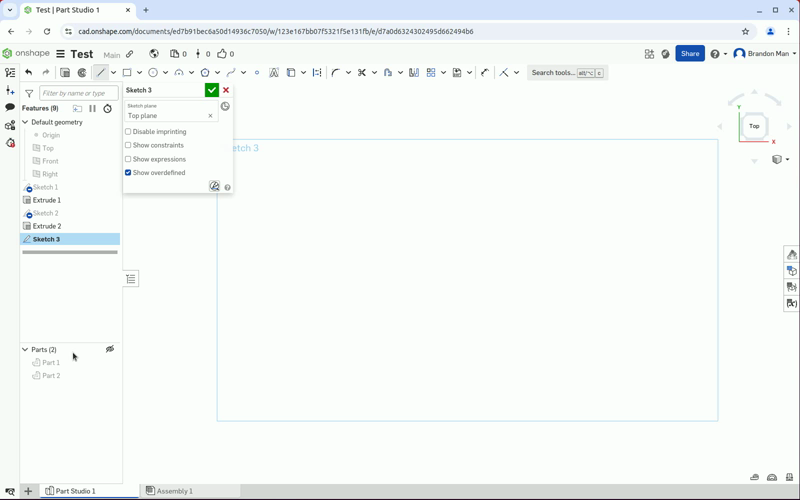
mouse_move(404, 332)
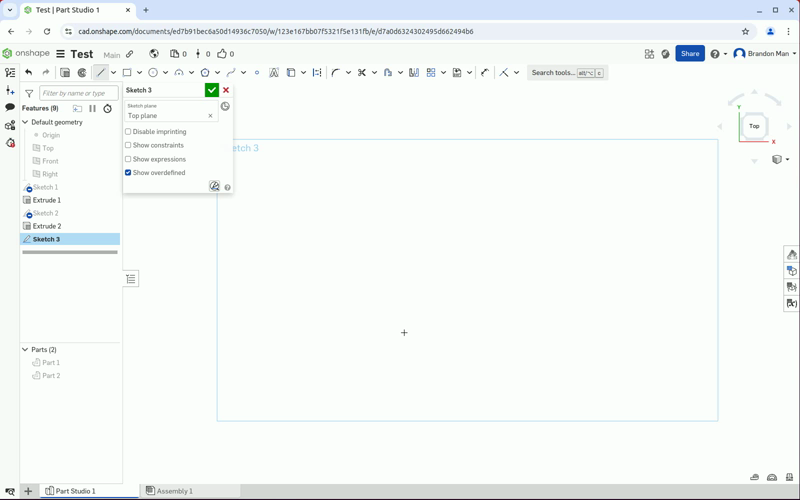
click(404, 332)
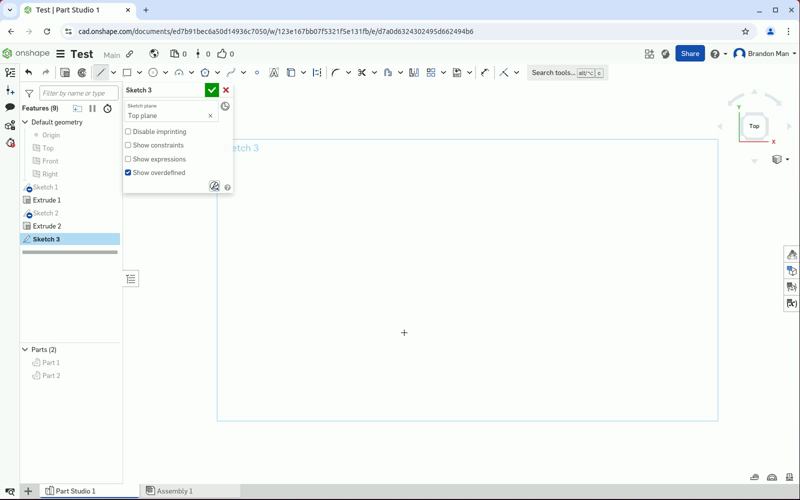
key_up(shift)
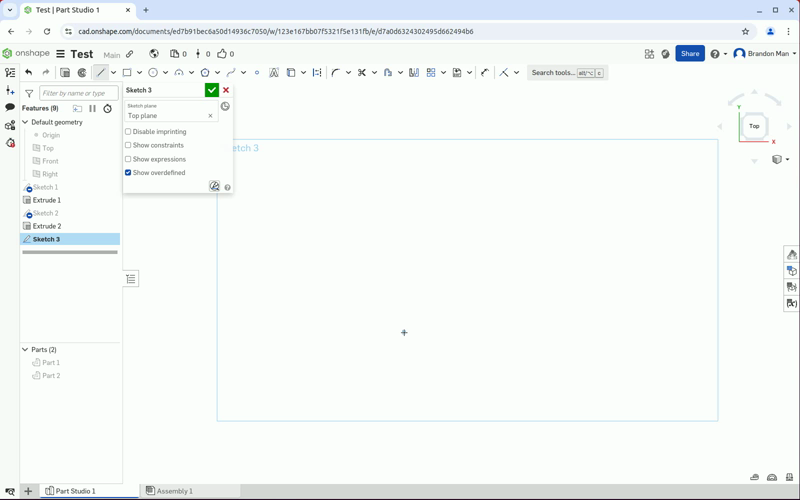
key_down(shift)
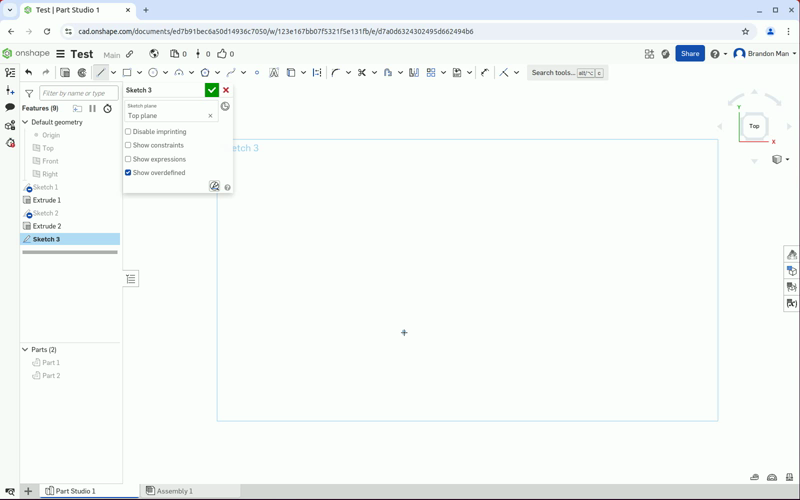
mouse_move(434, 332)
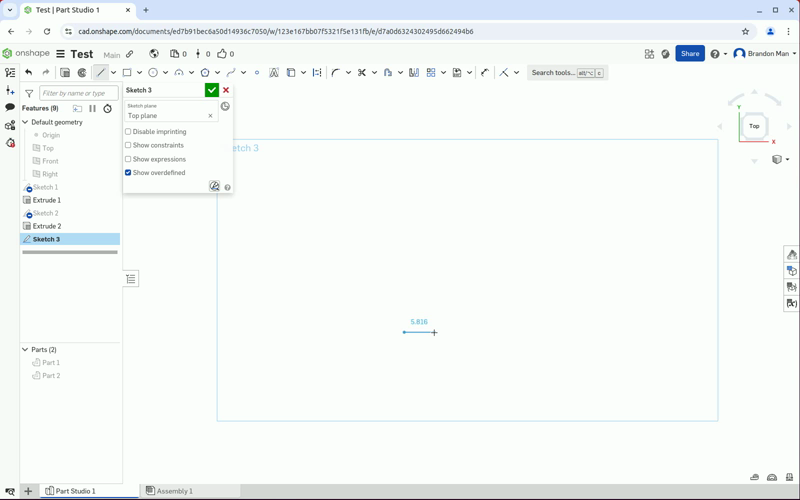
mouse_move(411, 332)
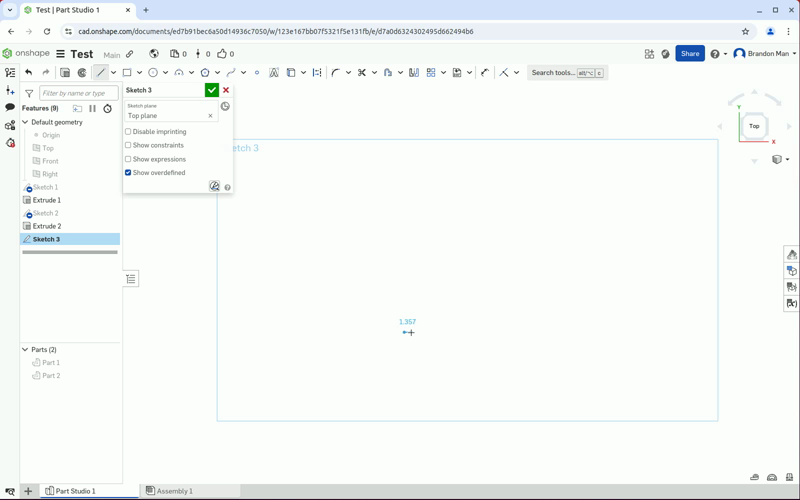
scroll(6)
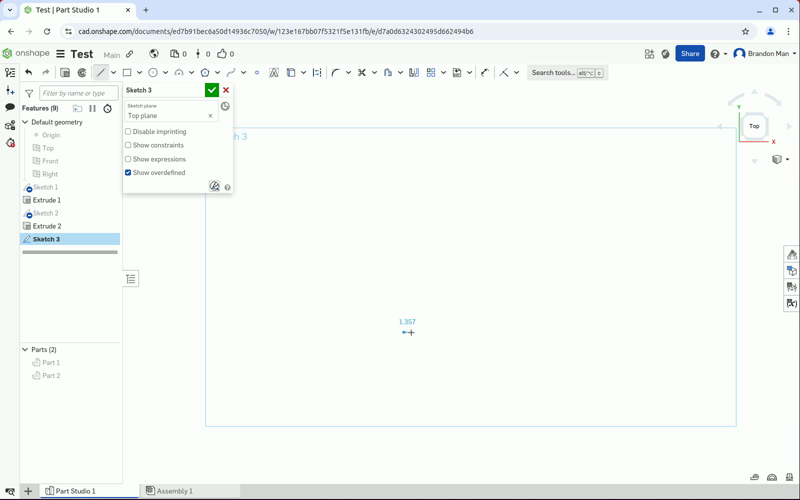
scroll(6)
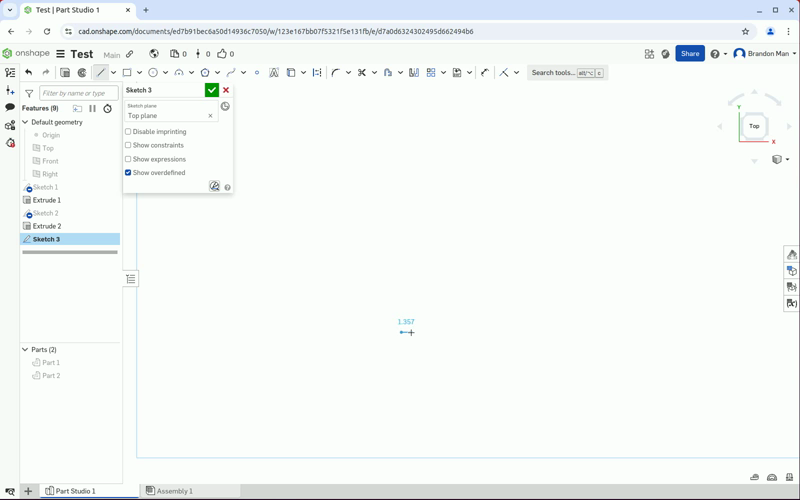
scroll(6)
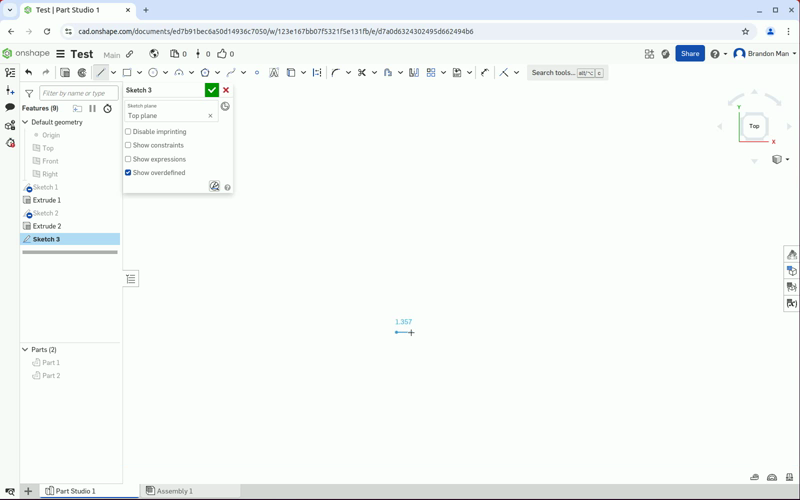
scroll(6)
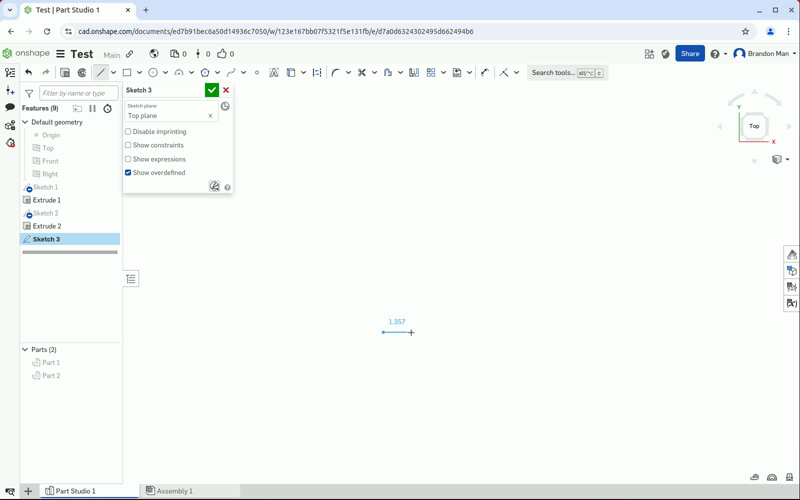
scroll(6)
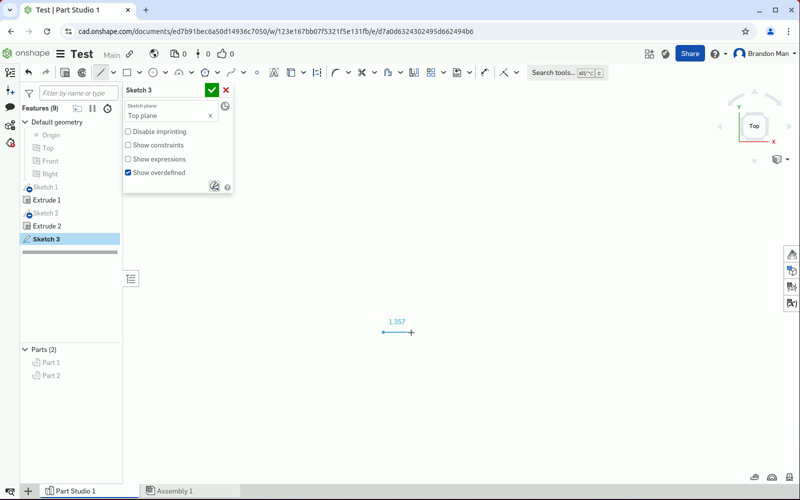
scroll(6)
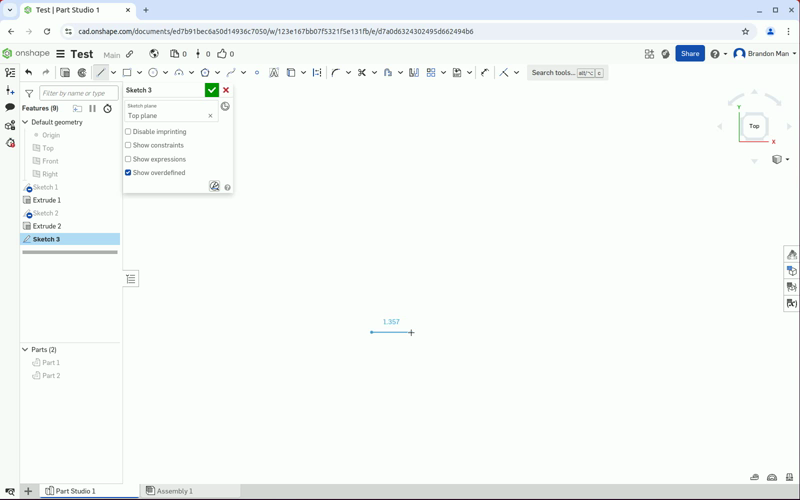
scroll(6)
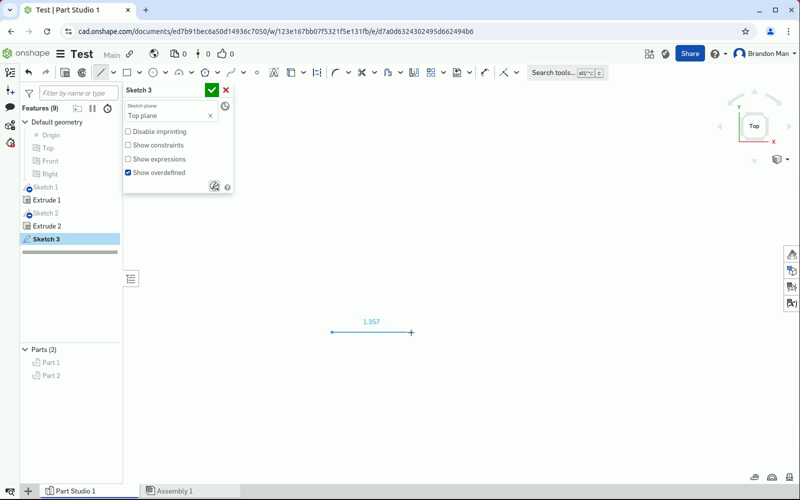
click(411, 332)
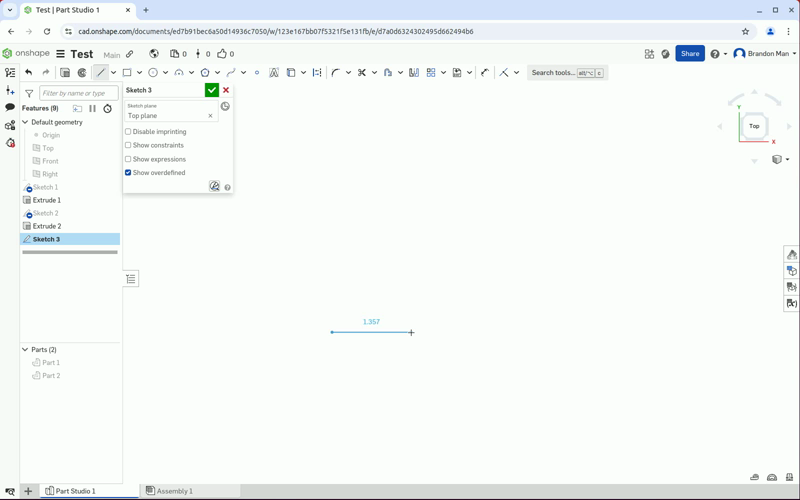
scroll(-6)
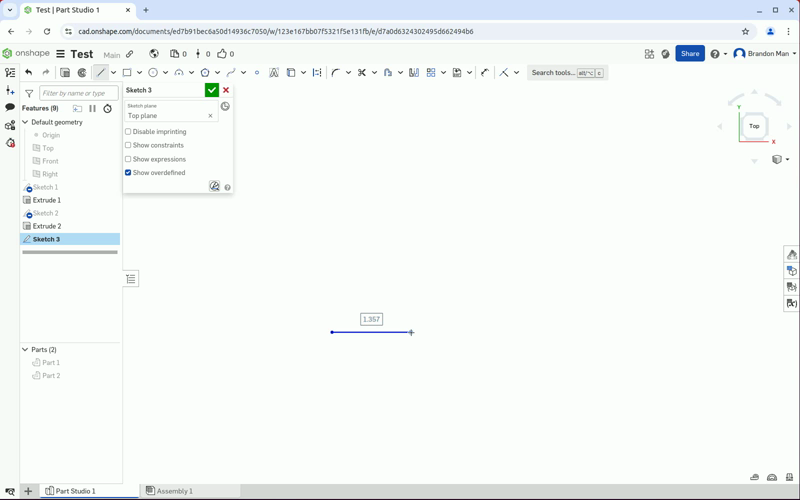
scroll(-6)
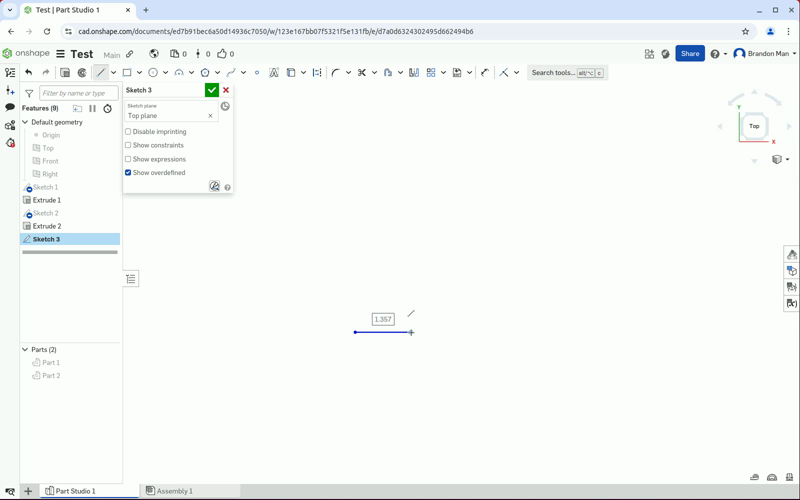
scroll(-6)
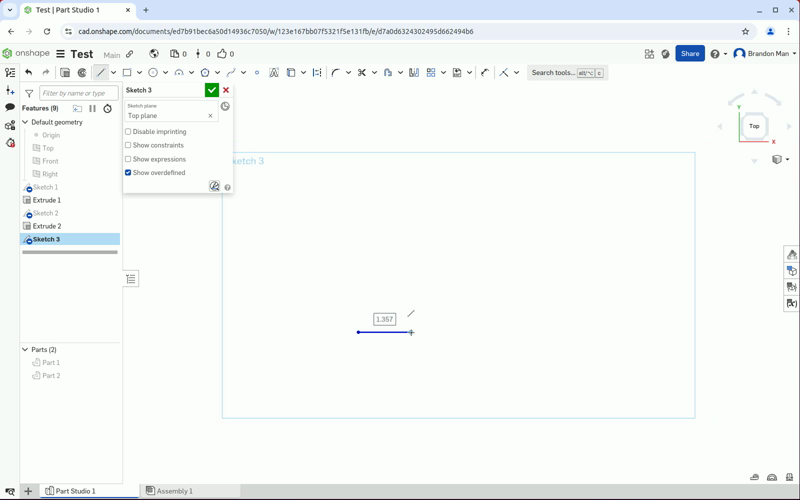
scroll(-6)
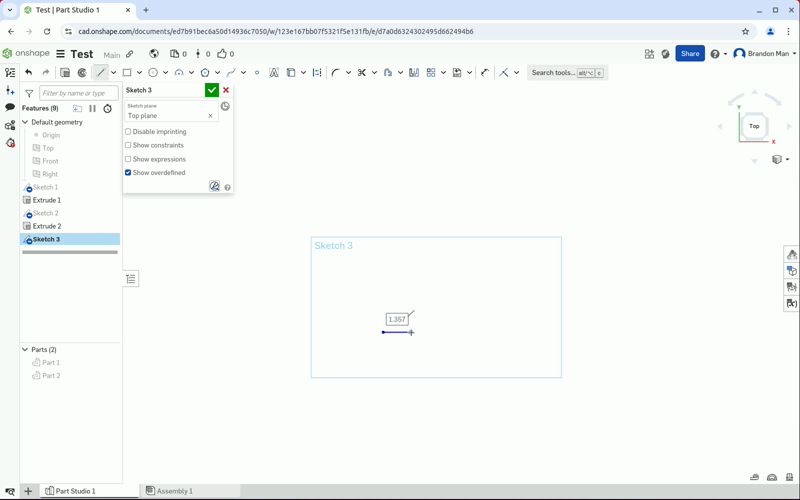
scroll(-6)
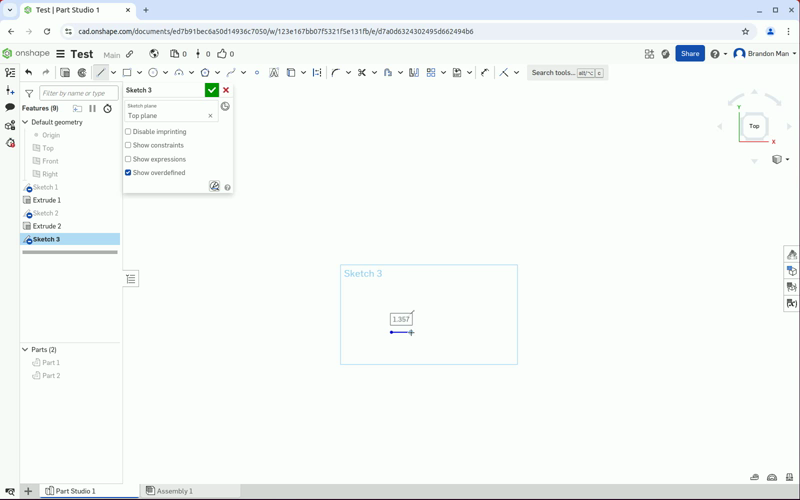
scroll(-6)
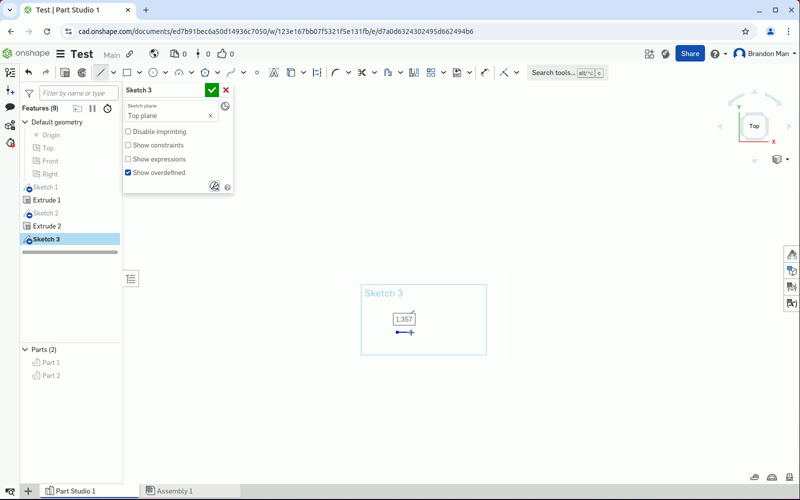
scroll(-6)
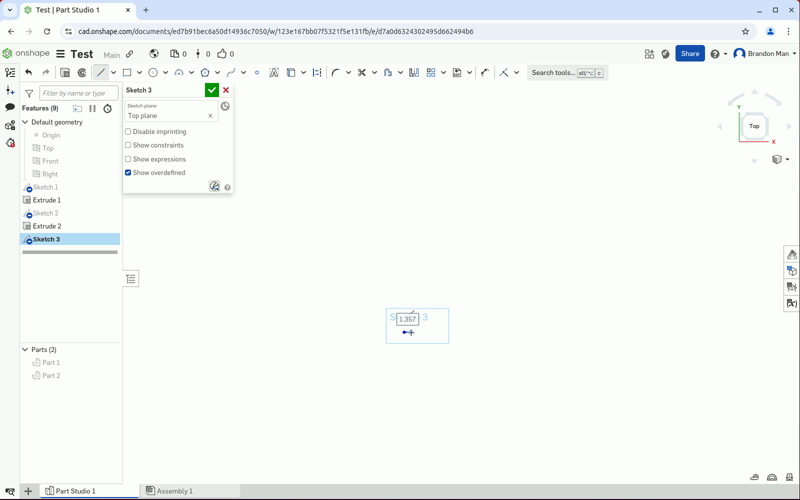
key_up(shift)
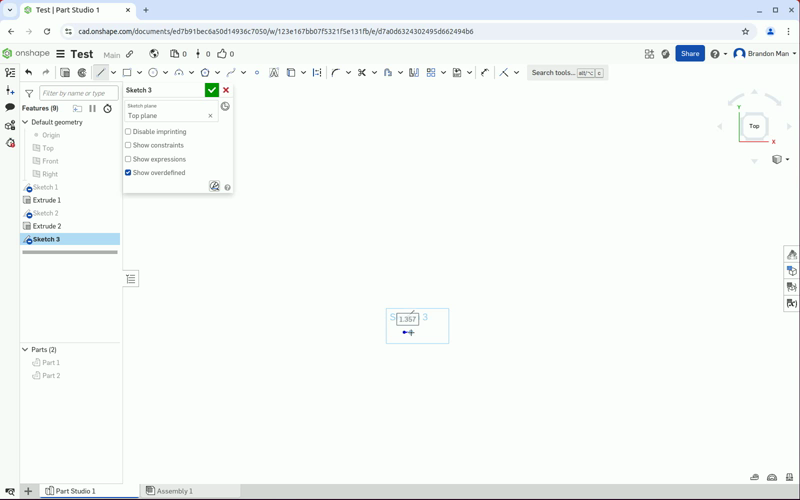
key_down(shift)
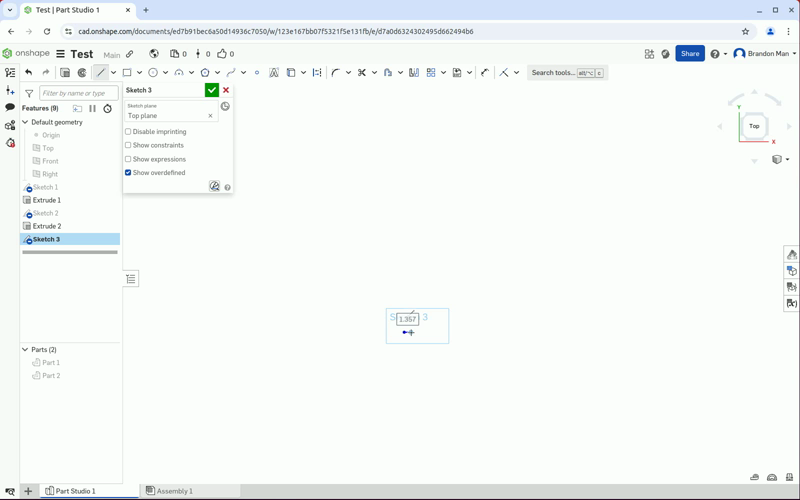
mouse_move(441, 332)
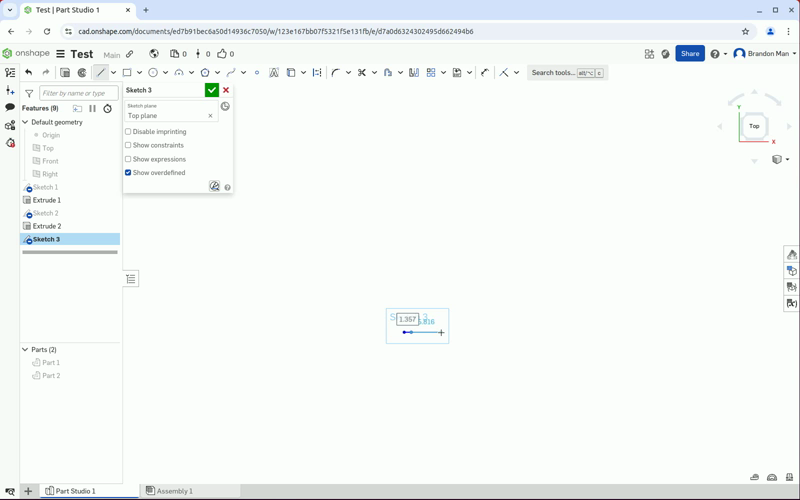
mouse_move(411, 282)
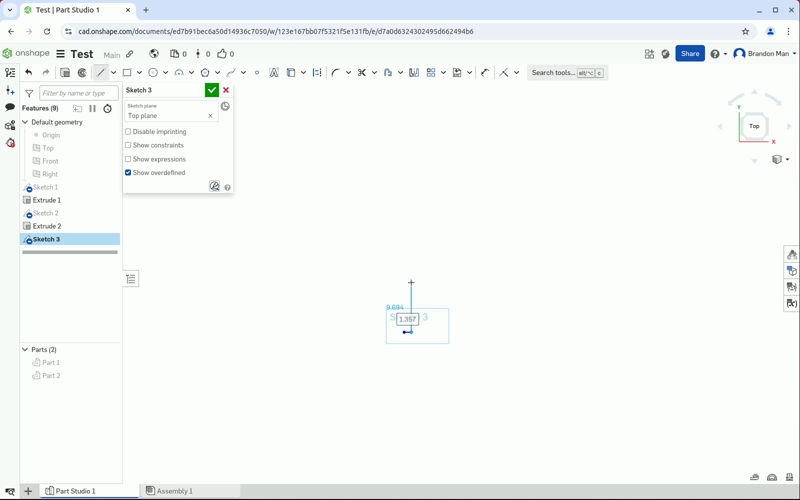
click(411, 282)
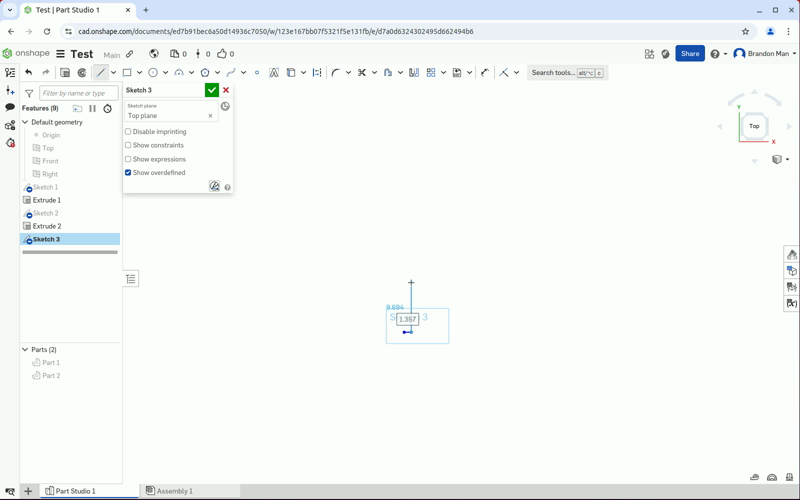
key_up(shift)
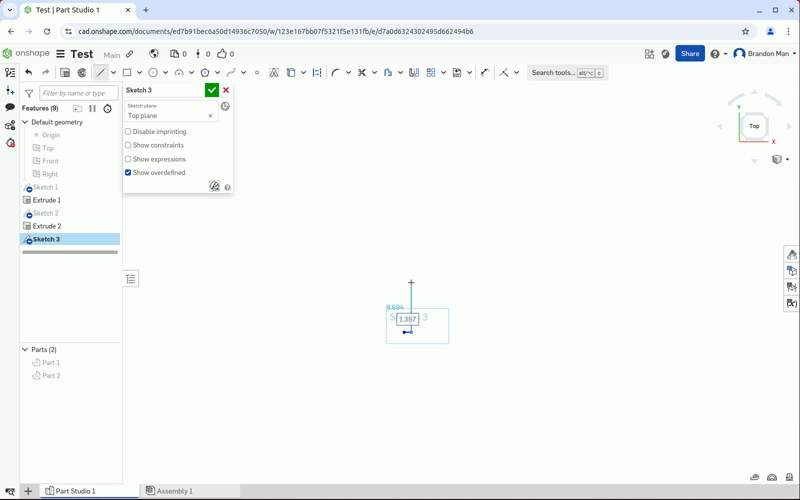
key_down(shift)
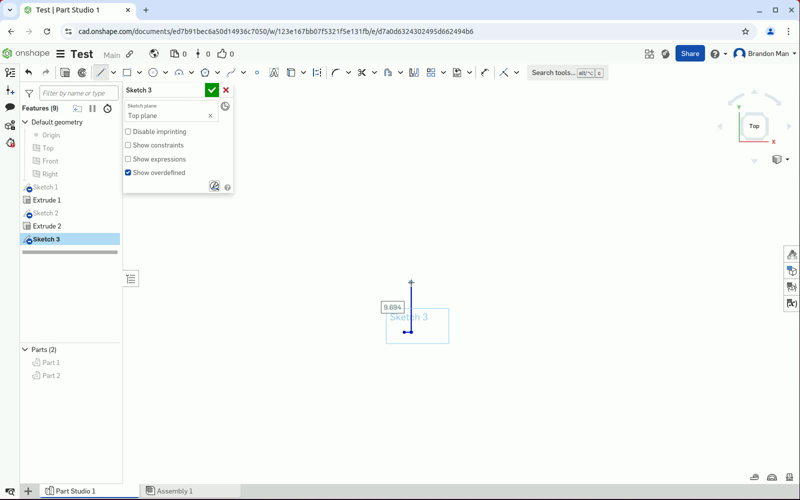
mouse_move(441, 282)
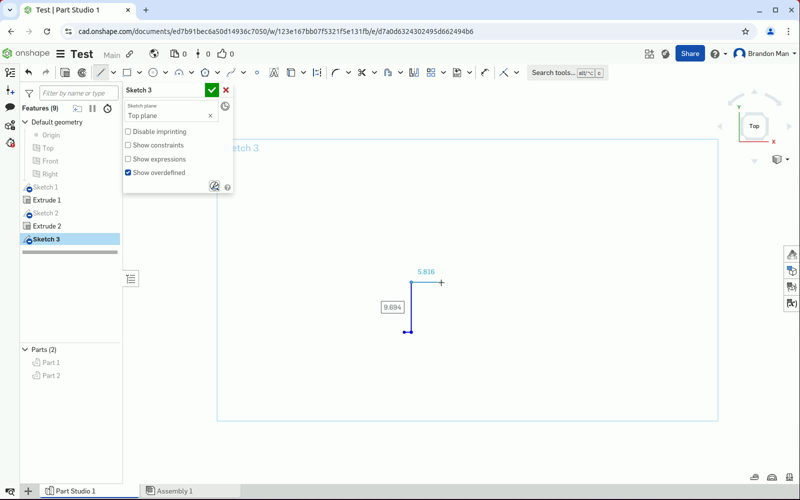
mouse_move(404, 282)
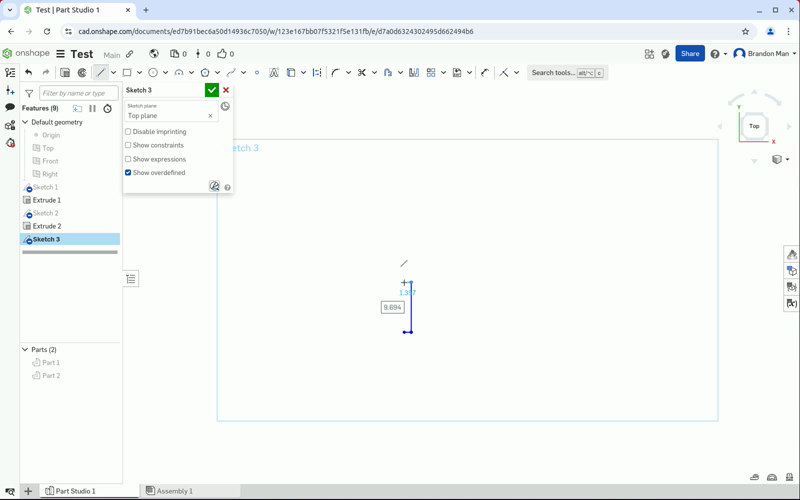
scroll(6)
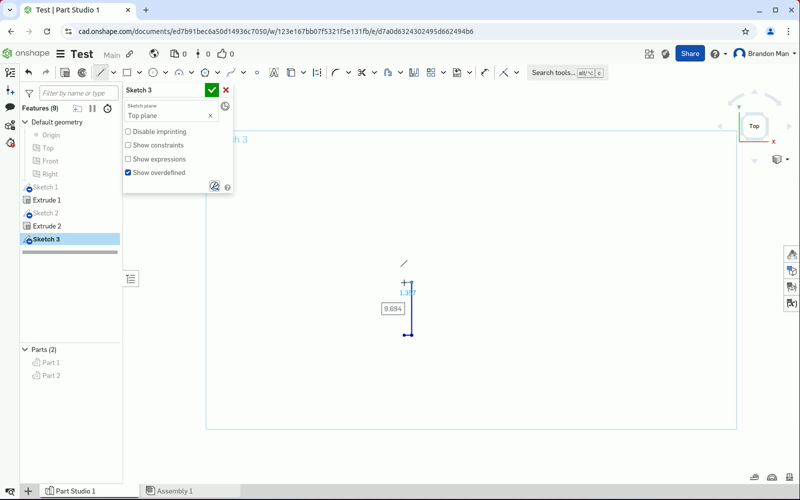
scroll(6)
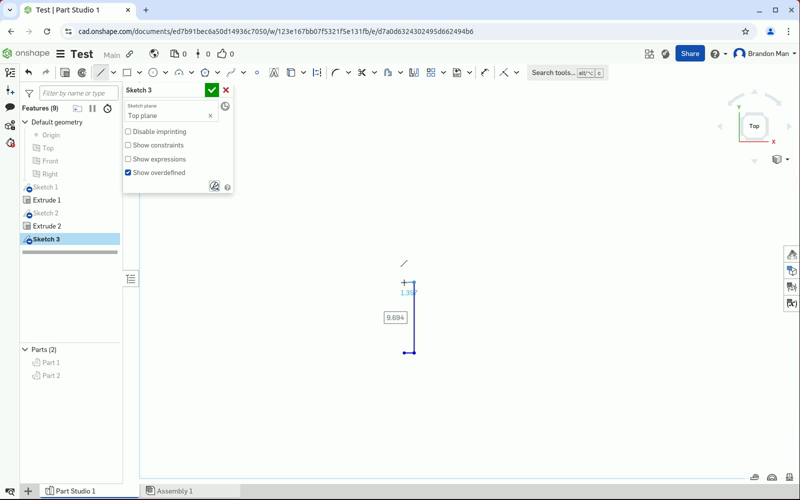
scroll(6)
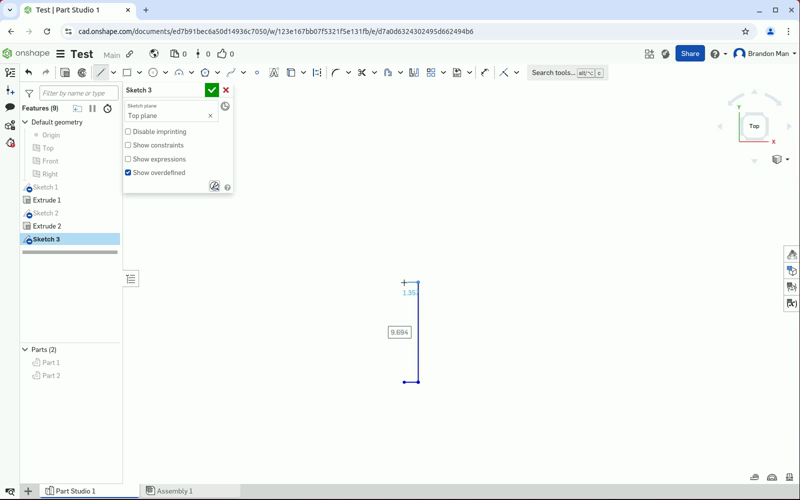
scroll(6)
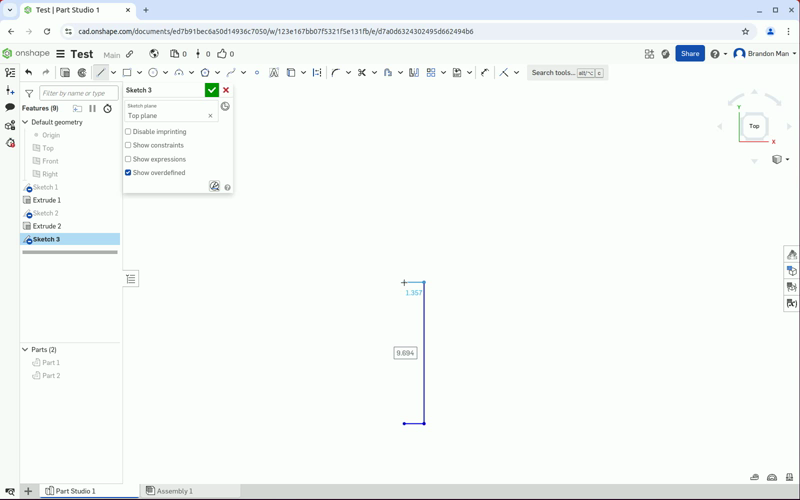
scroll(6)
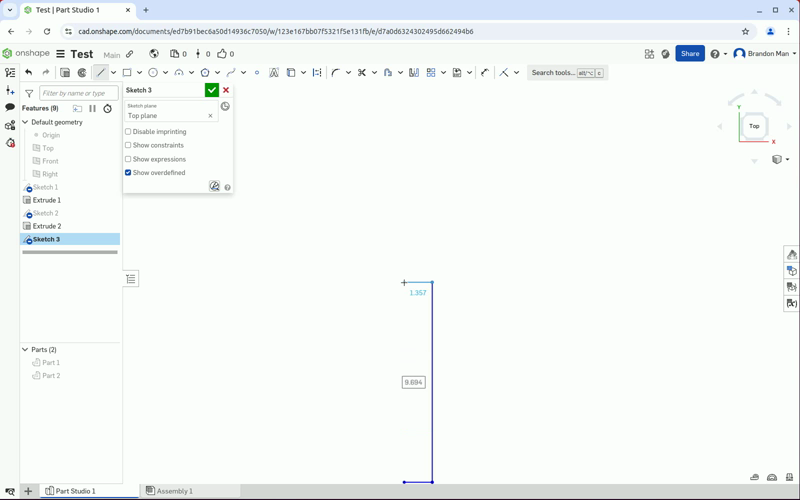
scroll(6)
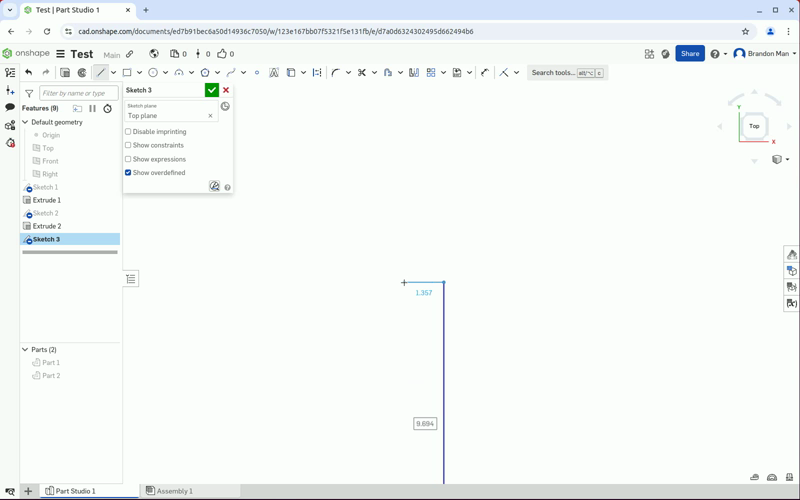
scroll(6)
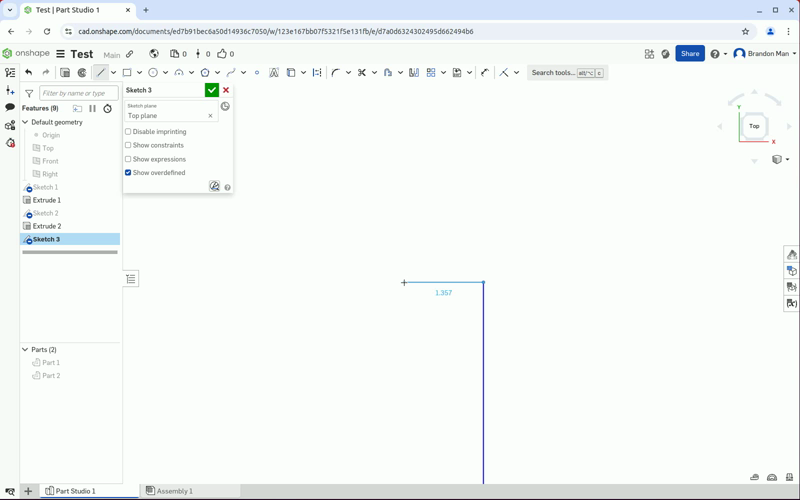
click(404, 282)
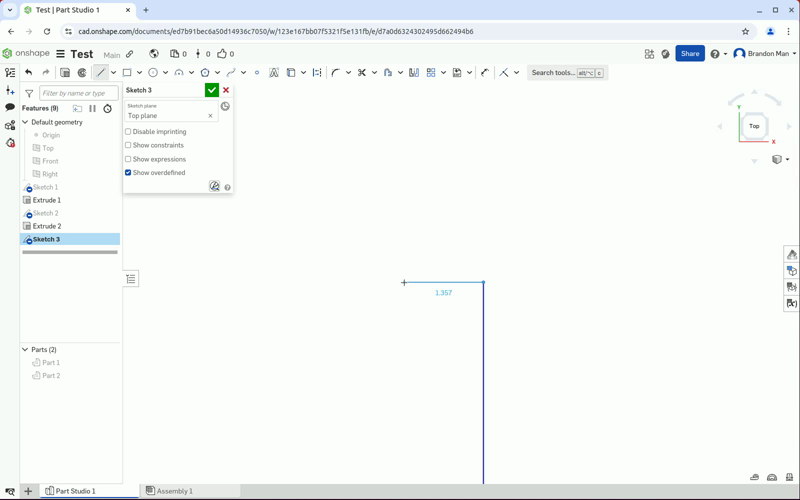
scroll(-6)
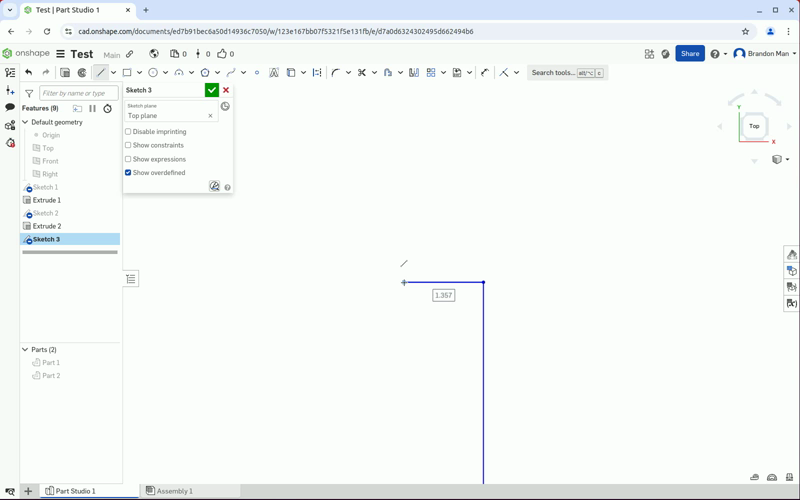
scroll(-6)
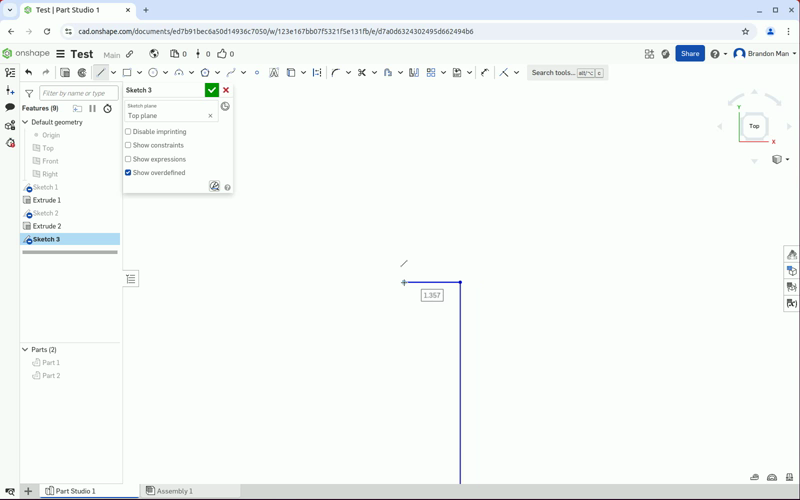
scroll(-6)
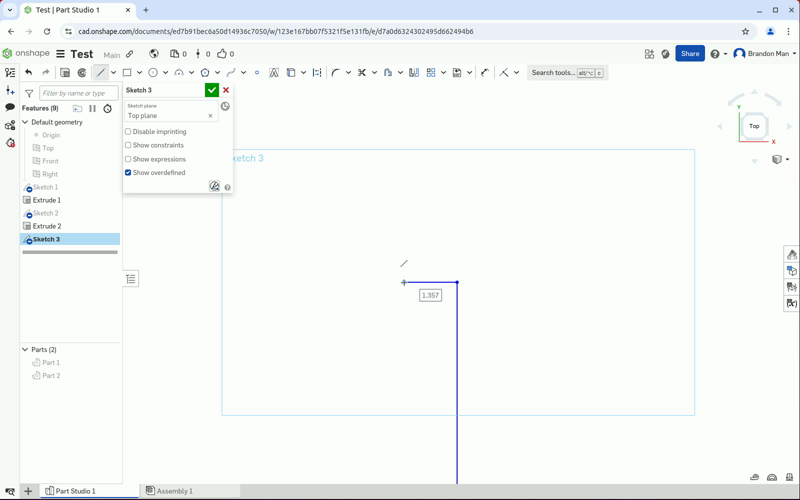
scroll(-6)
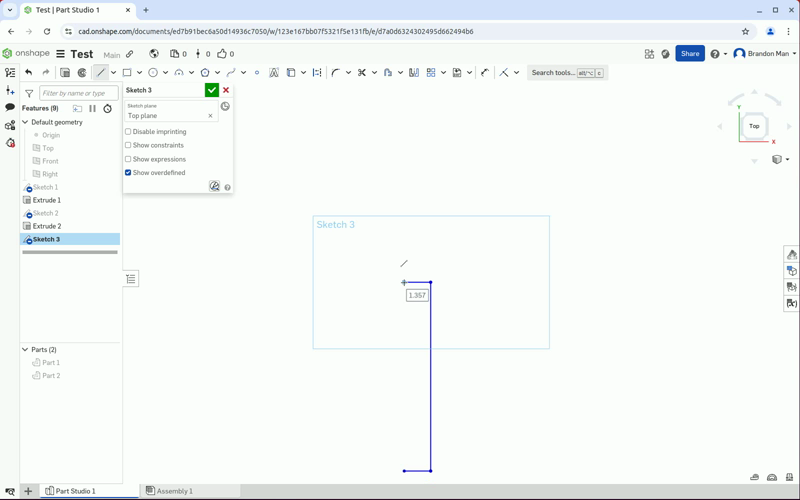
scroll(-6)
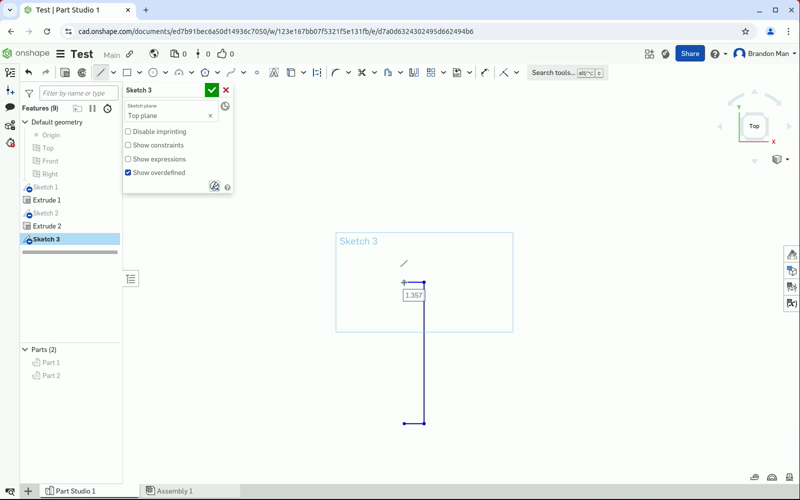
scroll(-6)
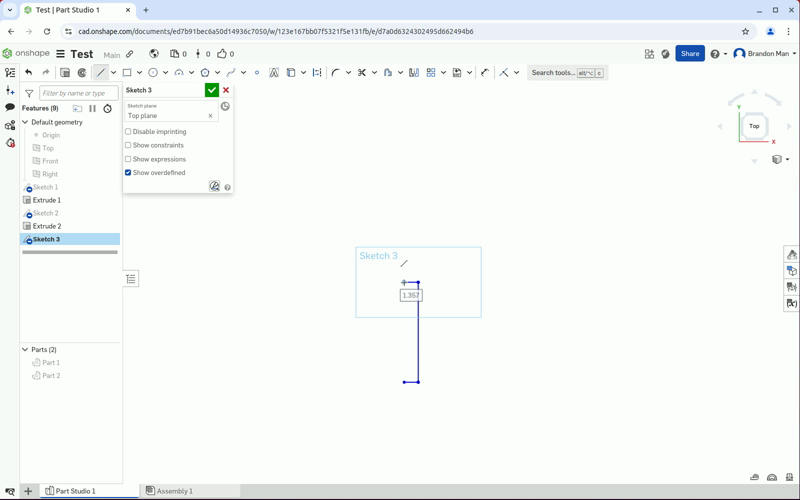
scroll(-6)
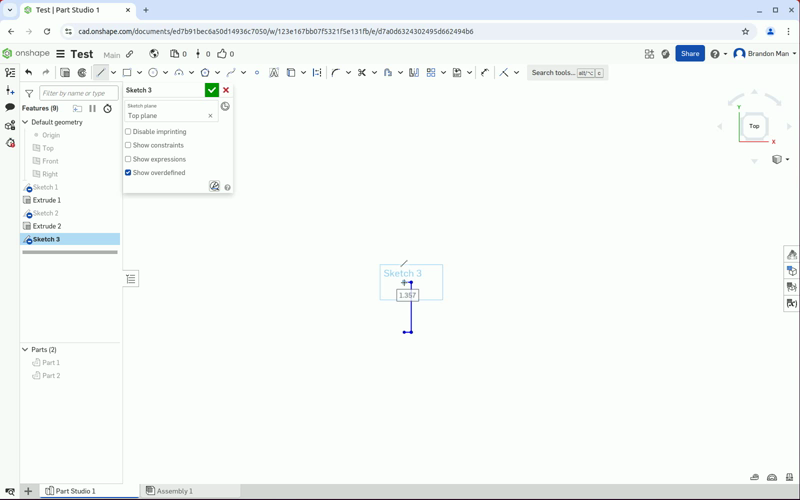
key_up(shift)
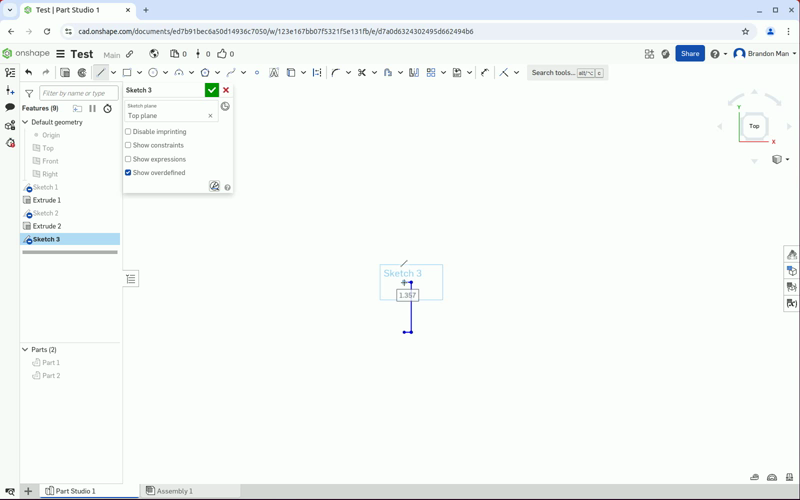
key_down(shift)
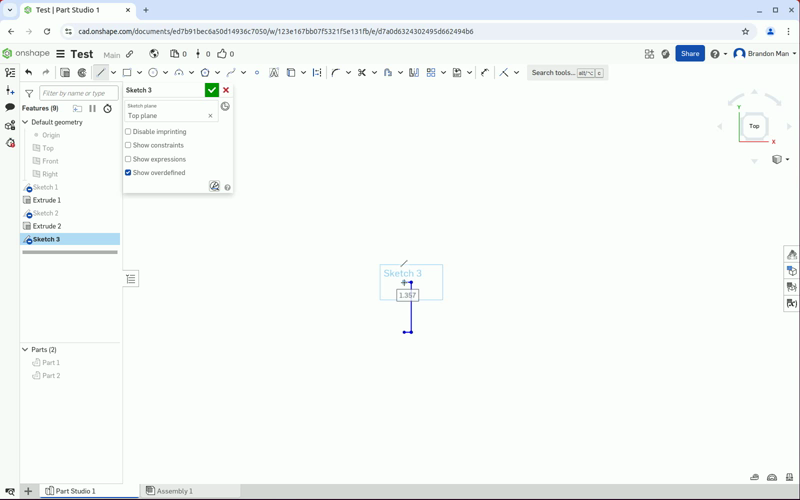
mouse_move(434, 282)
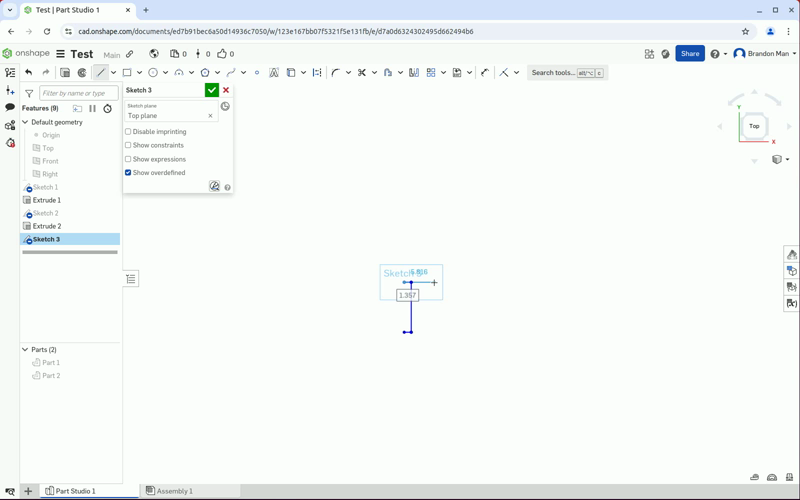
mouse_move(404, 289)
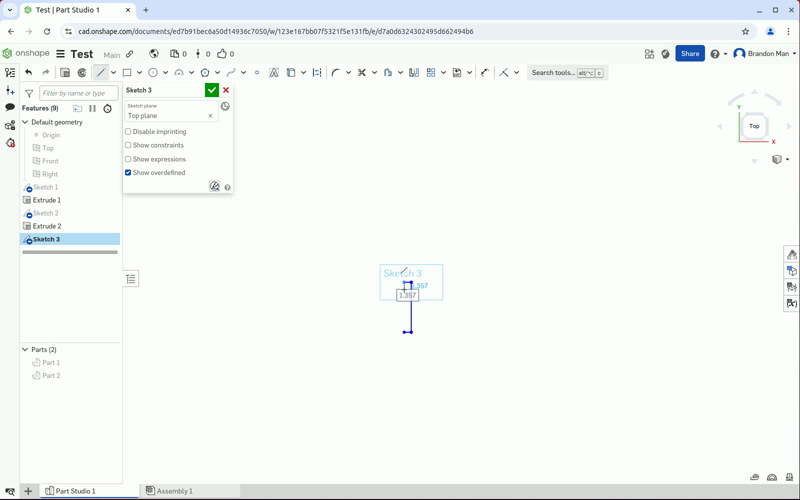
scroll(6)
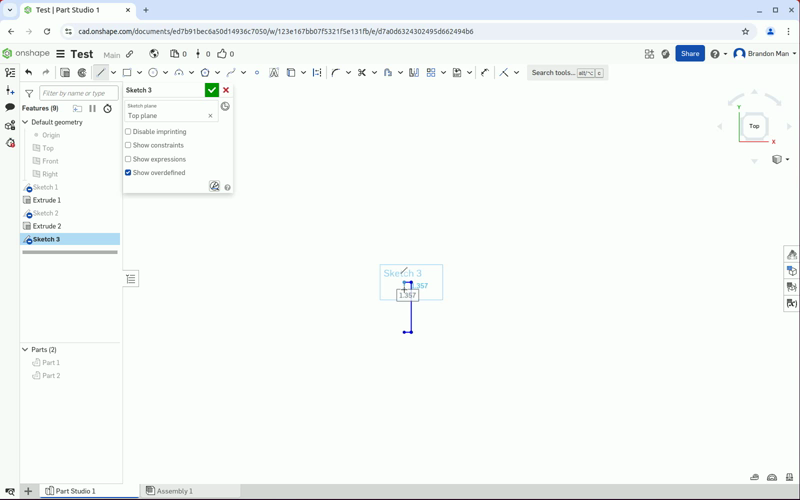
scroll(6)
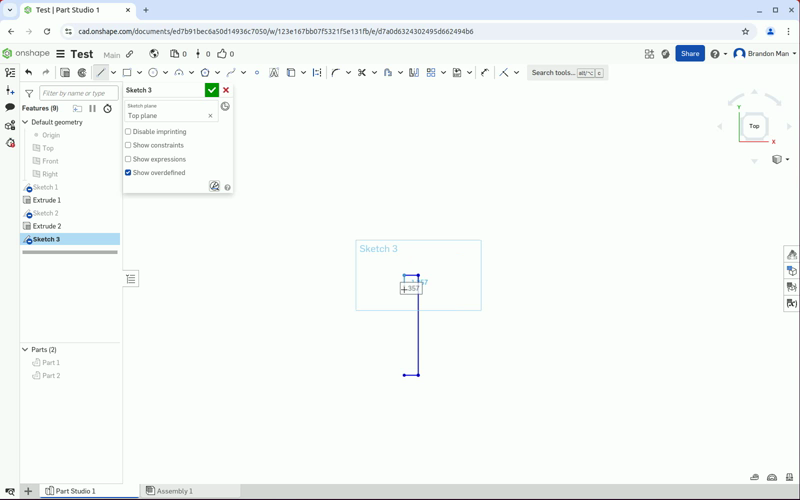
scroll(6)
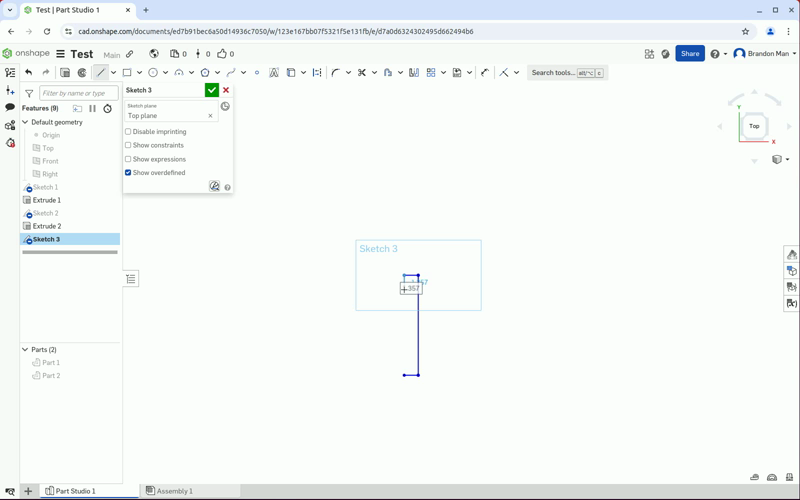
scroll(6)
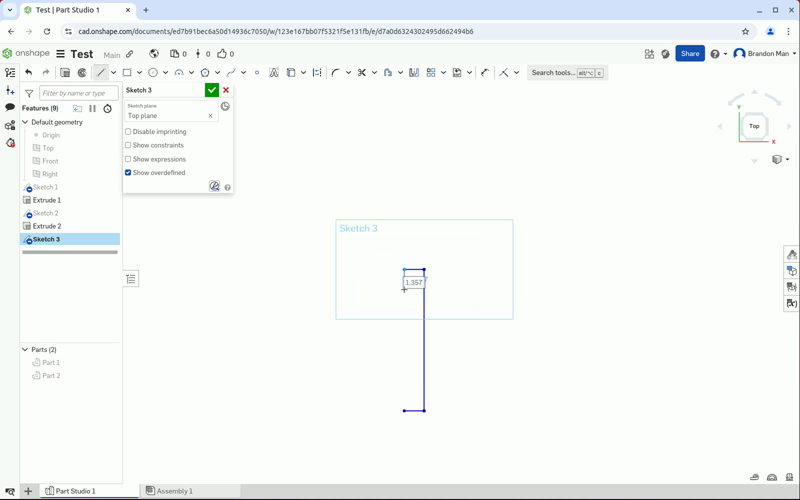
scroll(6)
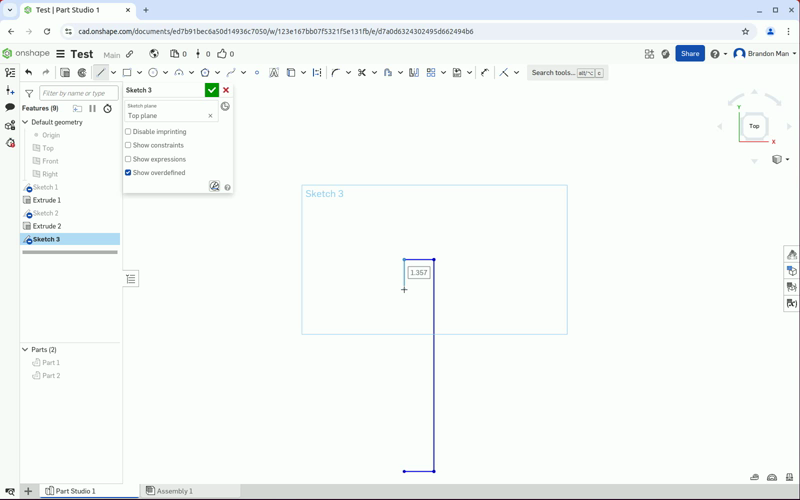
scroll(6)
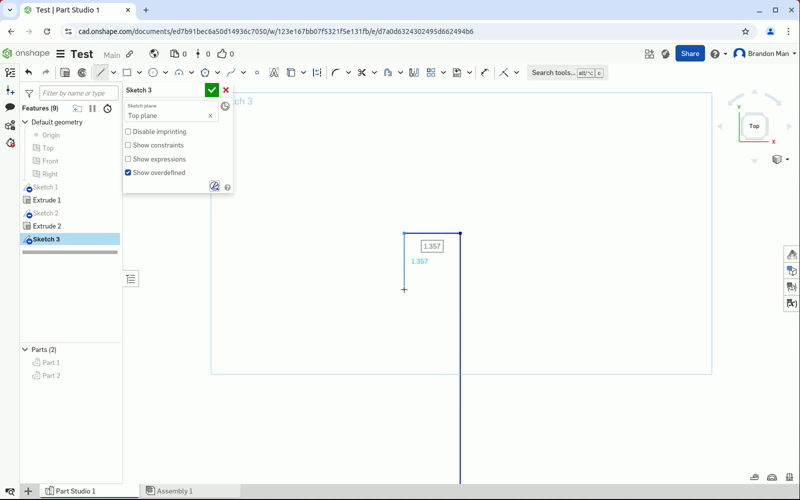
scroll(6)
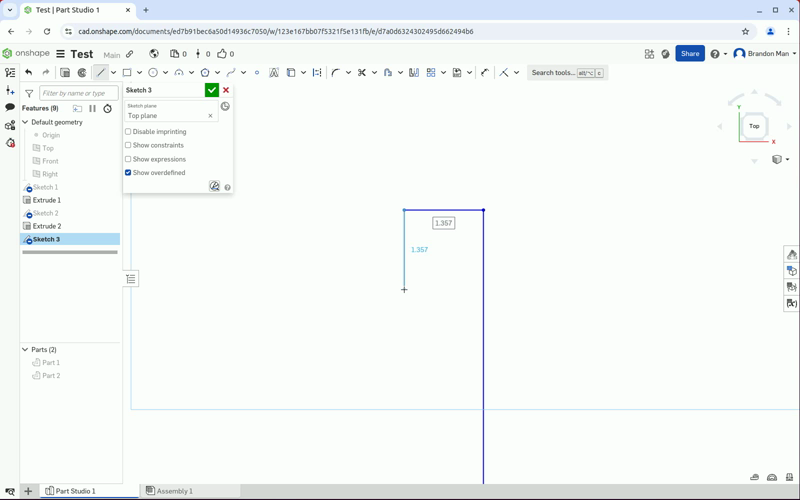
click(404, 289)
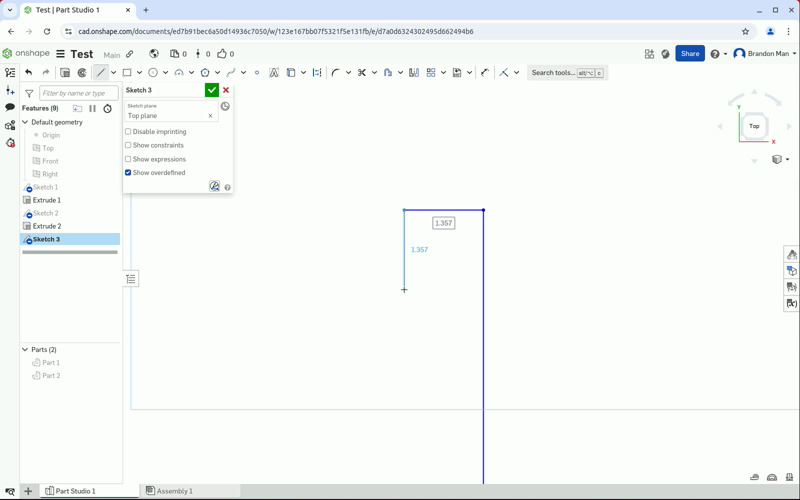
scroll(-6)
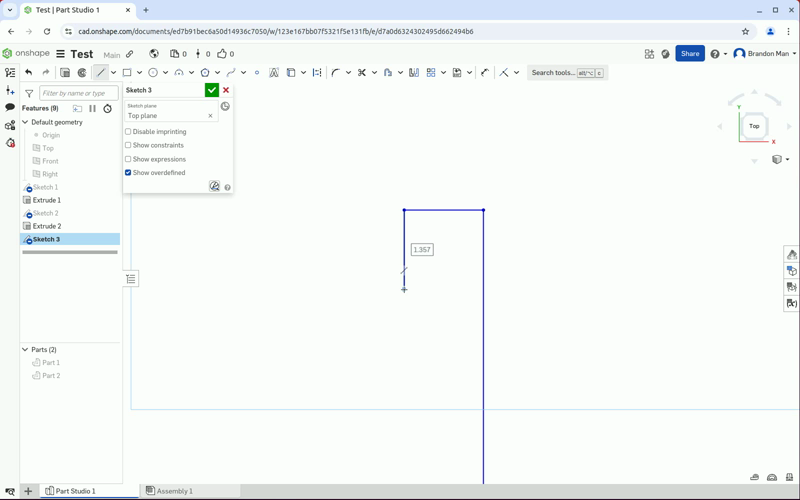
scroll(-6)
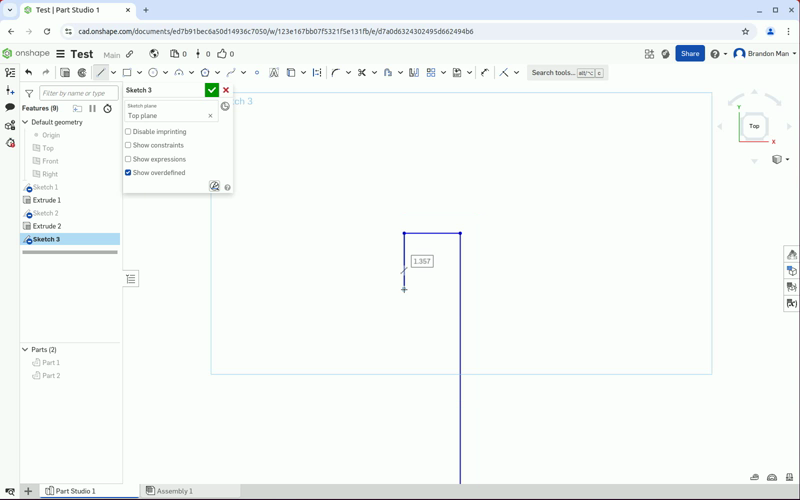
scroll(-6)
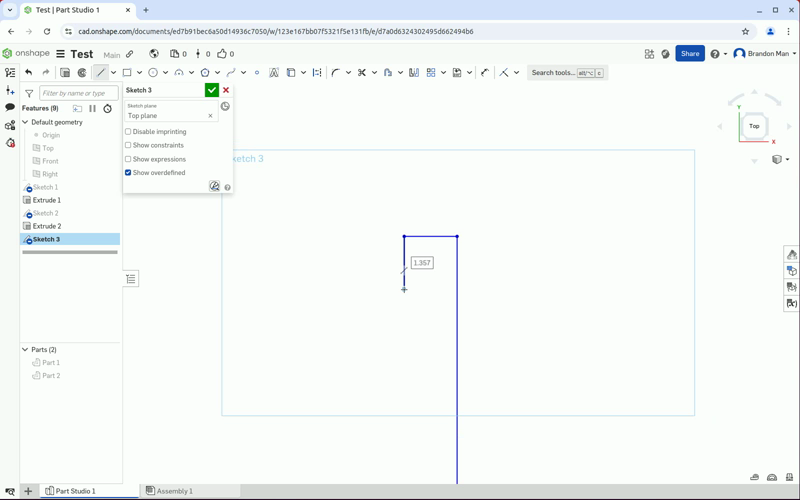
scroll(-6)
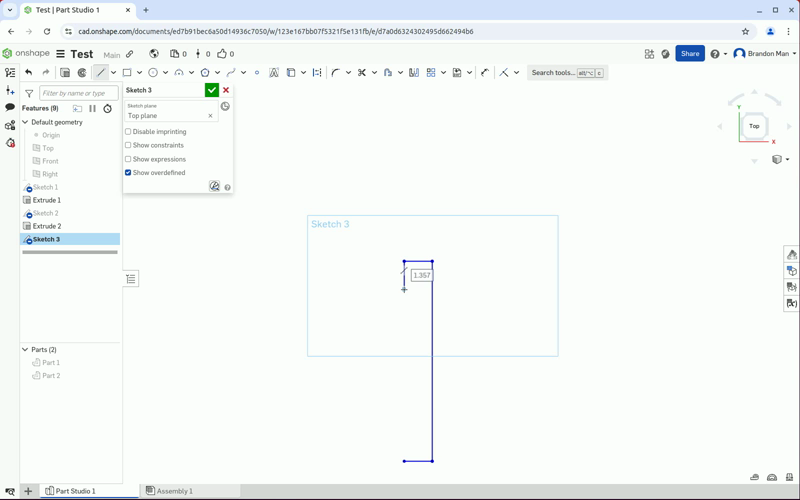
scroll(-6)
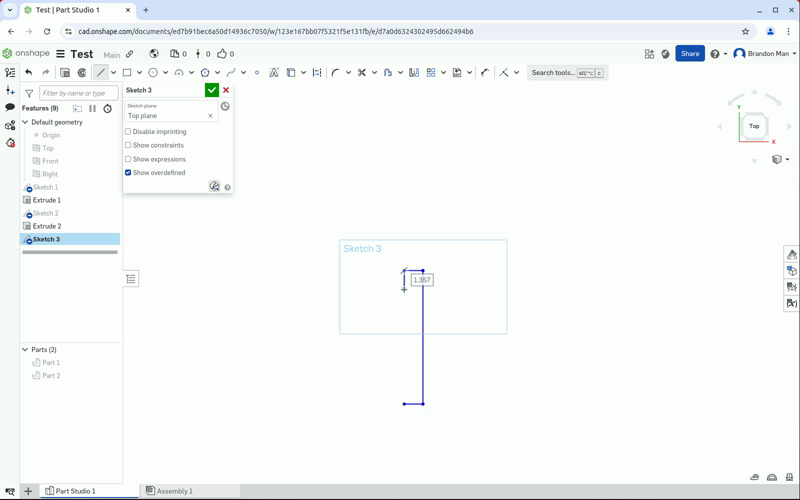
scroll(-6)
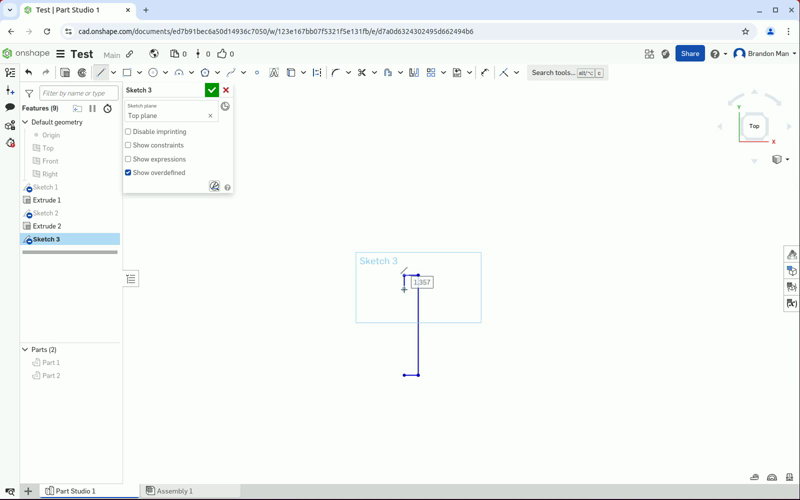
scroll(-6)
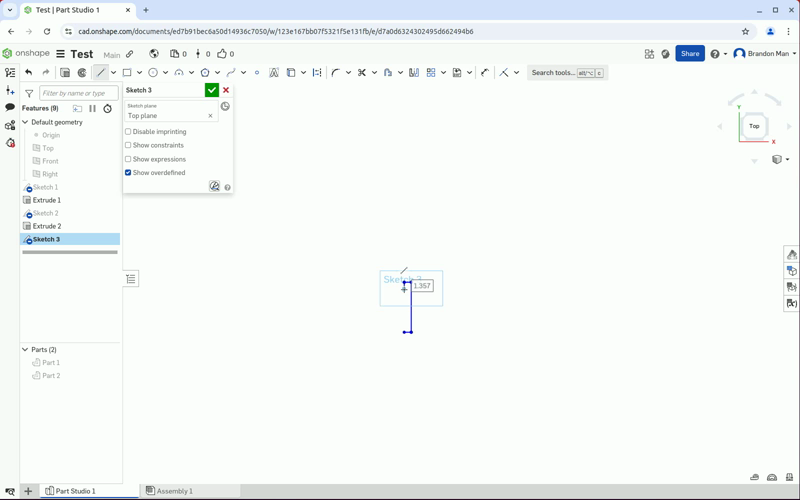
key_up(shift)
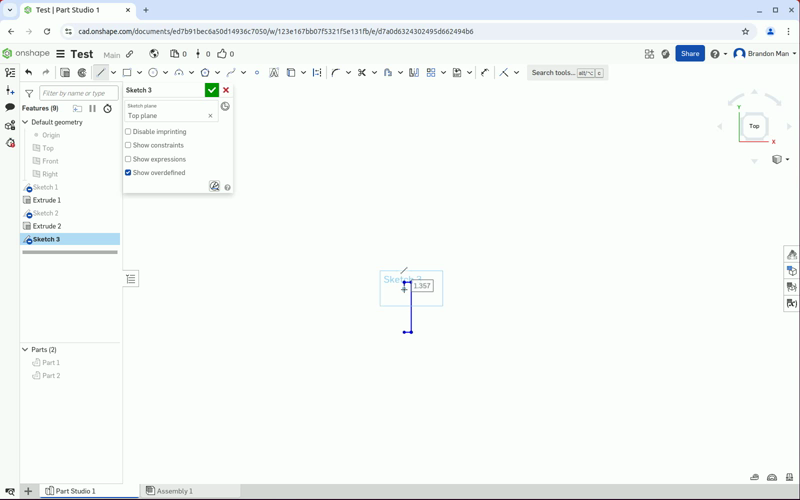
key_down(shift)
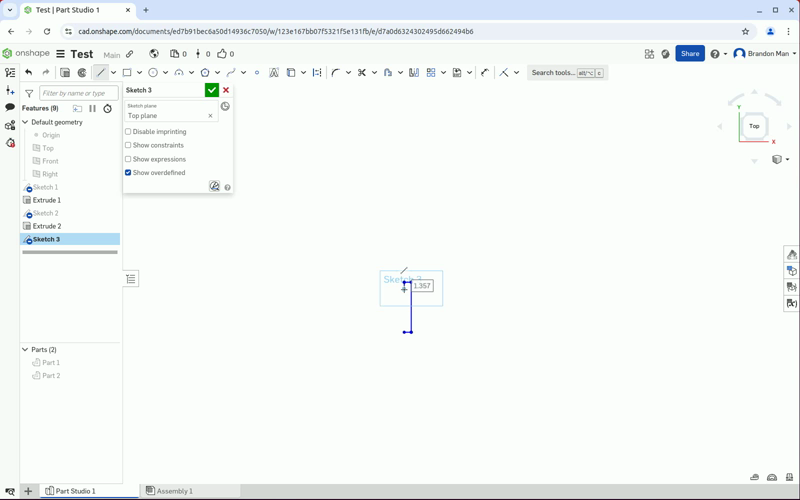
mouse_move(434, 289)
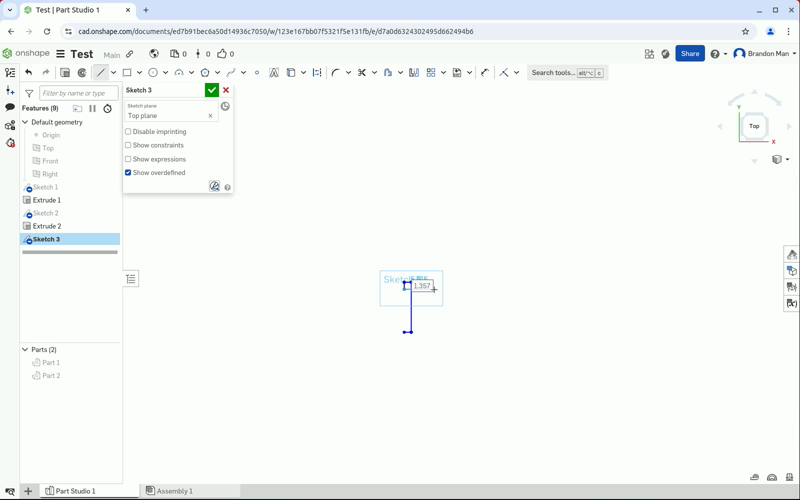
mouse_move(404, 325)
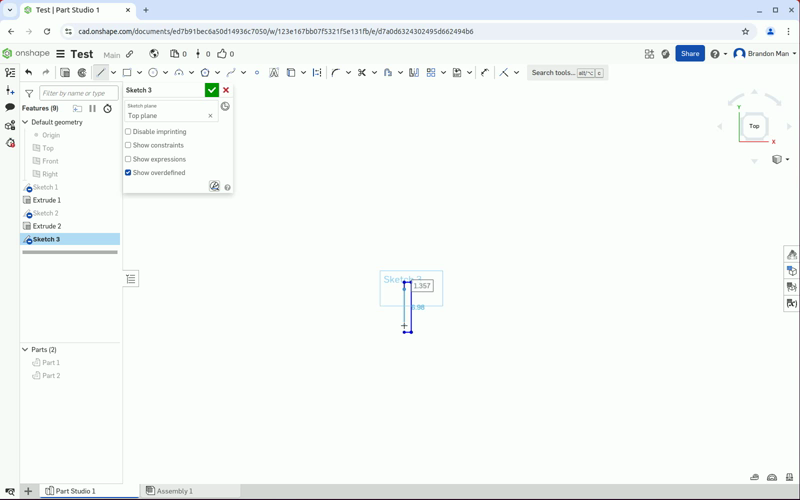
click(404, 325)
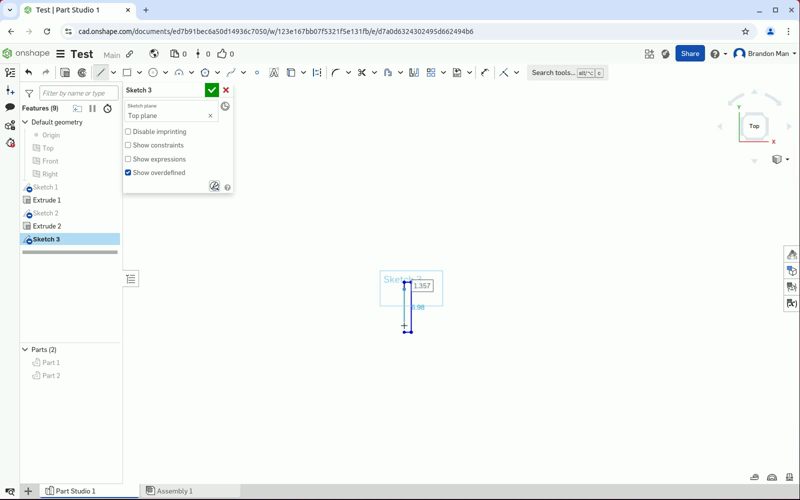
key_up(shift)
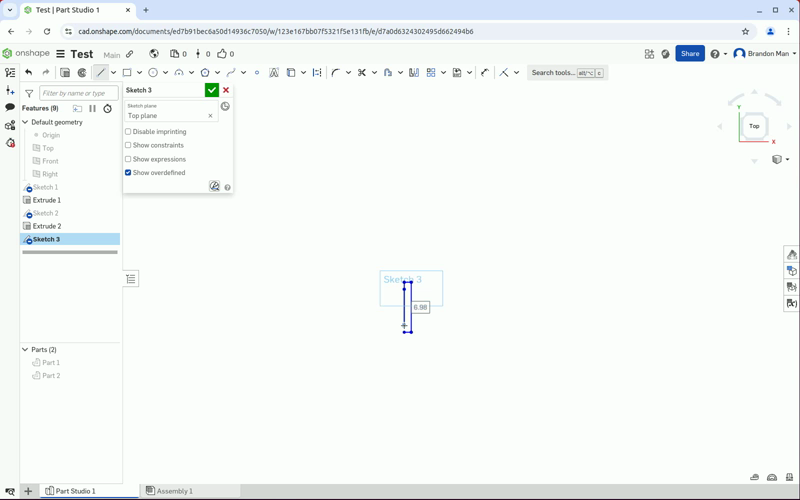
mouse_move(434, 325)
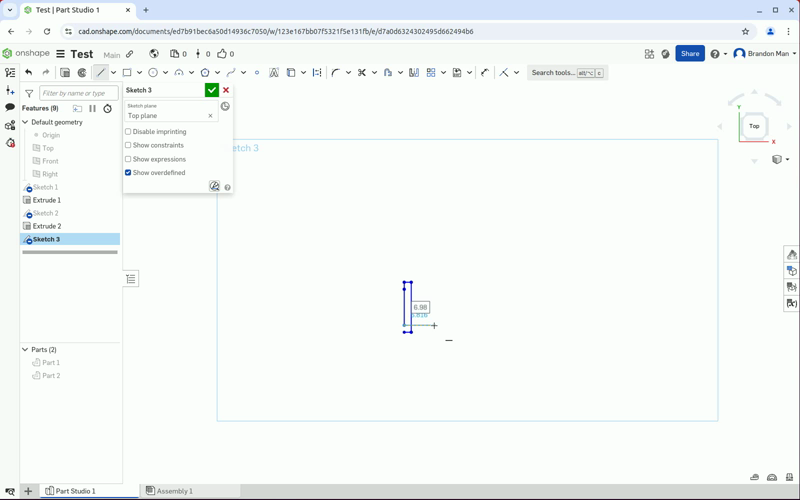
key_down(shift)
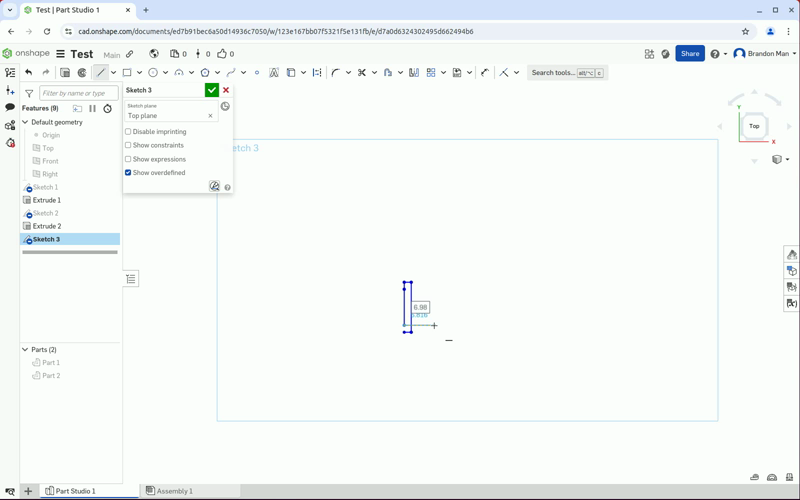
mouse_move(404, 332)
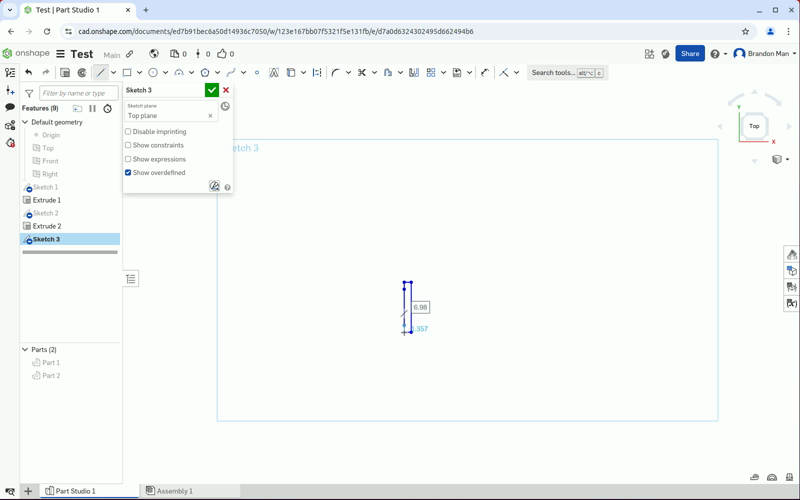
scroll(6)
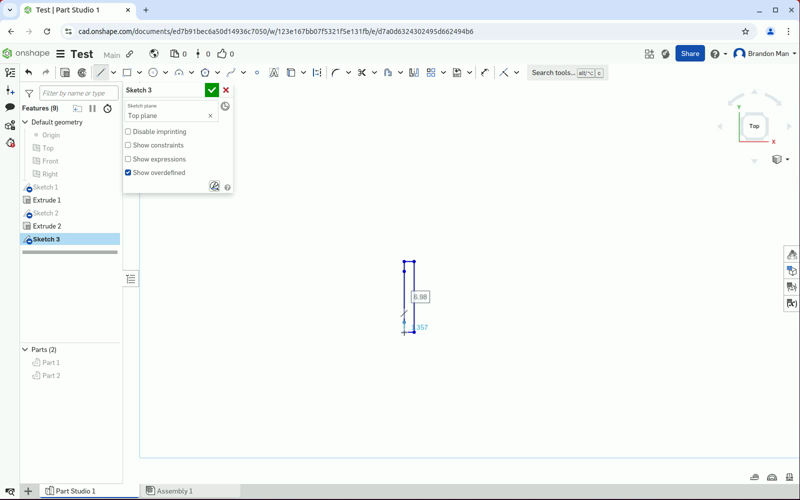
scroll(6)
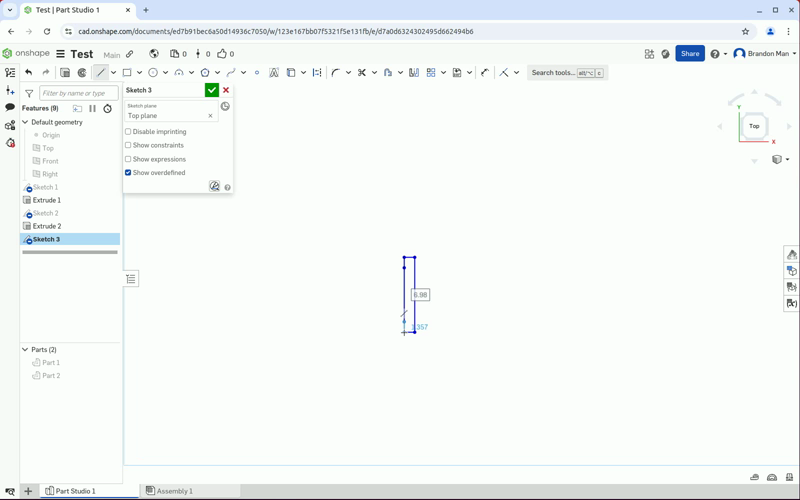
scroll(6)
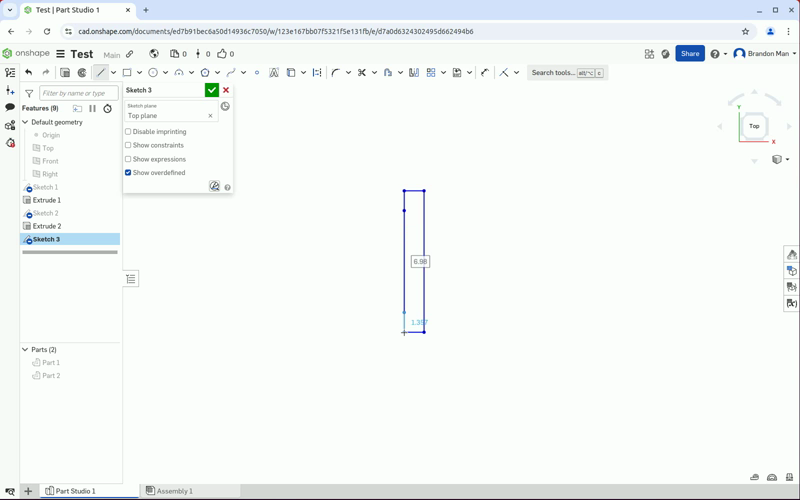
scroll(6)
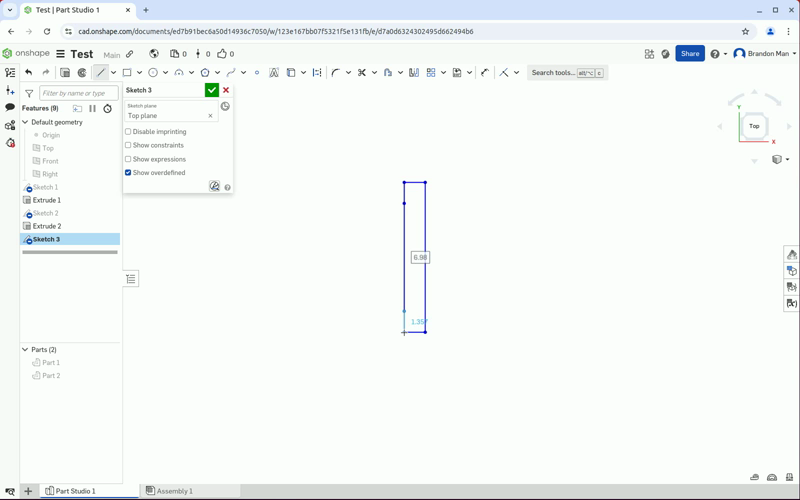
scroll(6)
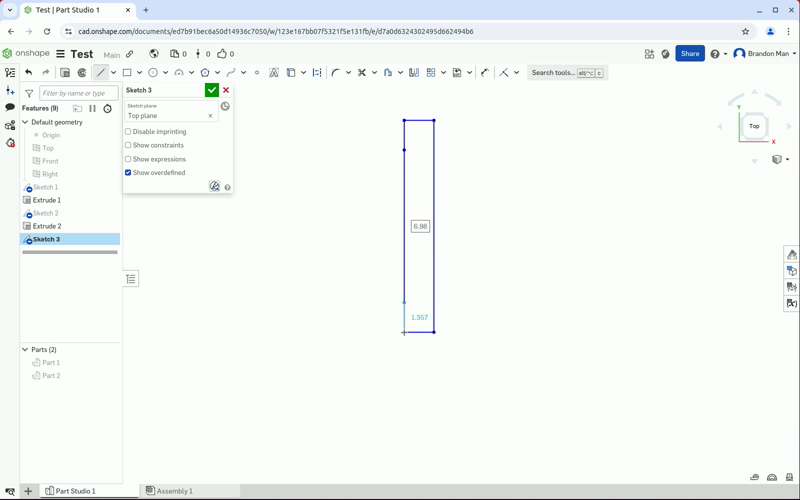
scroll(6)
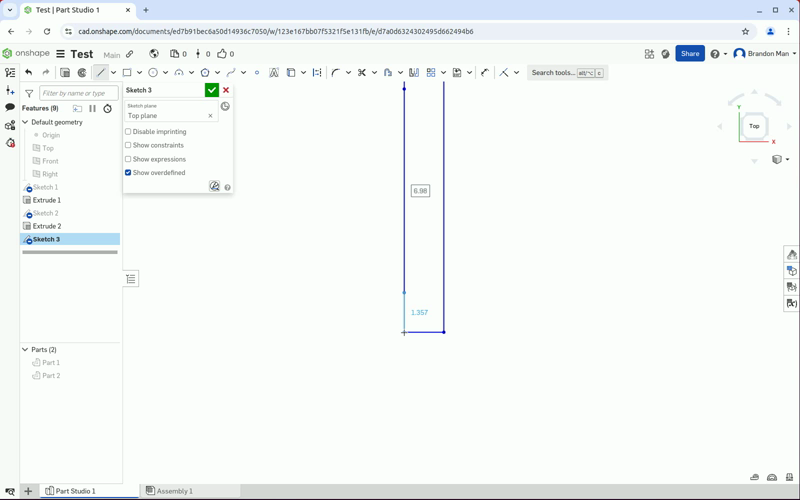
scroll(6)
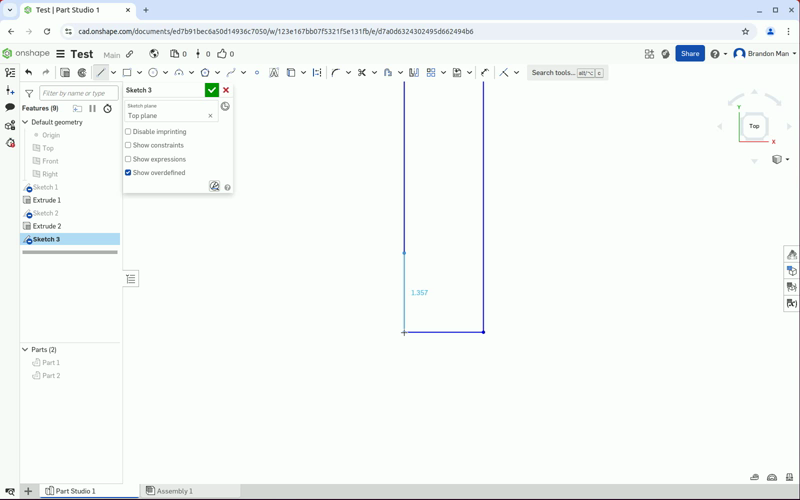
key_up(shift)
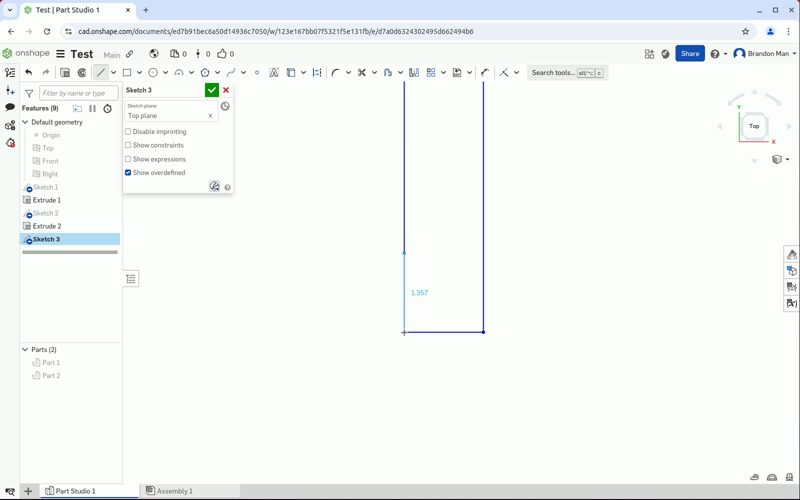
click(404, 332)
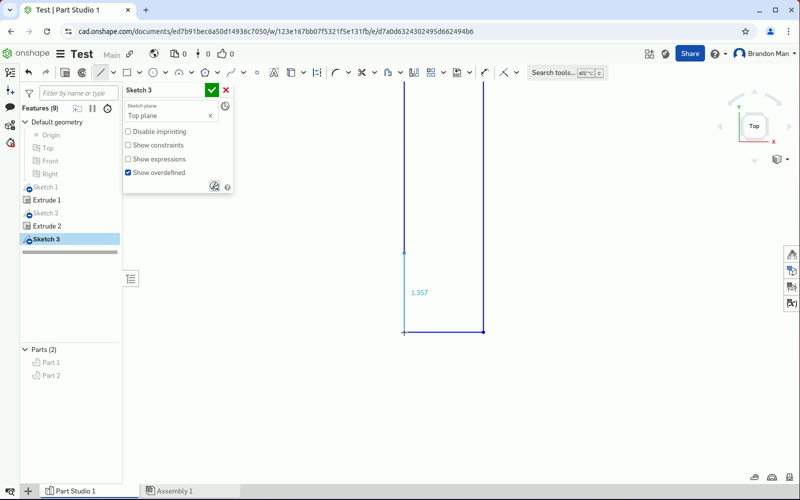
scroll(-6)
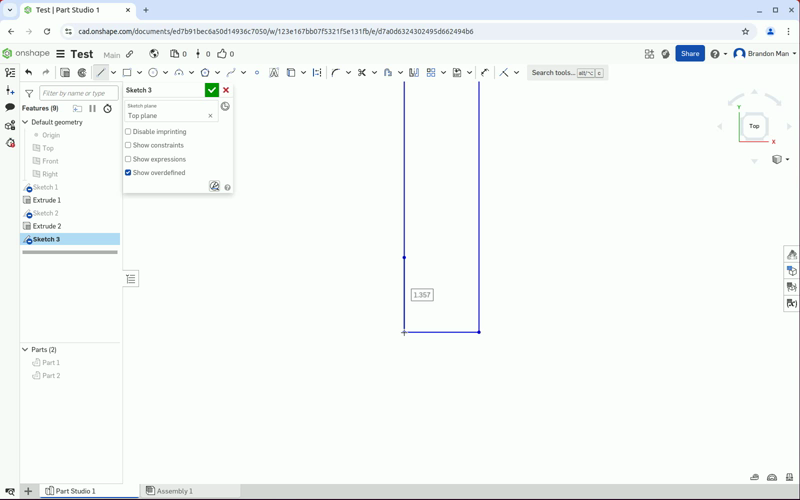
scroll(-6)
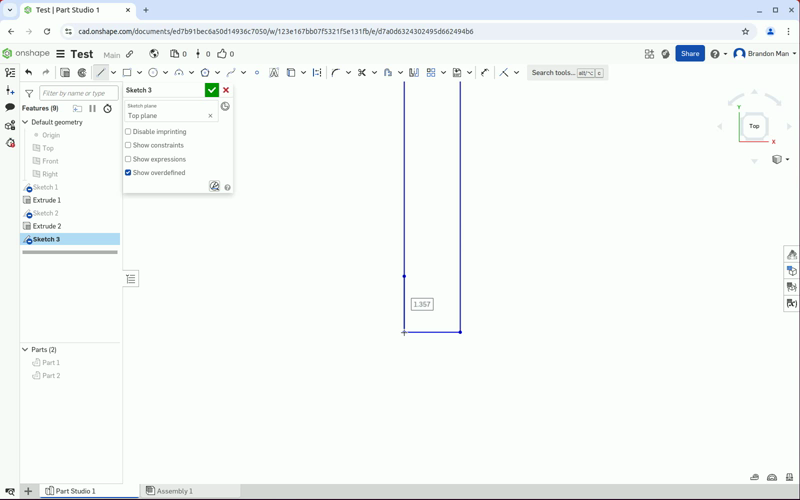
scroll(-6)
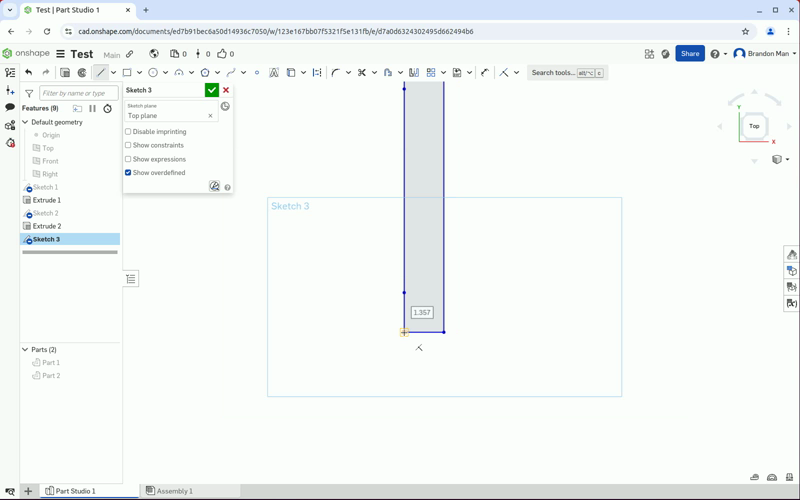
scroll(-6)
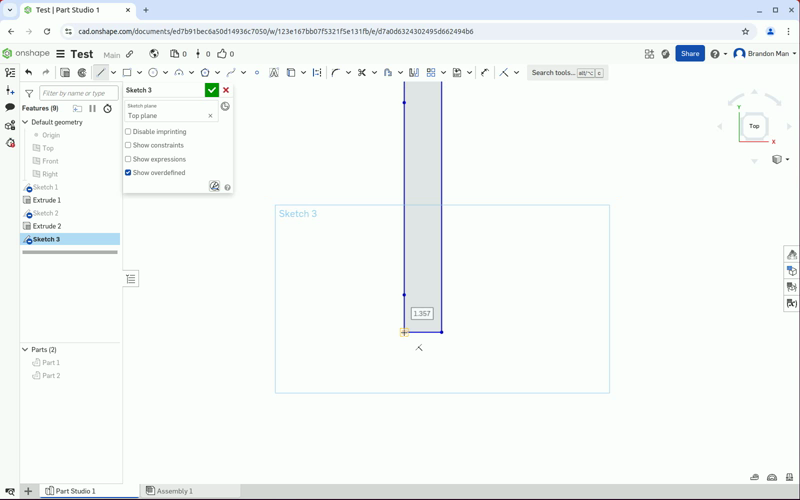
scroll(-6)
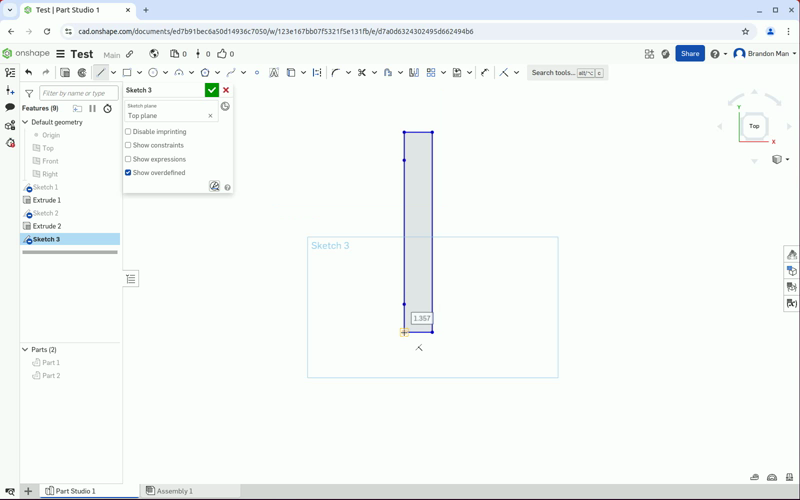
scroll(-6)
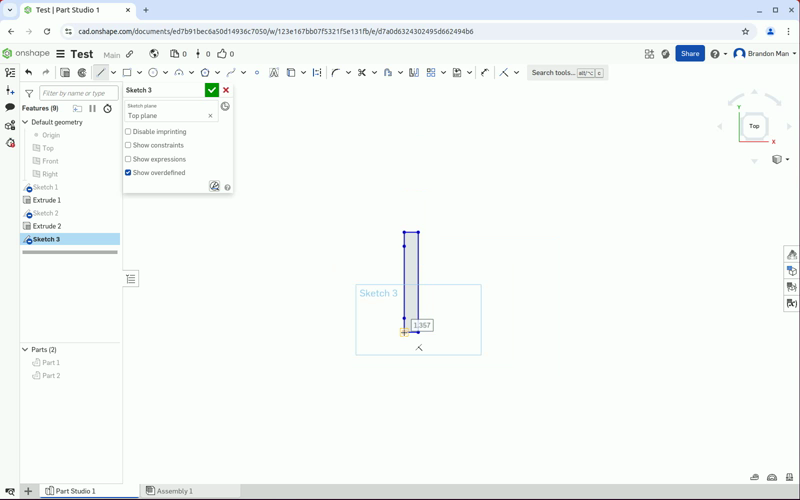
scroll(-6)
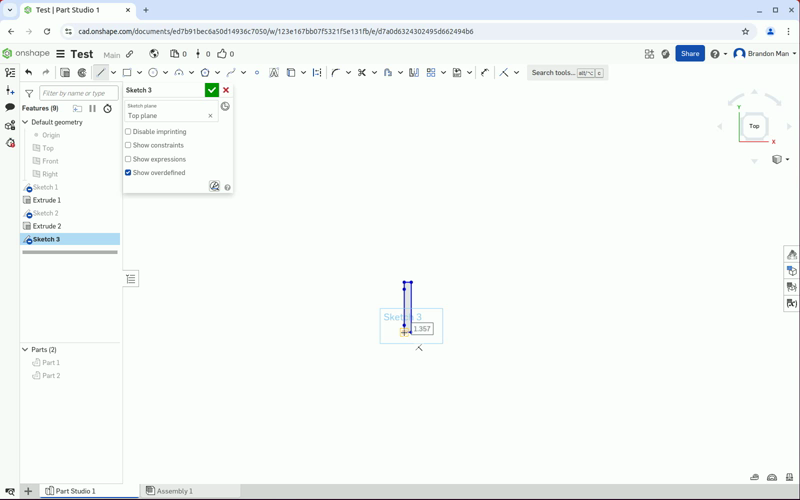
key(esc)
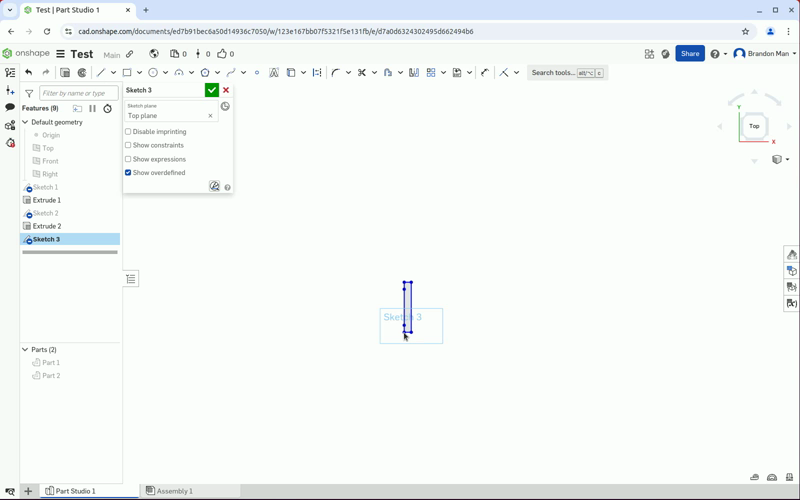
mouse_move(408, 301)
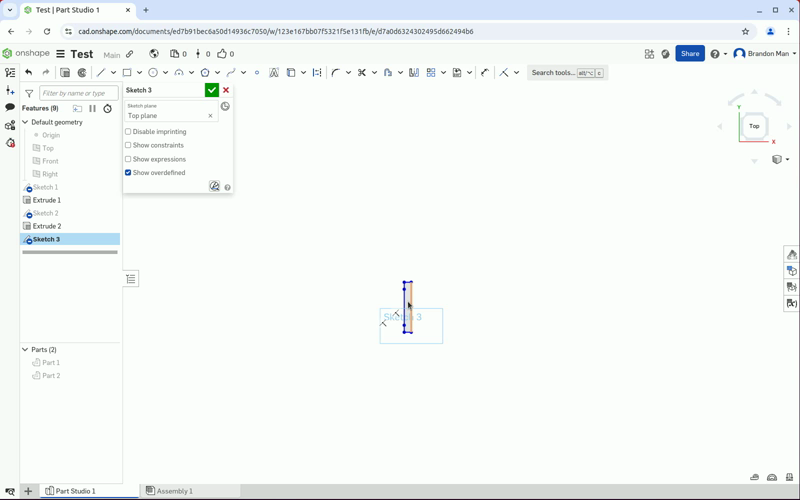
scroll(6)
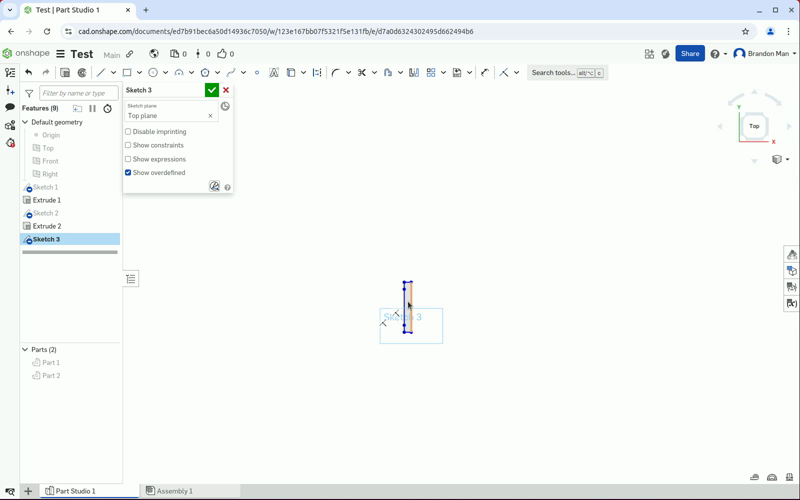
scroll(6)
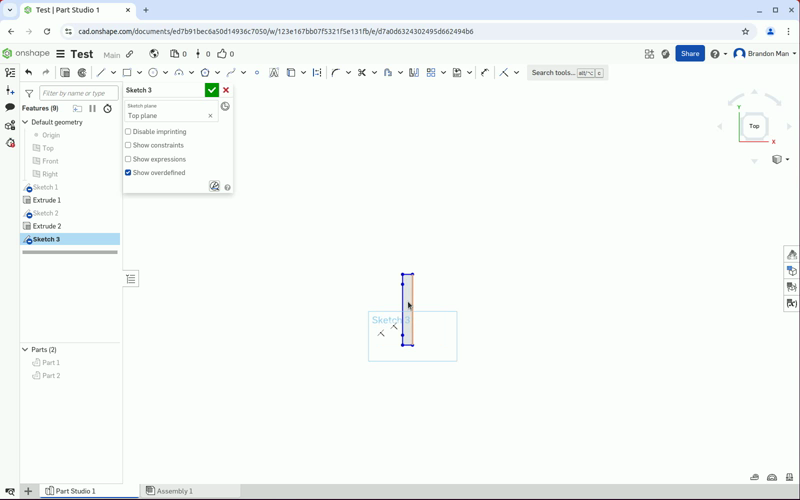
scroll(6)
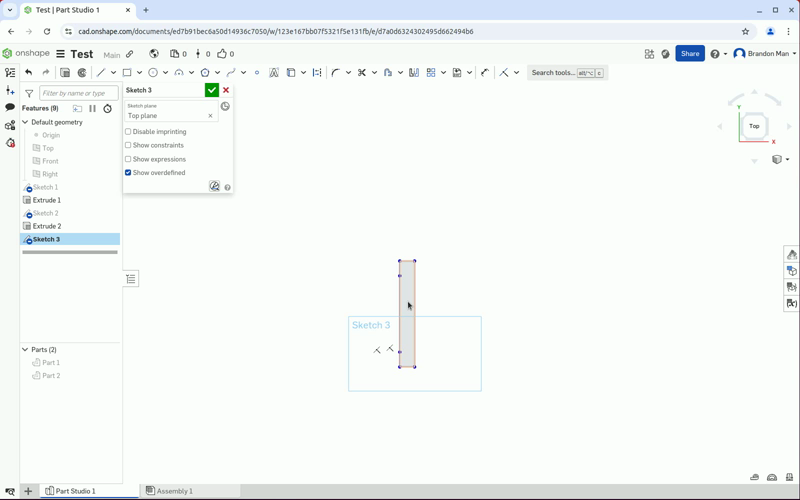
scroll(6)
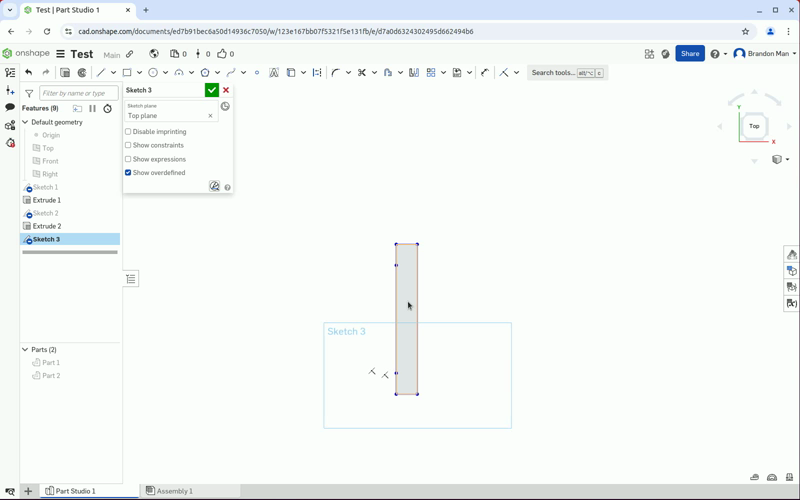
scroll(6)
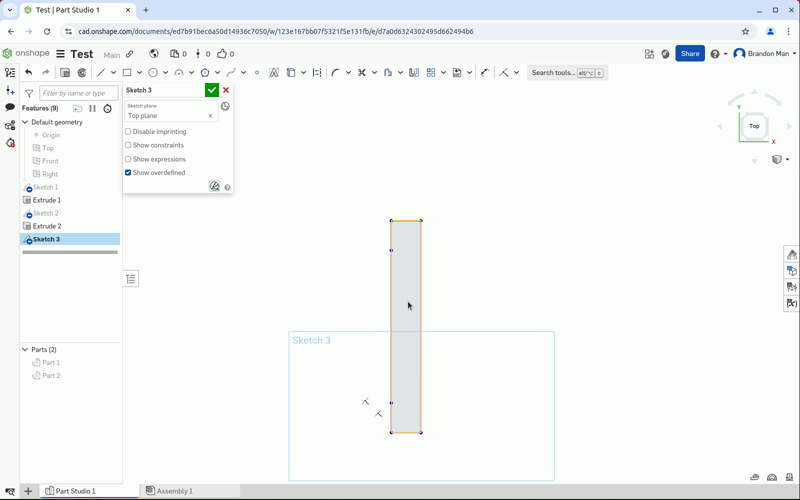
scroll(6)
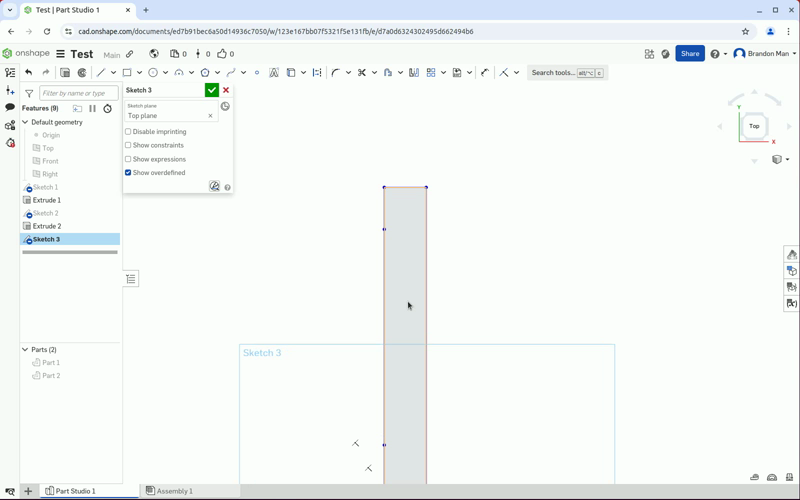
scroll(6)
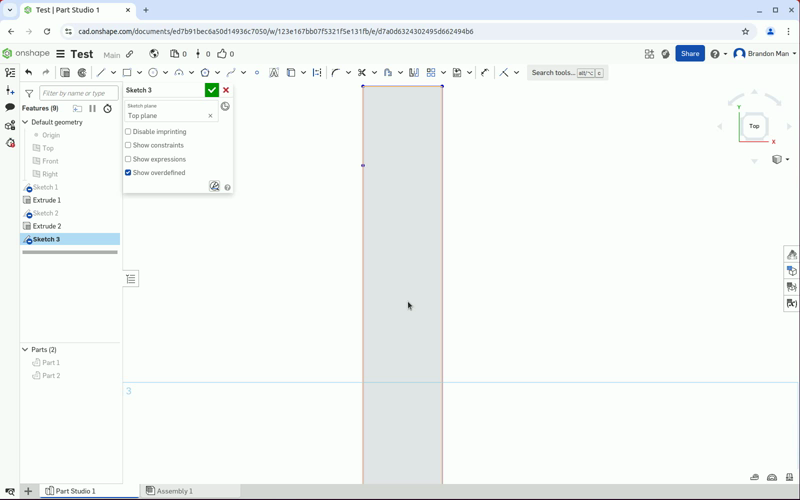
click(408, 301)
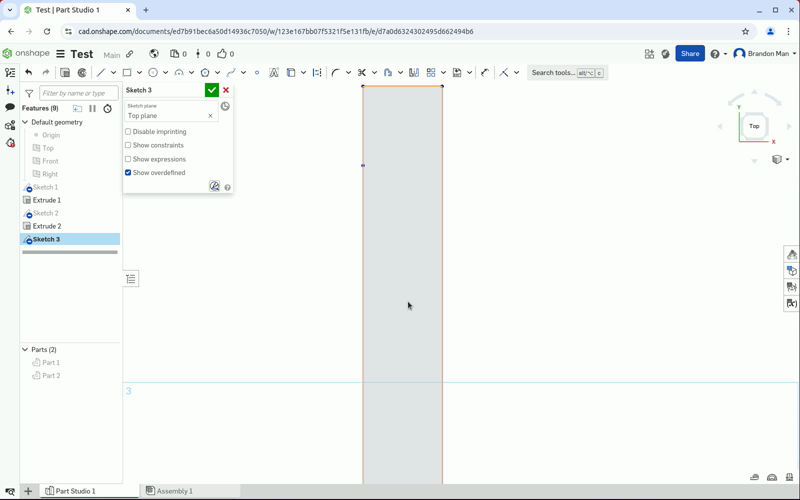
scroll(-6)
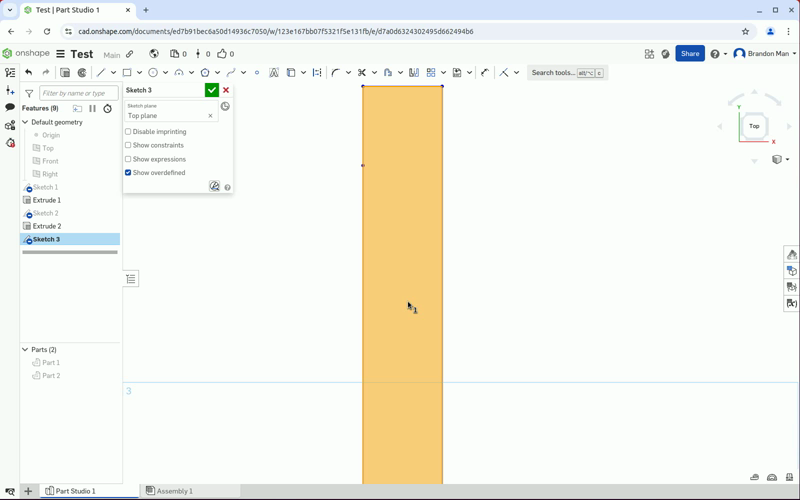
scroll(-6)
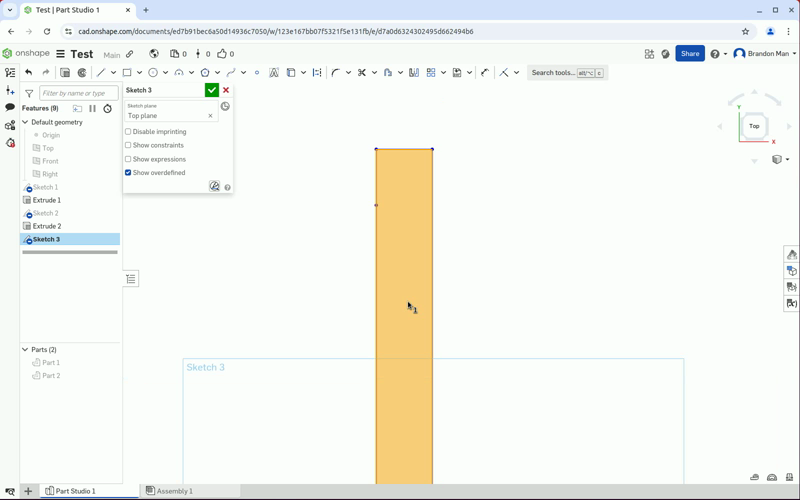
scroll(-6)
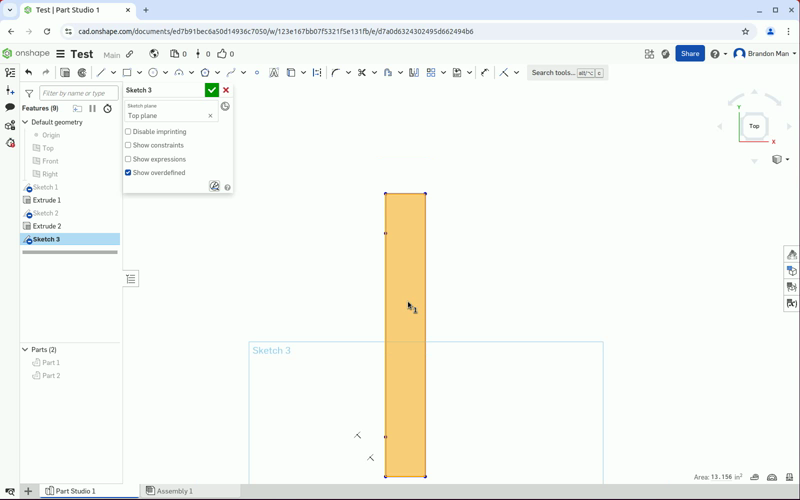
scroll(-6)
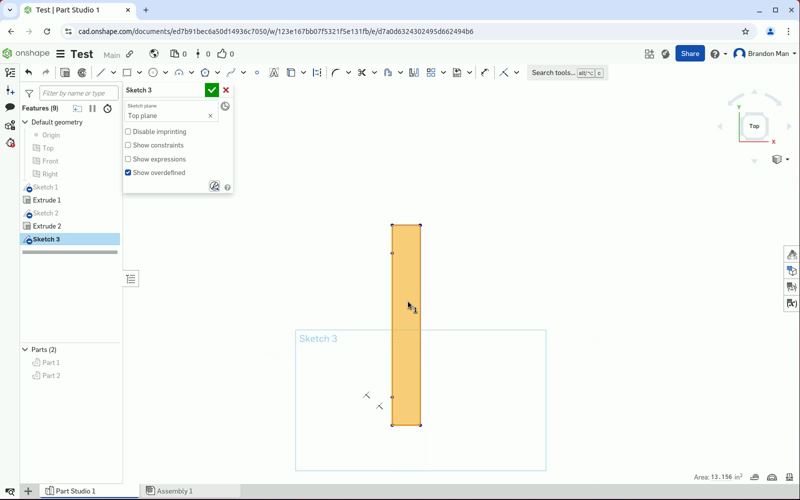
scroll(-6)
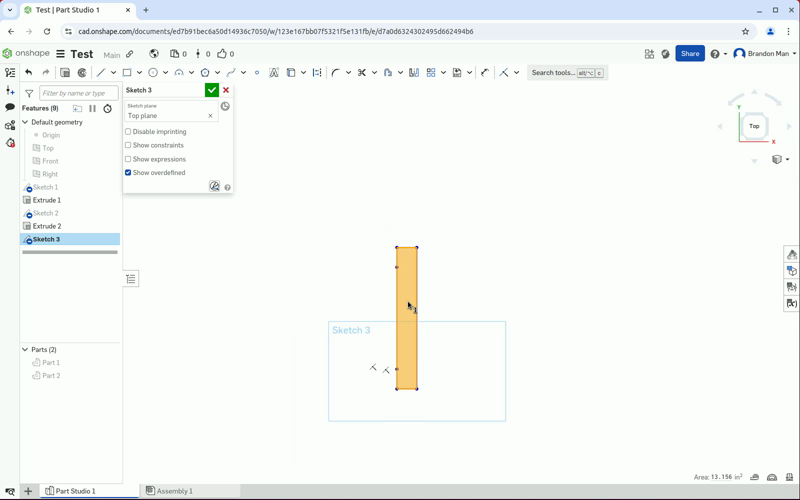
scroll(-6)
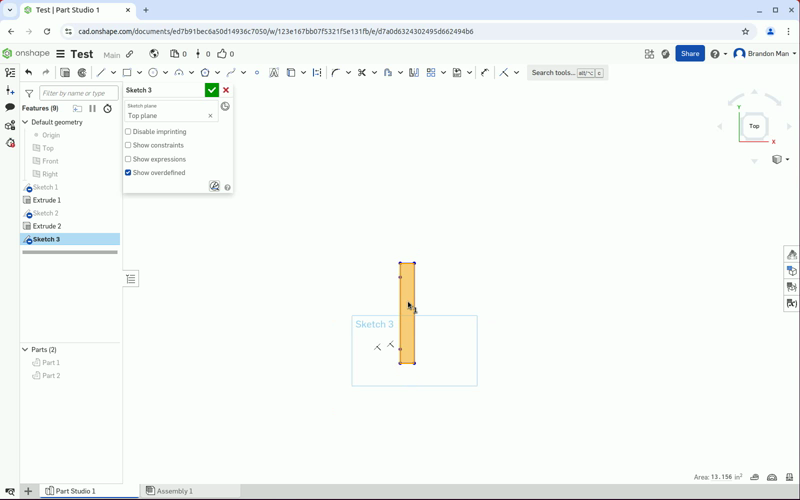
scroll(-6)
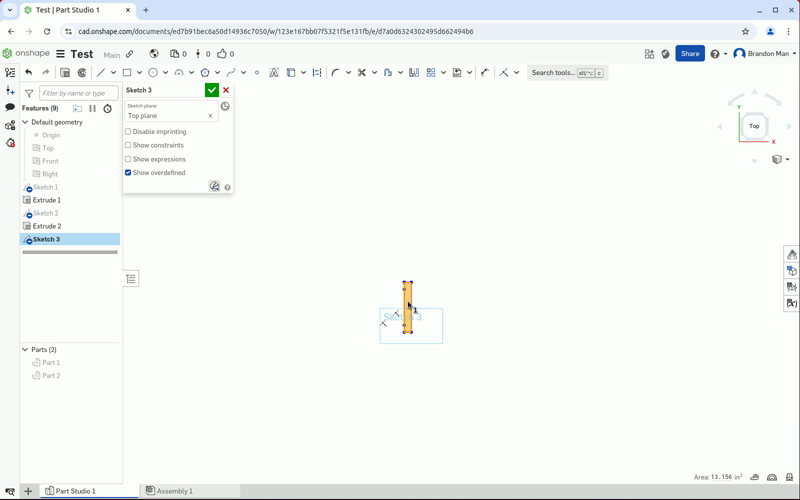
mouse_move(73, 352)
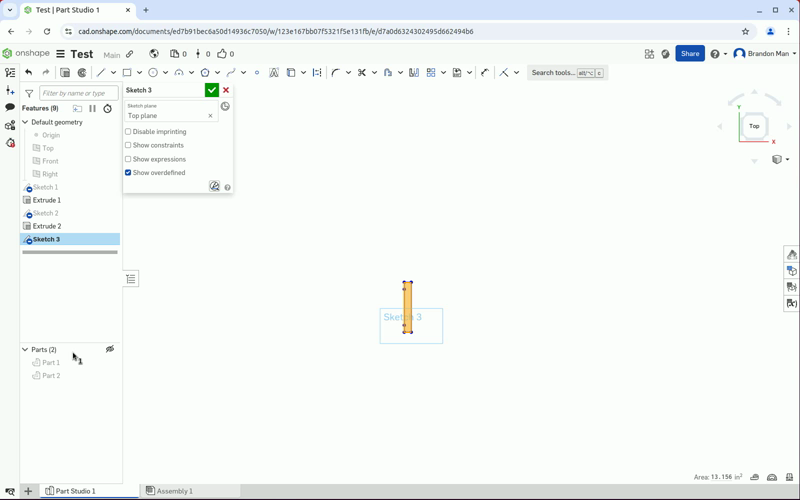
key(shift+y)
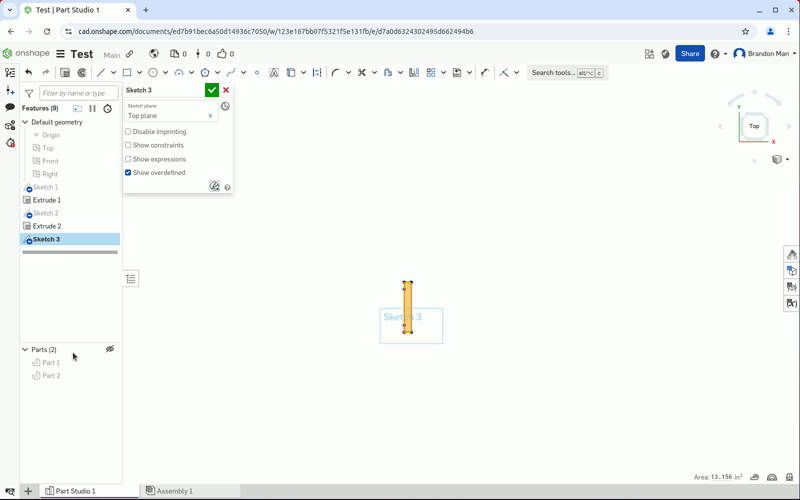
key(shift+e)
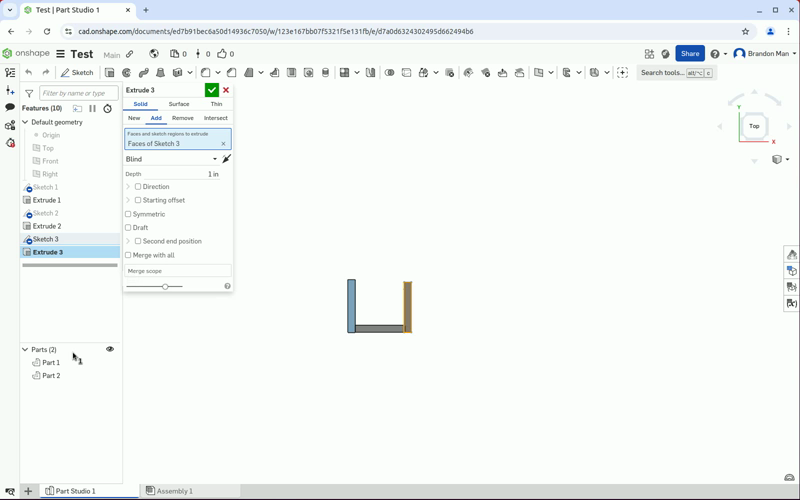
mouse_move(143, 106)
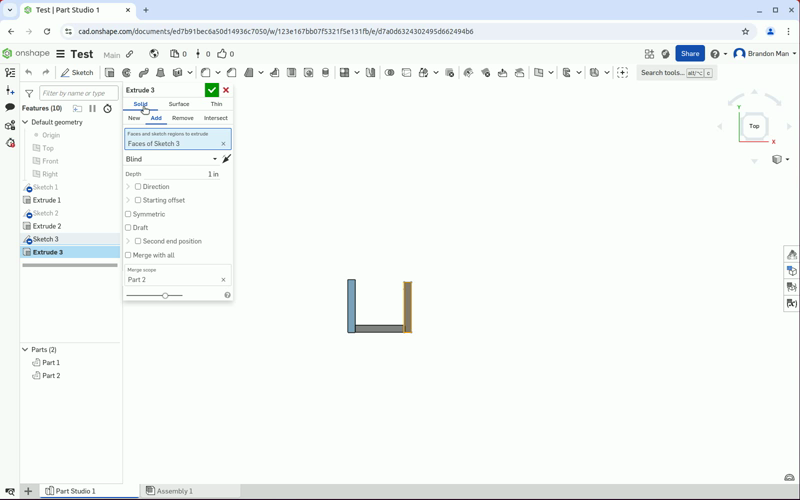
click(143, 106)
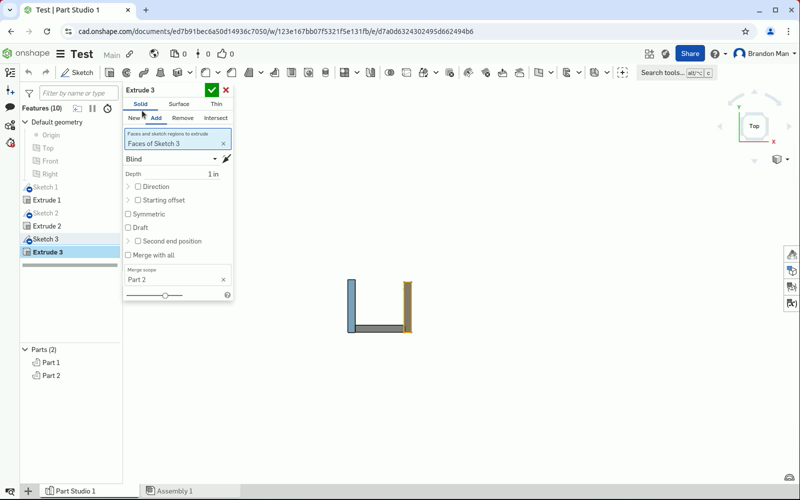
mouse_move(137, 120)
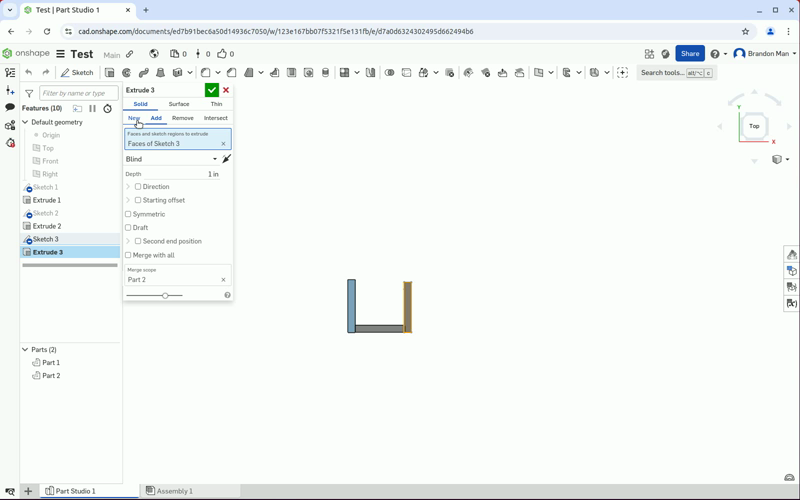
click(137, 120)
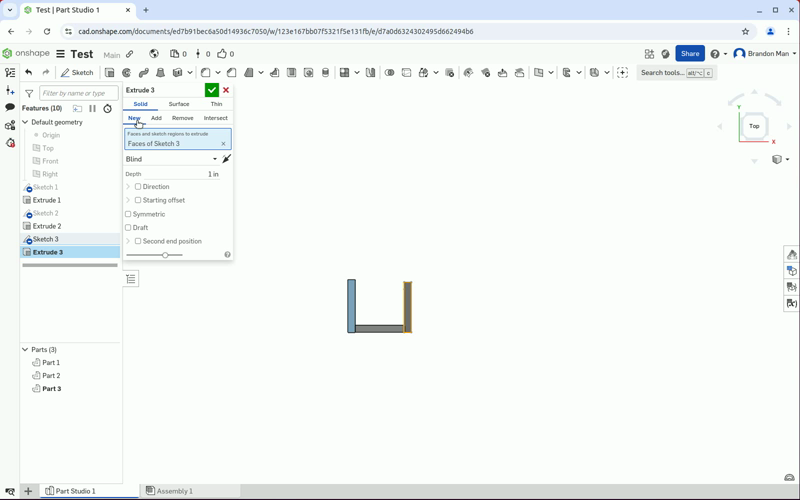
key(tab, 4)
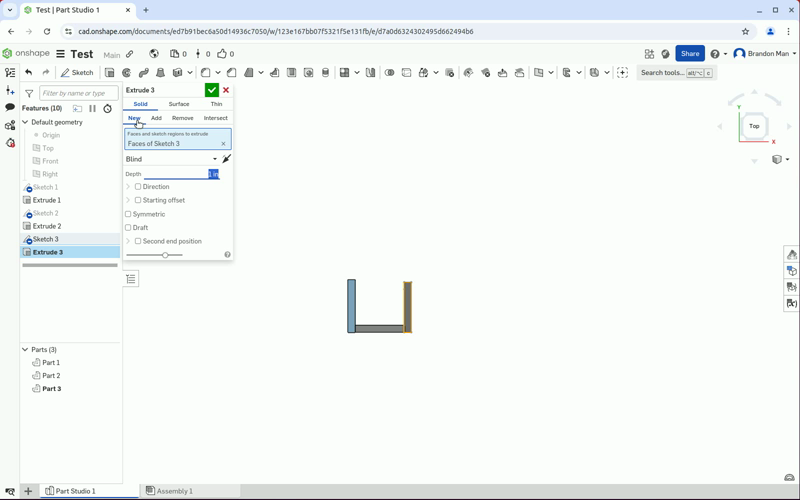
text(9.388)
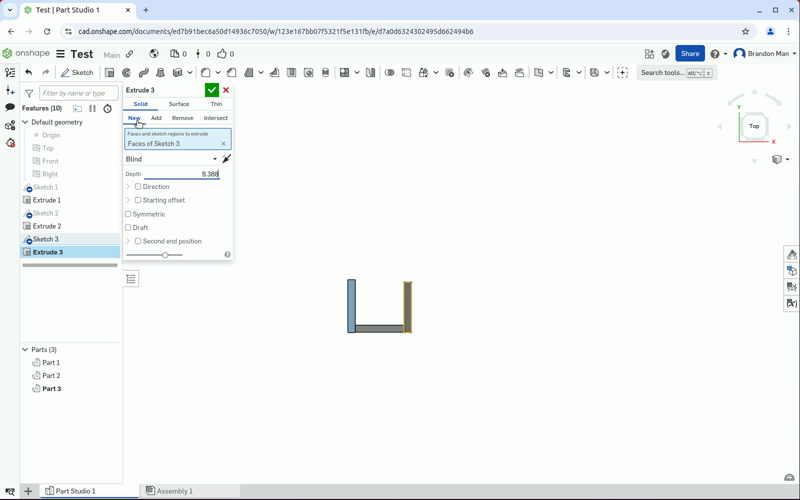
key(enter)
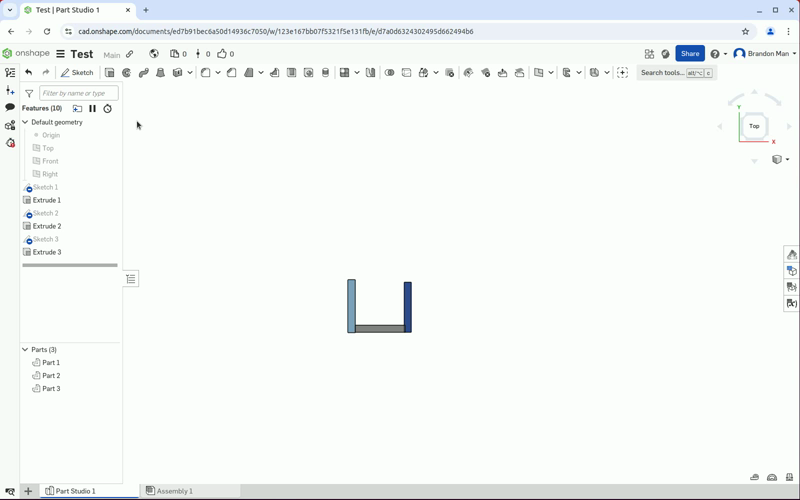
key(shift+h)
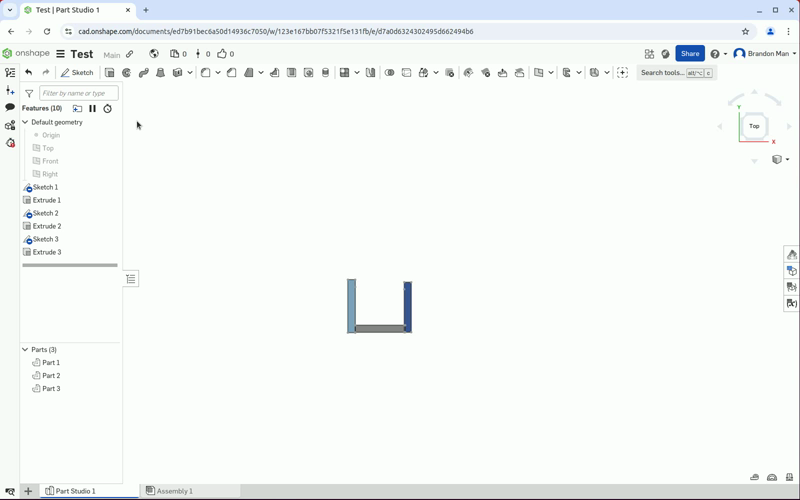
key(shift+h)
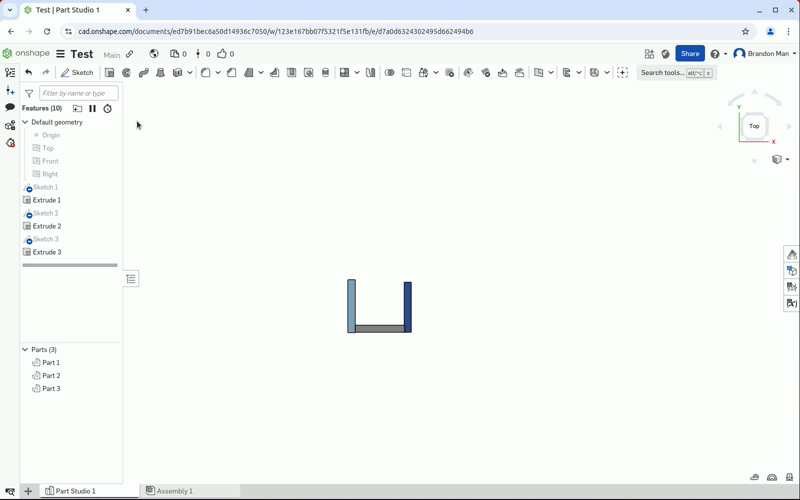
mouse_move(73, 189)
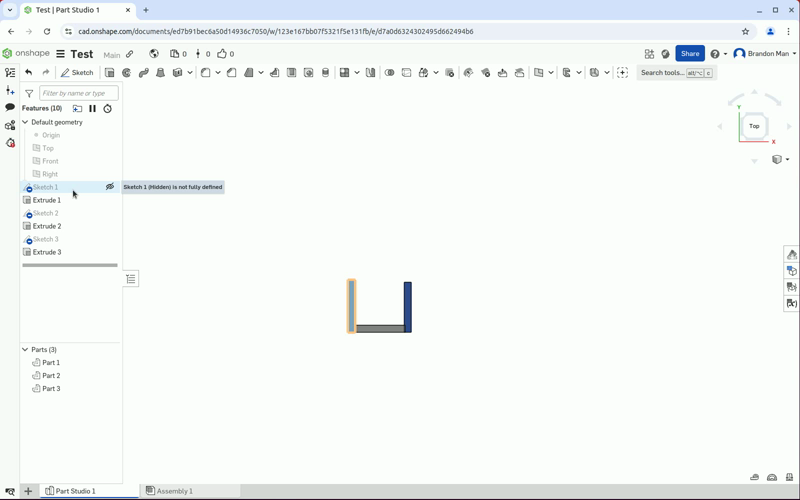
click(73, 189)
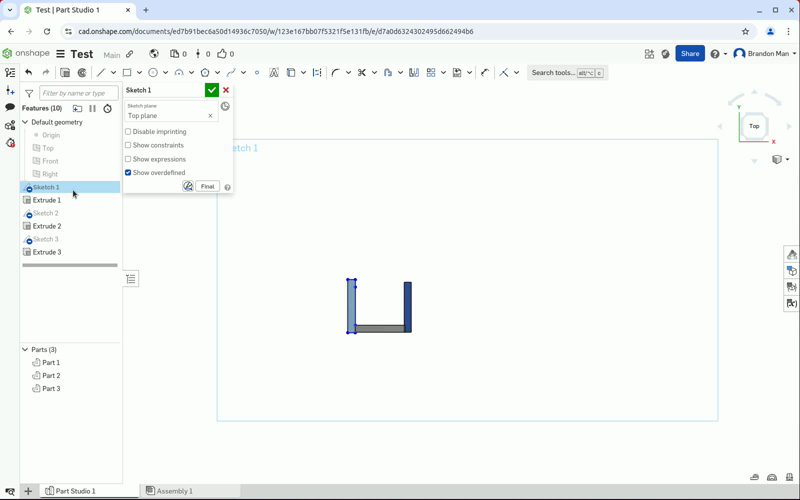
mouse_move(229, 92)
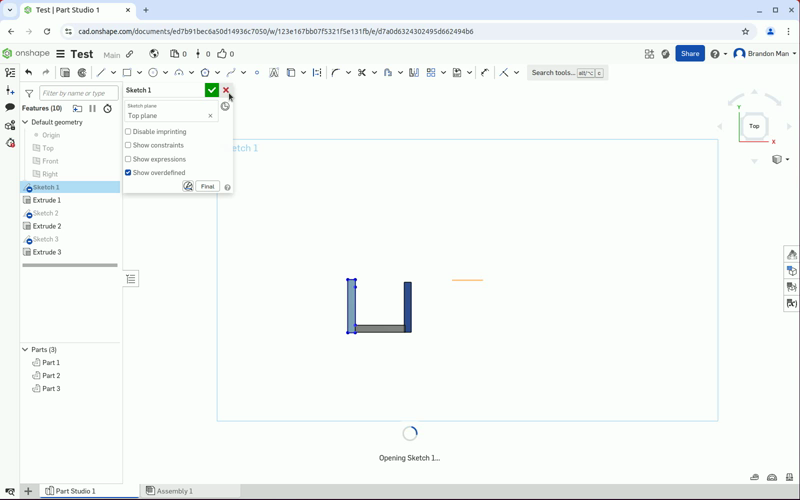
click(229, 92)
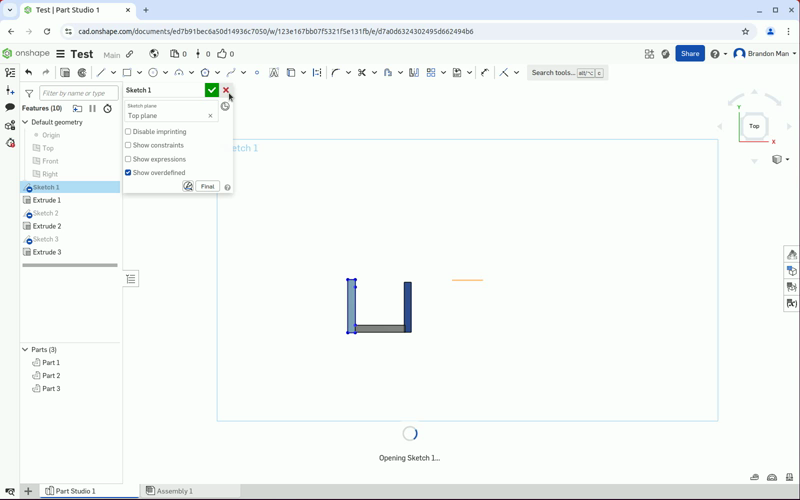
key(shift+s)
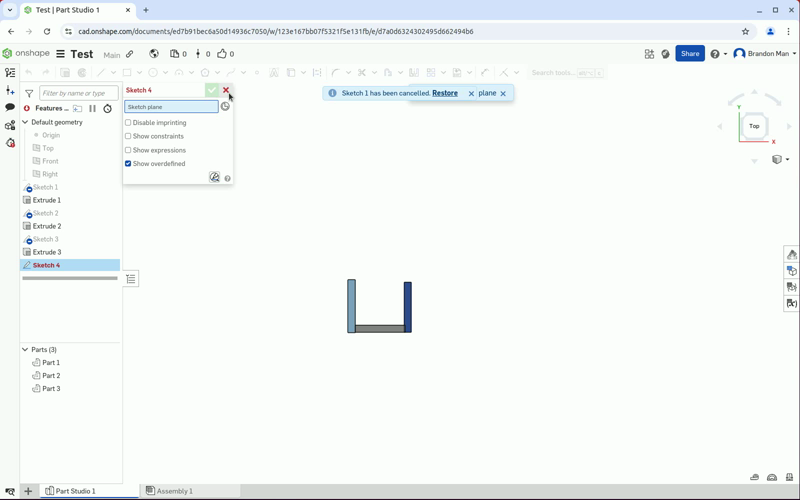
mouse_move(73, 150)
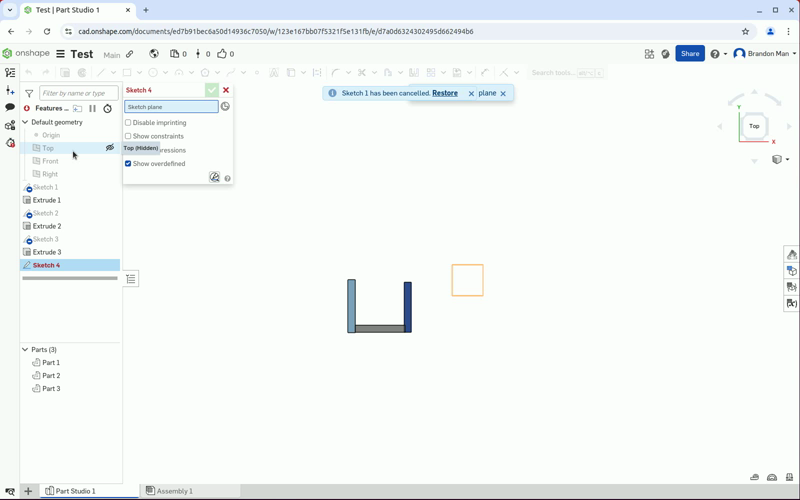
click(73, 150)
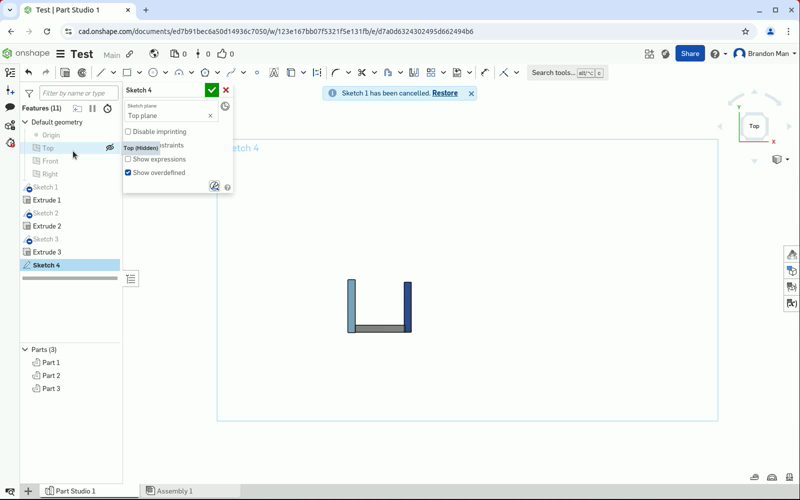
mouse_move(73, 352)
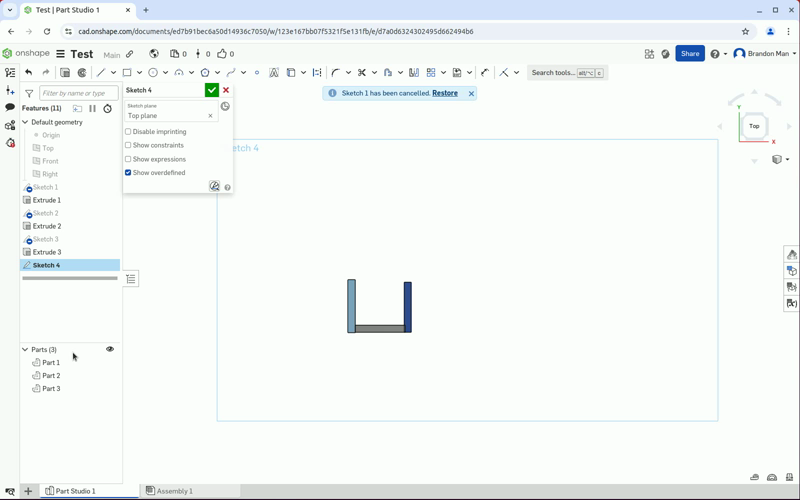
key(y)
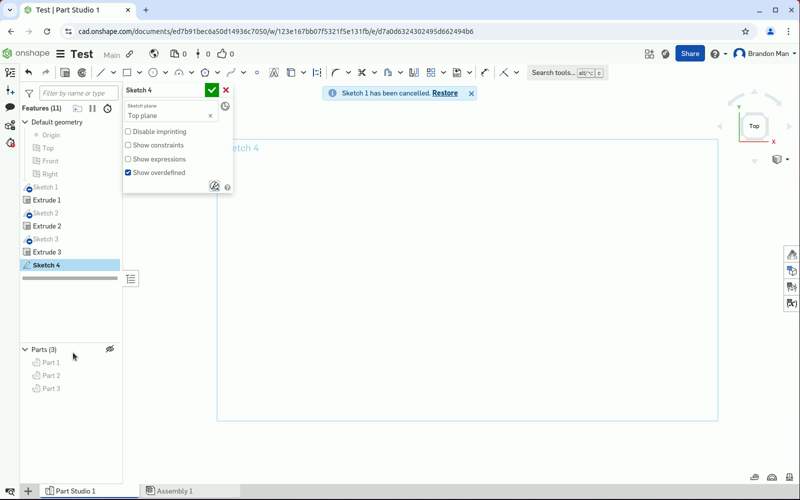
key(l)
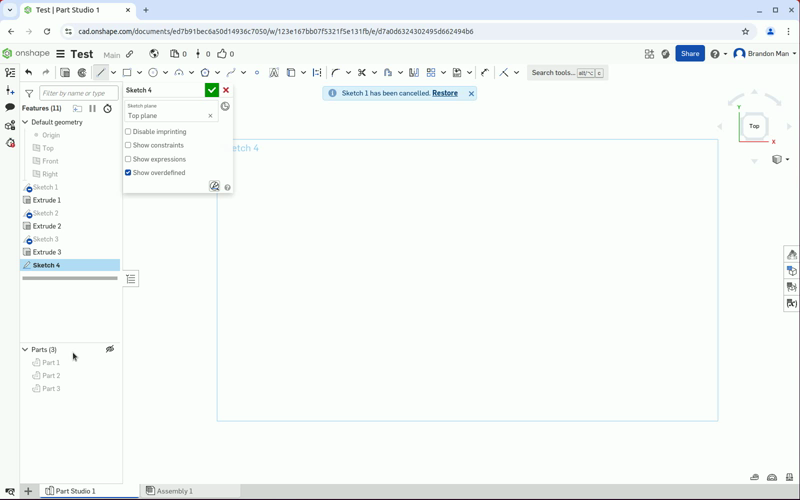
key_down(shift)
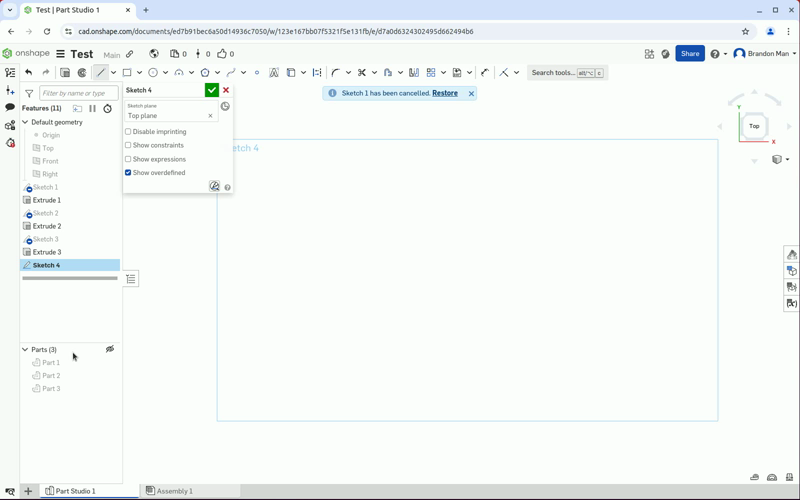
mouse_move(355, 290)
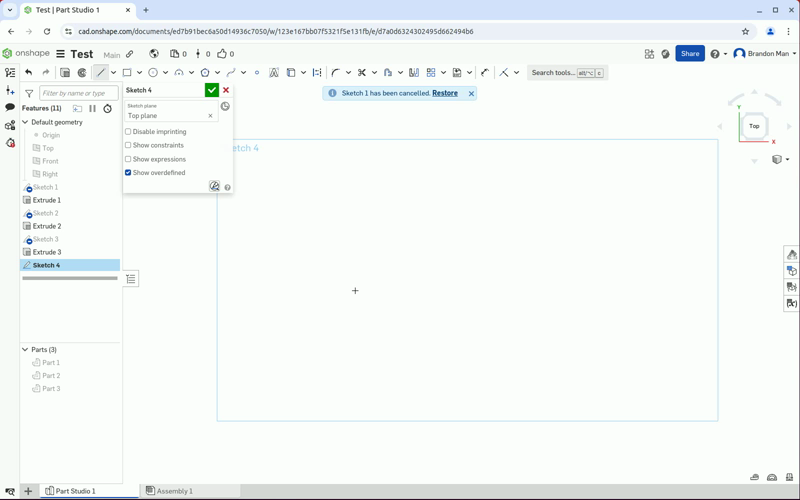
click(355, 290)
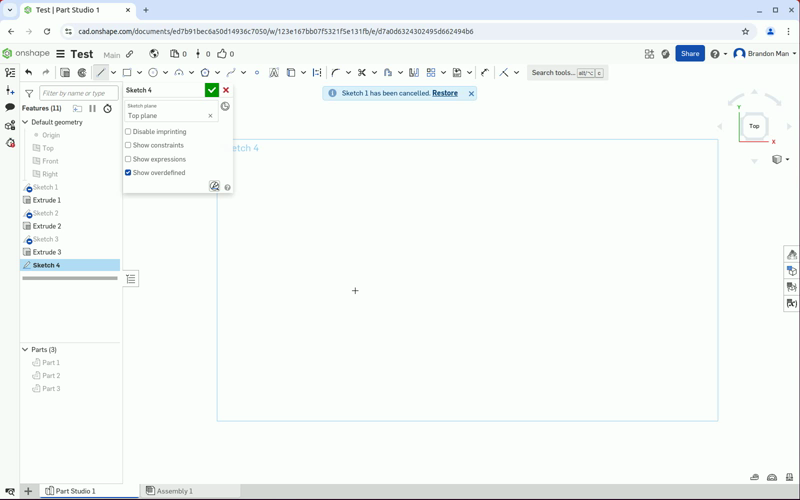
key_up(shift)
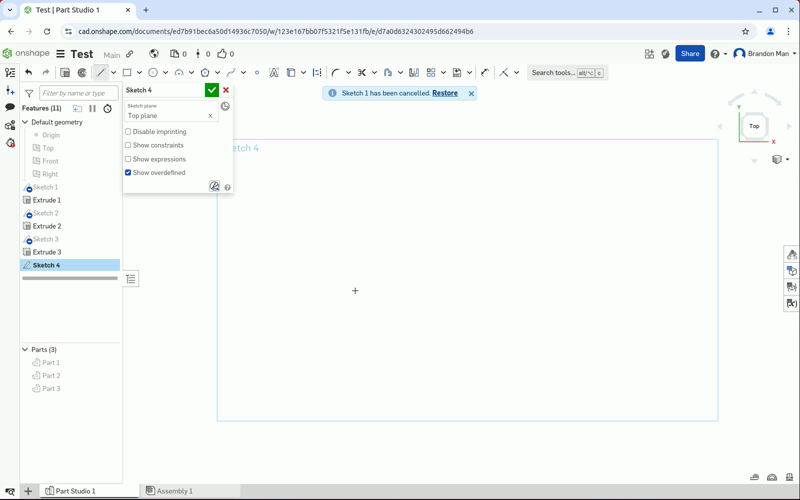
key_down(shift)
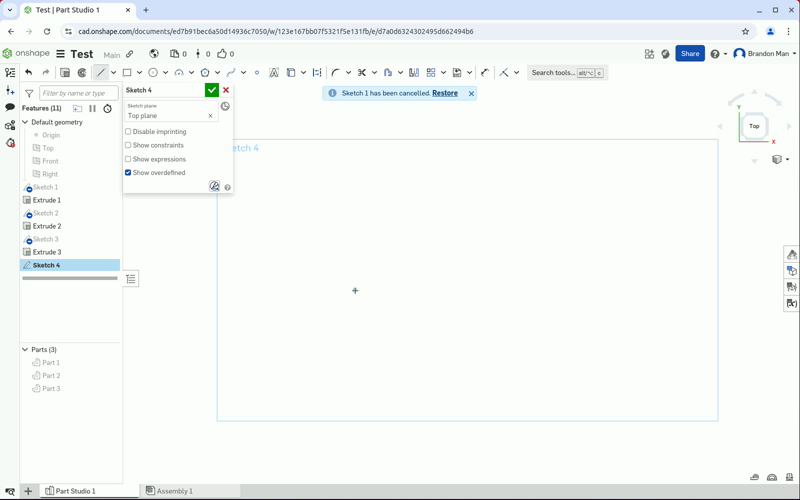
mouse_move(385, 290)
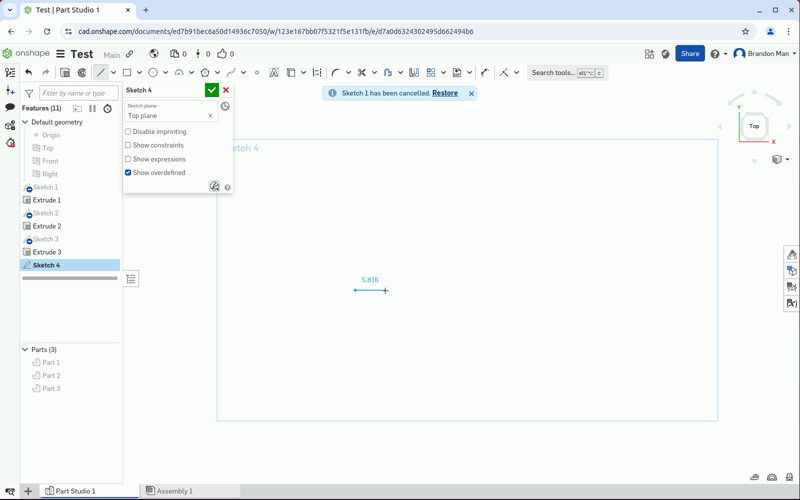
mouse_move(405, 290)
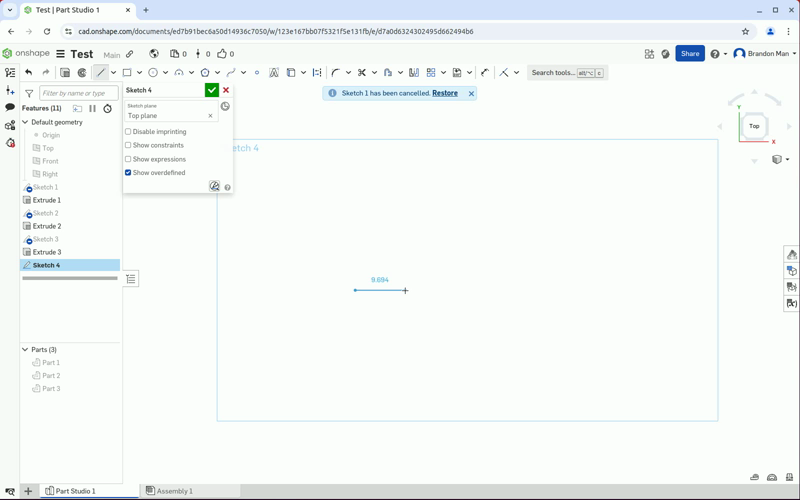
click(405, 290)
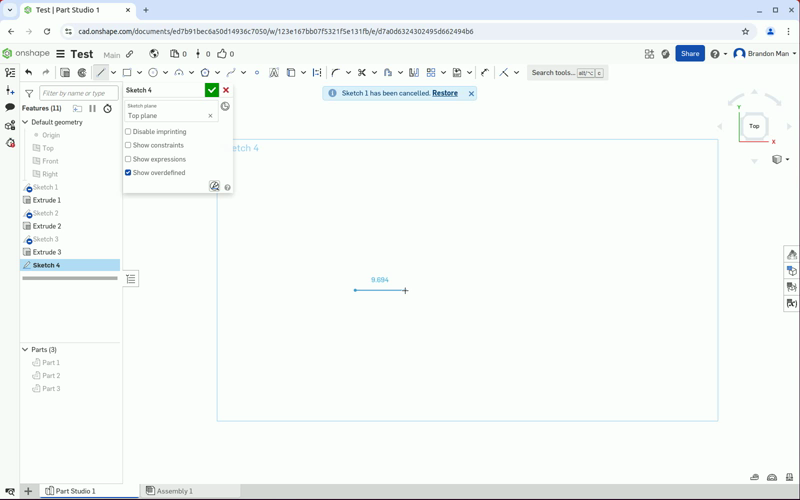
key_up(shift)
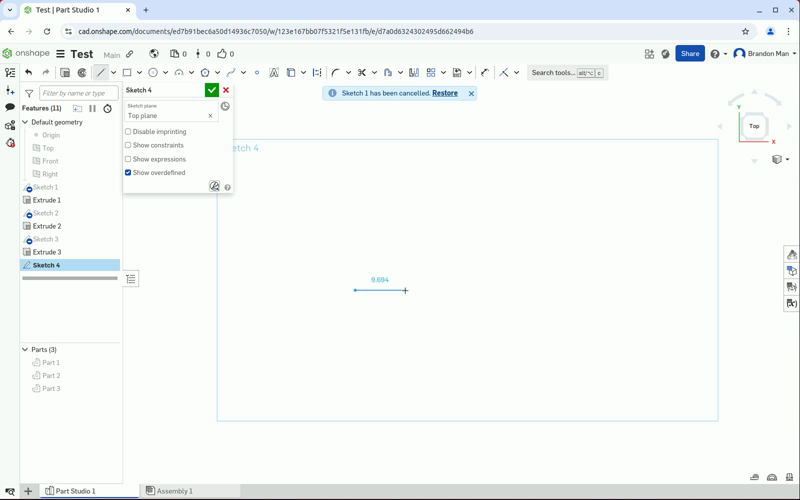
key_down(shift)
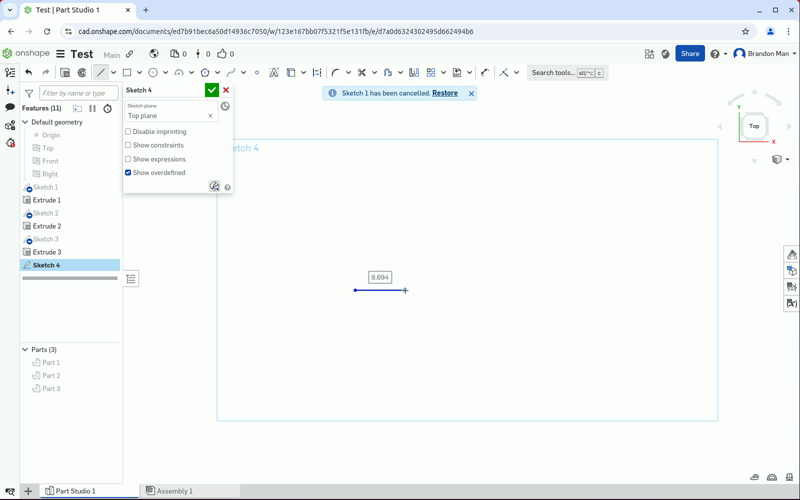
mouse_move(435, 290)
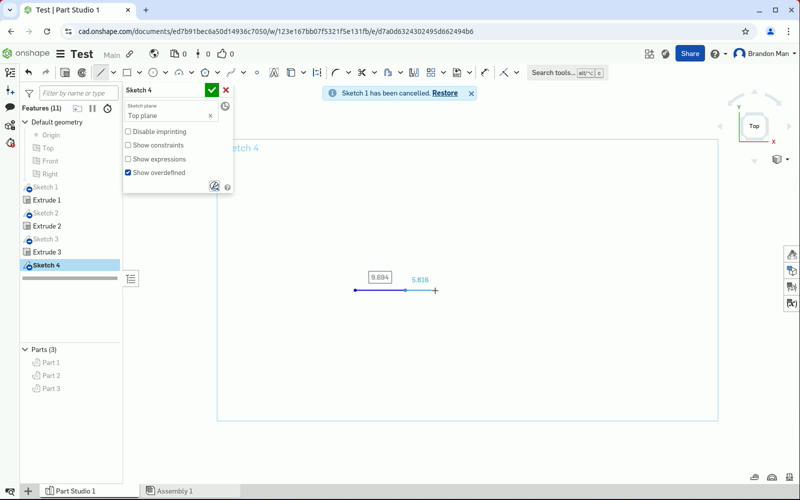
mouse_move(405, 283)
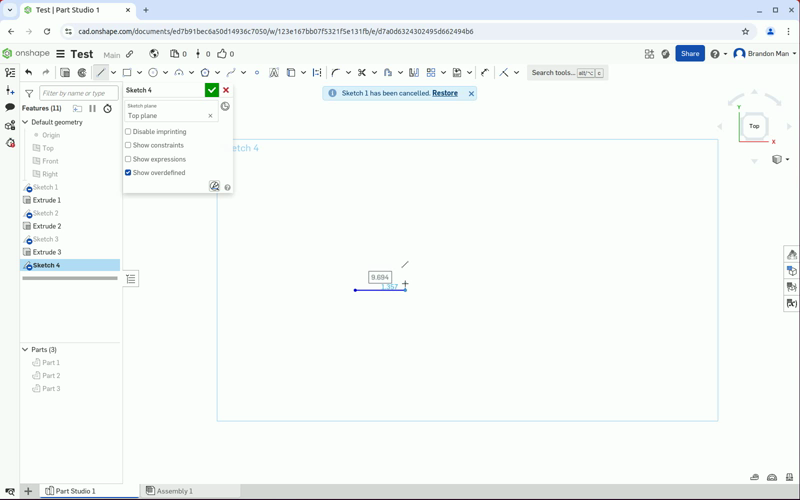
scroll(6)
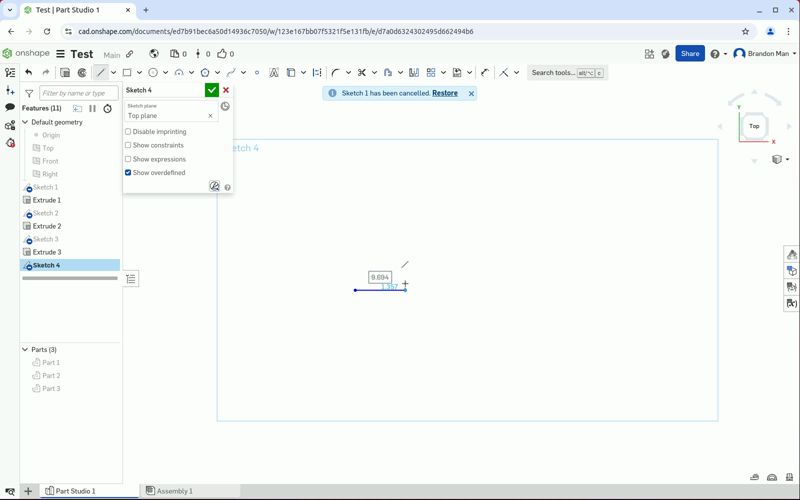
scroll(6)
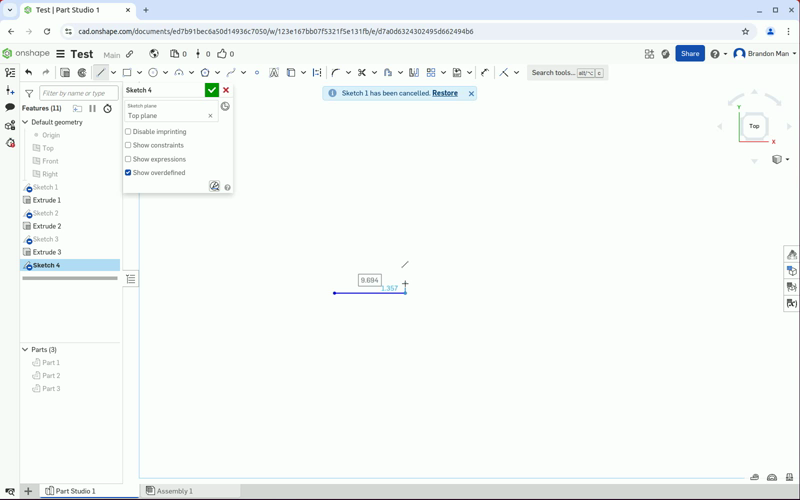
scroll(6)
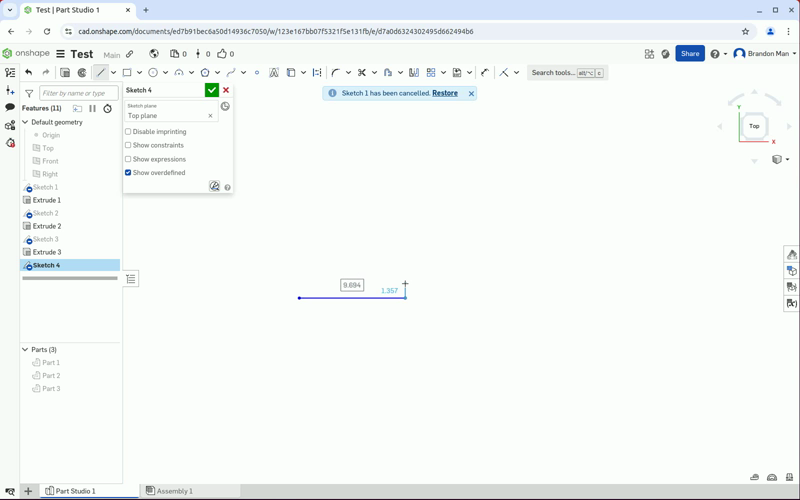
scroll(6)
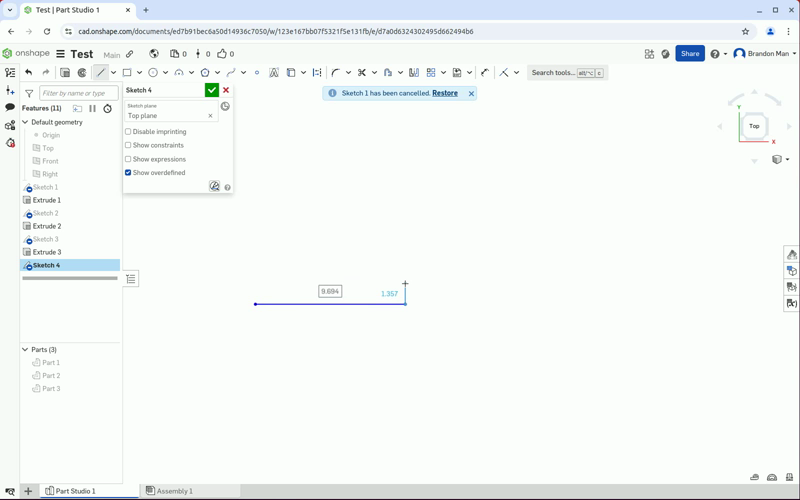
scroll(6)
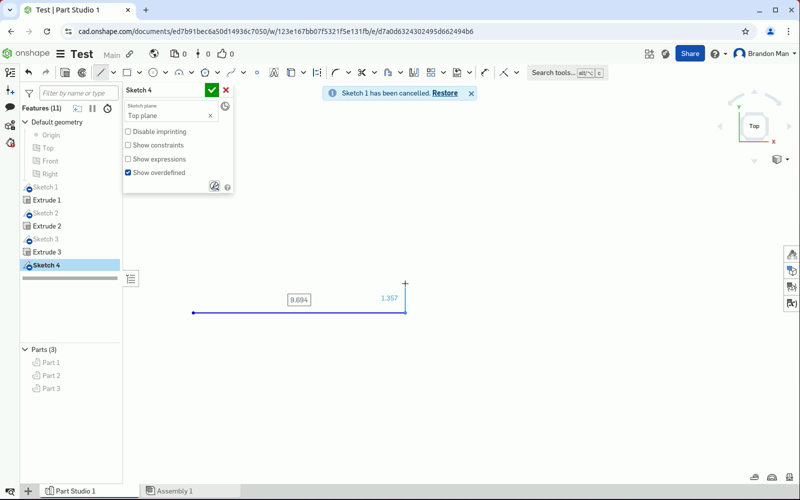
scroll(6)
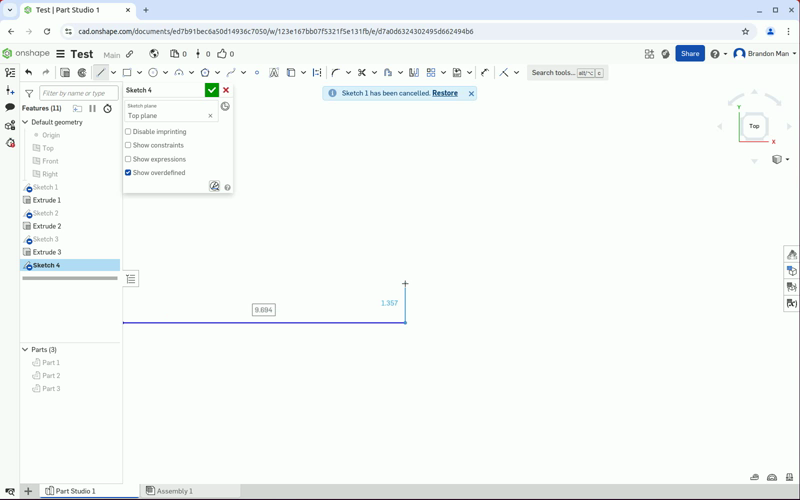
scroll(6)
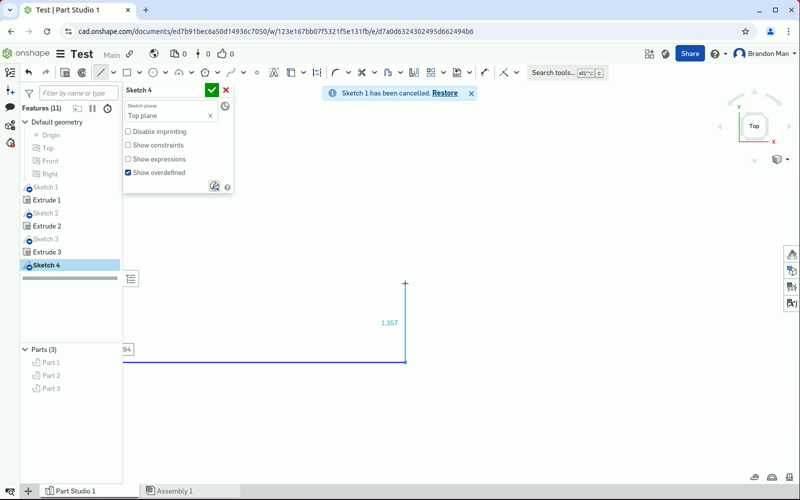
click(405, 283)
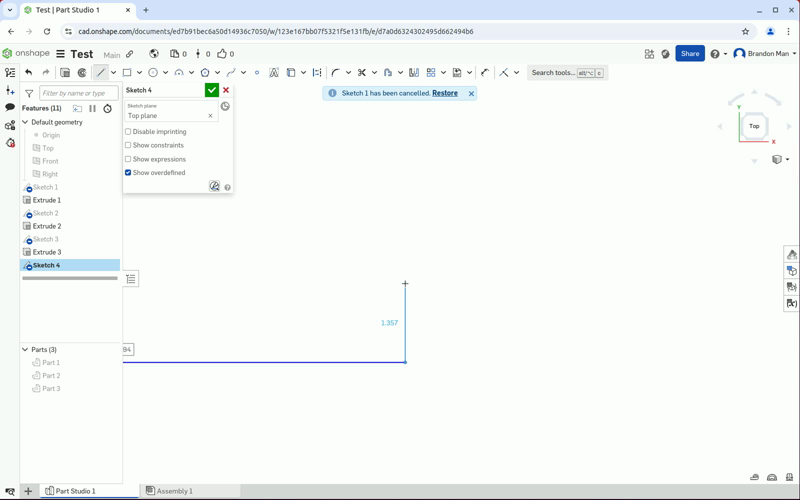
scroll(-6)
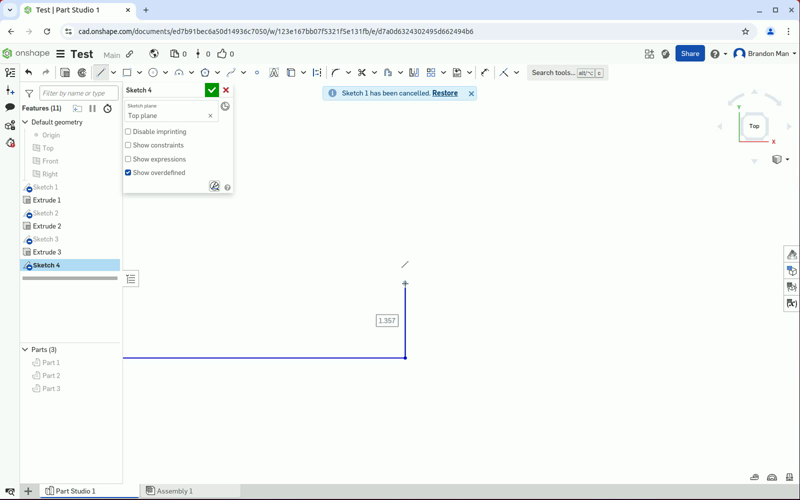
scroll(-6)
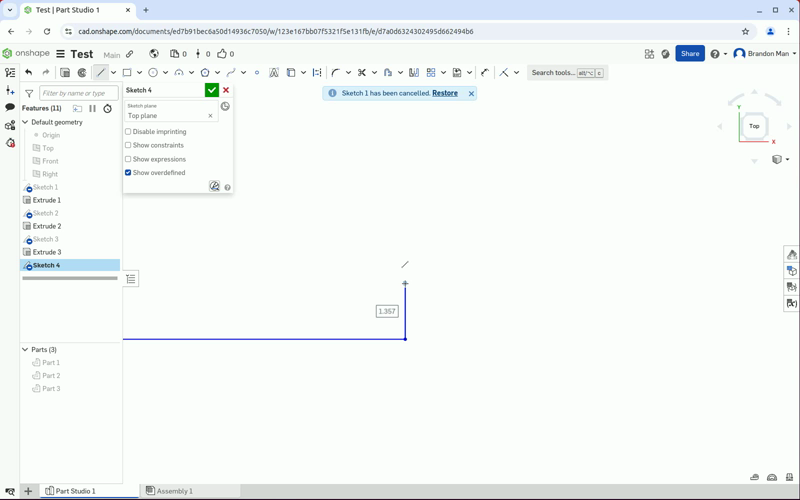
scroll(-6)
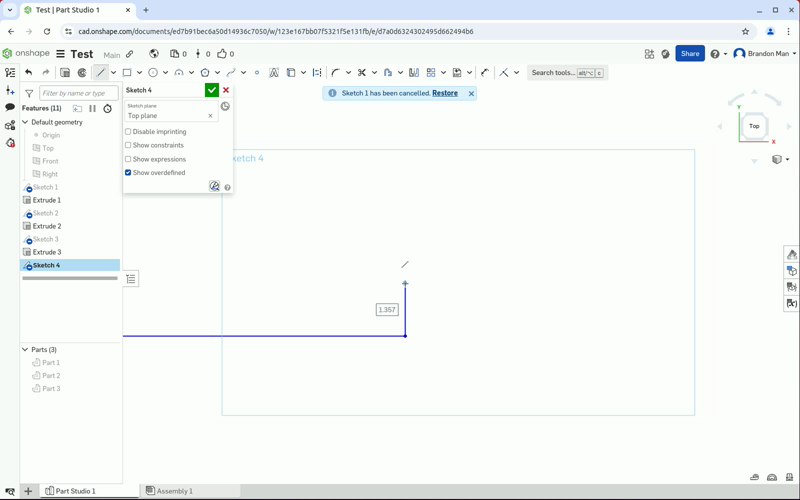
scroll(-6)
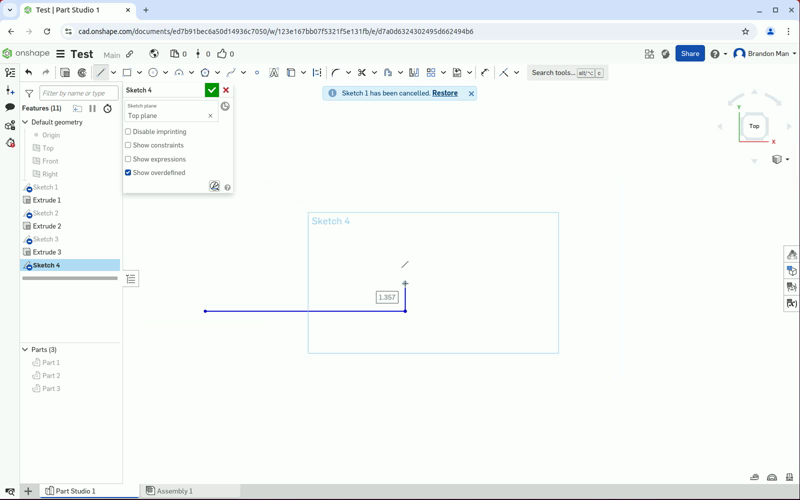
scroll(-6)
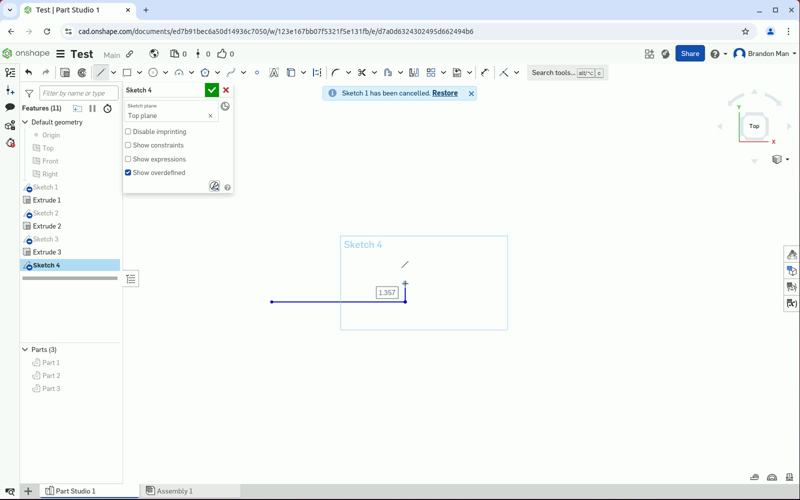
scroll(-6)
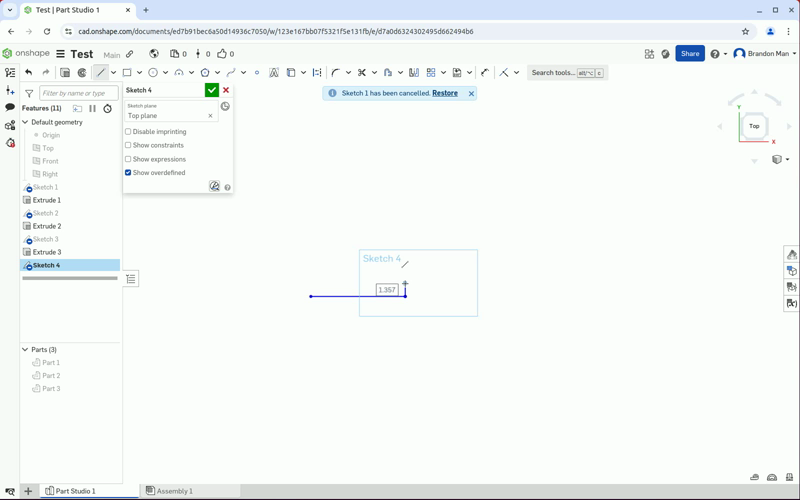
scroll(-6)
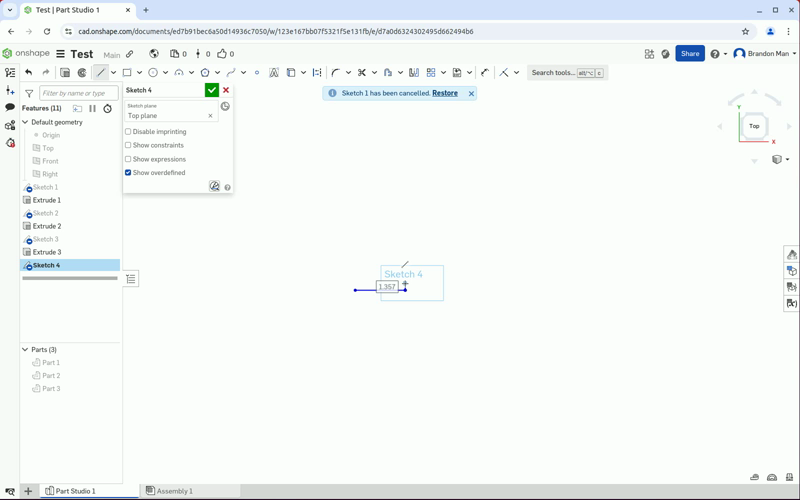
key_up(shift)
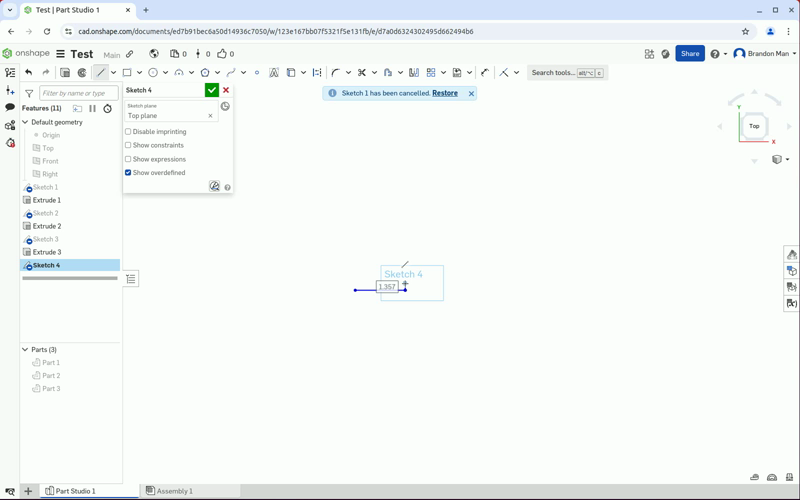
key_down(shift)
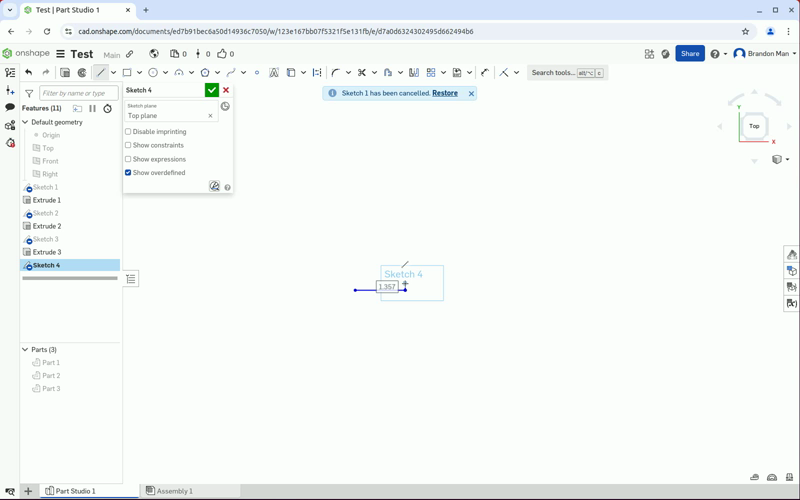
mouse_move(435, 283)
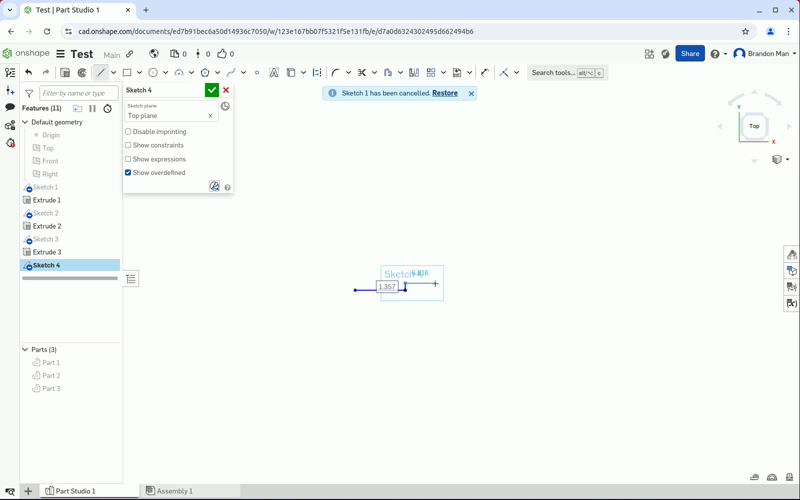
mouse_move(355, 283)
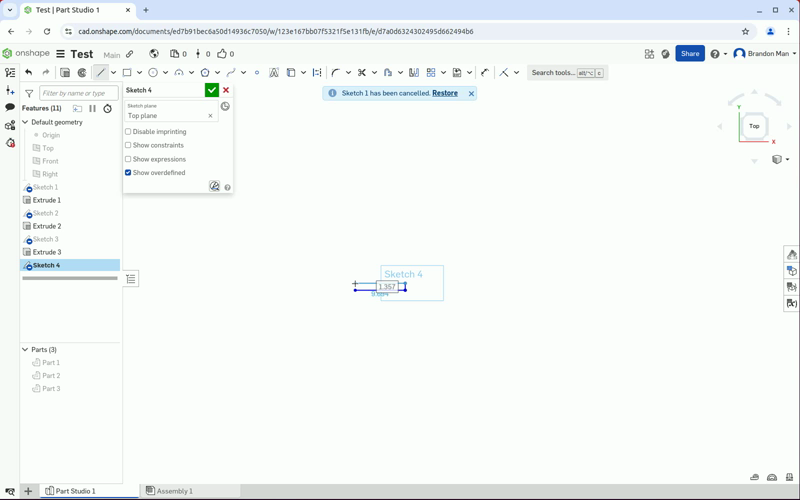
click(355, 283)
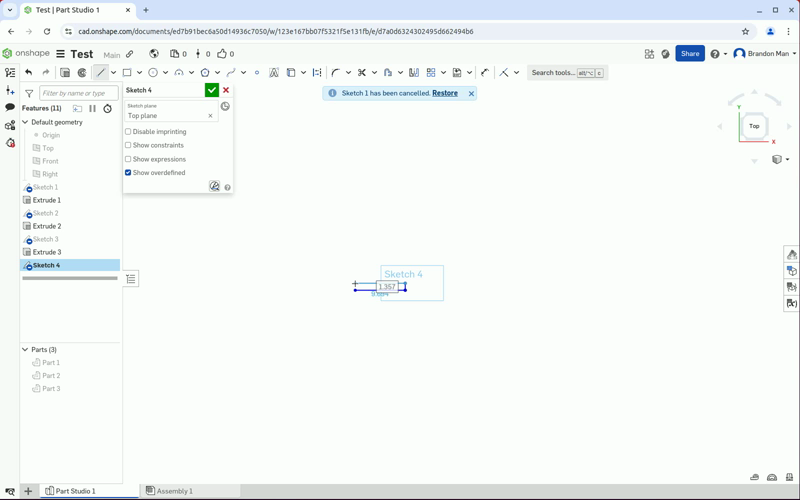
key_up(shift)
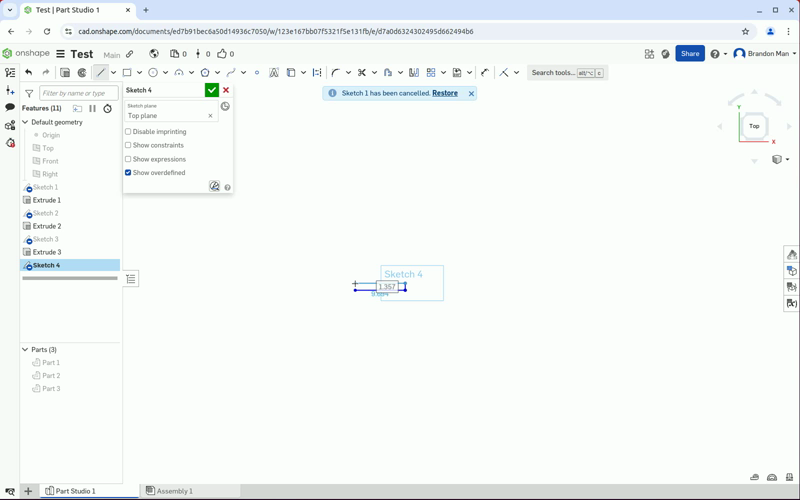
mouse_move(385, 283)
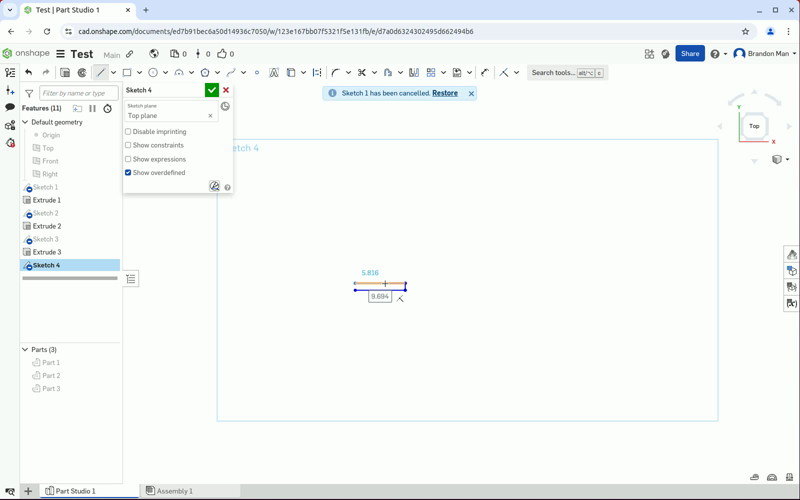
key_down(shift)
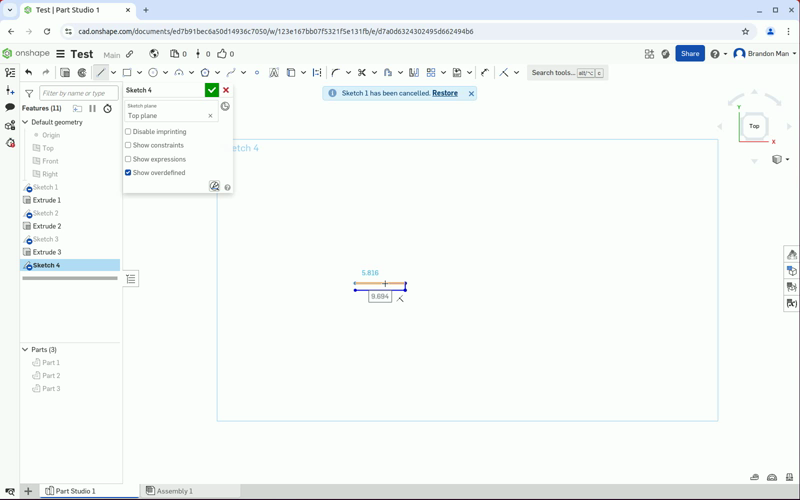
mouse_move(355, 290)
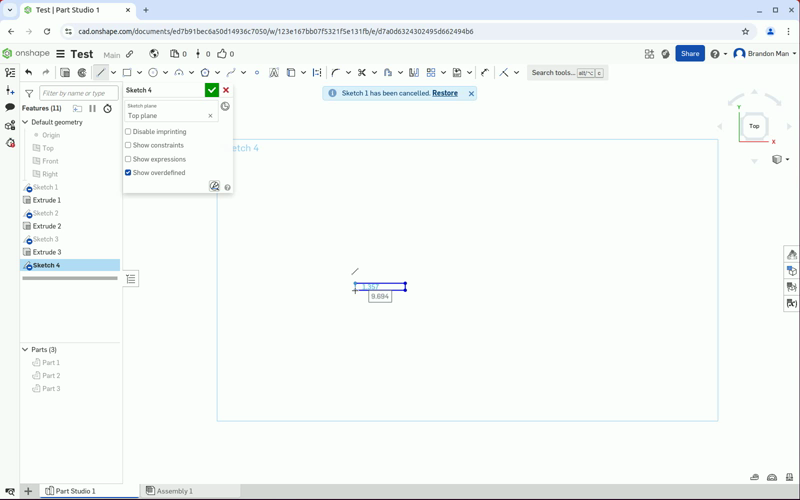
scroll(6)
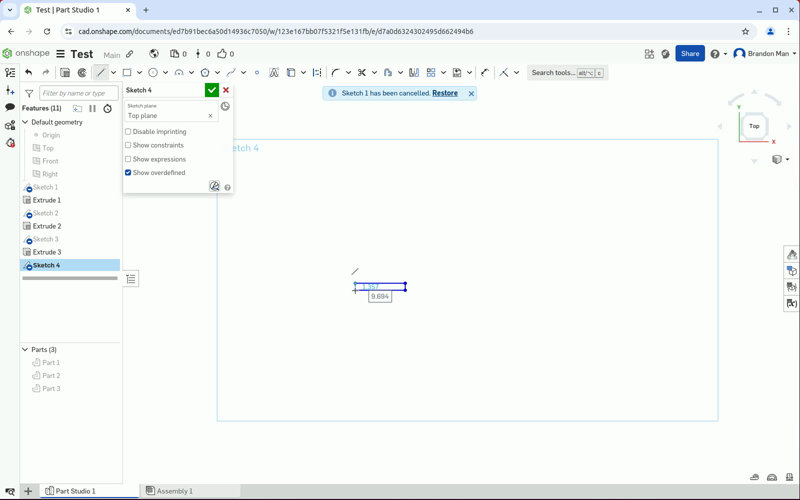
scroll(6)
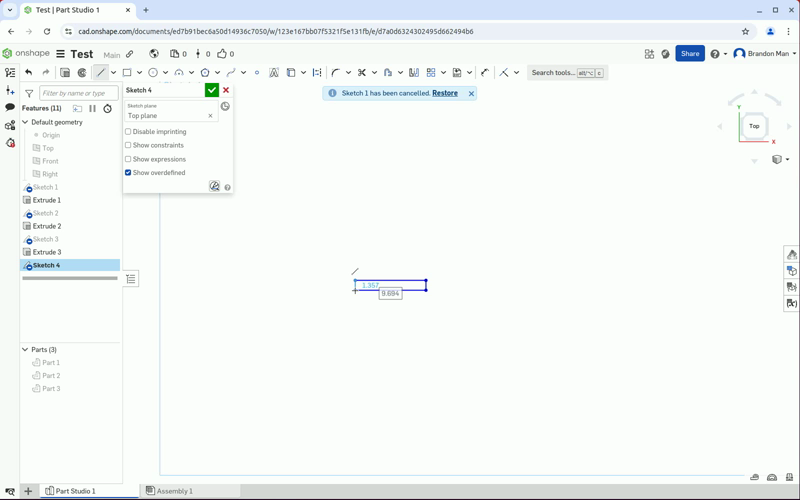
scroll(6)
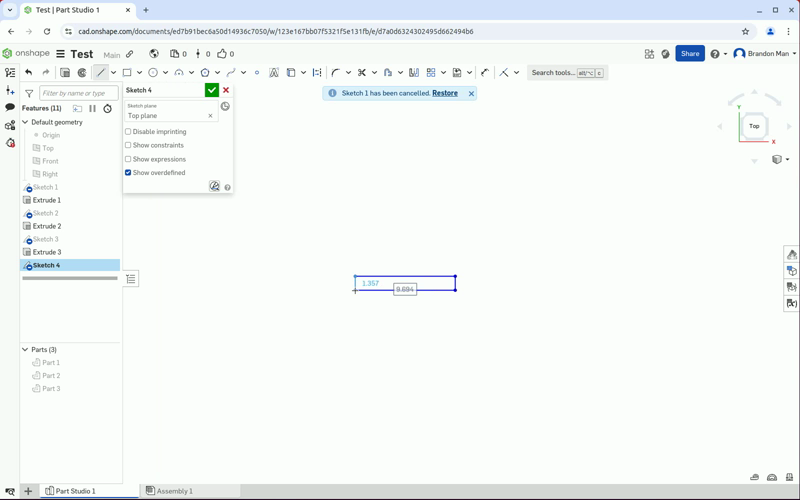
scroll(6)
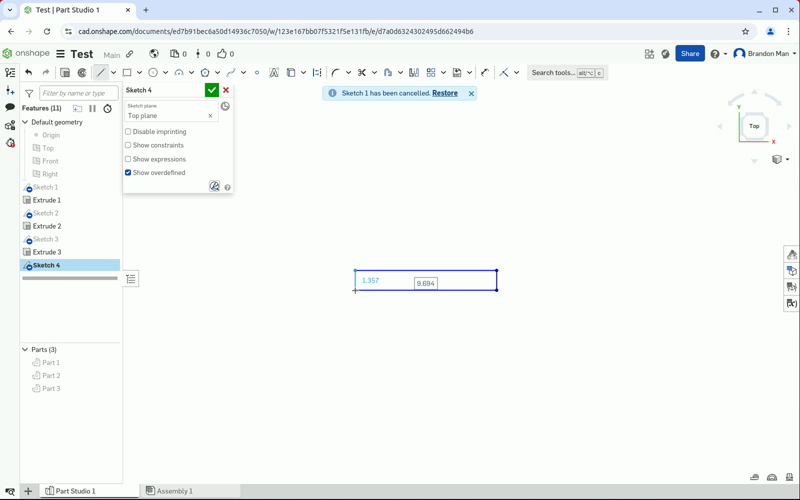
scroll(6)
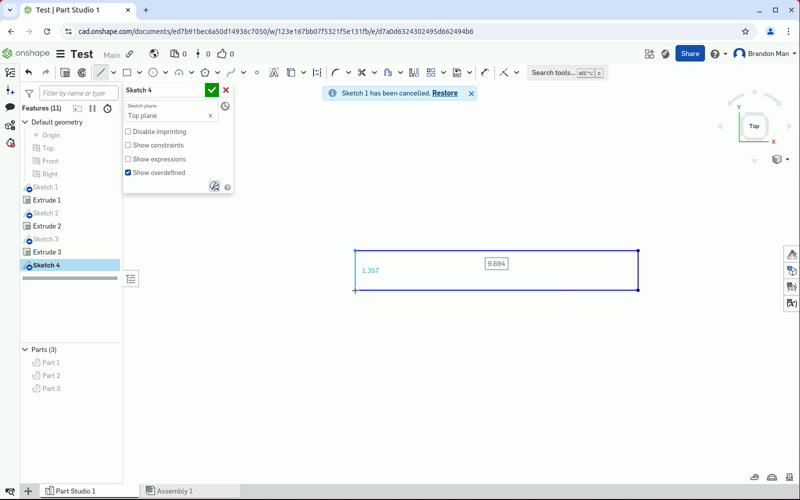
scroll(6)
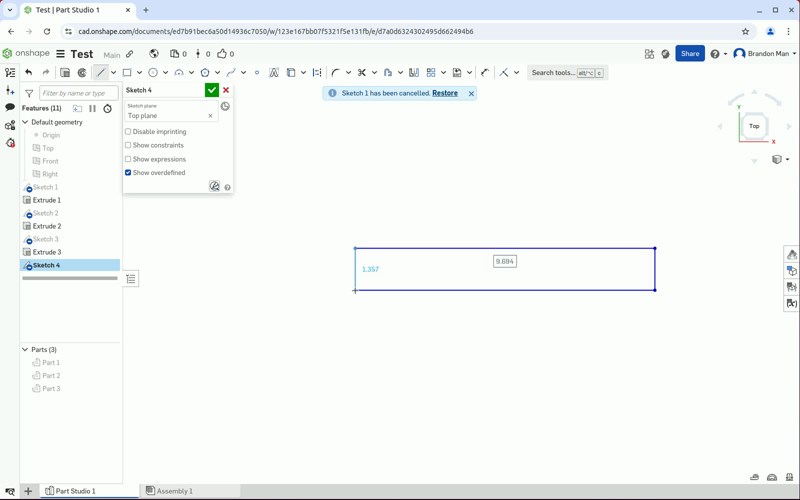
scroll(6)
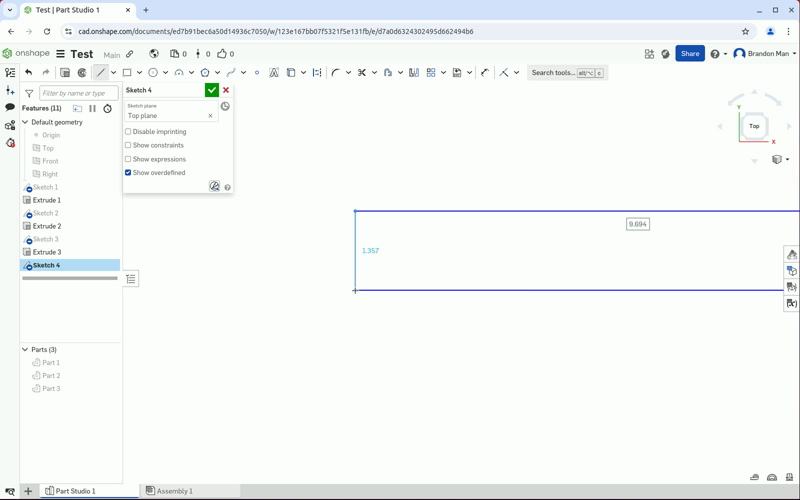
key_up(shift)
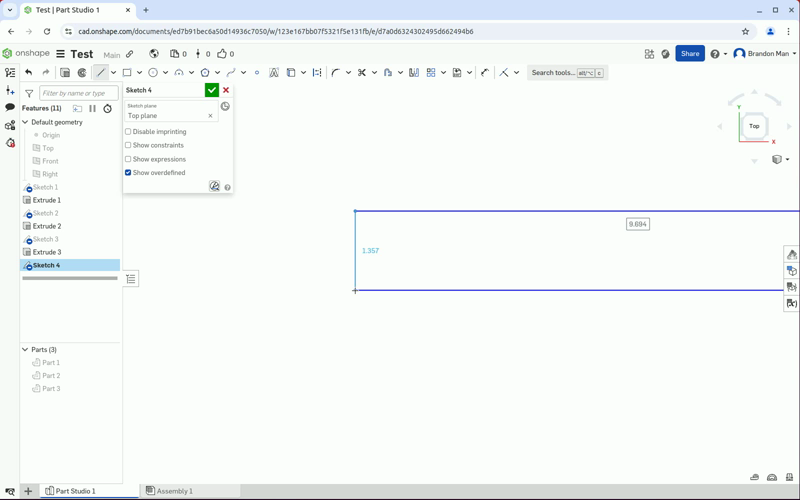
click(355, 290)
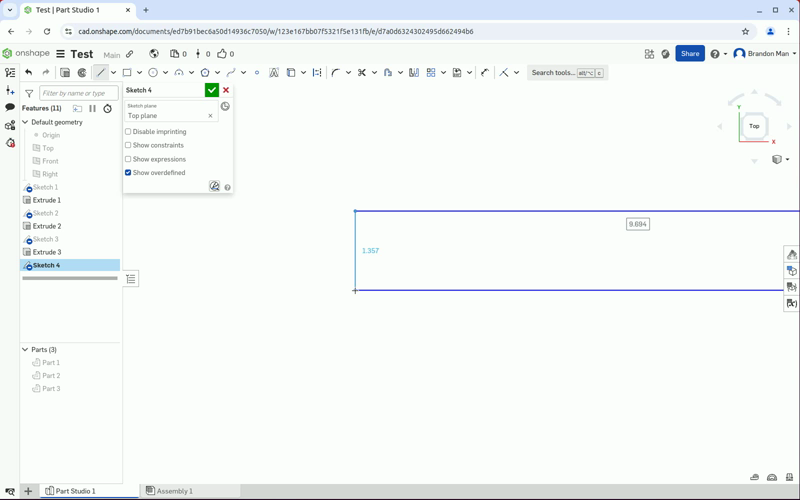
scroll(-6)
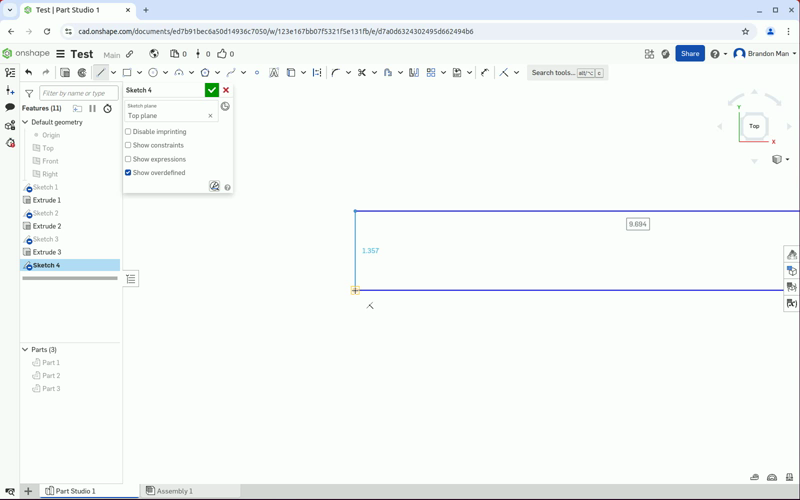
scroll(-6)
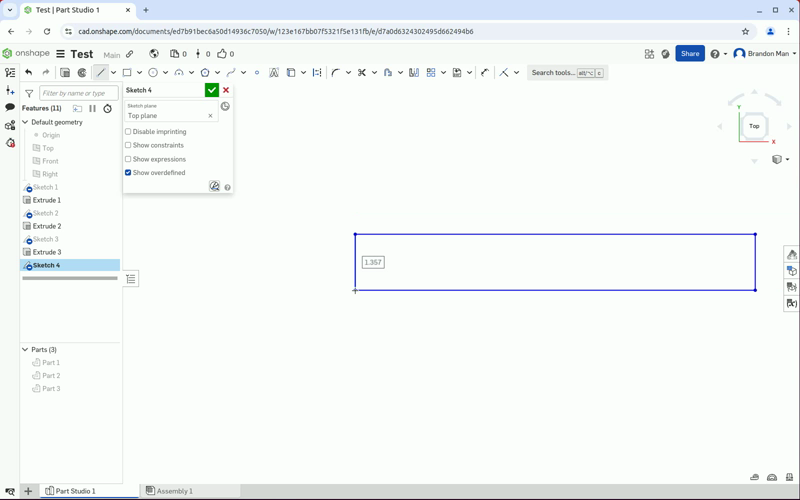
scroll(-6)
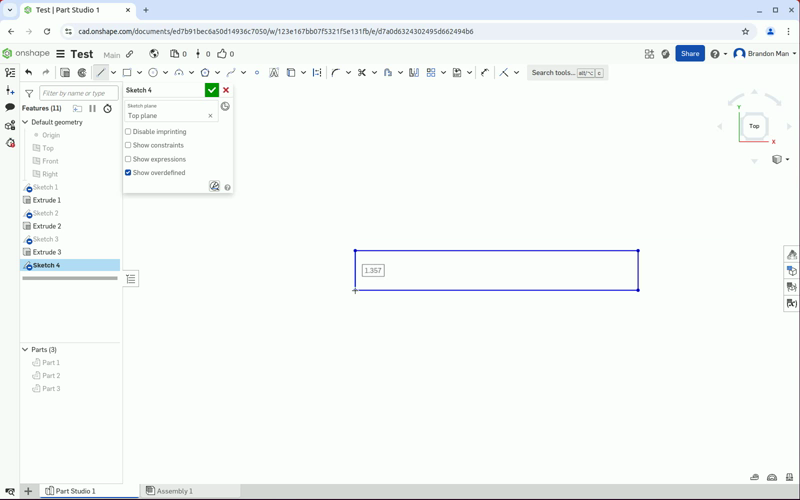
scroll(-6)
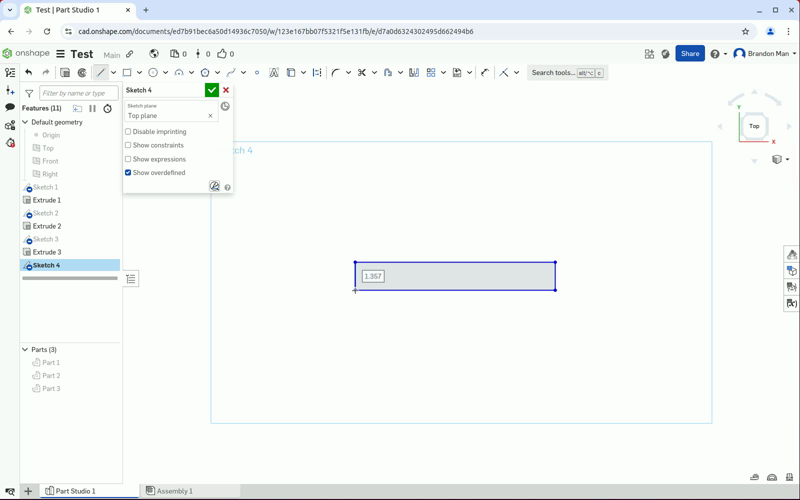
scroll(-6)
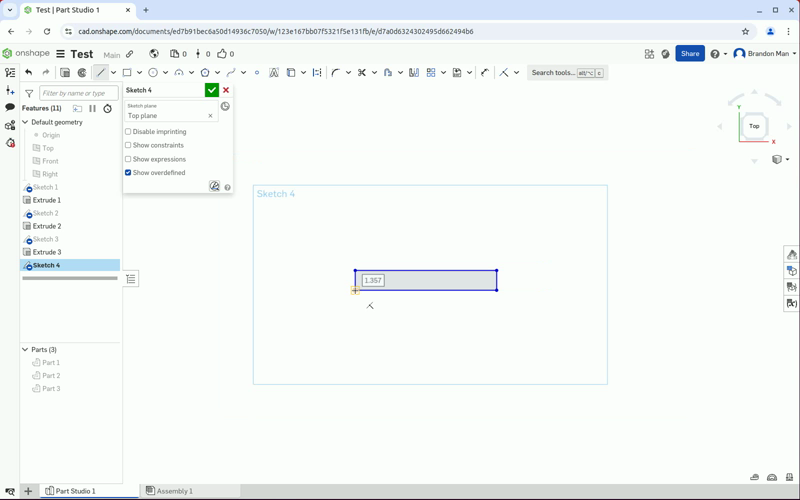
scroll(-6)
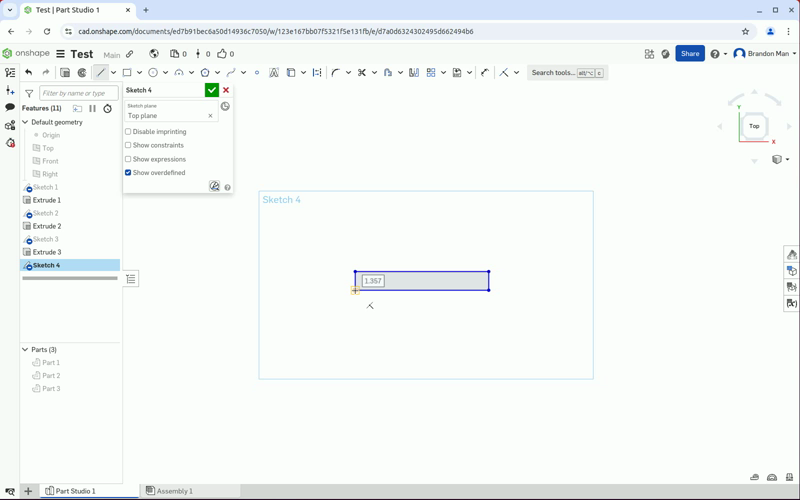
scroll(-6)
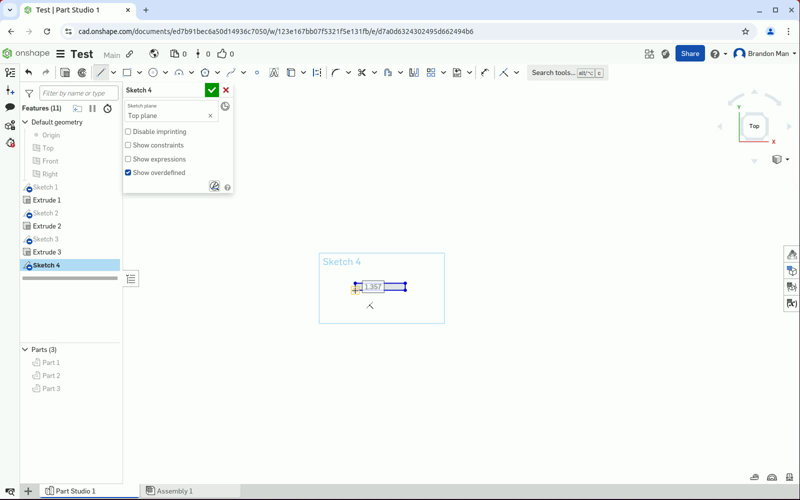
key(esc)
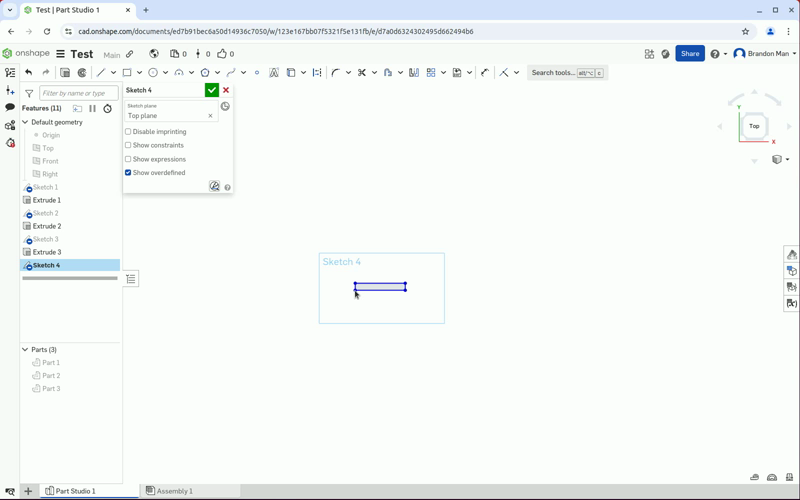
mouse_move(377, 289)
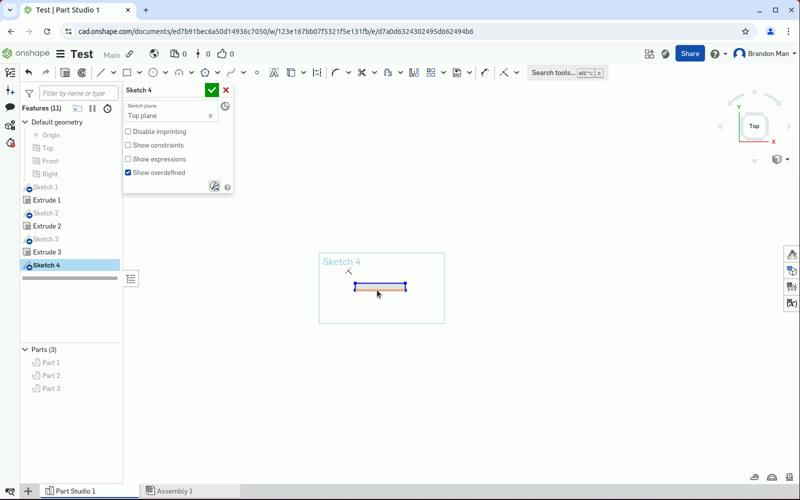
scroll(6)
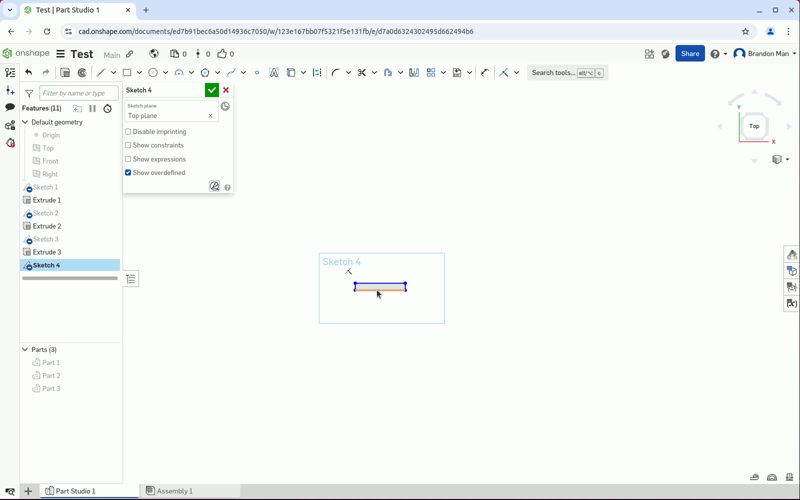
scroll(6)
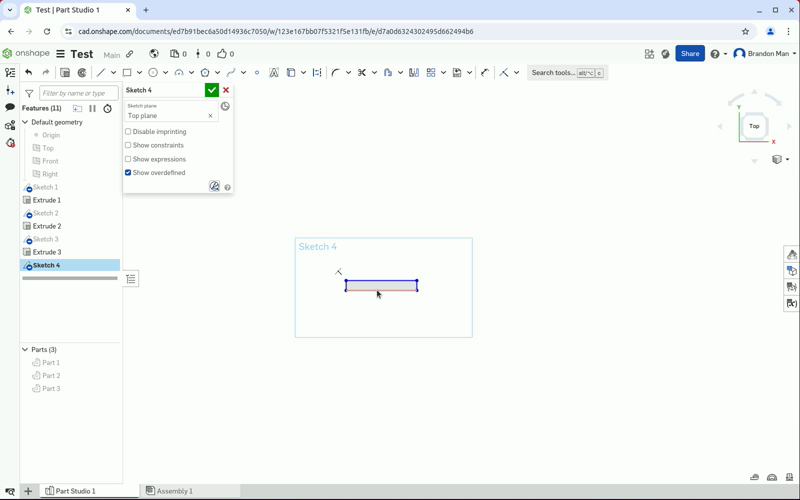
scroll(6)
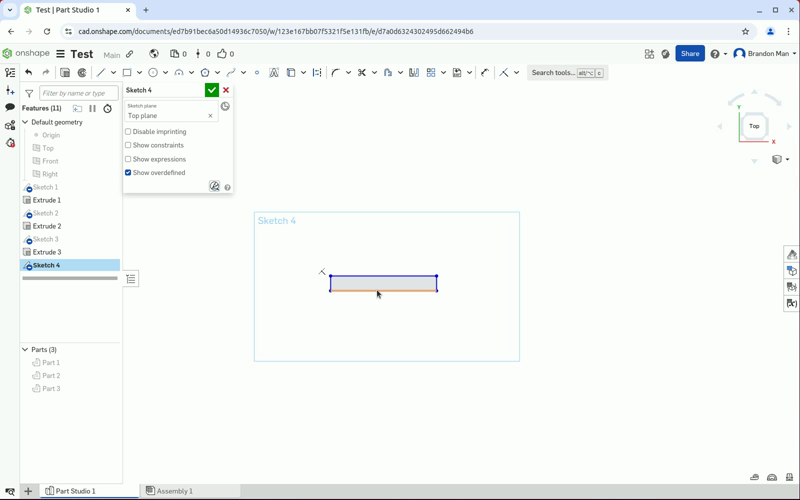
scroll(6)
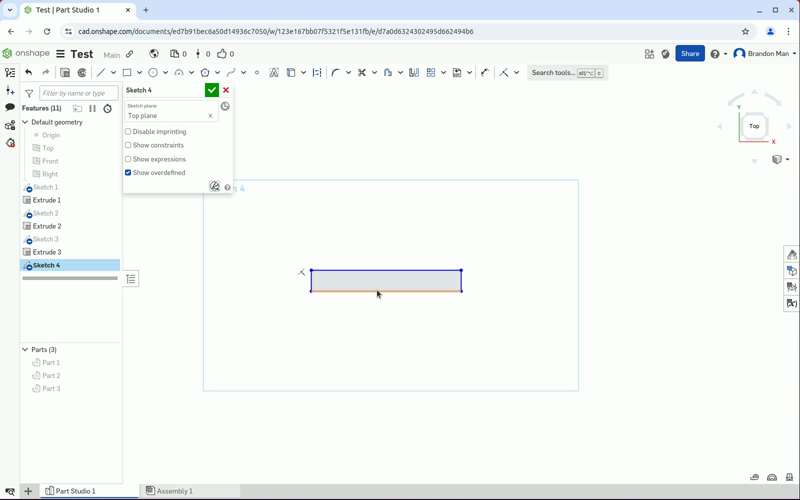
scroll(6)
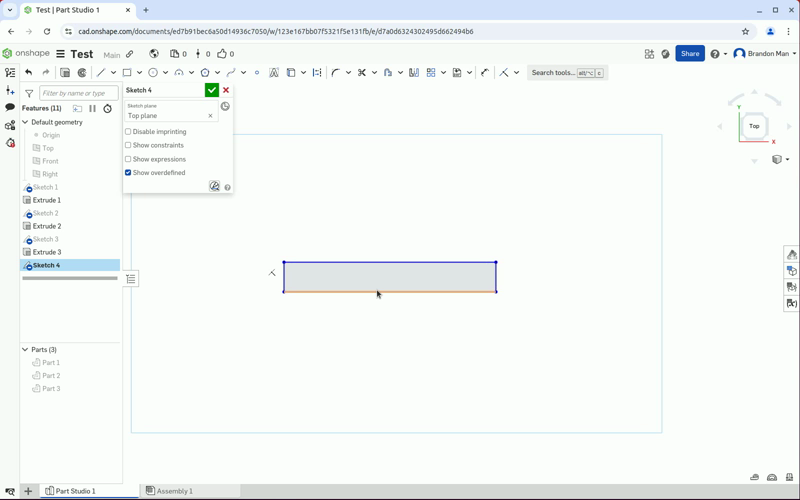
scroll(6)
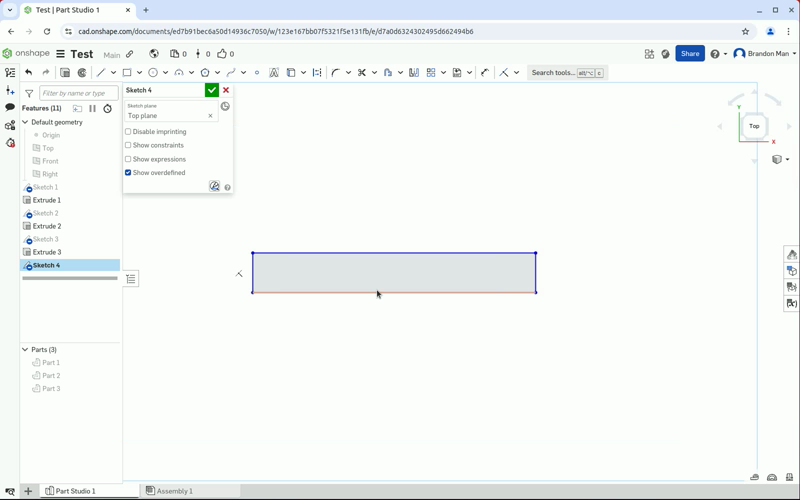
scroll(6)
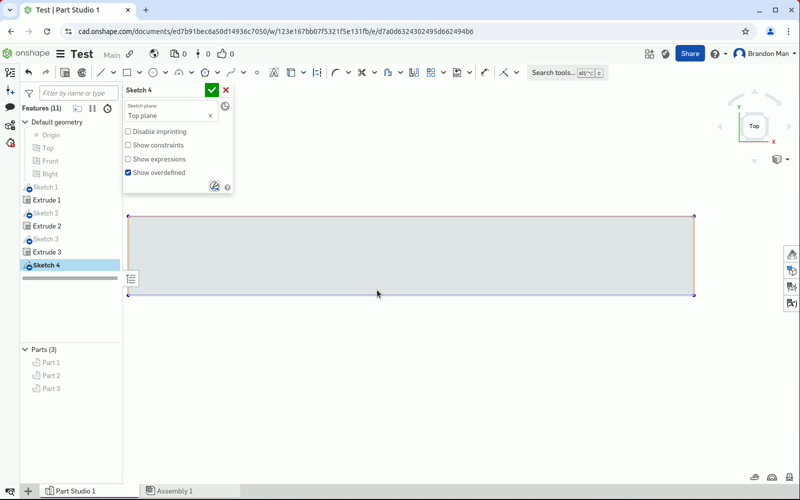
click(377, 289)
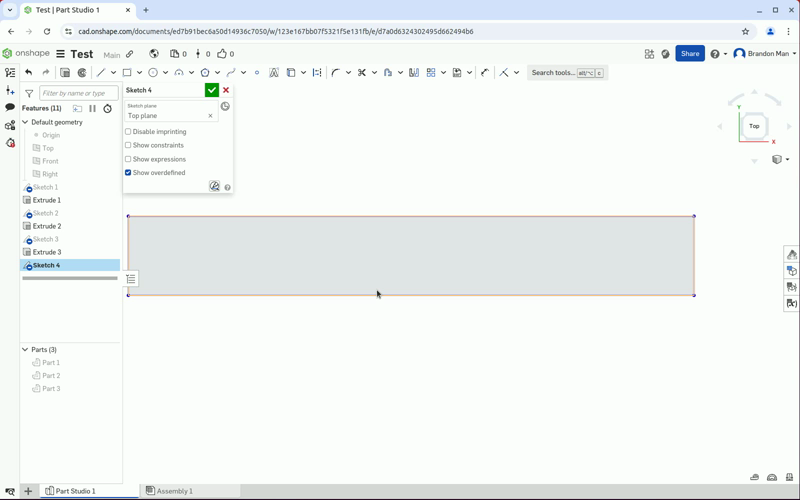
scroll(-6)
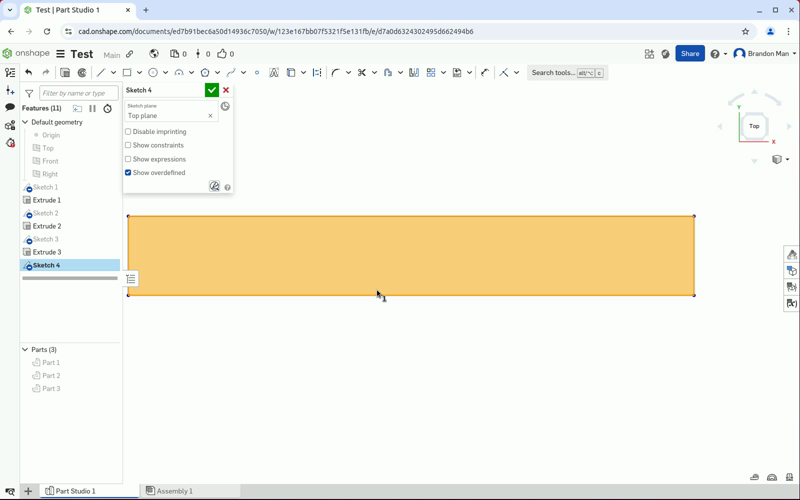
scroll(-6)
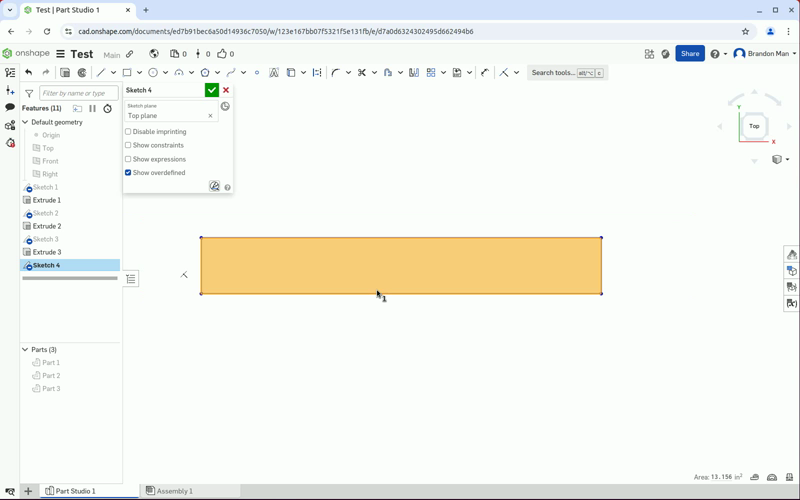
scroll(-6)
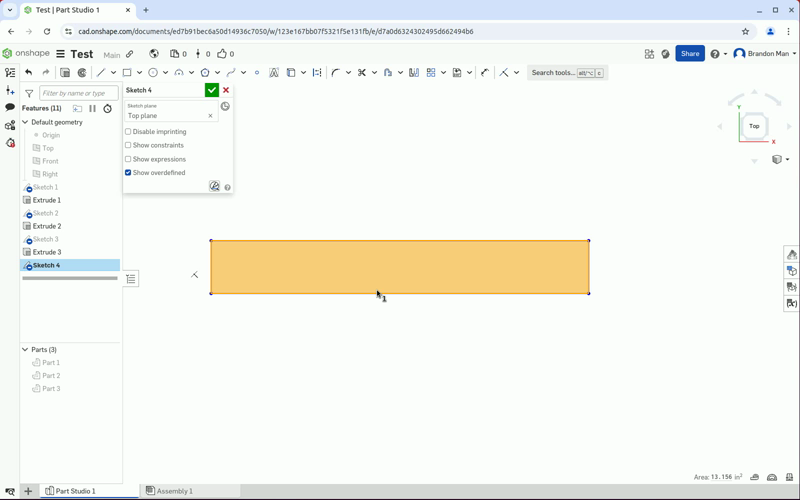
scroll(-6)
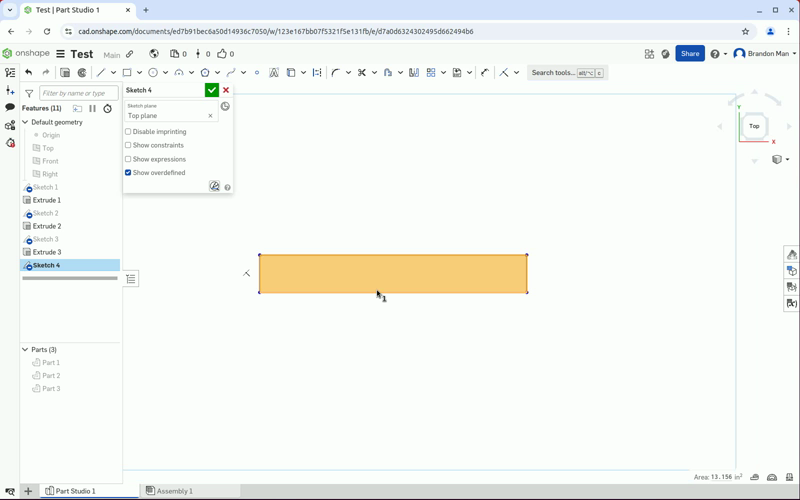
scroll(-6)
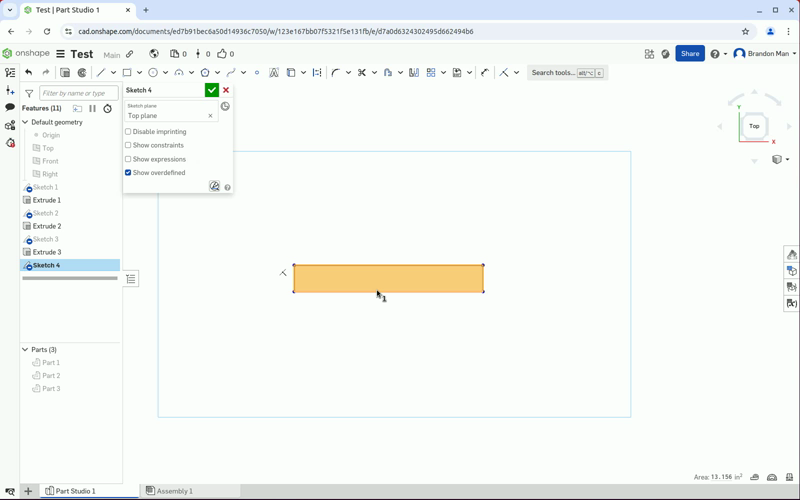
scroll(-6)
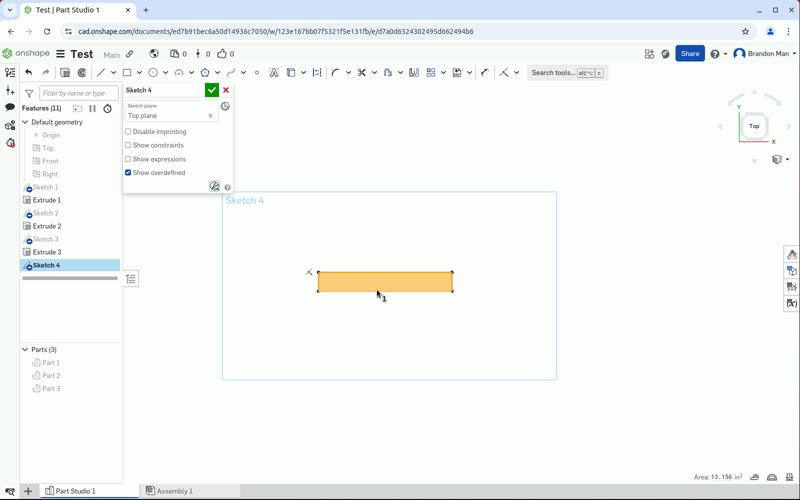
scroll(-6)
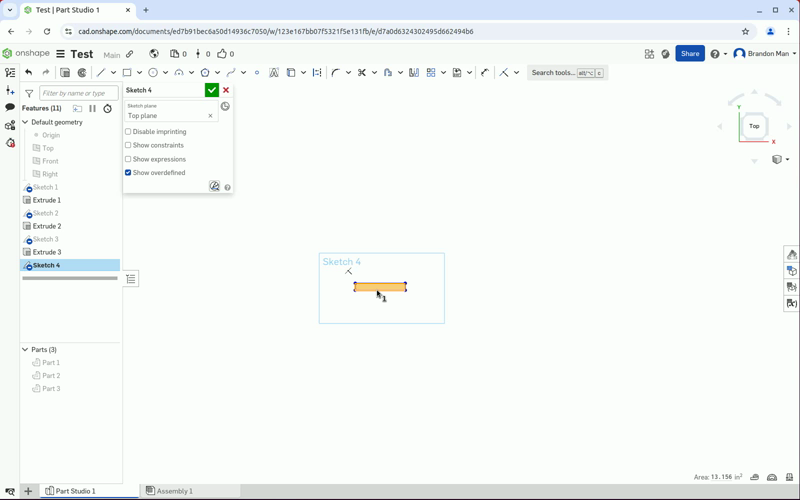
mouse_move(73, 352)
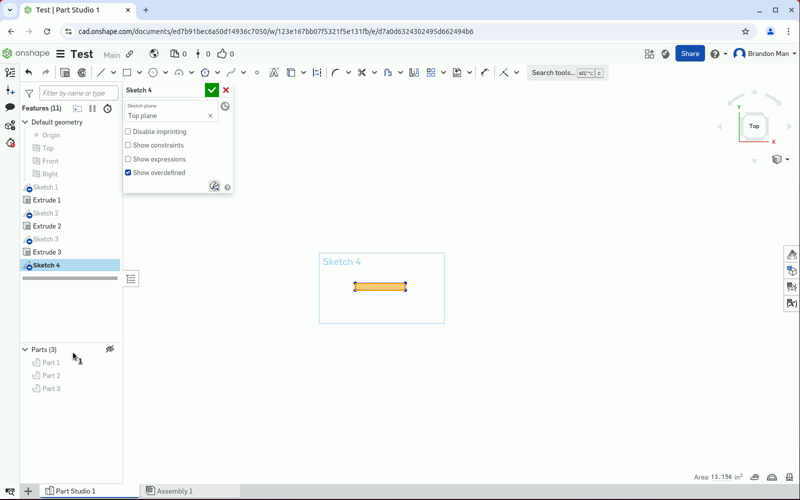
key(shift+y)
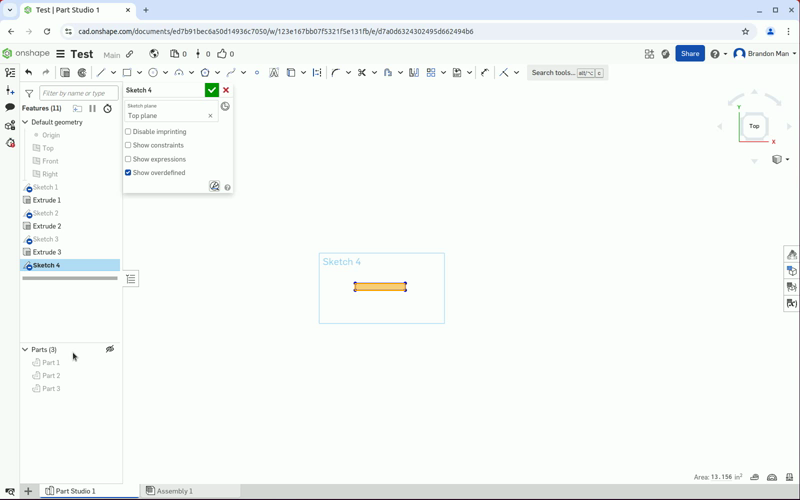
key(shift+e)
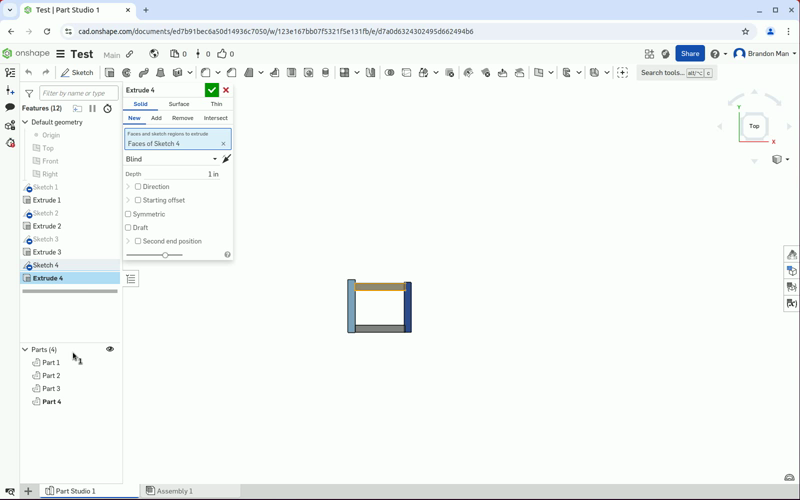
mouse_move(143, 106)
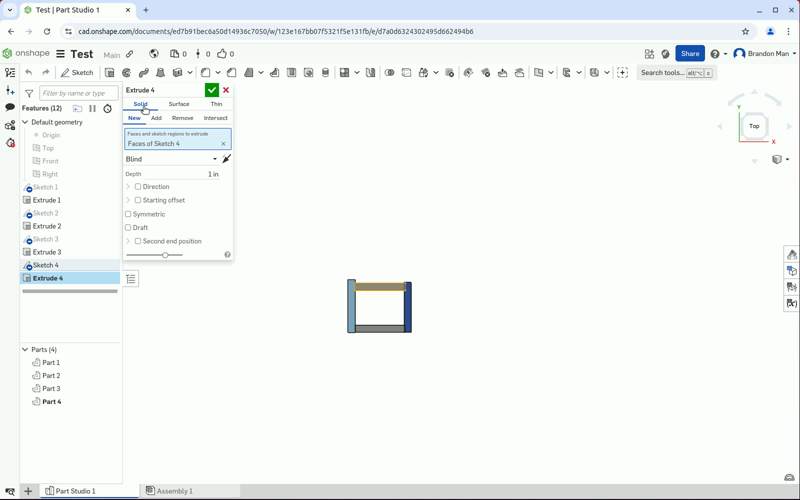
click(143, 106)
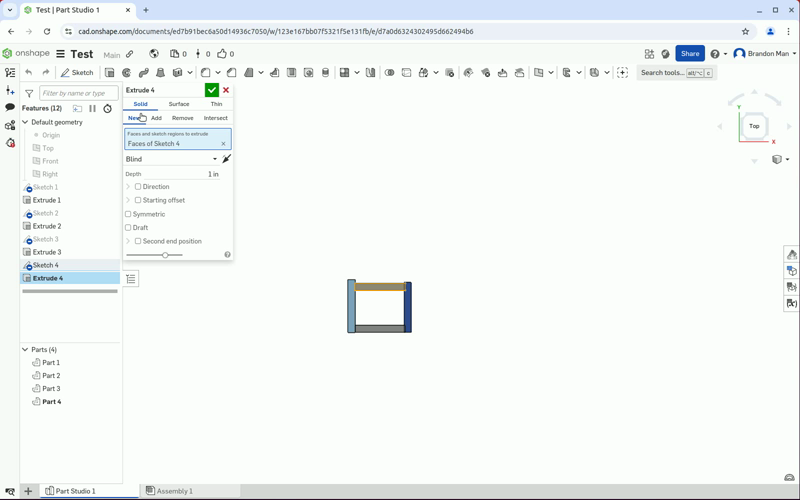
mouse_move(137, 120)
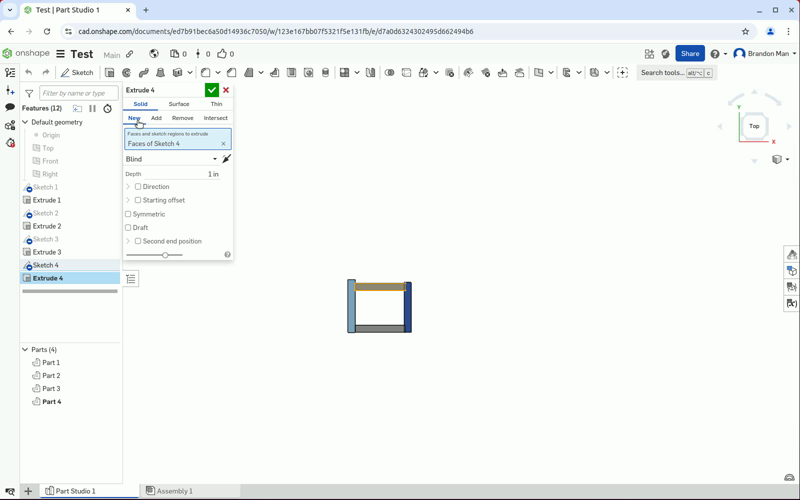
click(137, 120)
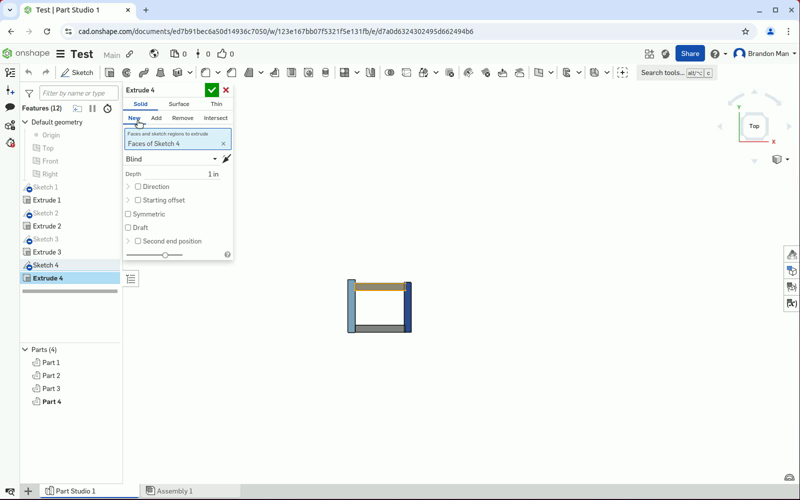
key(tab, 4)
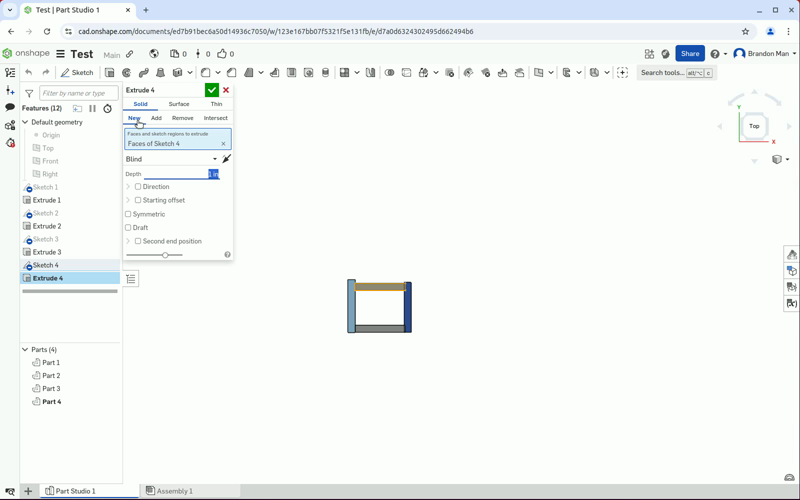
text(9.388)
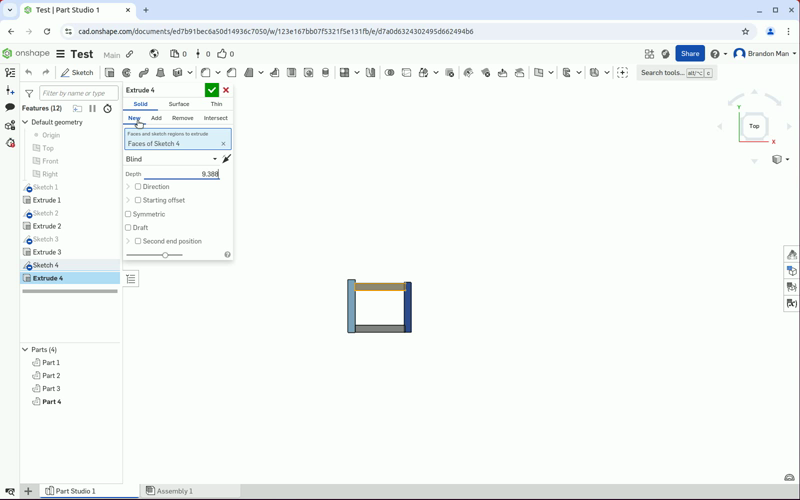
key(enter)
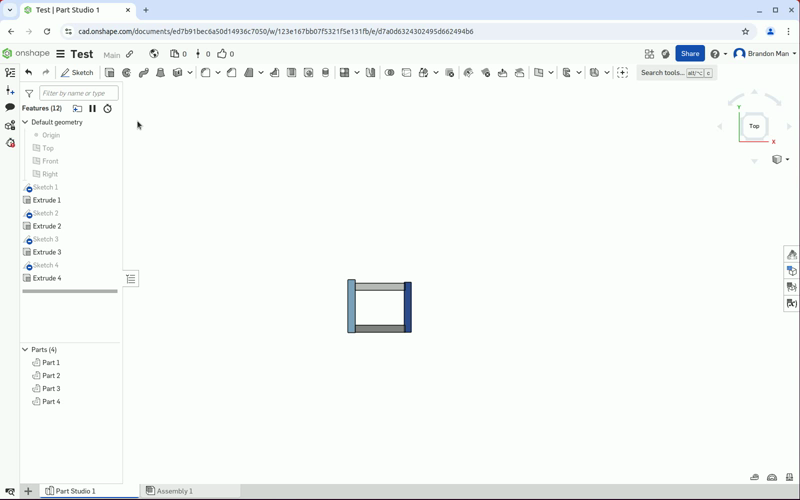
key(shift+h)
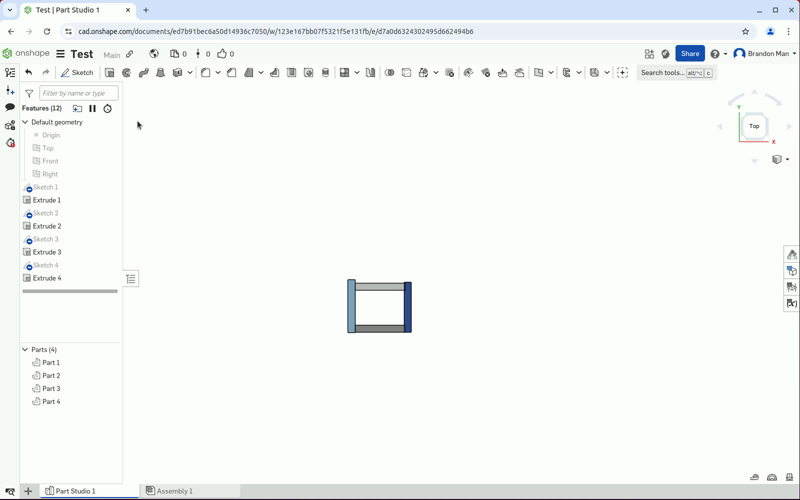
key(shift+h)
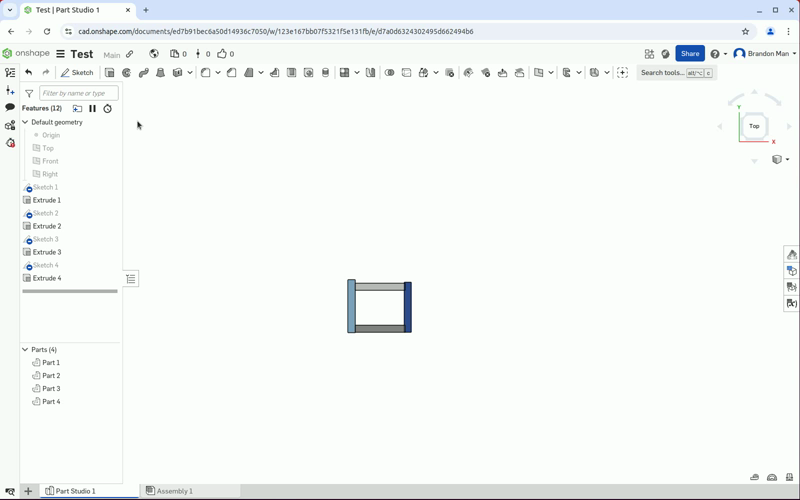
mouse_move(73, 189)
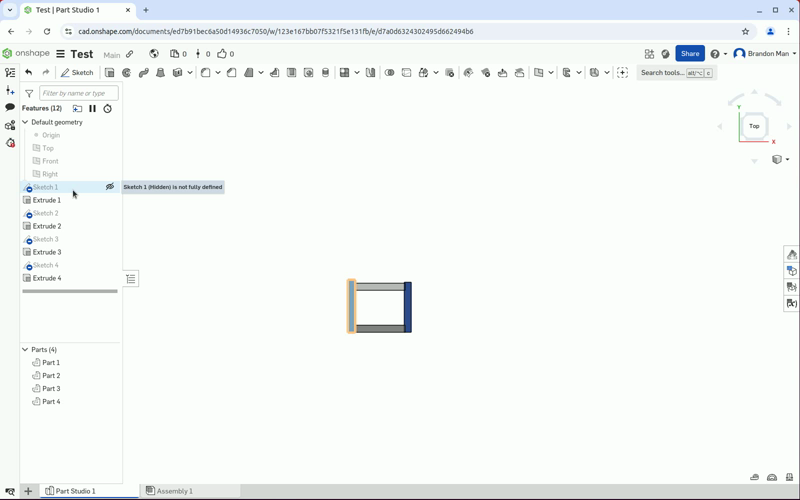
click(73, 189)
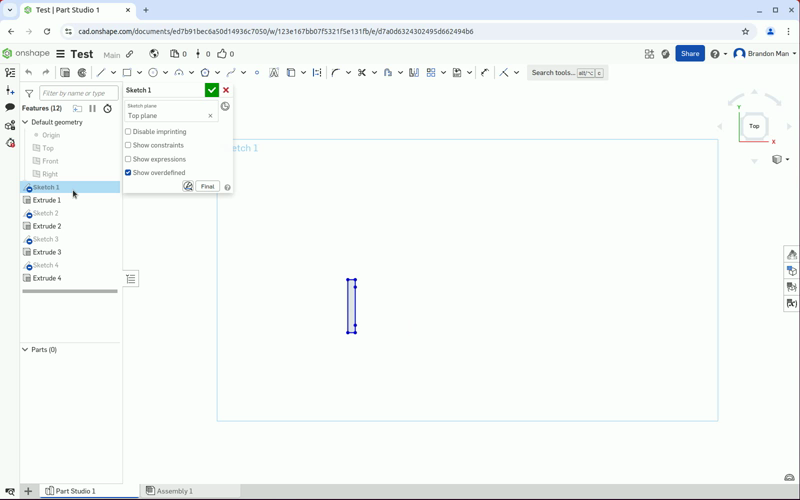
mouse_move(229, 92)
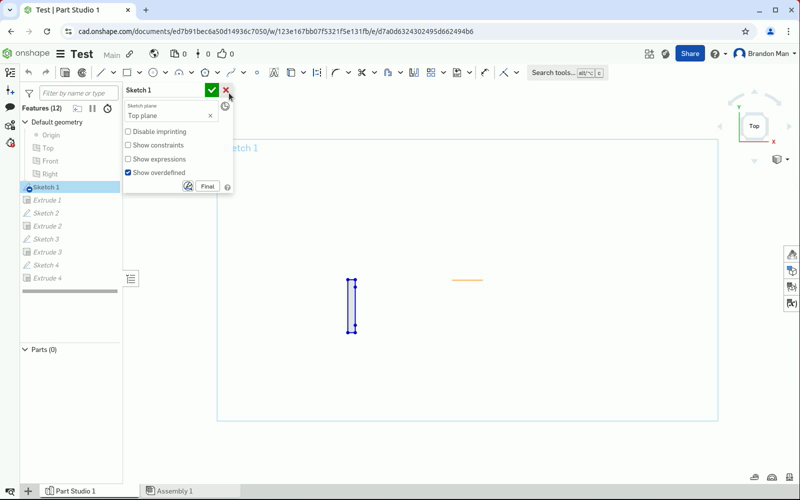
click(229, 92)
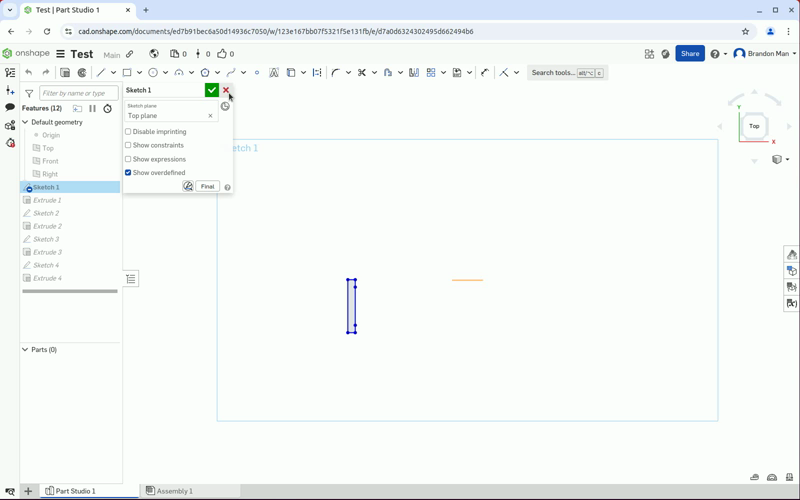
key(shift+s)
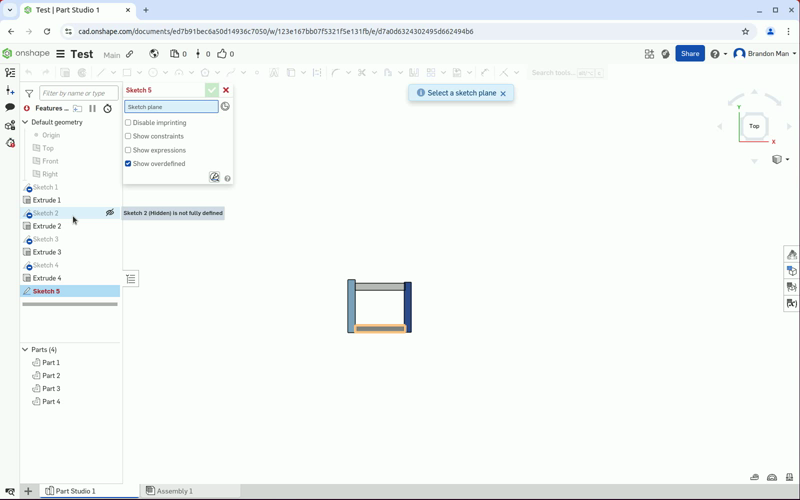
scroll(3)
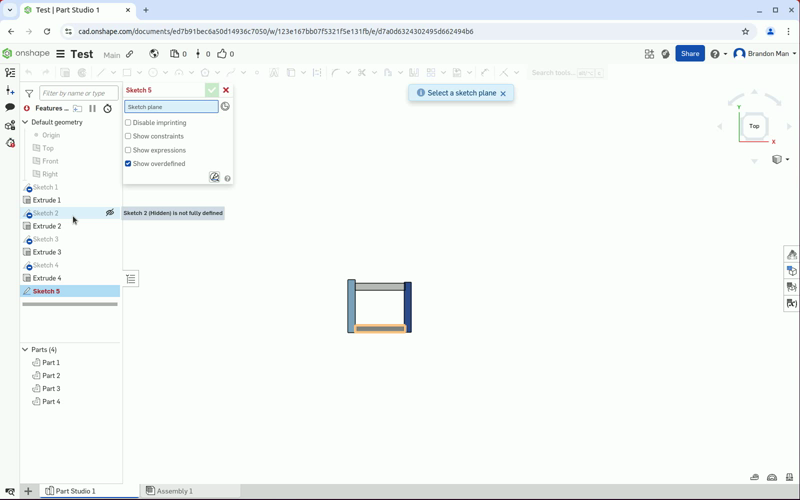
mouse_move(73, 150)
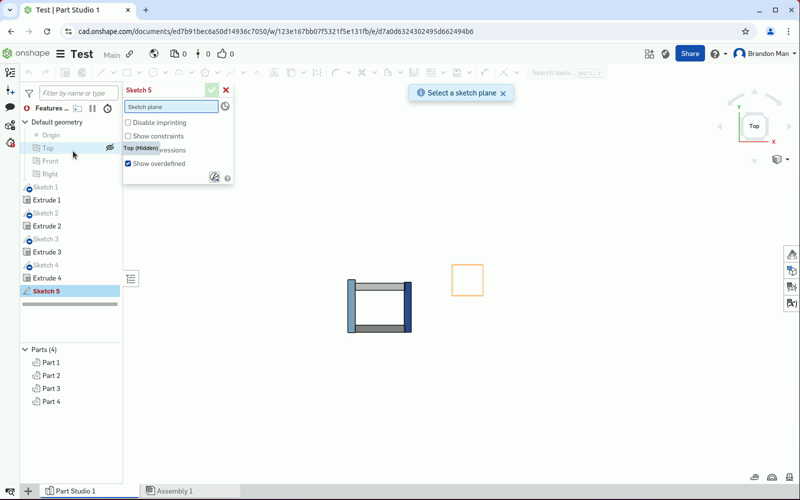
click(73, 150)
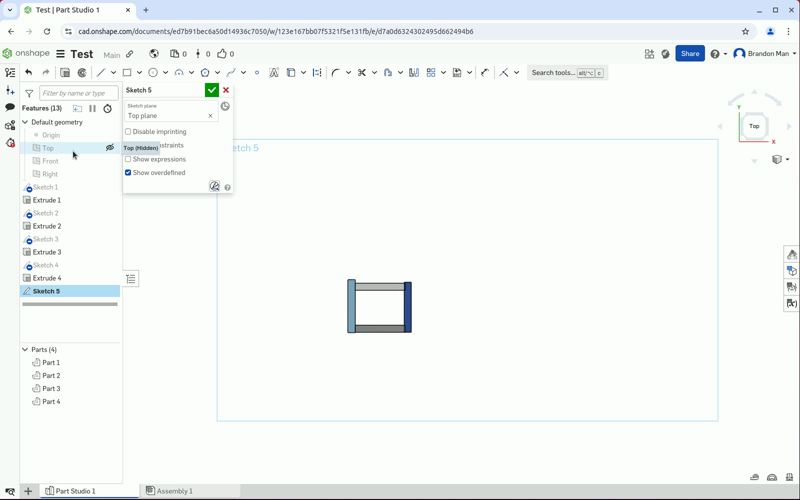
mouse_move(73, 352)
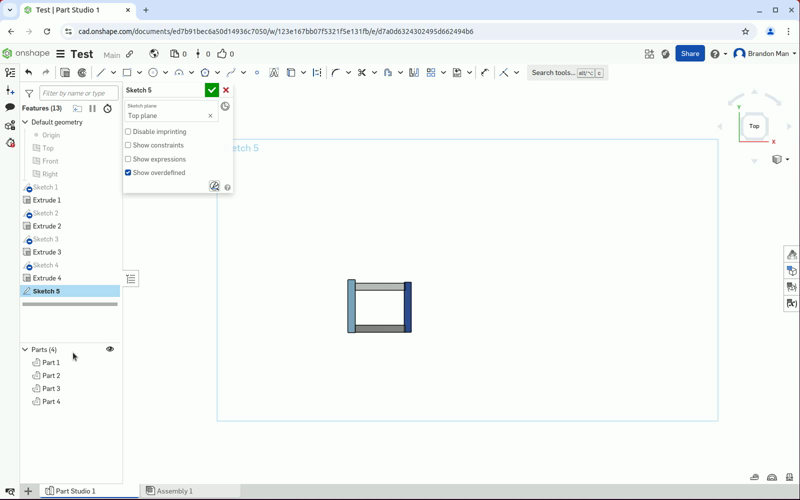
key(y)
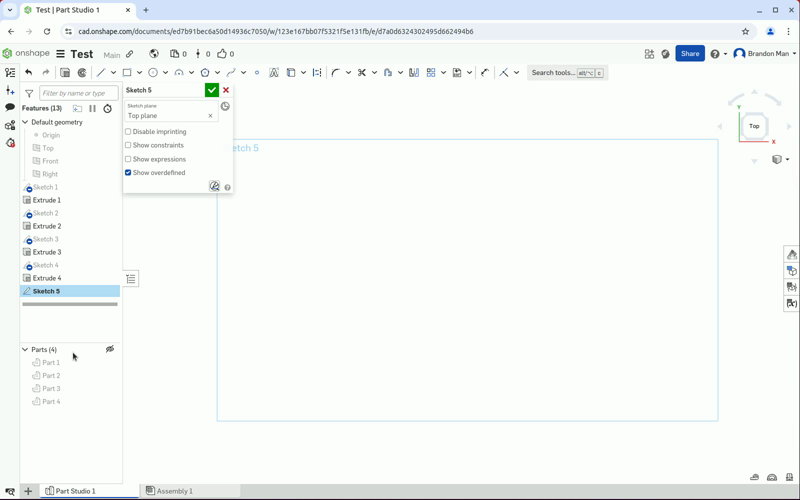
key(l)
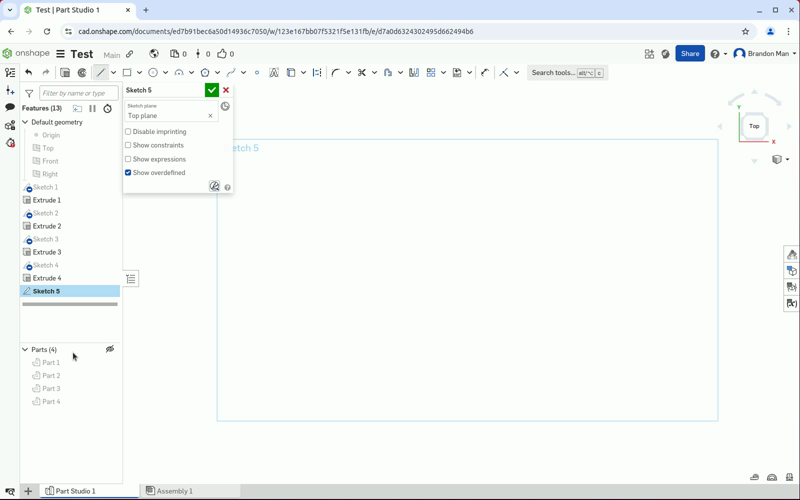
key_down(shift)
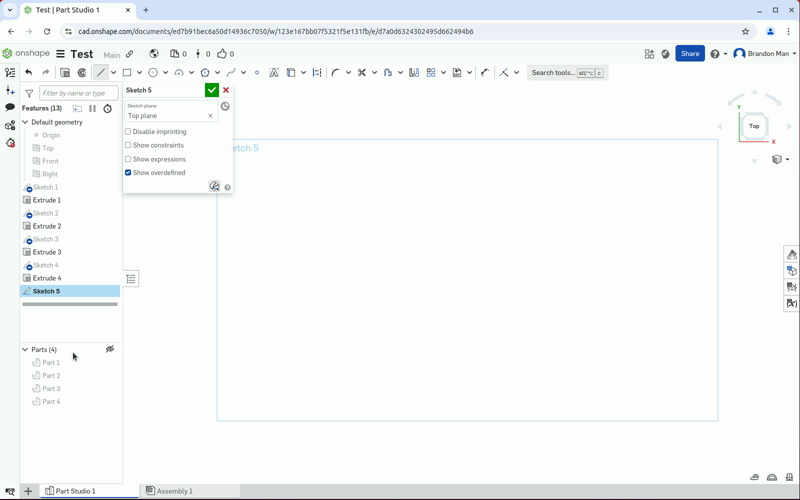
mouse_move(427, 290)
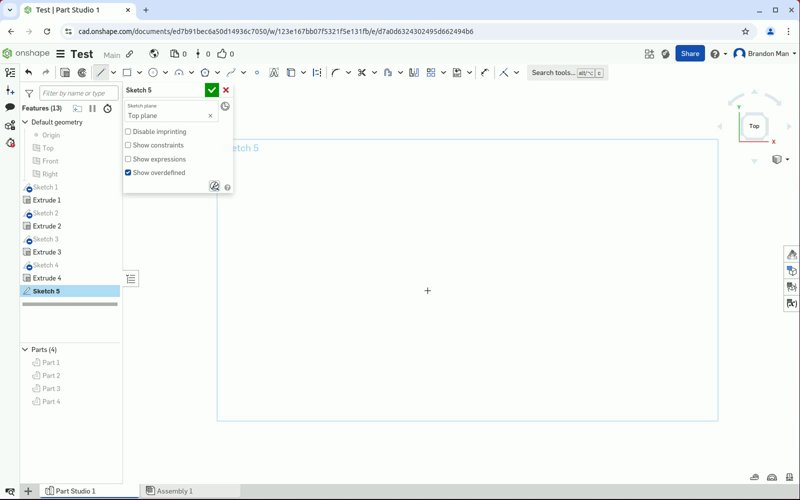
click(427, 290)
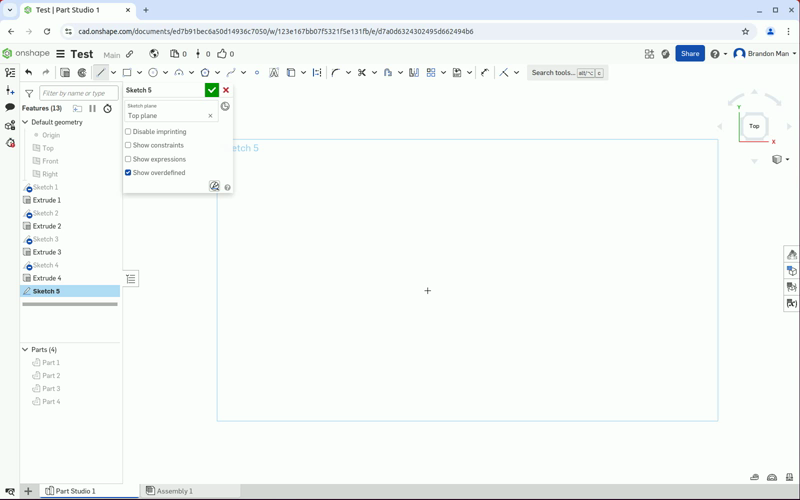
key_up(shift)
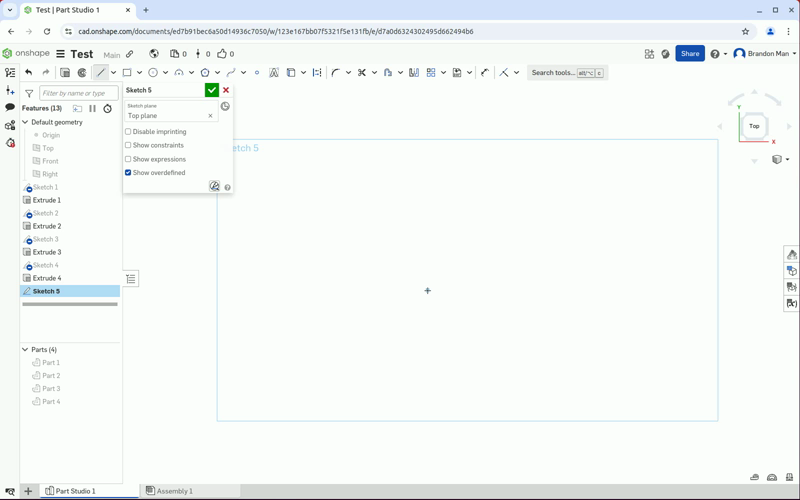
key_down(shift)
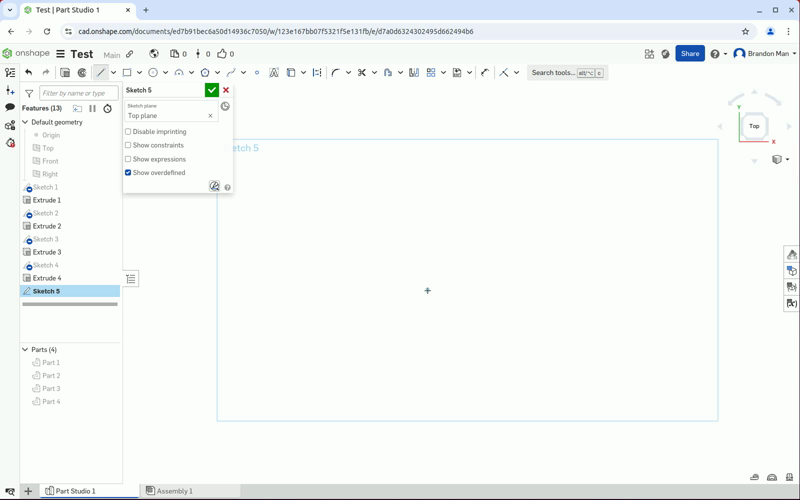
mouse_move(457, 290)
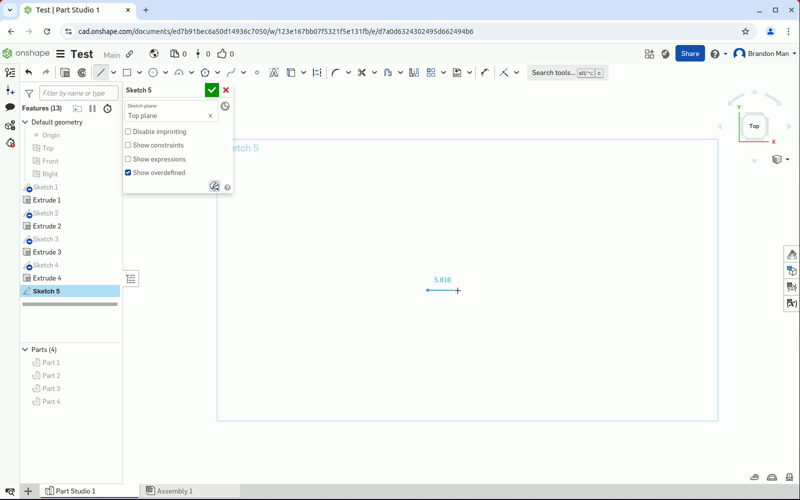
mouse_move(433, 290)
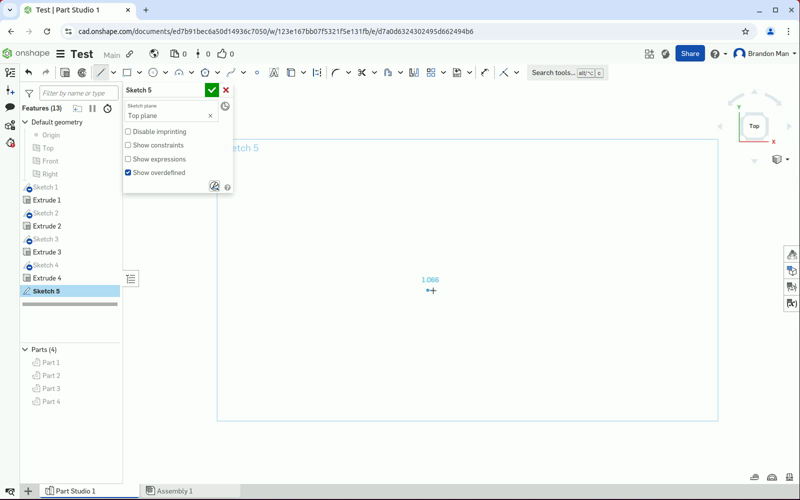
scroll(6)
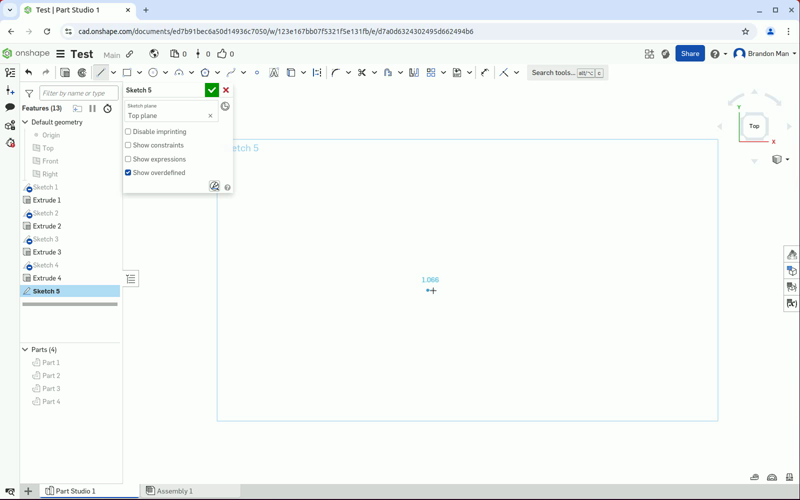
scroll(6)
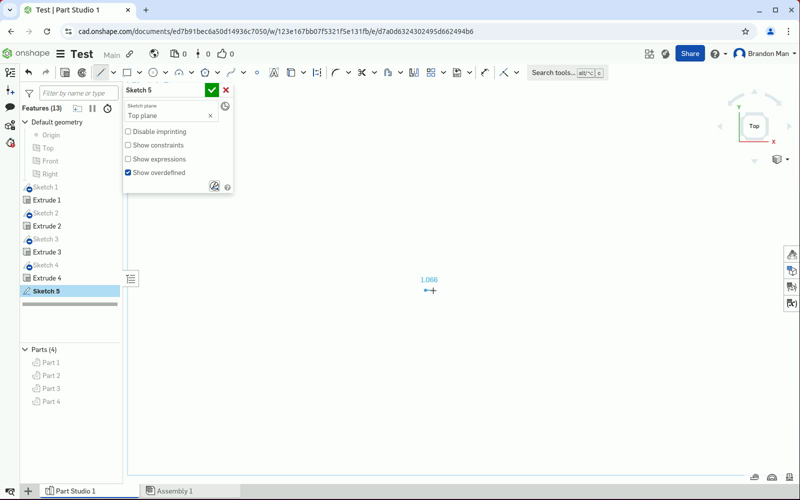
scroll(6)
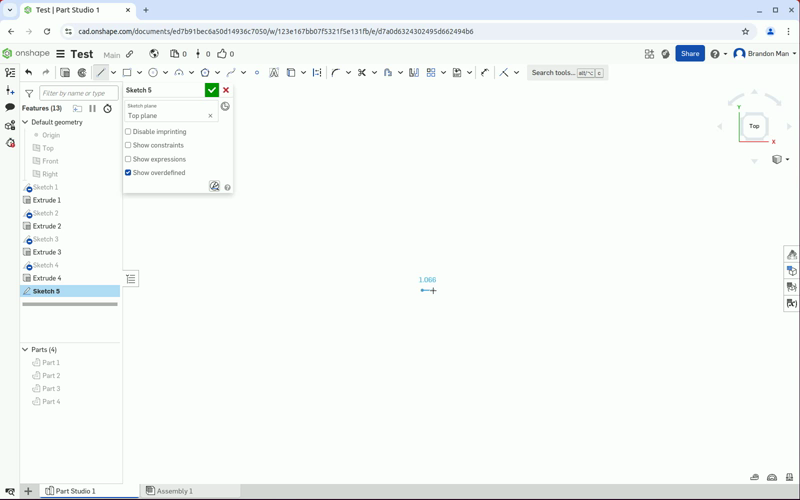
scroll(6)
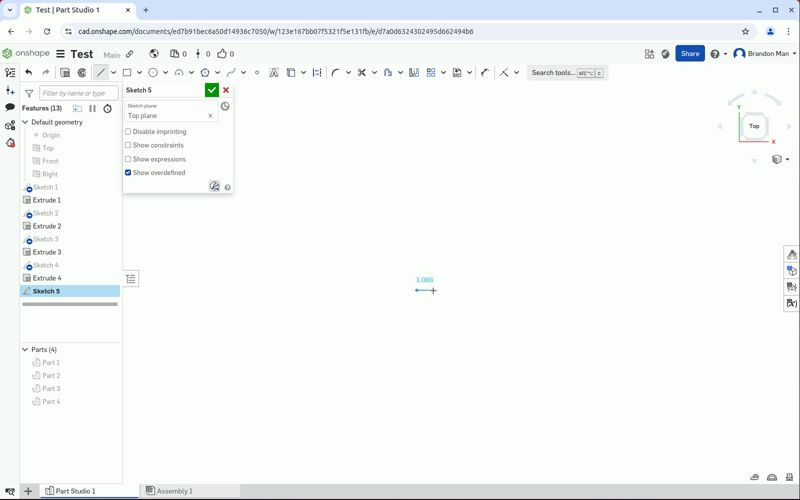
scroll(6)
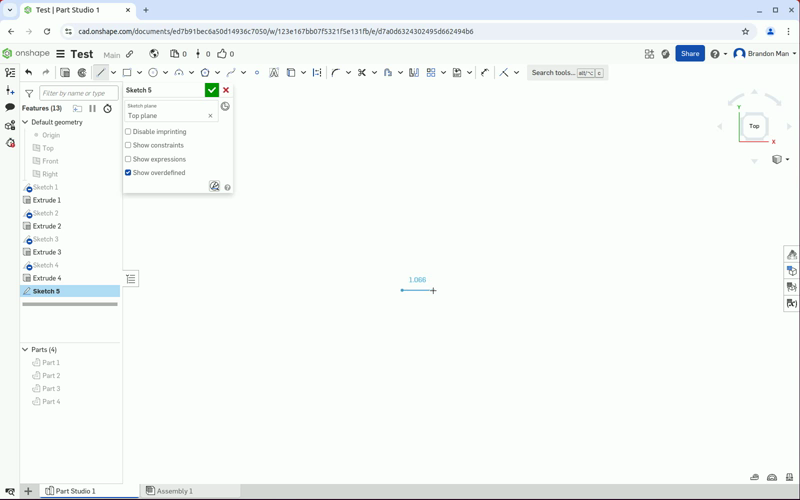
scroll(6)
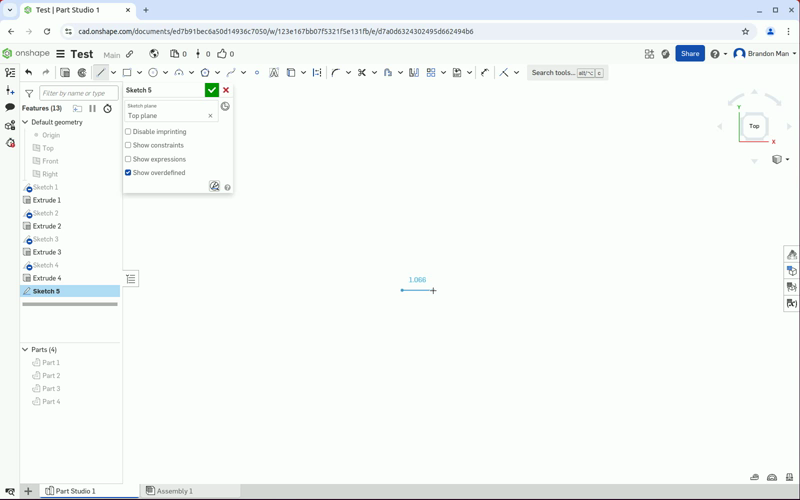
scroll(6)
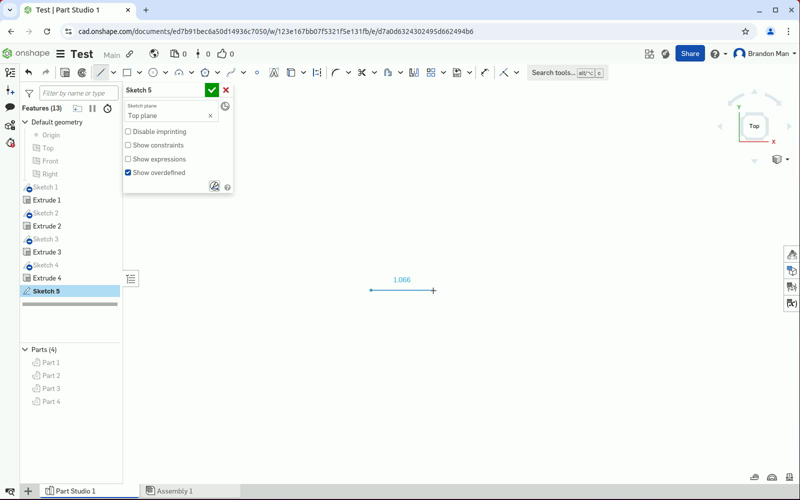
click(433, 290)
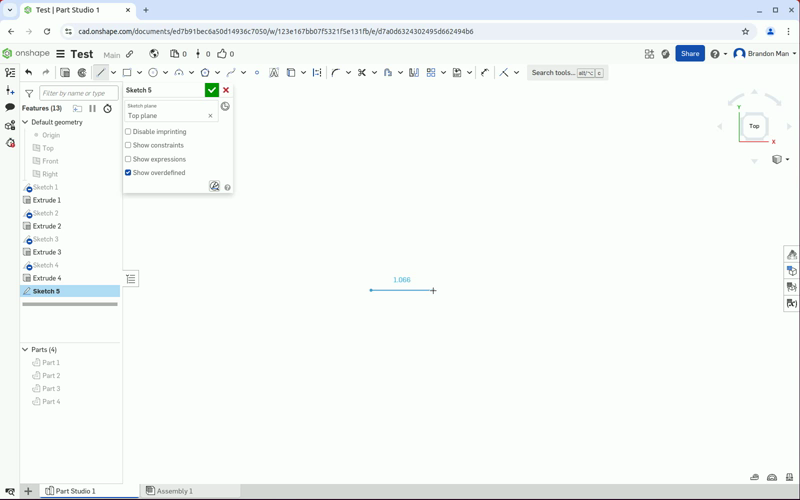
scroll(-6)
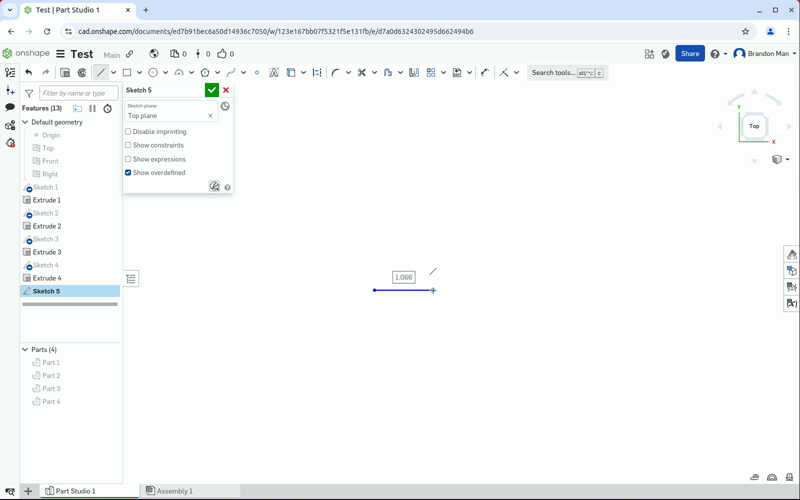
scroll(-6)
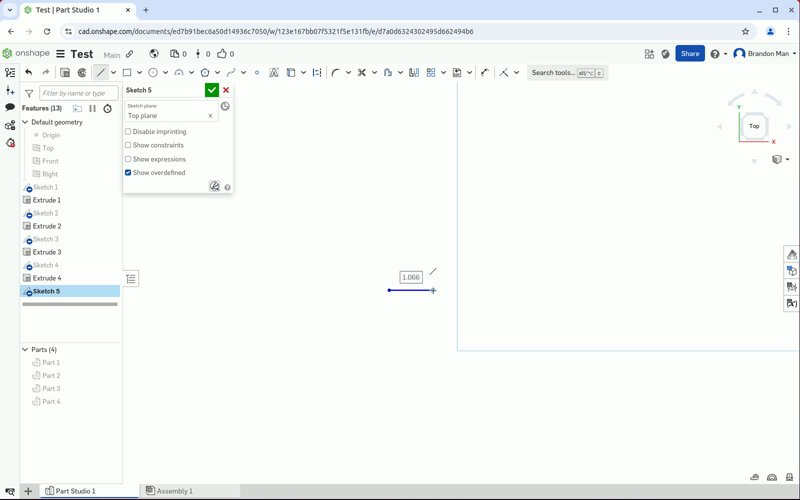
scroll(-6)
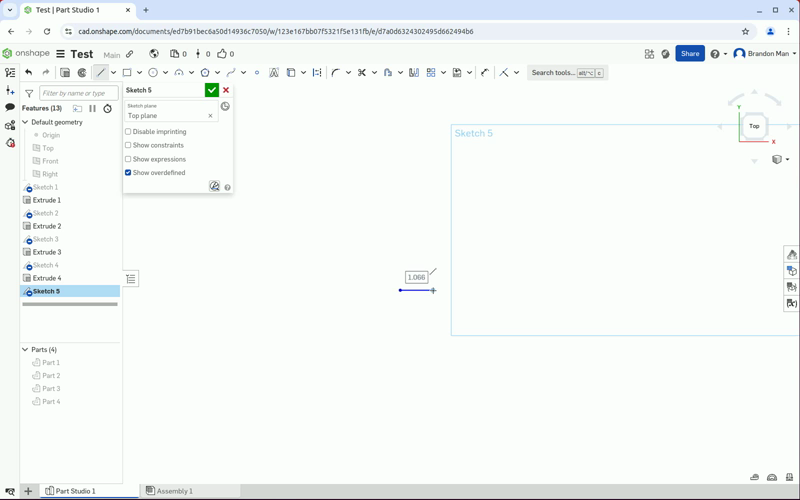
scroll(-6)
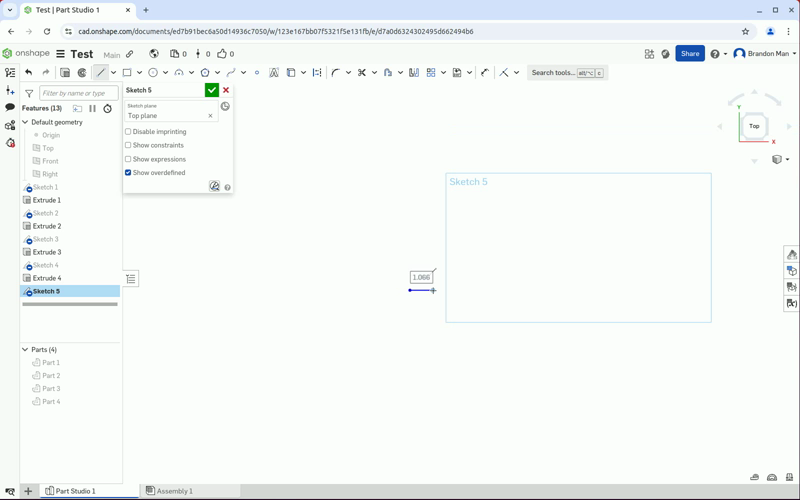
scroll(-6)
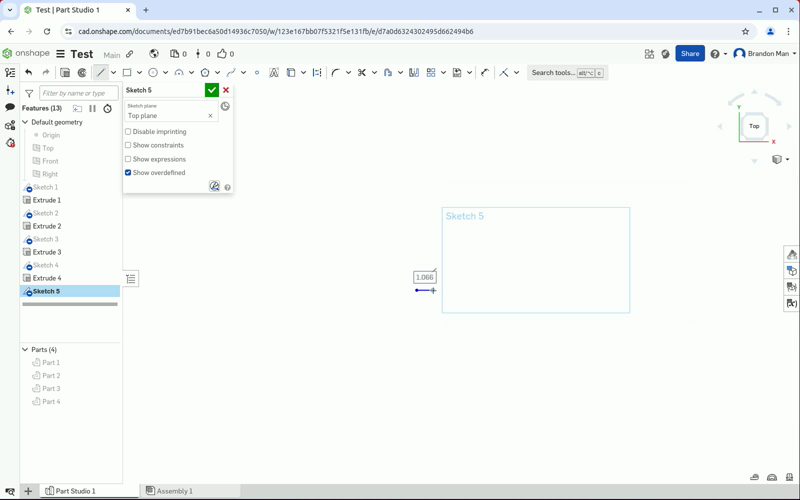
scroll(-6)
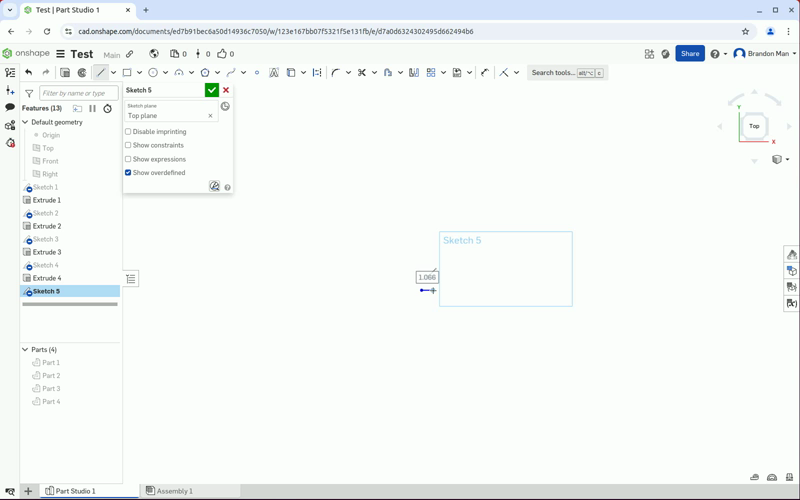
scroll(-6)
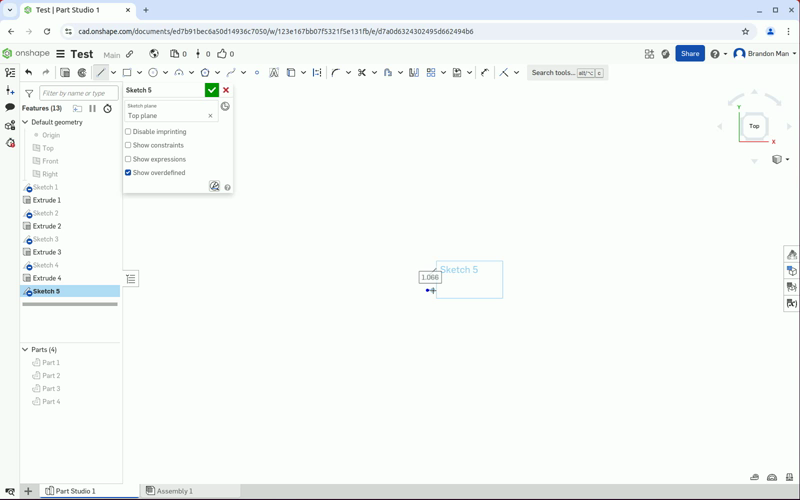
key_up(shift)
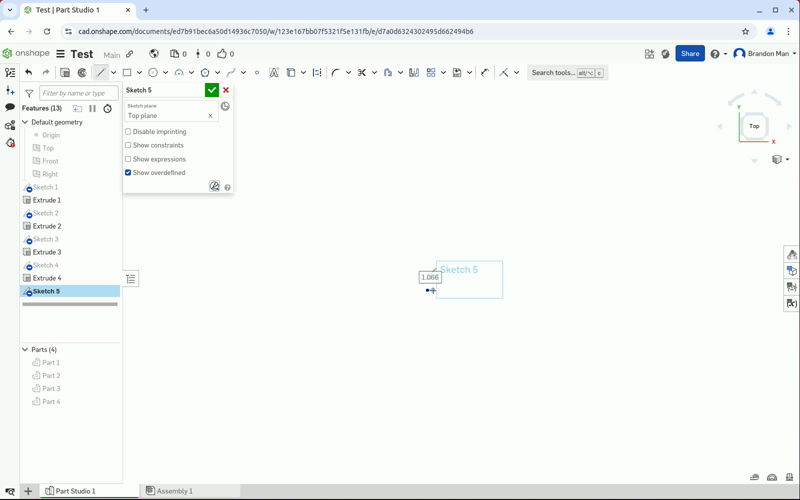
key_down(shift)
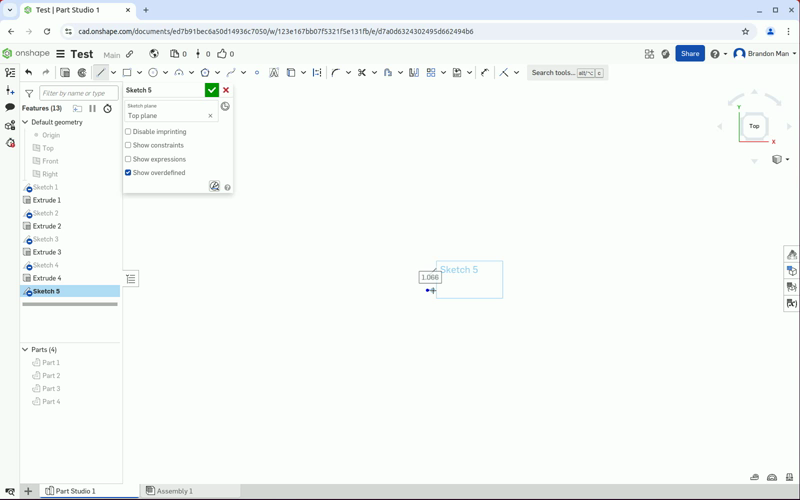
mouse_move(463, 290)
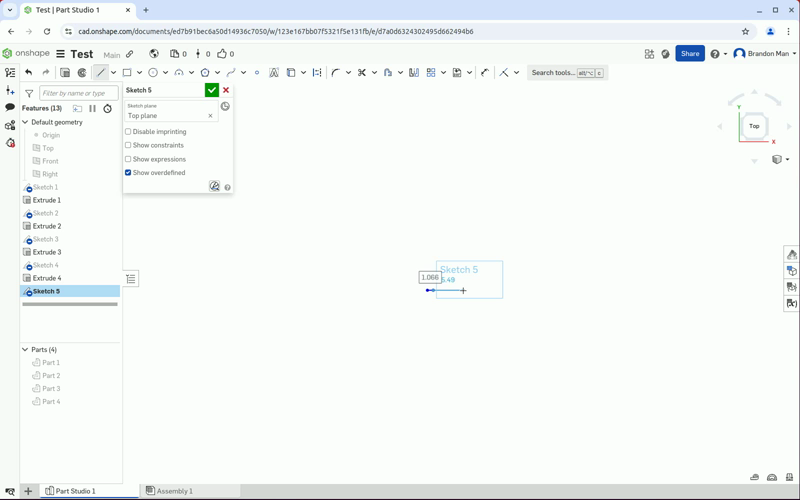
mouse_move(433, 283)
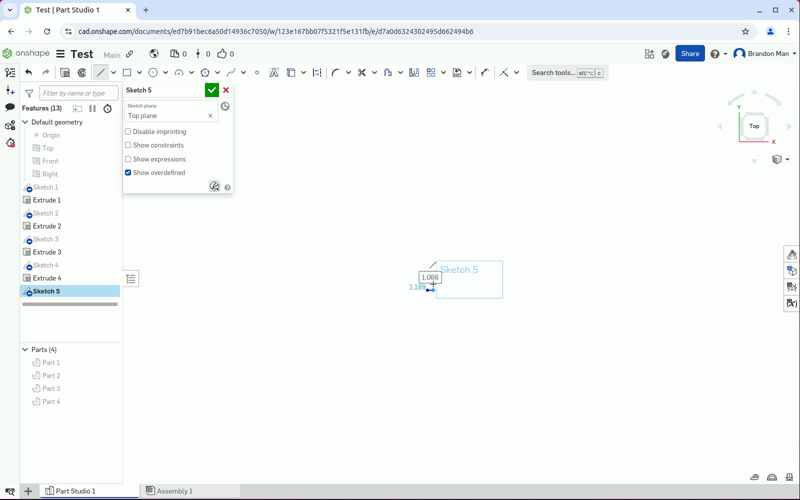
scroll(6)
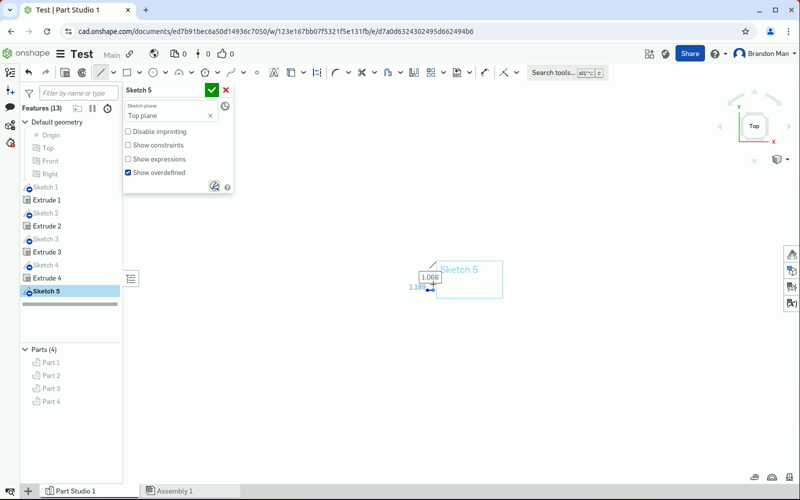
scroll(6)
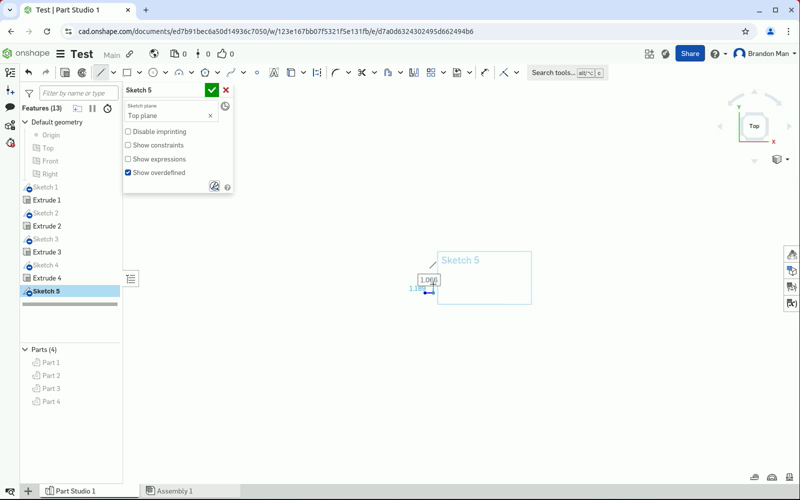
scroll(6)
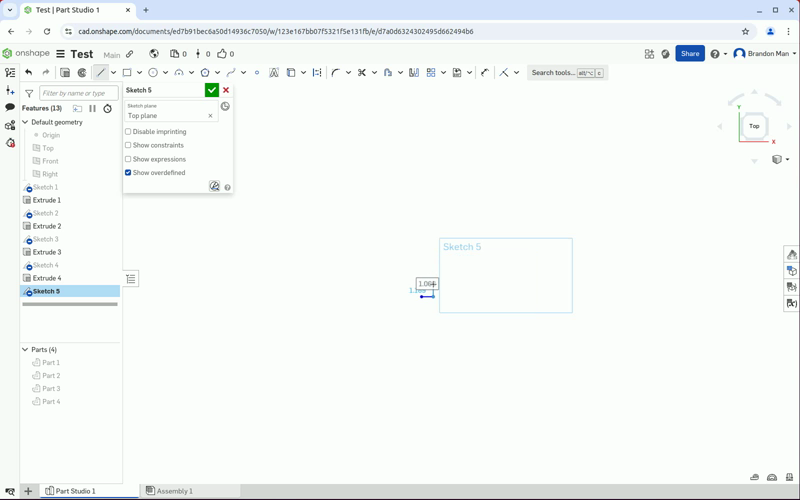
scroll(6)
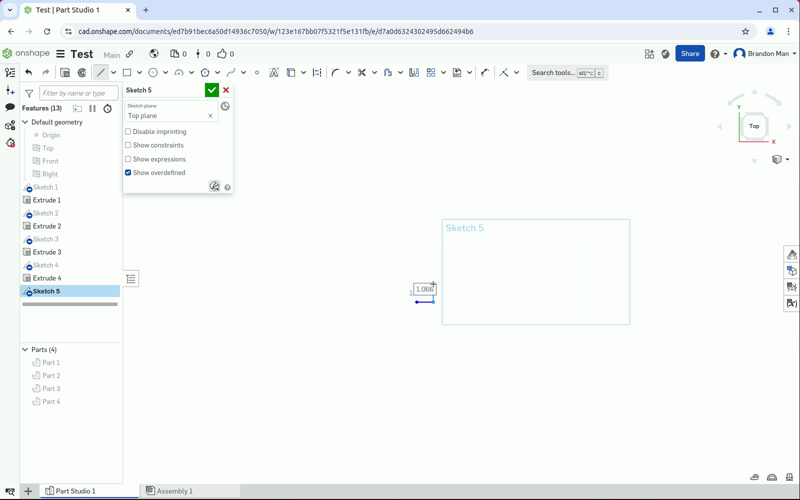
scroll(6)
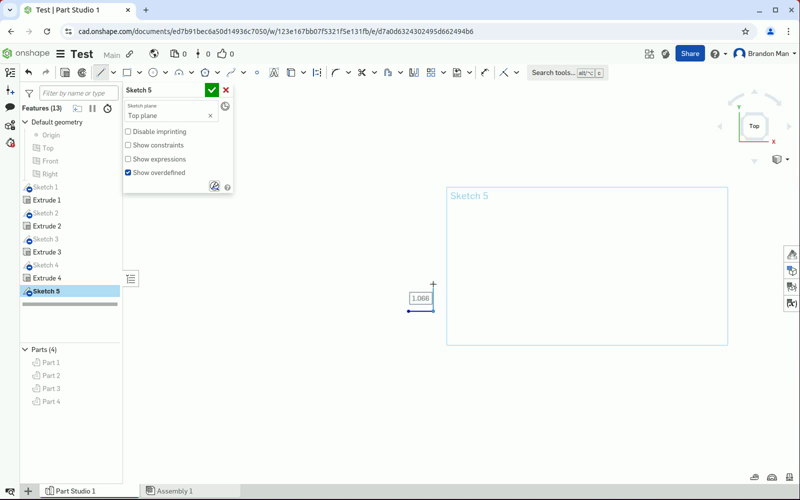
scroll(6)
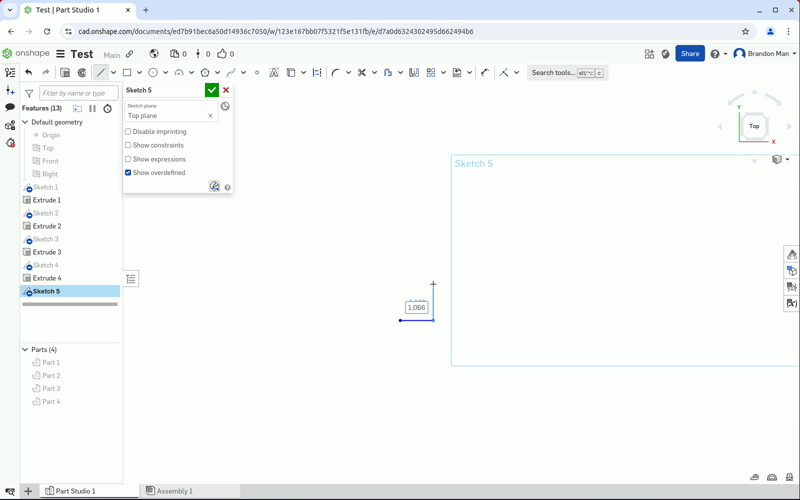
scroll(6)
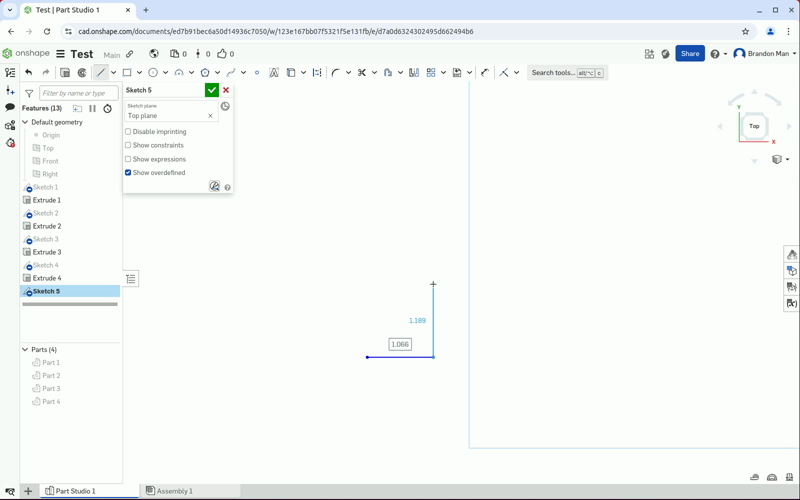
click(433, 283)
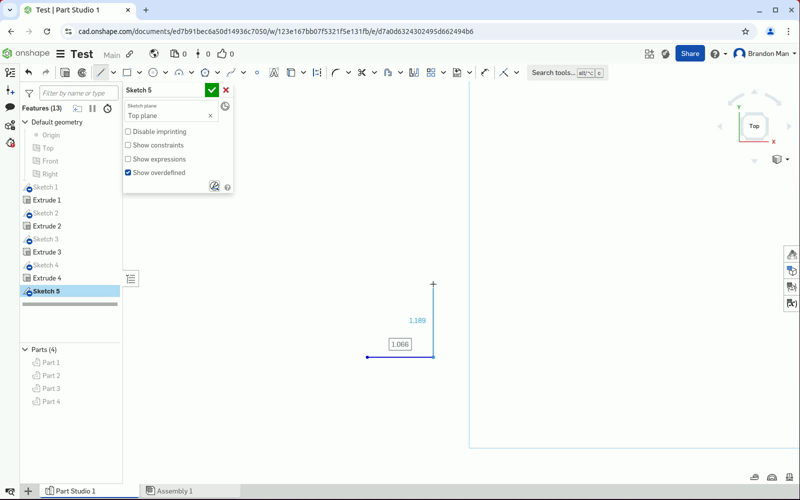
scroll(-6)
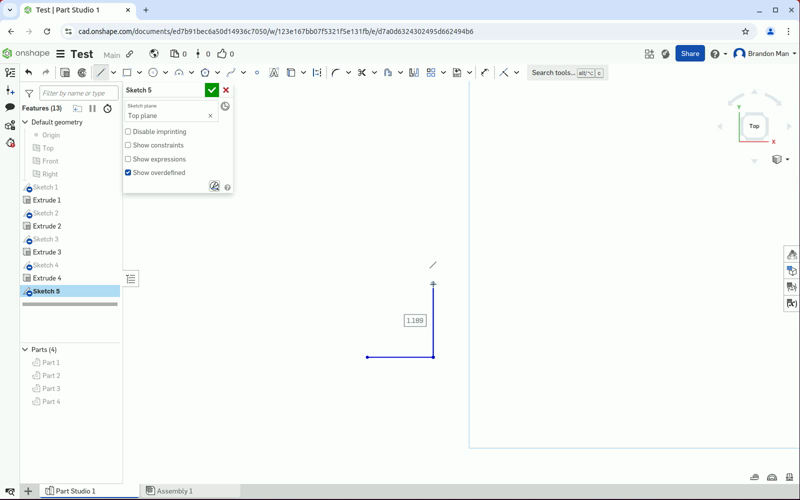
scroll(-6)
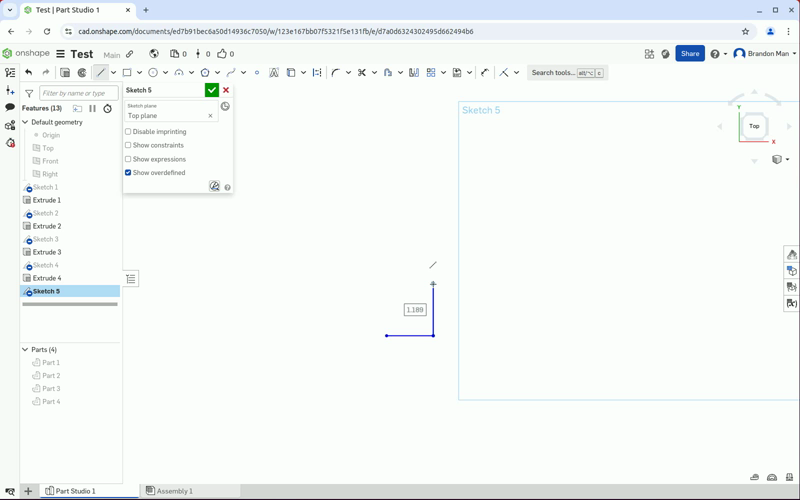
scroll(-6)
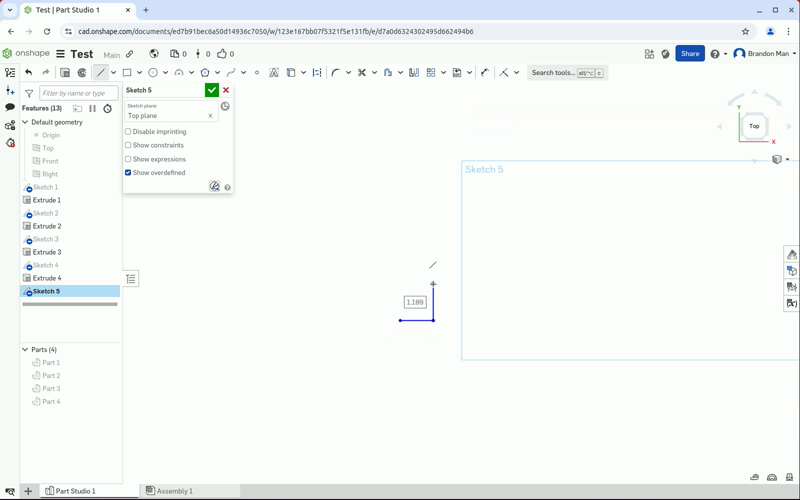
scroll(-6)
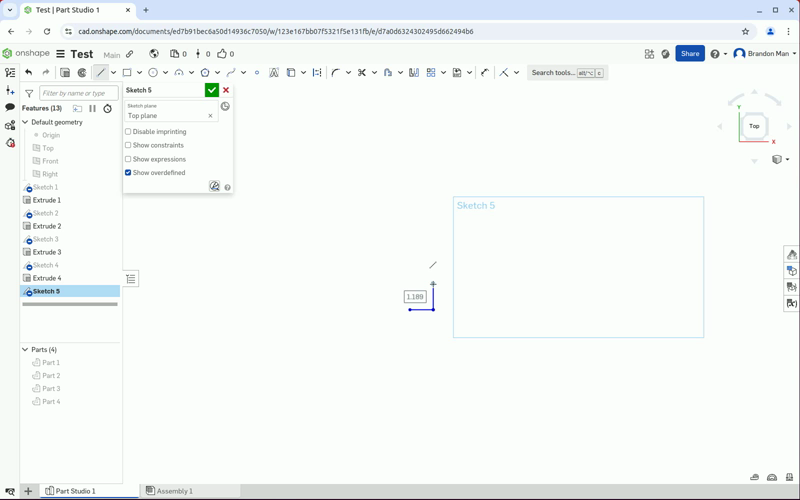
scroll(-6)
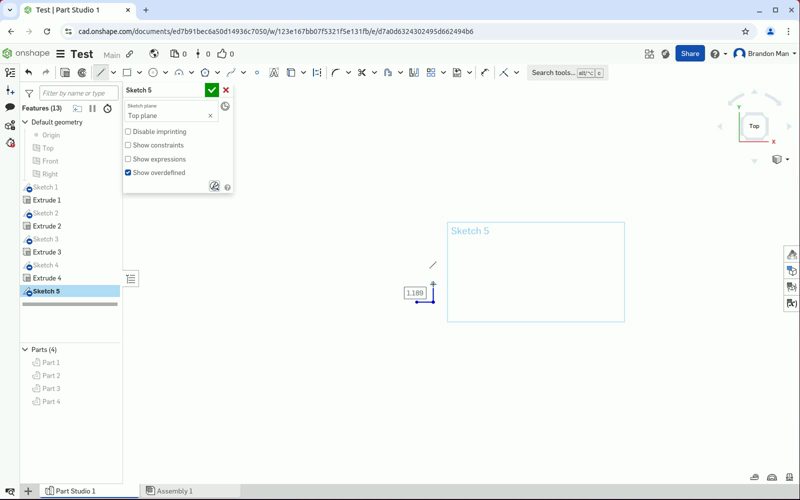
scroll(-6)
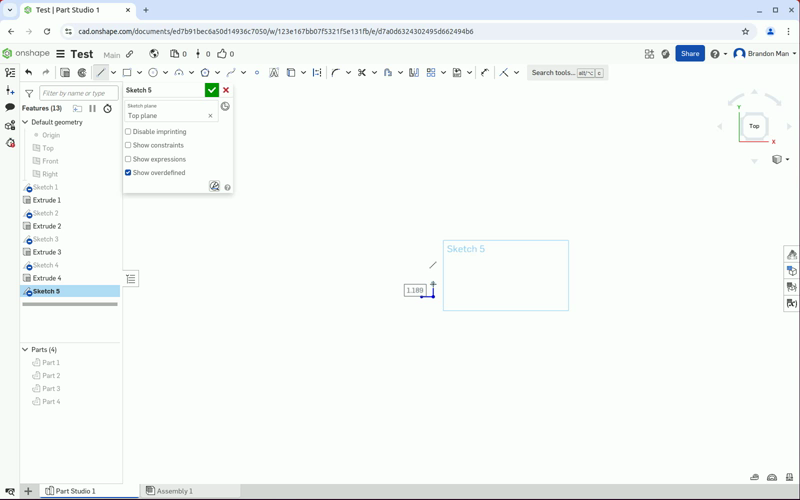
scroll(-6)
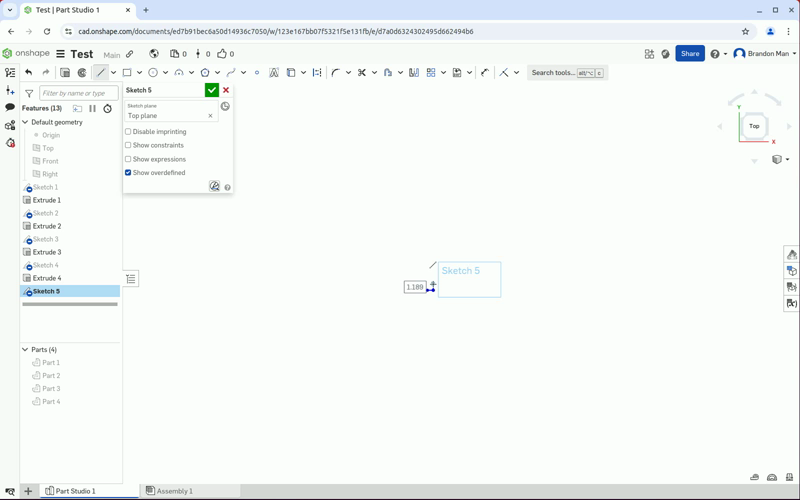
key_up(shift)
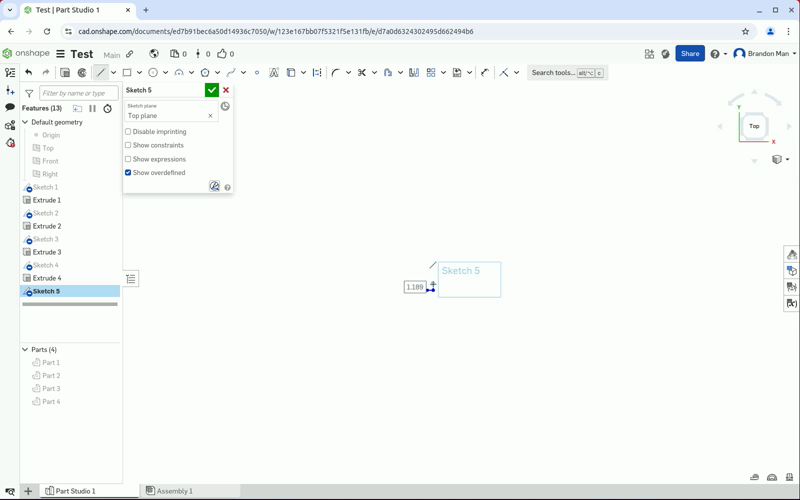
key_down(shift)
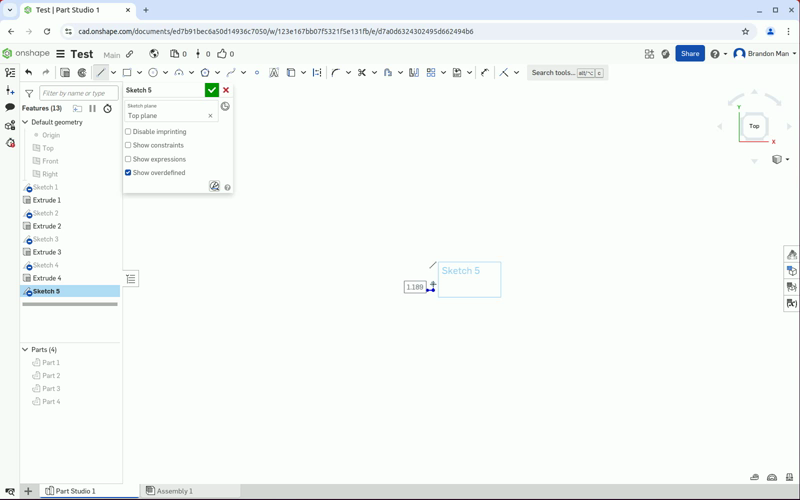
mouse_move(463, 283)
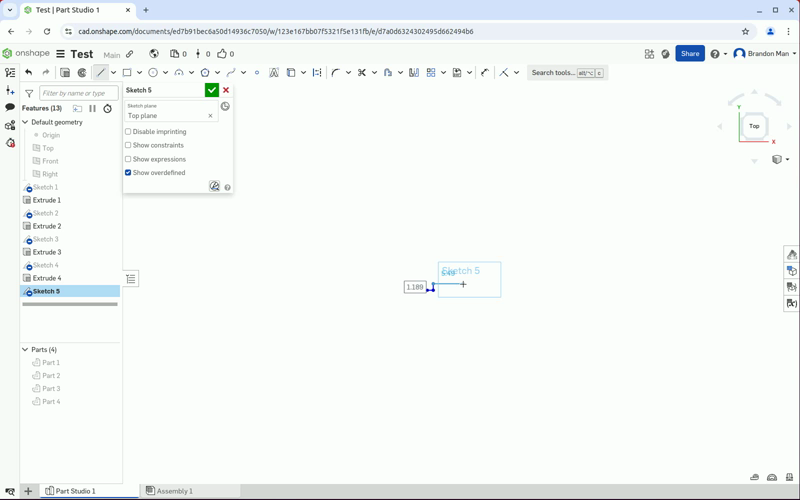
mouse_move(433, 266)
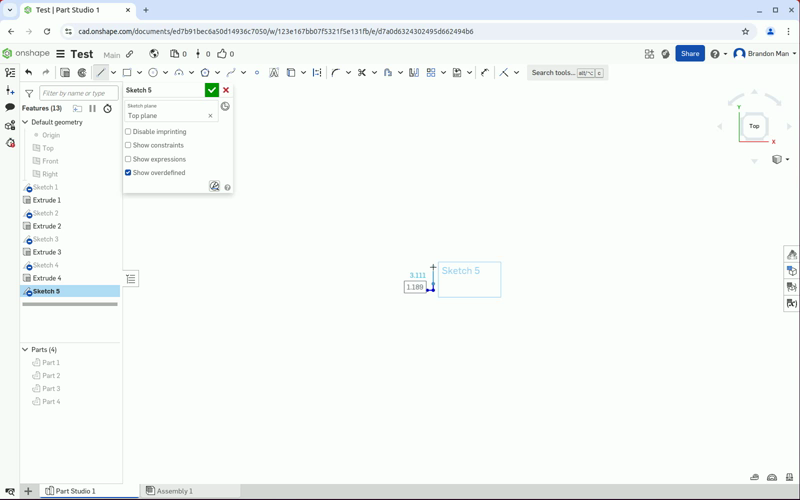
click(433, 266)
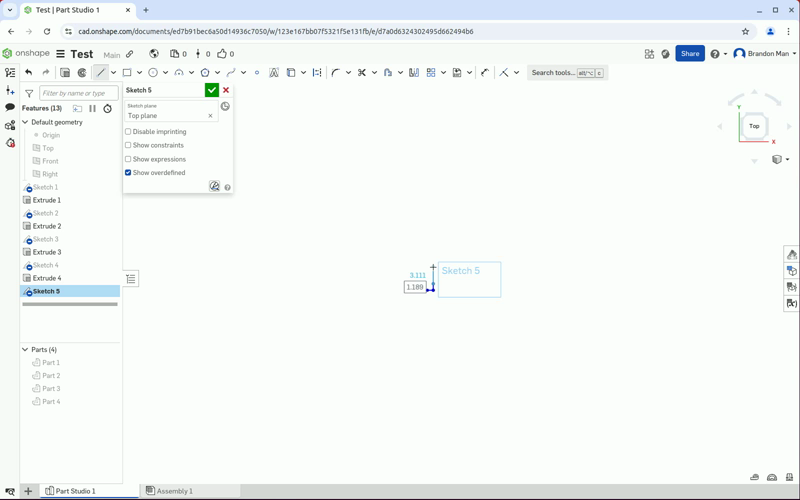
key_up(shift)
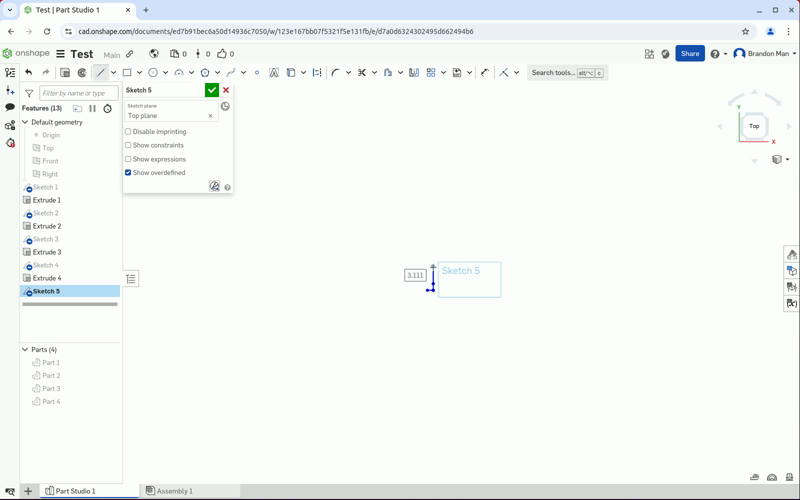
key_down(shift)
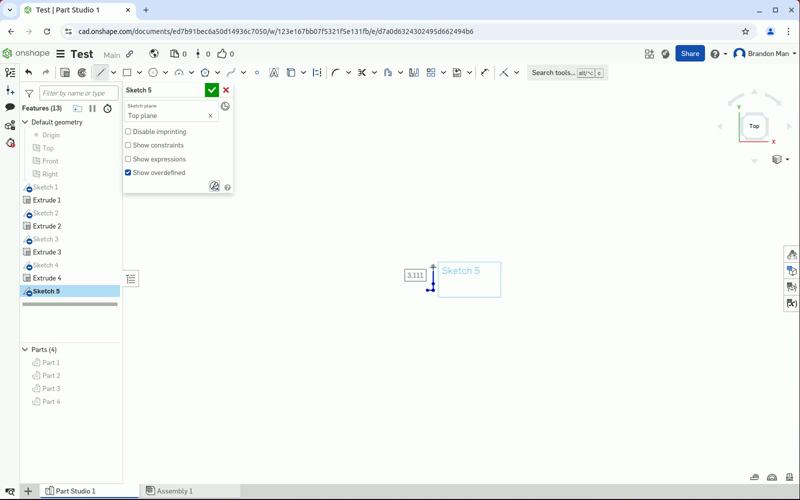
mouse_move(463, 266)
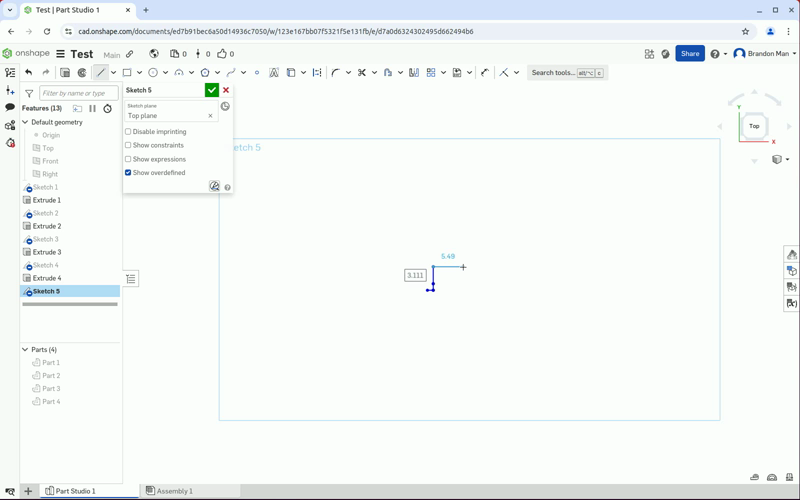
mouse_move(427, 266)
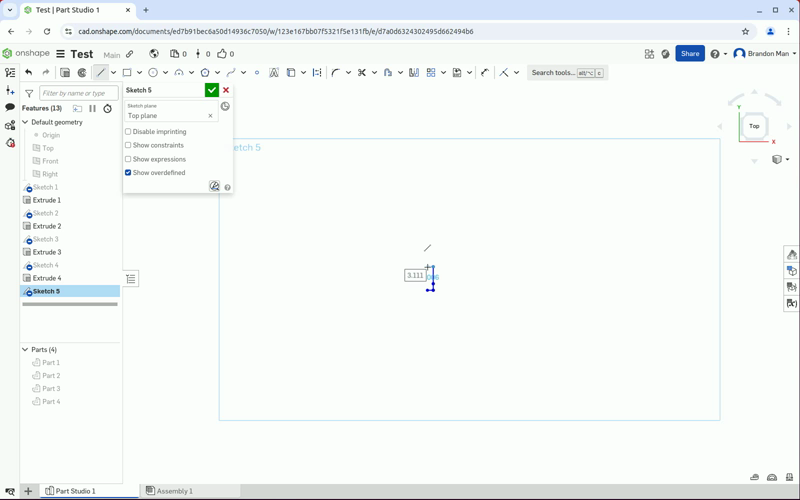
scroll(6)
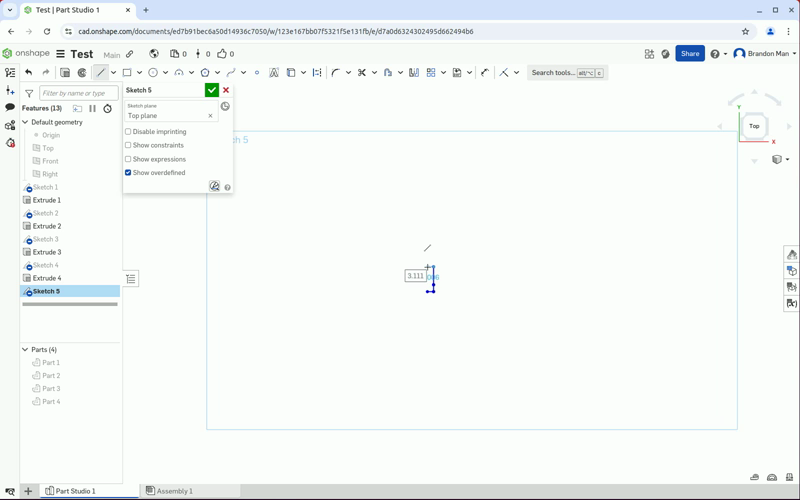
scroll(6)
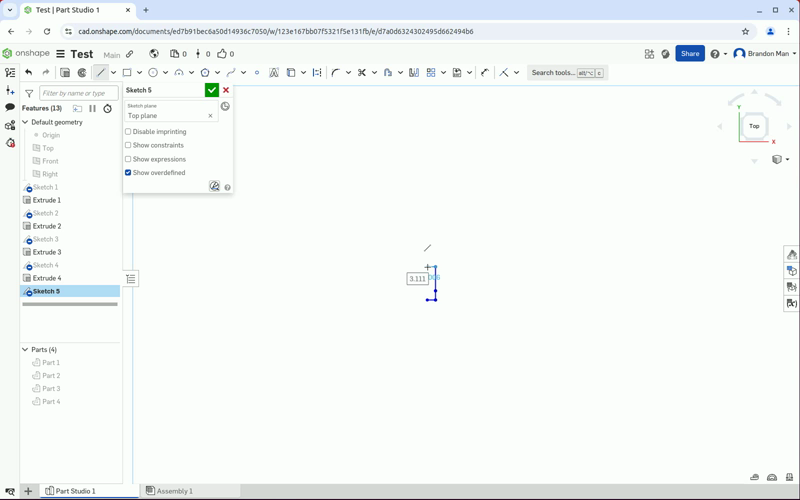
scroll(6)
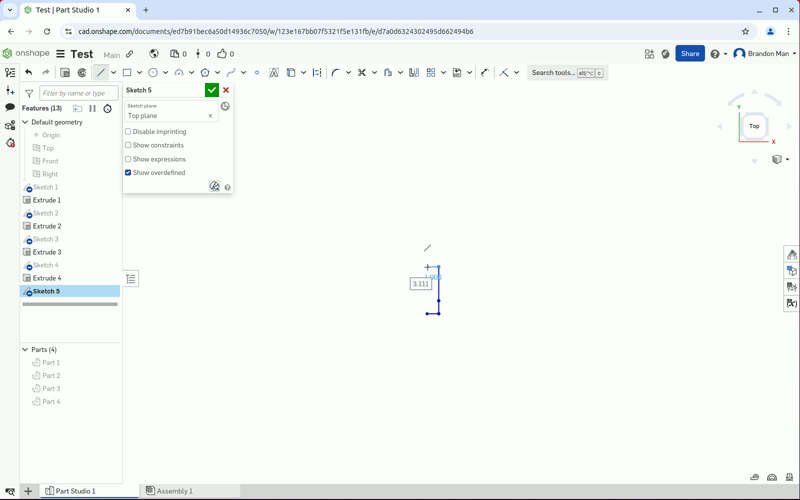
scroll(6)
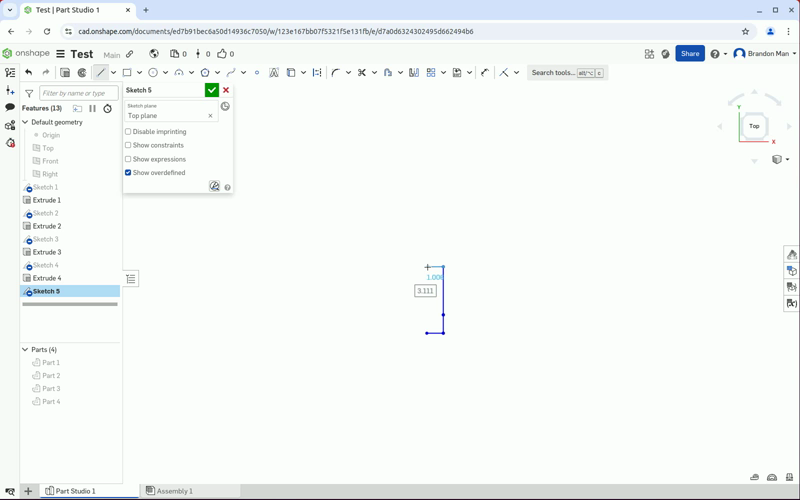
scroll(6)
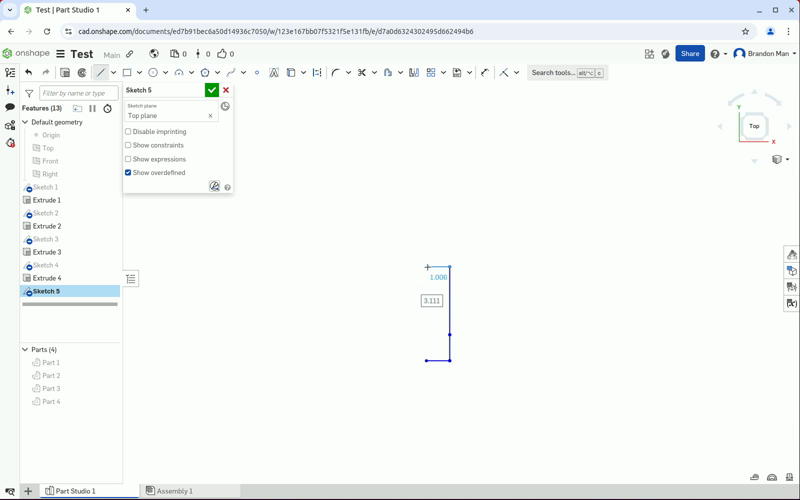
scroll(6)
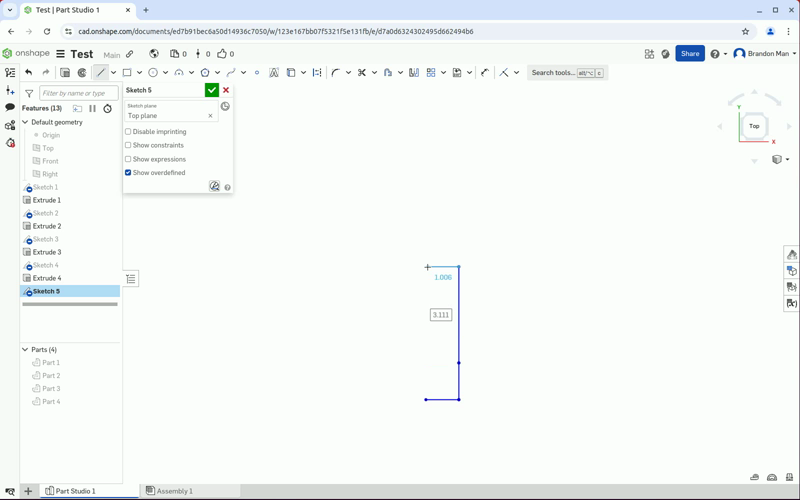
scroll(6)
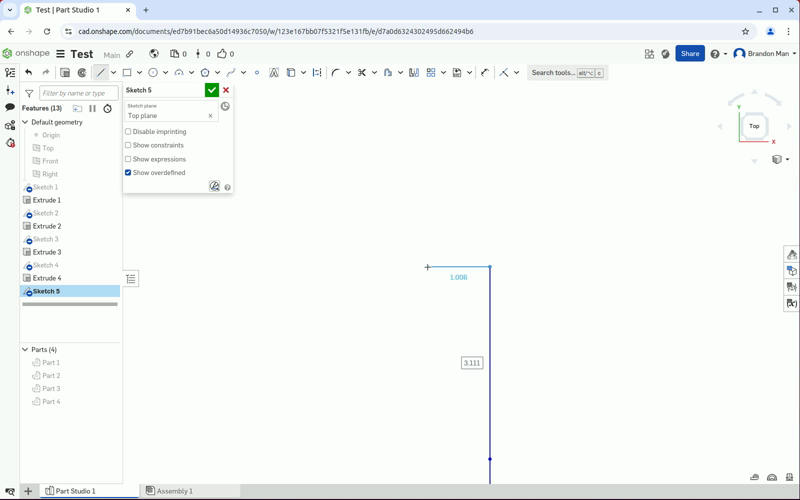
click(427, 266)
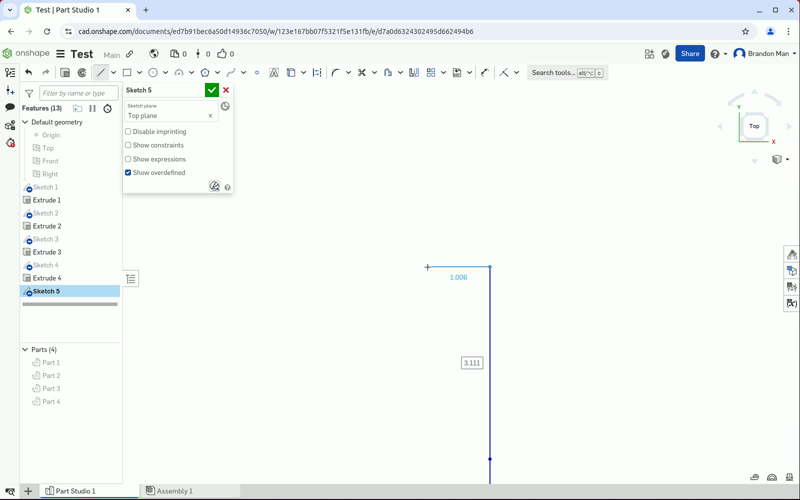
scroll(-6)
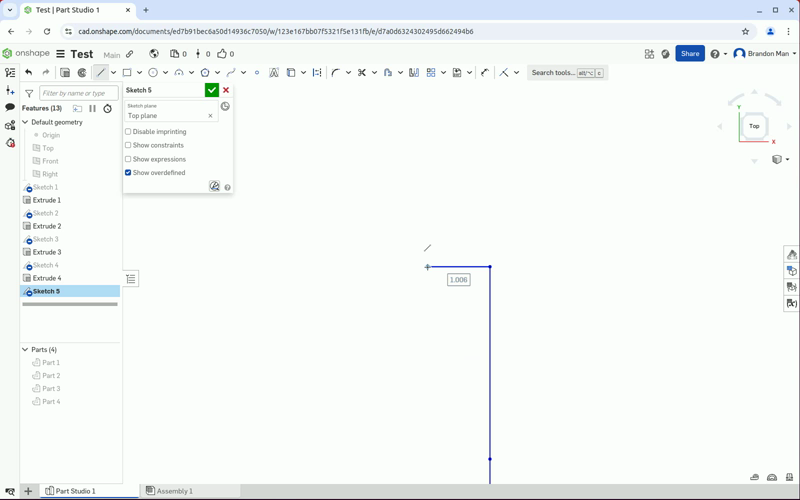
scroll(-6)
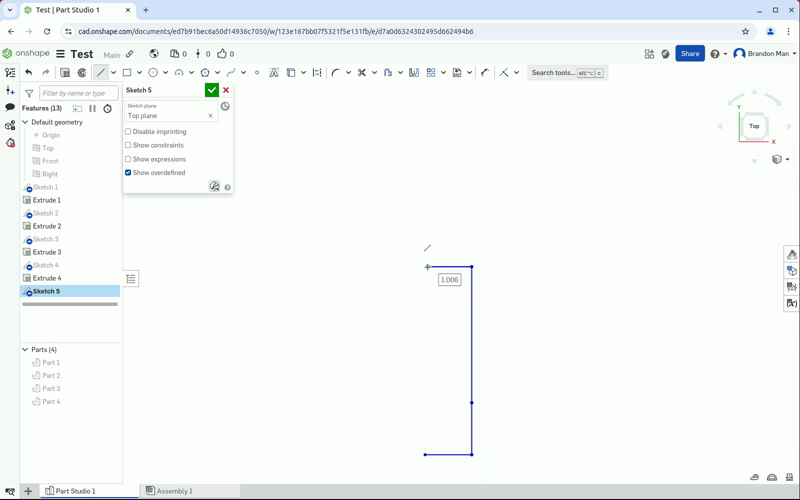
scroll(-6)
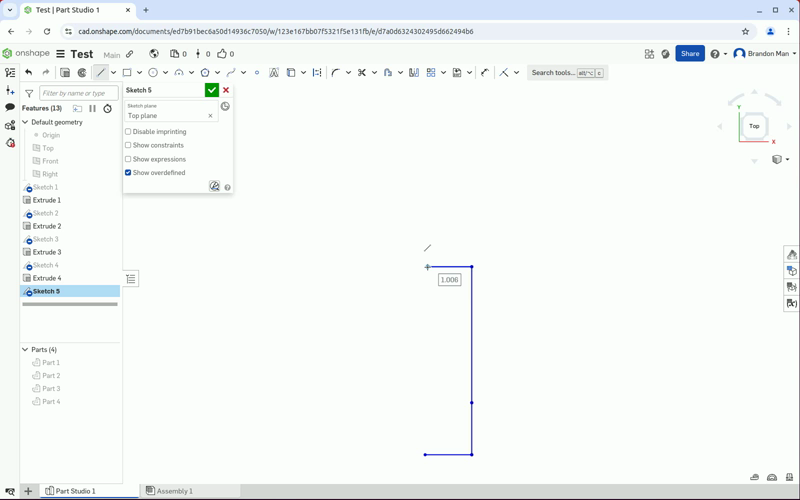
scroll(-6)
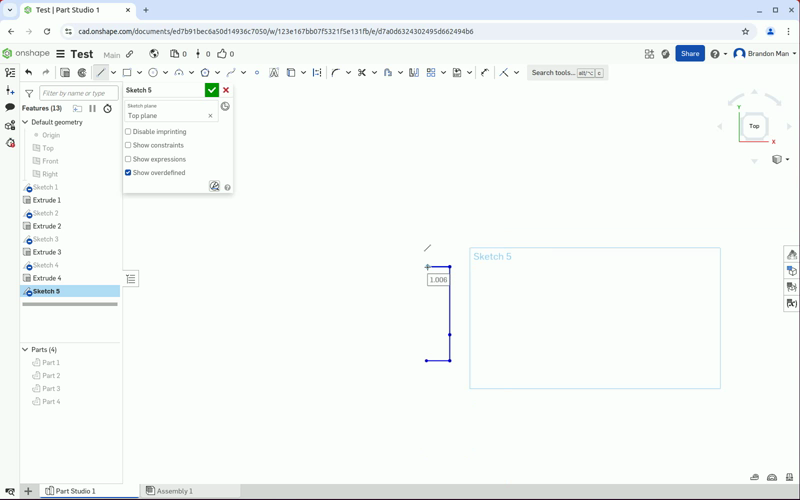
scroll(-6)
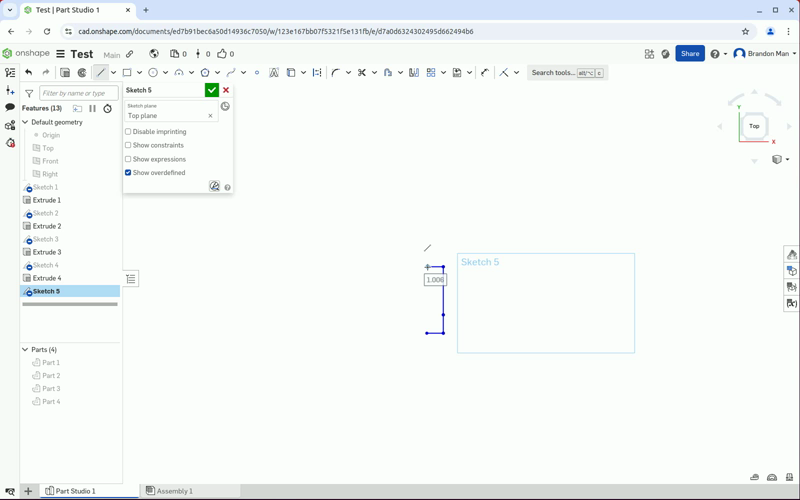
scroll(-6)
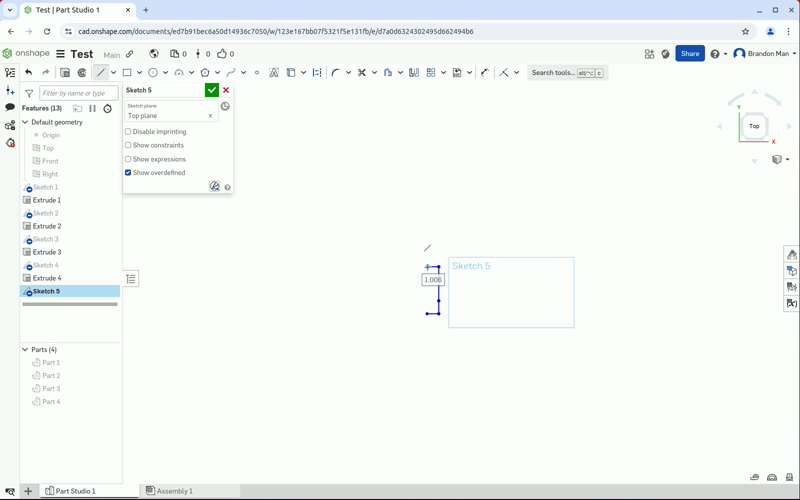
scroll(-6)
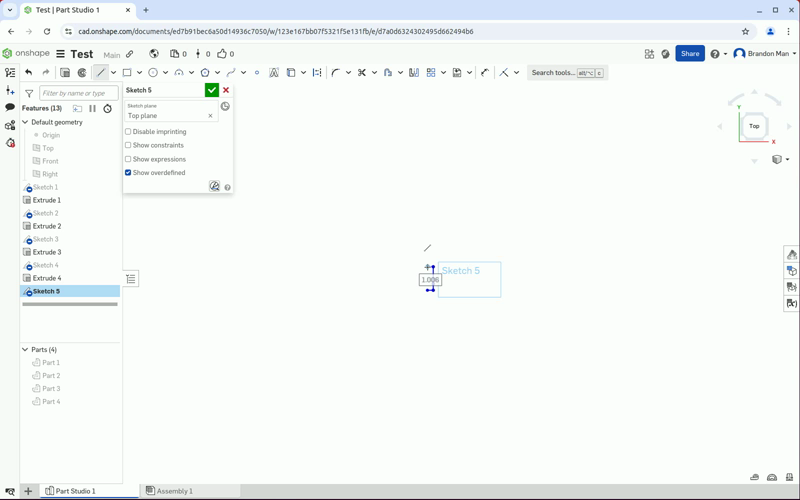
key_up(shift)
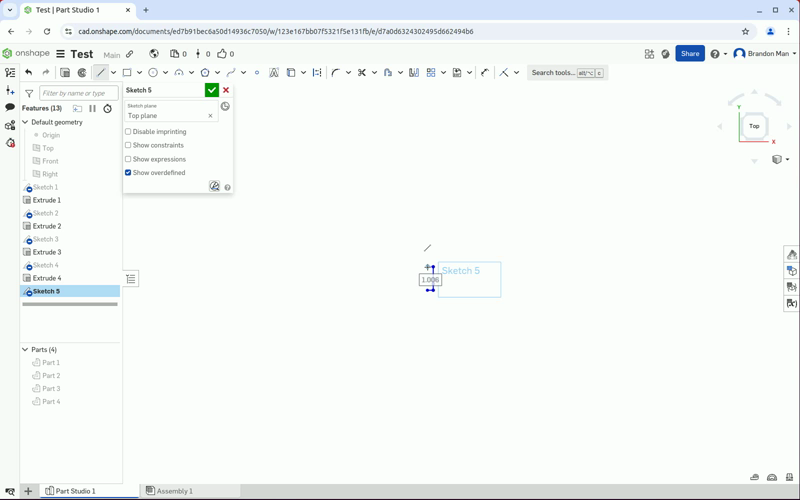
mouse_move(457, 266)
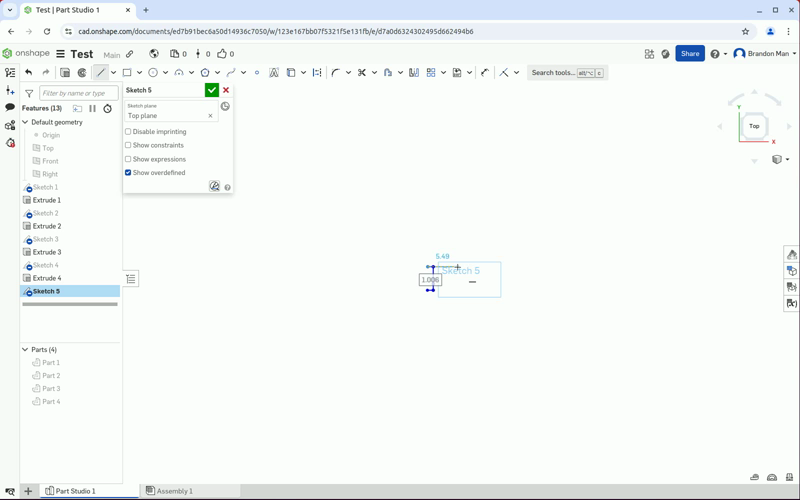
key_down(shift)
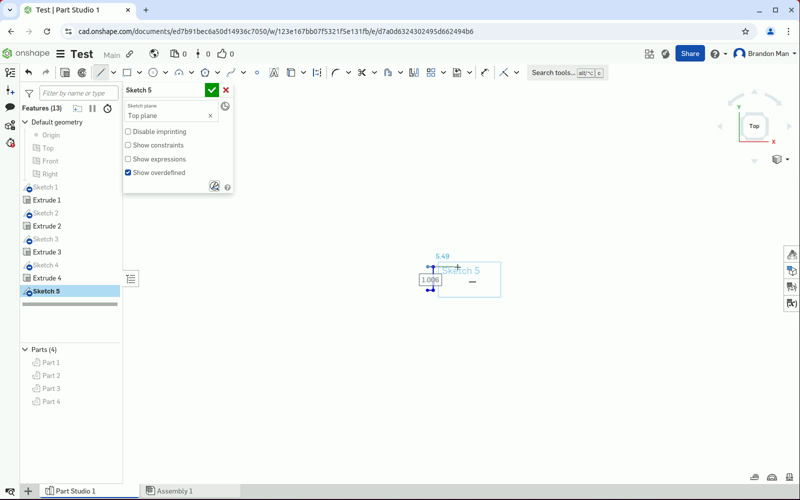
mouse_move(427, 290)
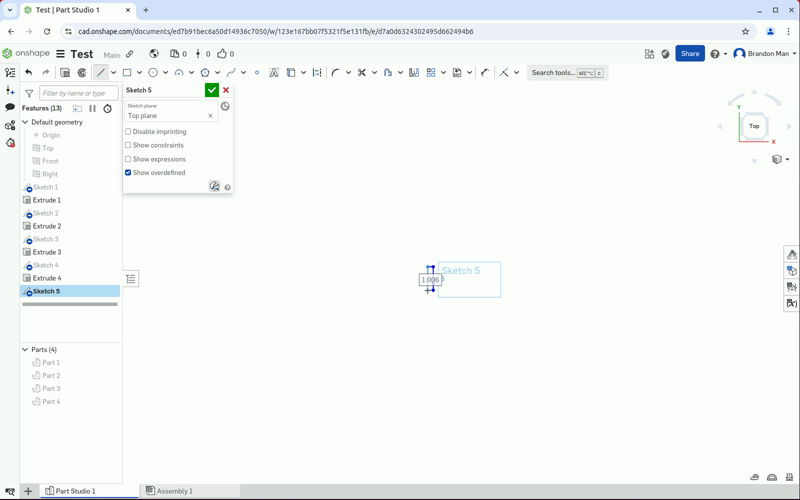
key_up(shift)
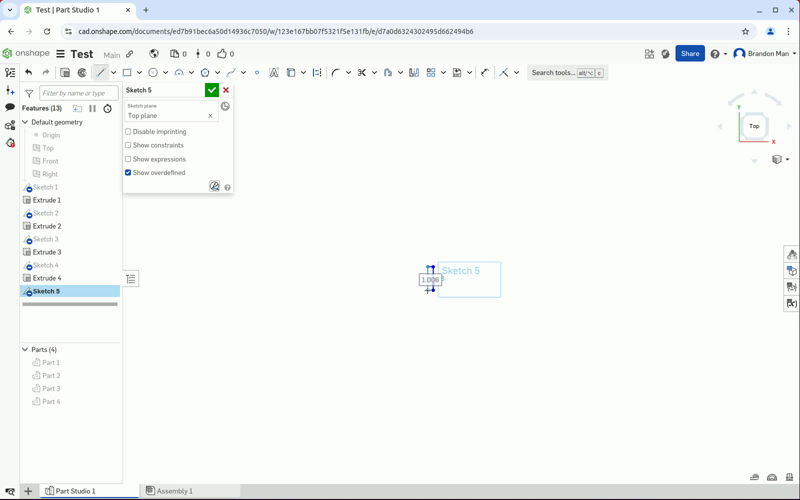
click(427, 290)
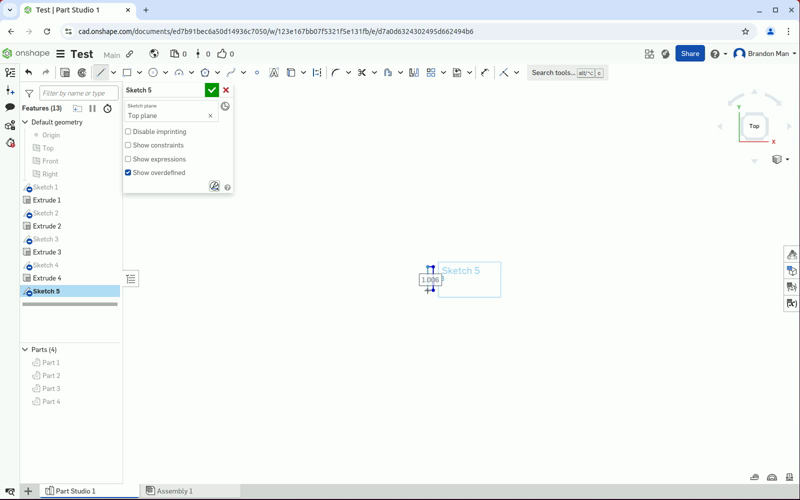
key(esc)
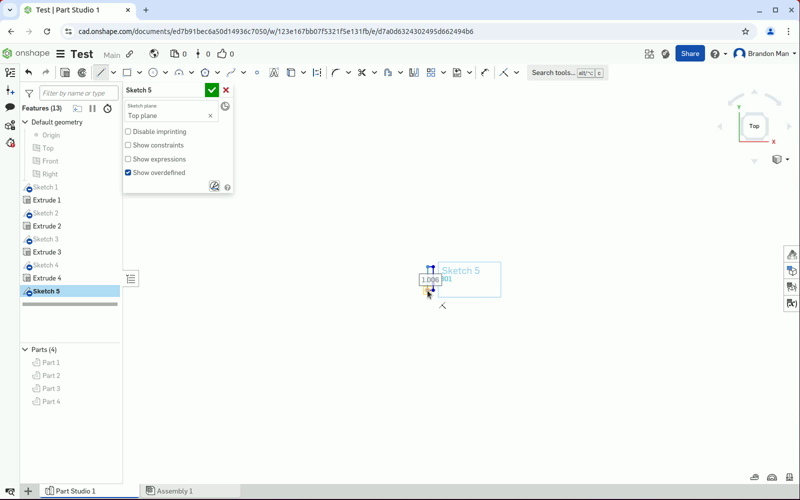
mouse_move(428, 280)
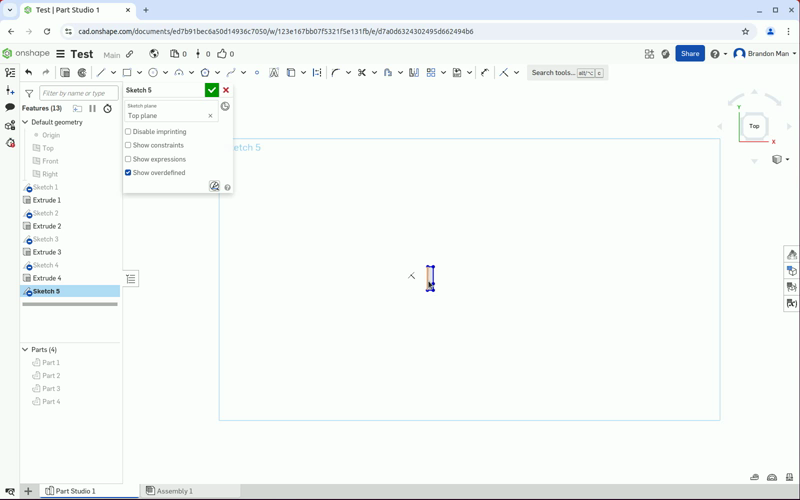
scroll(6)
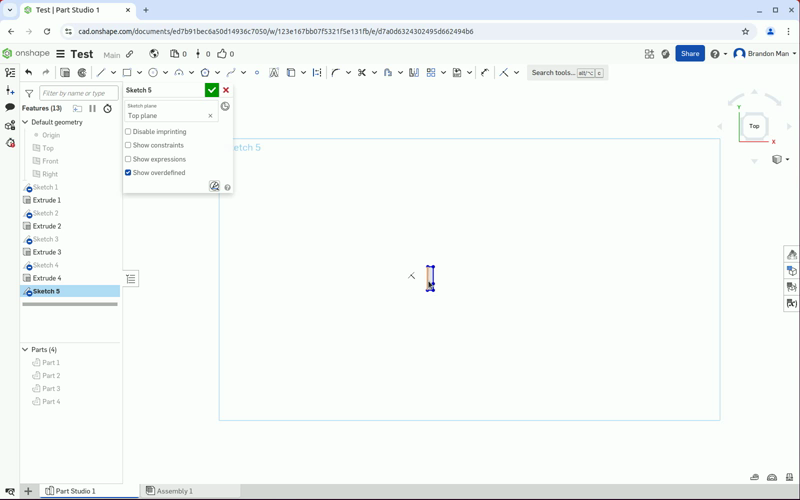
scroll(6)
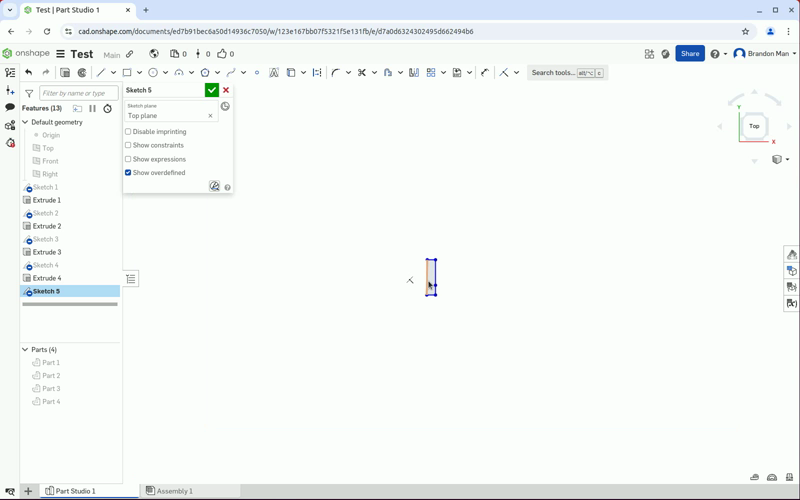
scroll(6)
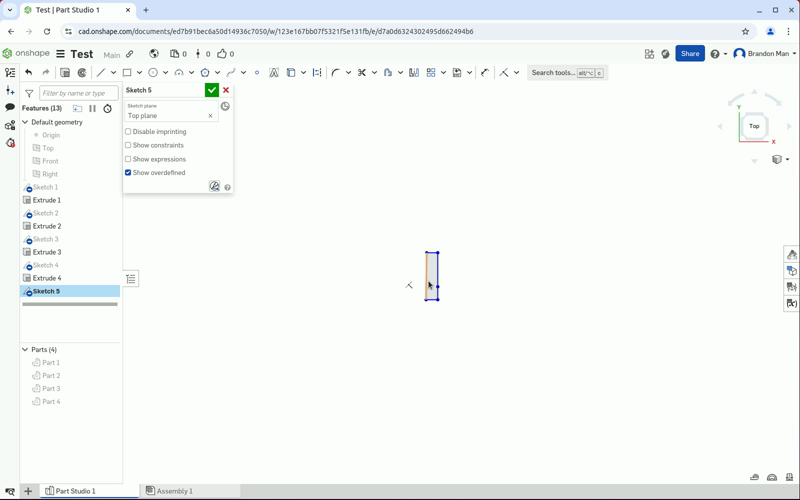
scroll(6)
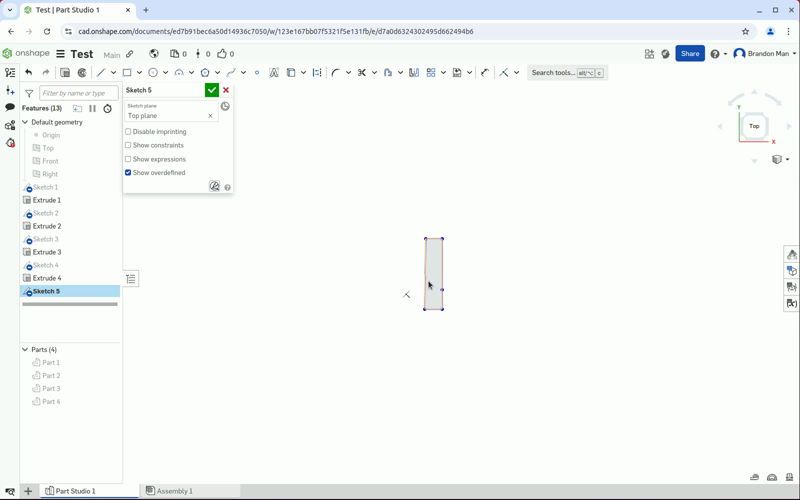
scroll(6)
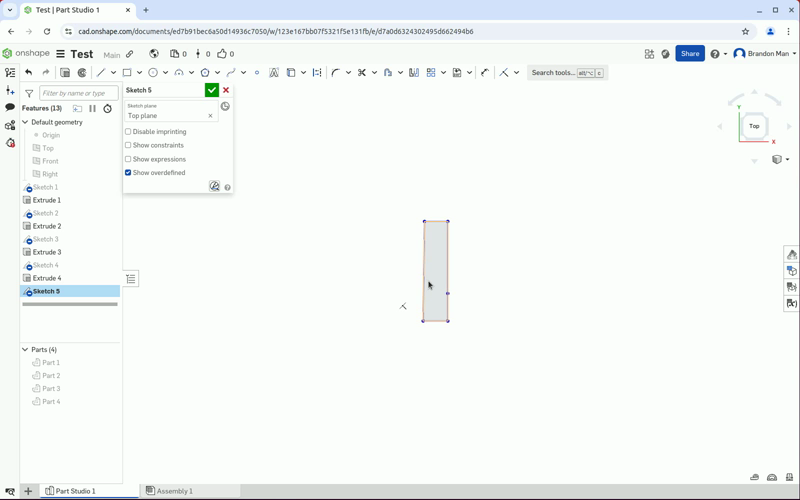
scroll(6)
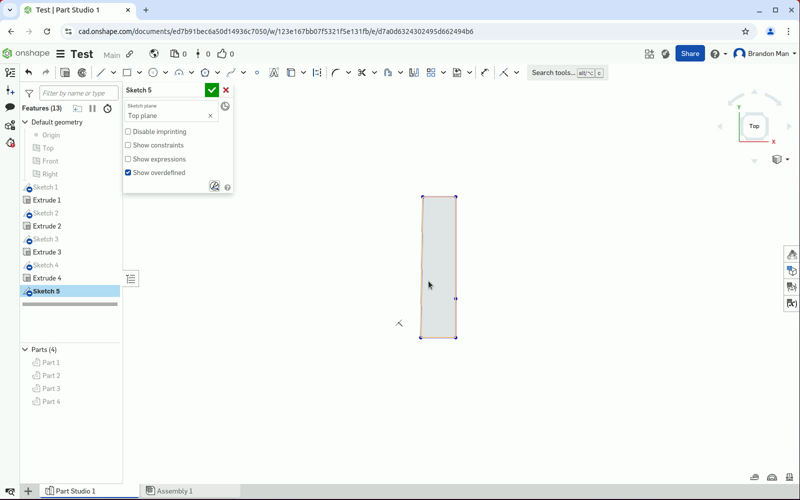
scroll(6)
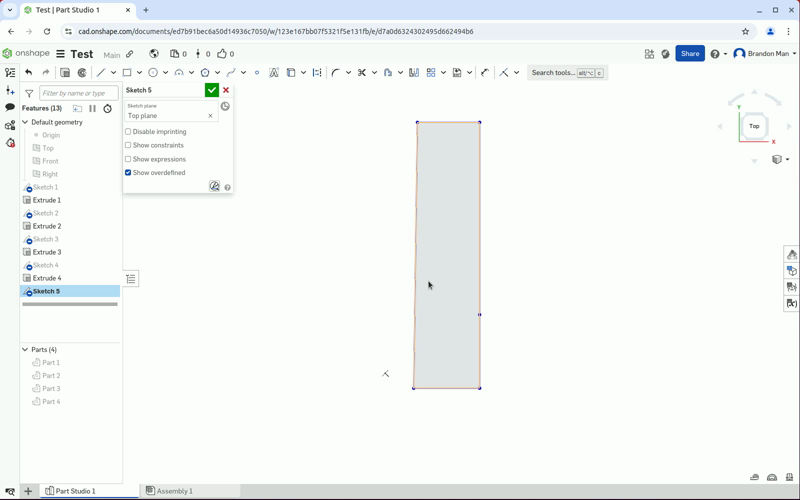
click(428, 280)
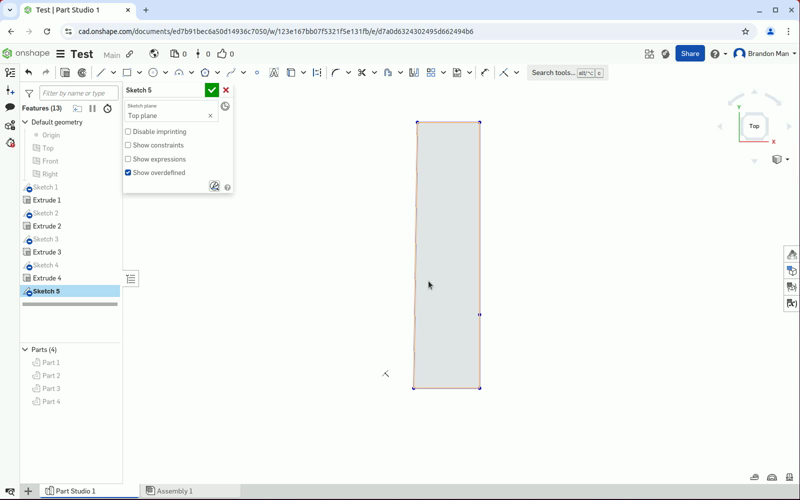
scroll(-6)
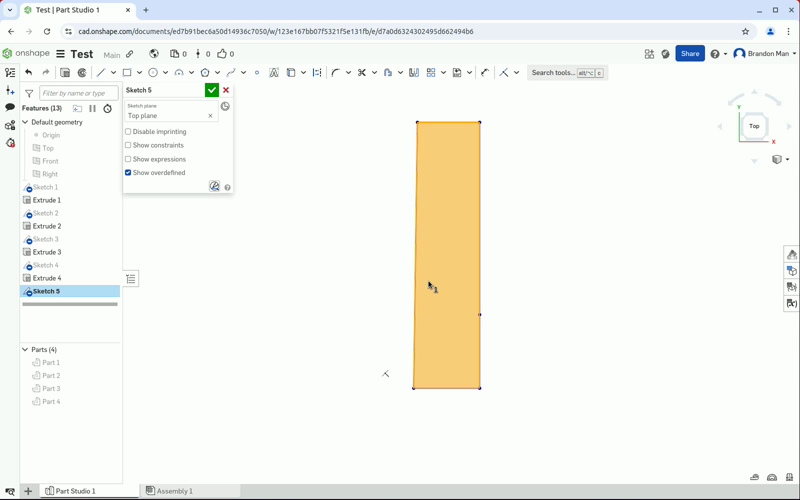
scroll(-6)
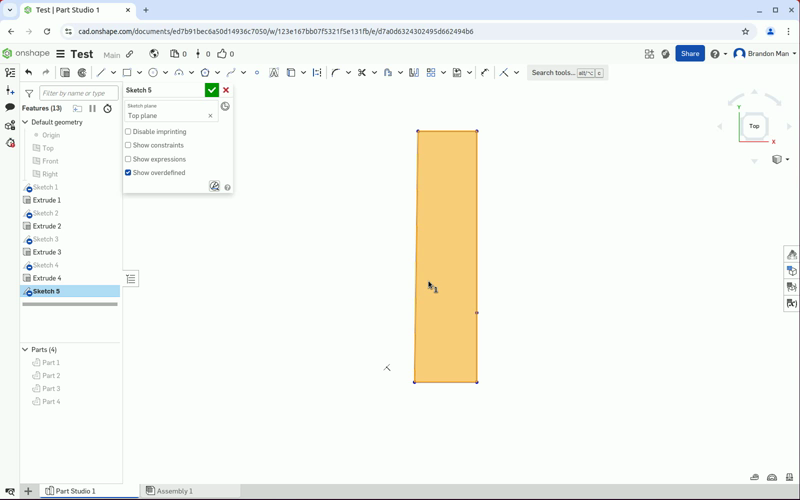
scroll(-6)
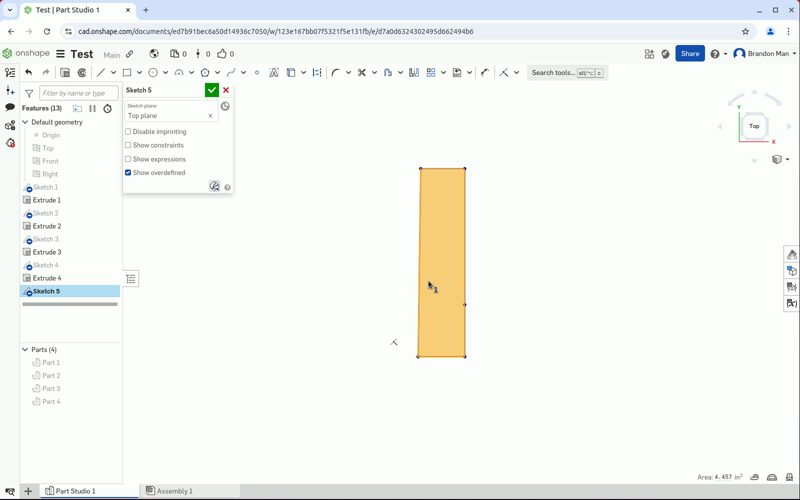
scroll(-6)
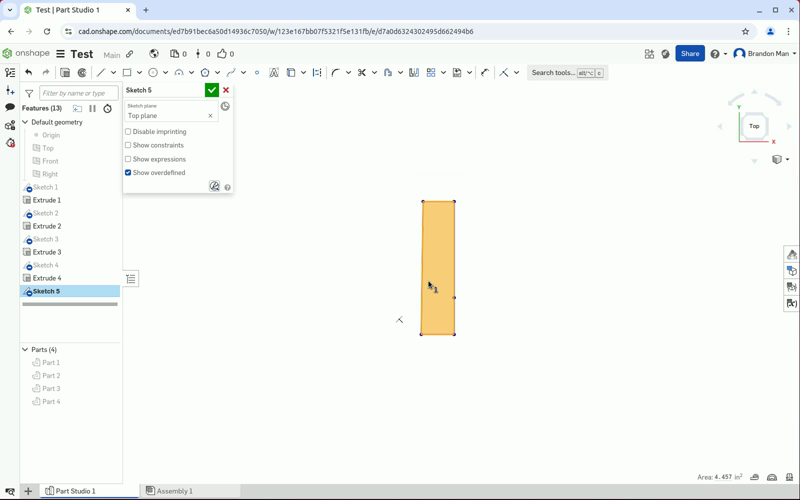
scroll(-6)
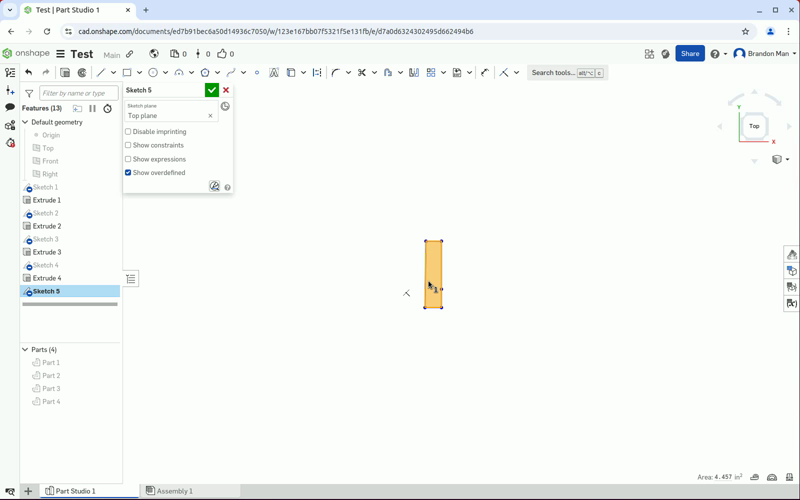
scroll(-6)
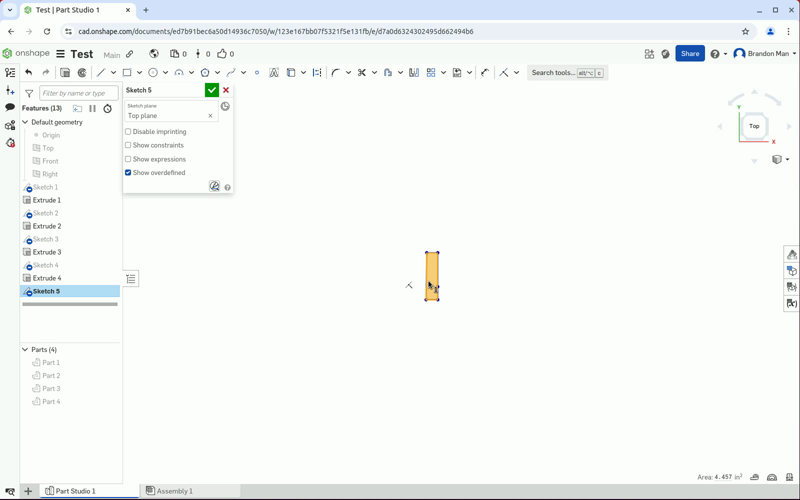
scroll(-6)
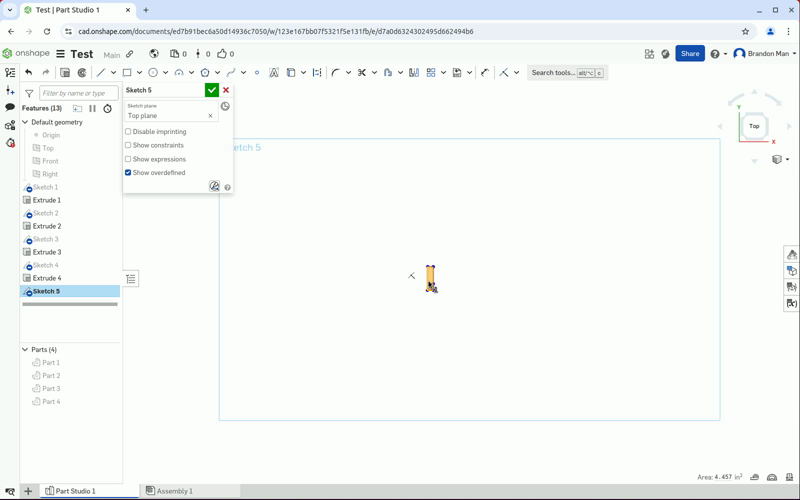
mouse_move(73, 352)
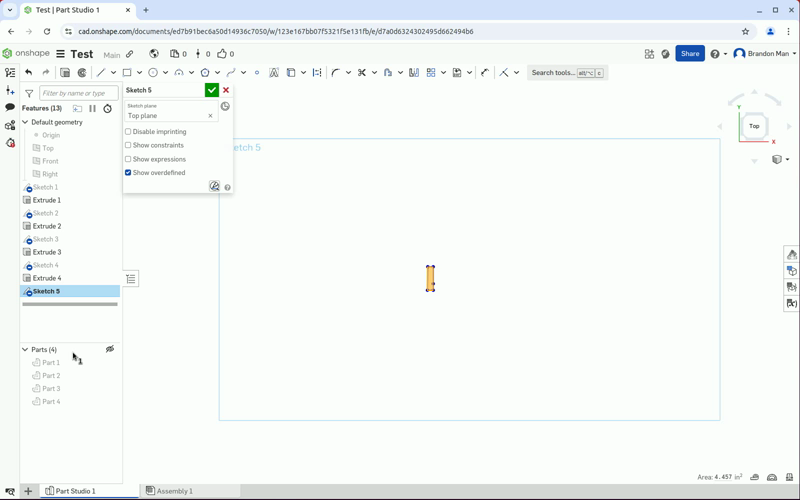
key(shift+y)
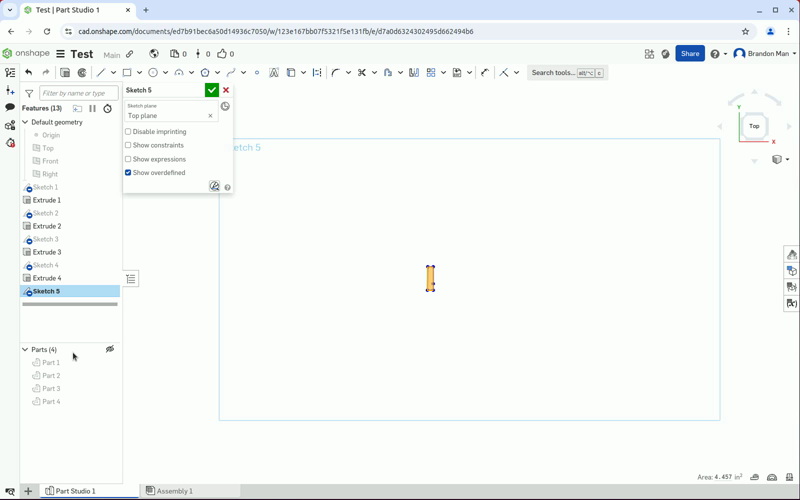
key(shift+e)
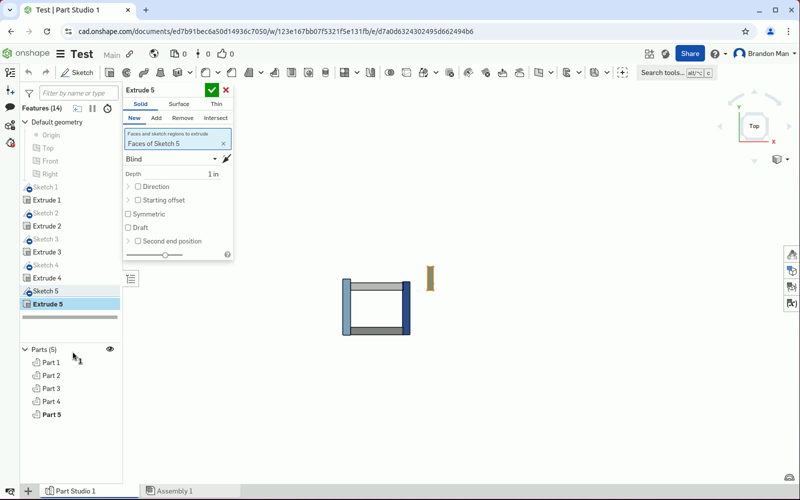
mouse_move(143, 106)
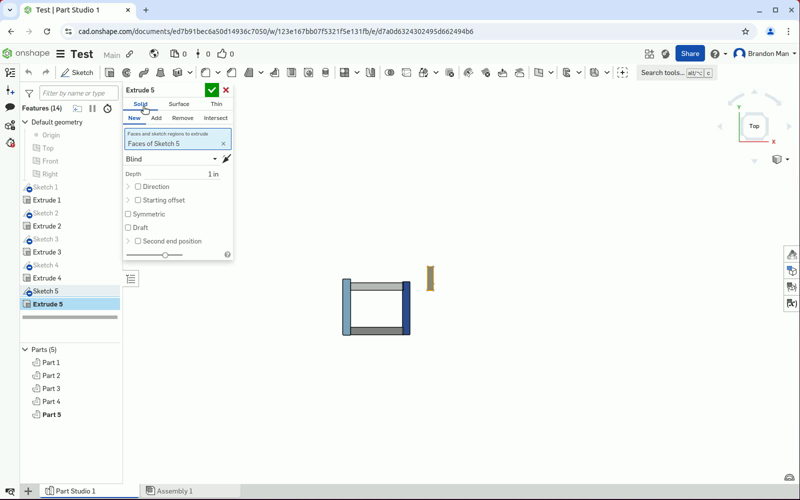
click(143, 106)
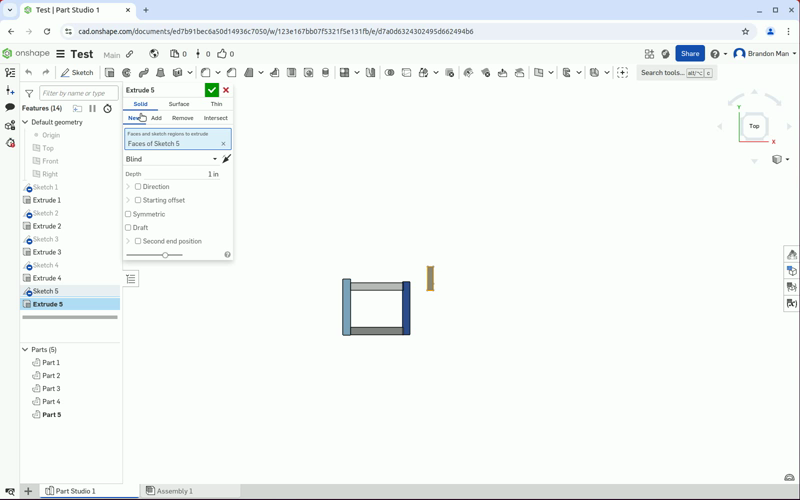
mouse_move(137, 120)
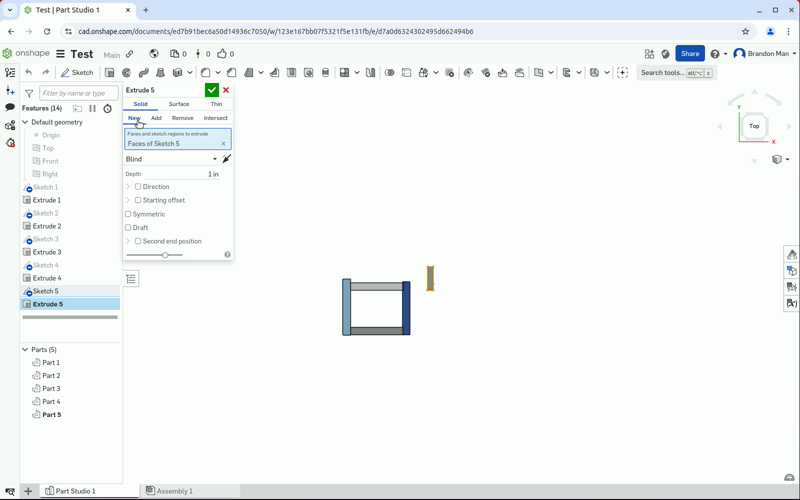
click(137, 120)
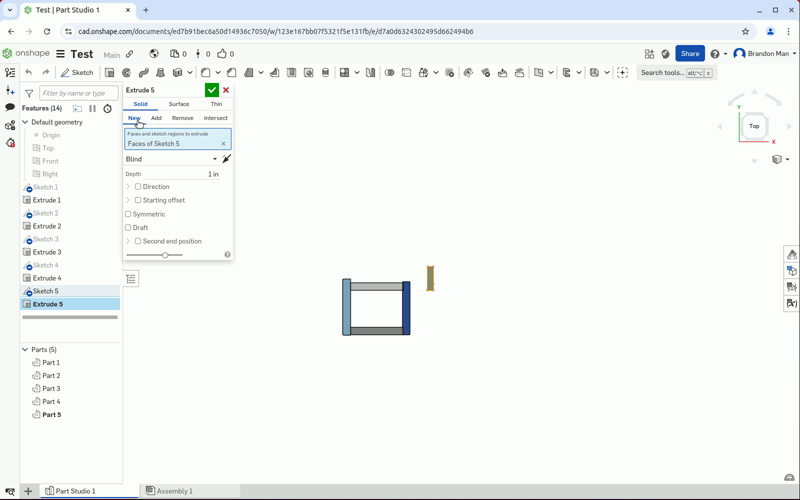
key(tab, 4)
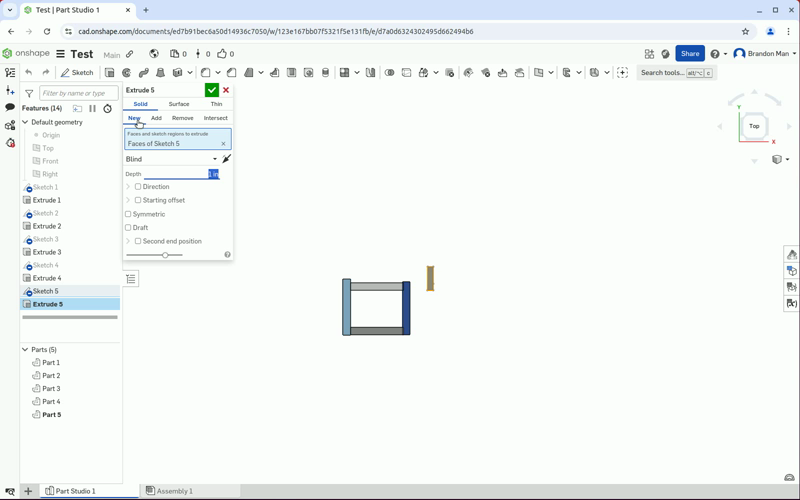
text(1.926)
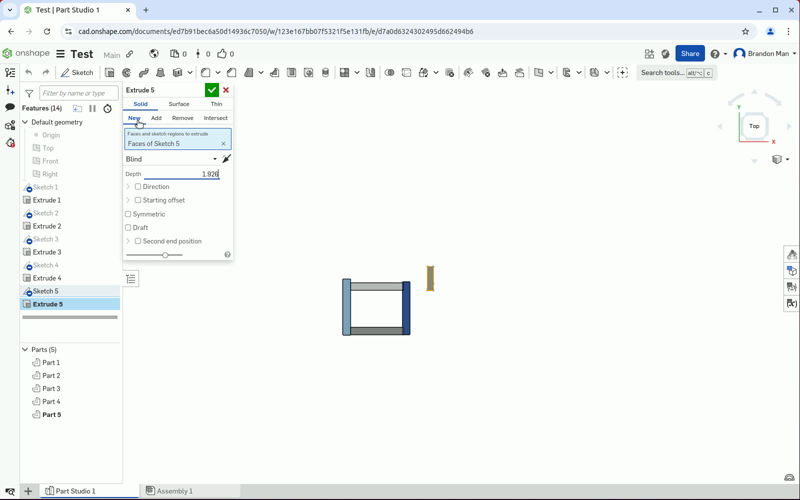
key(enter)
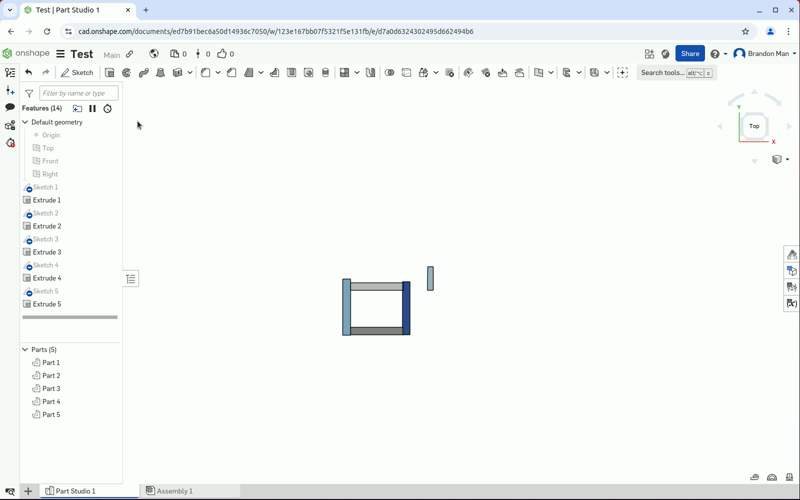
key(shift+h)
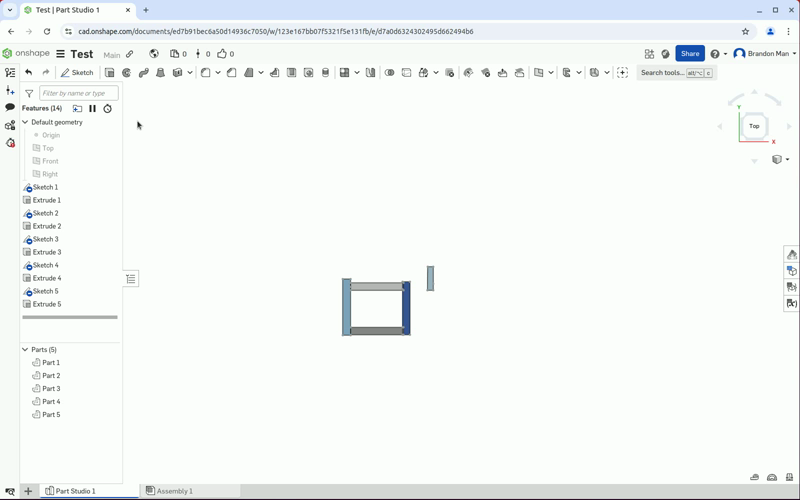
key(shift+h)
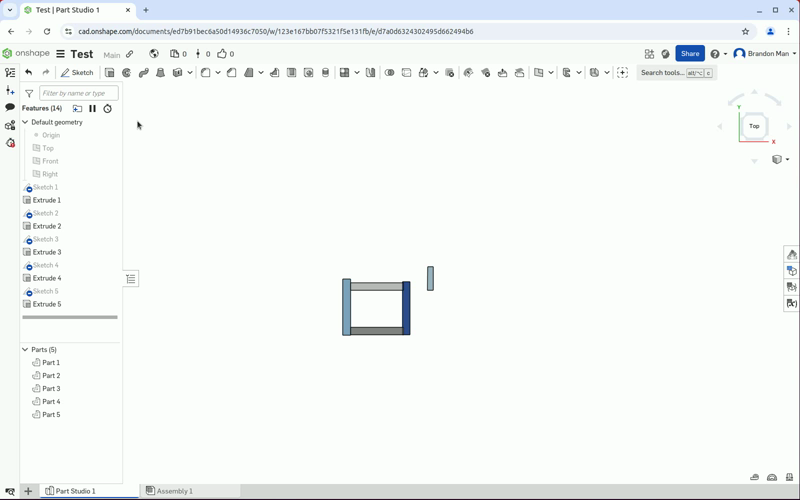
mouse_move(73, 189)
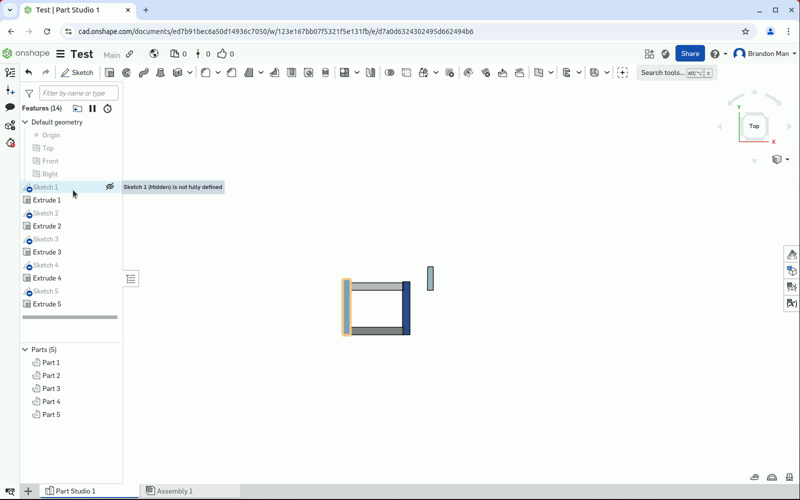
click(73, 189)
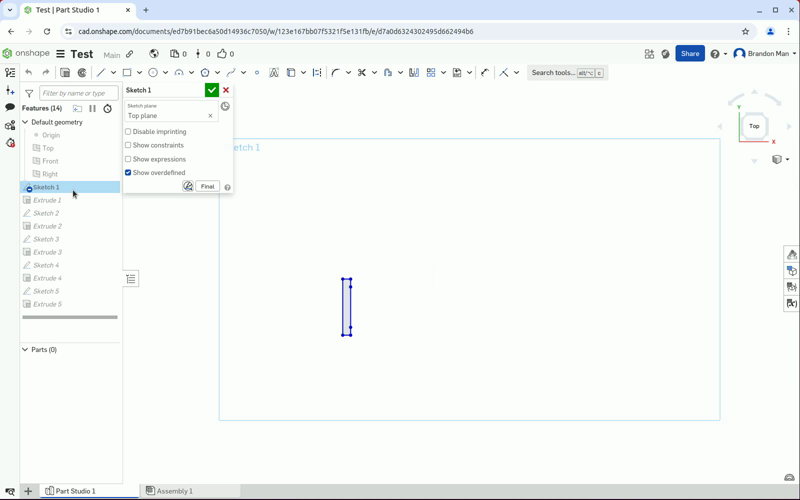
mouse_move(229, 92)
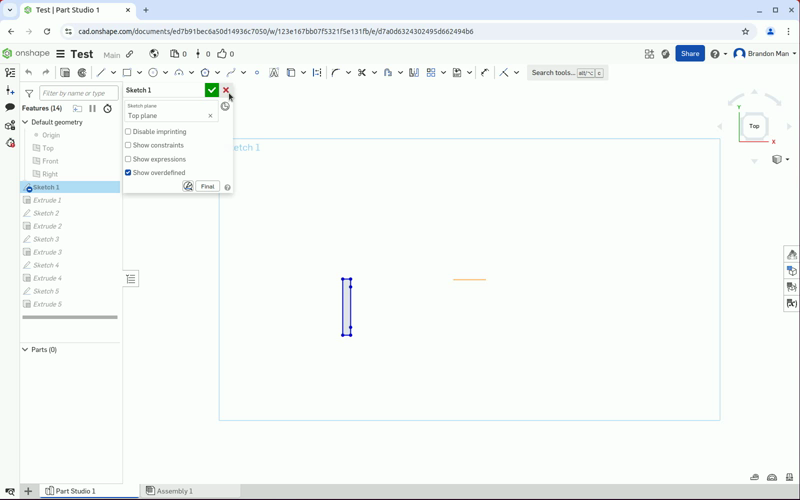
click(229, 92)
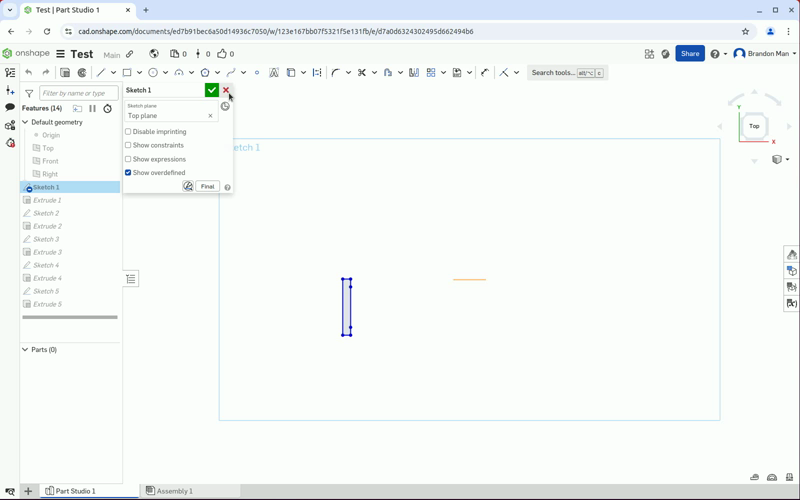
key(shift+s)
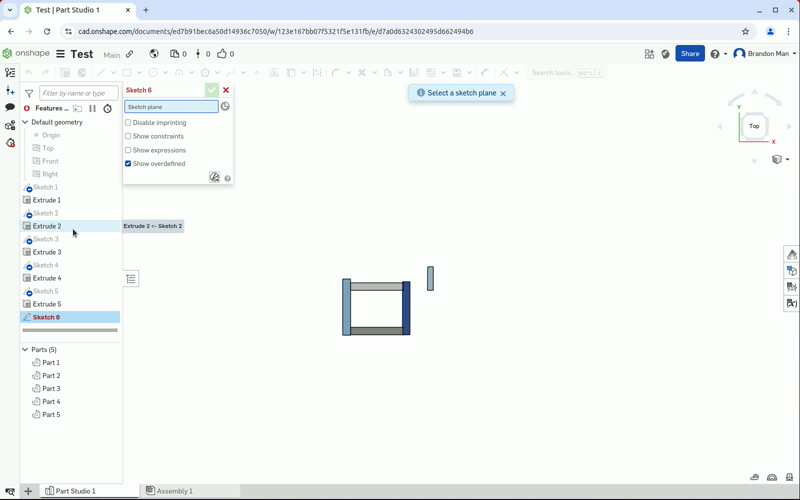
scroll(3)
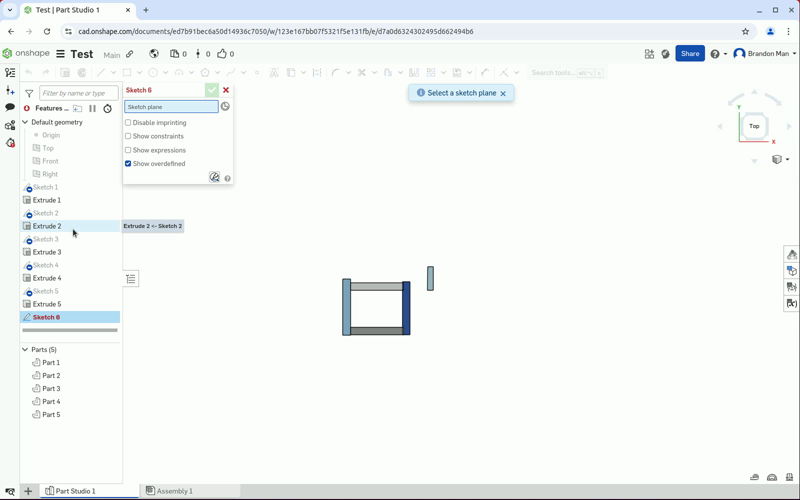
mouse_move(73, 150)
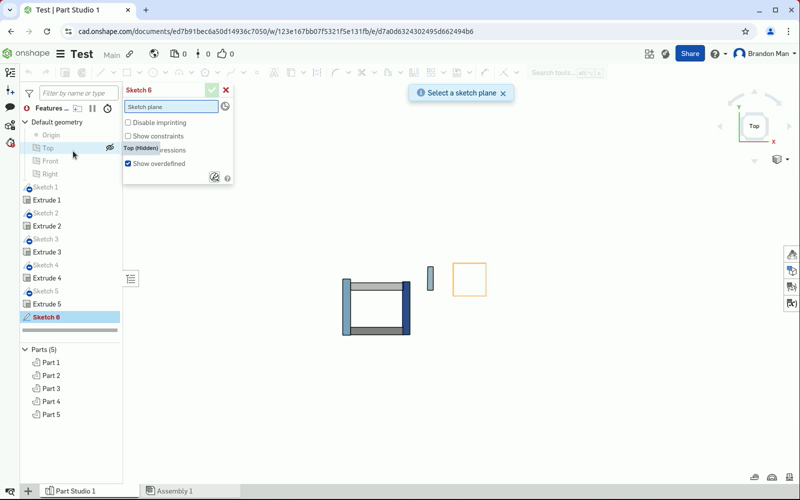
click(73, 150)
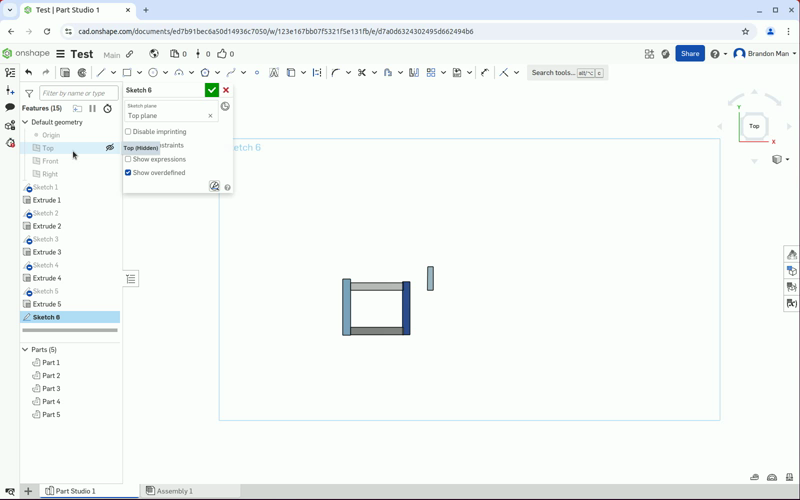
mouse_move(73, 352)
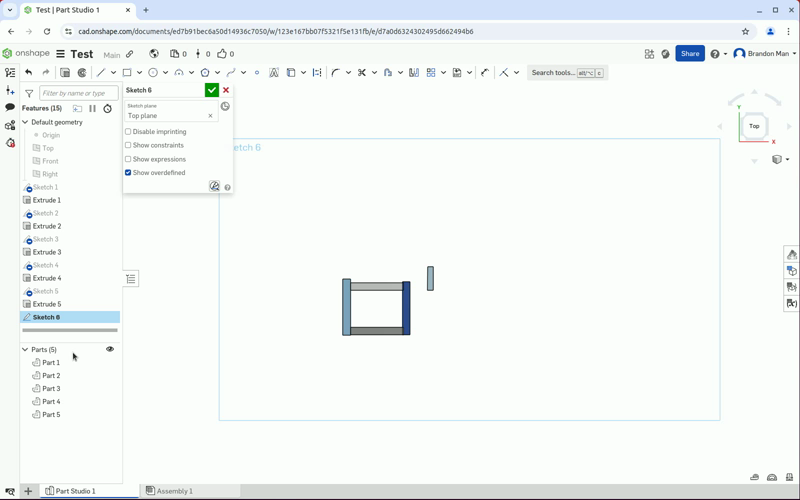
key(y)
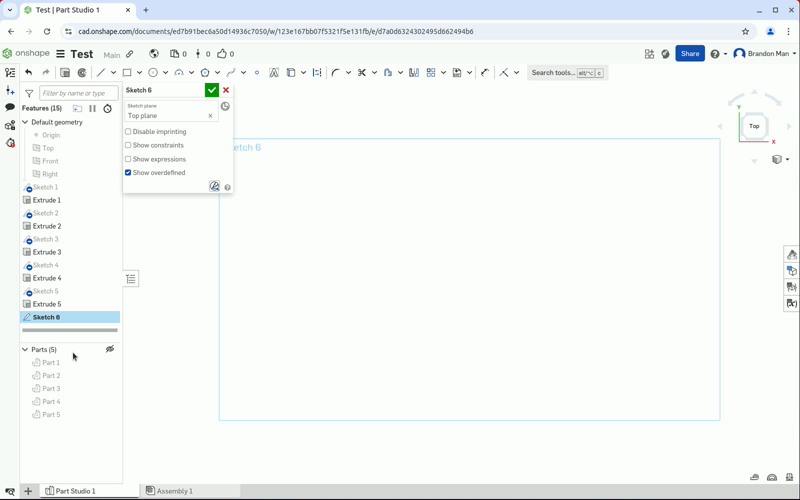
key(l)
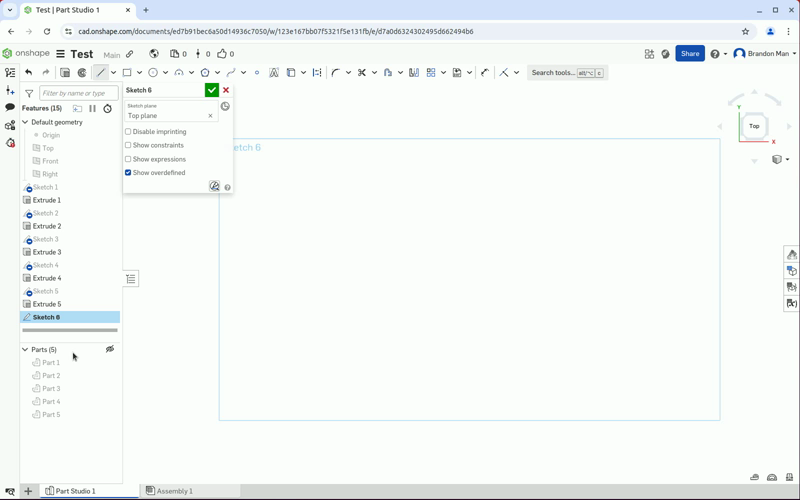
key_down(shift)
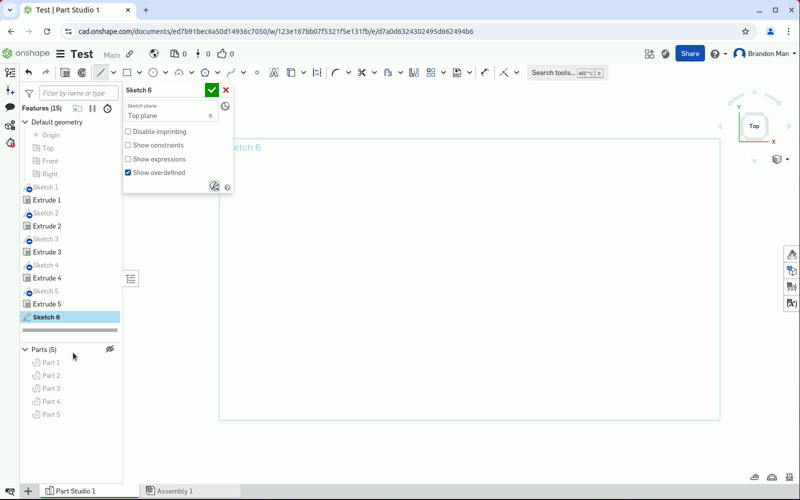
mouse_move(433, 284)
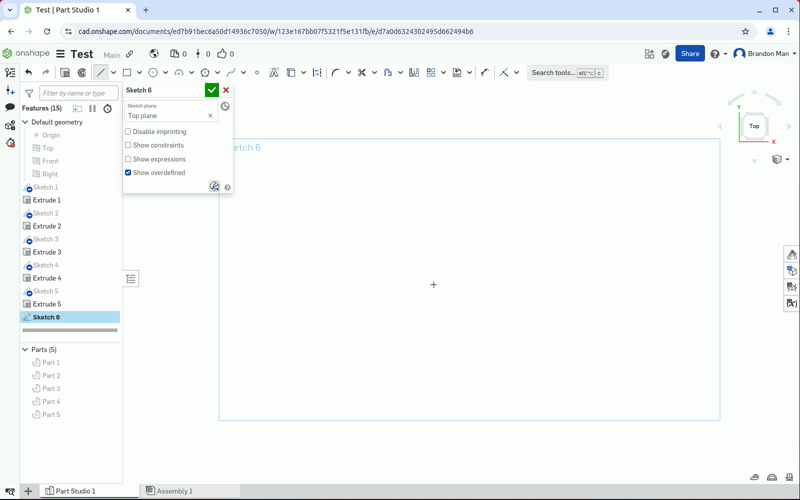
click(433, 284)
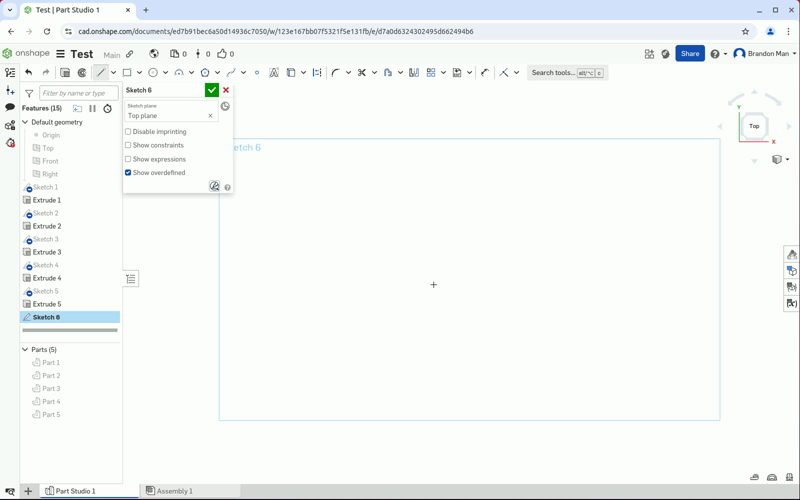
key_up(shift)
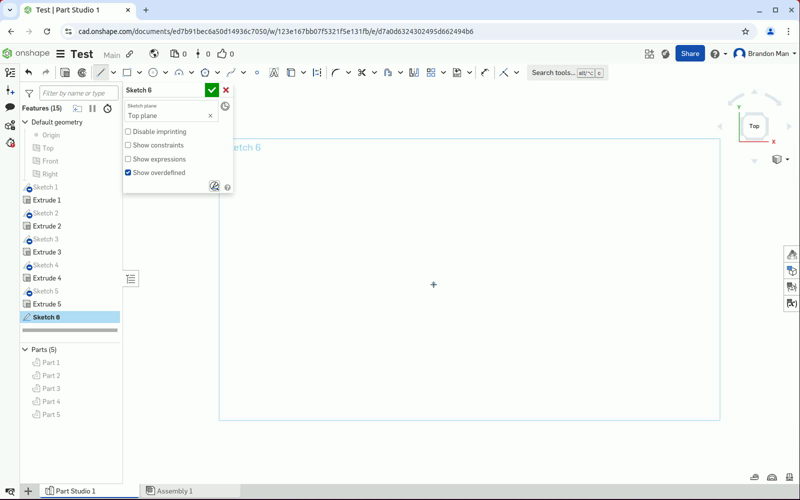
key_down(shift)
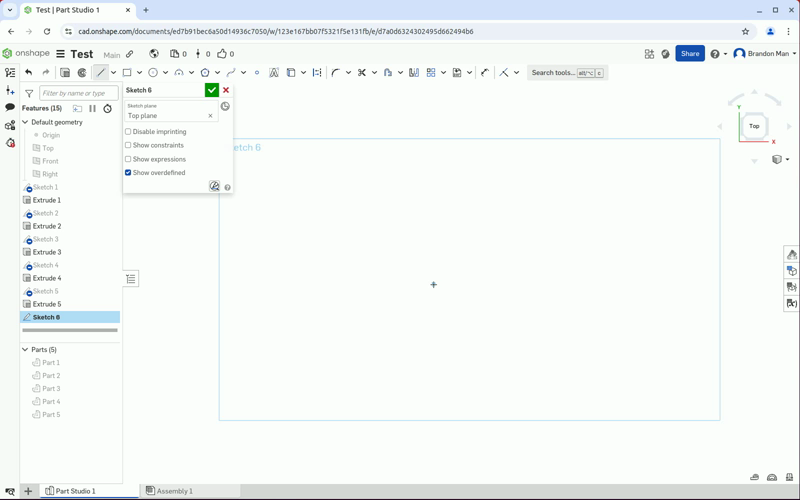
mouse_move(463, 284)
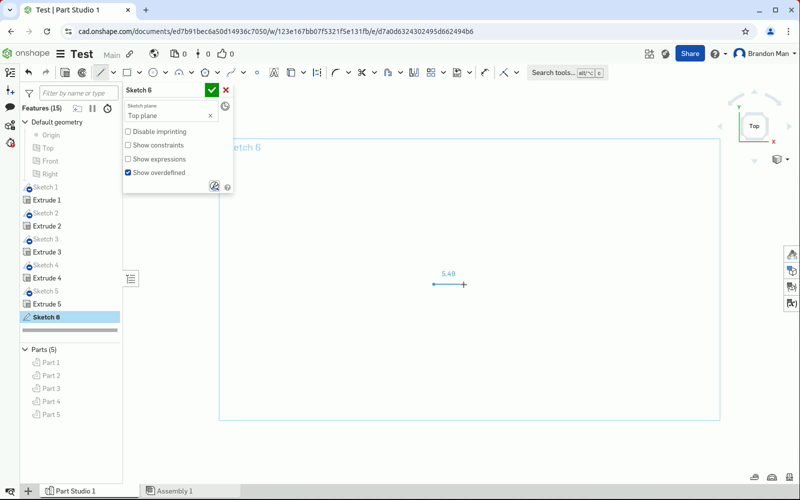
mouse_move(440, 284)
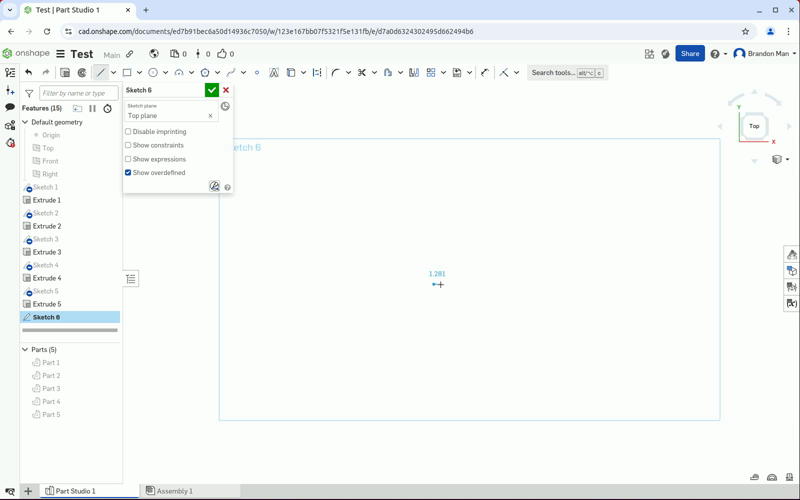
scroll(6)
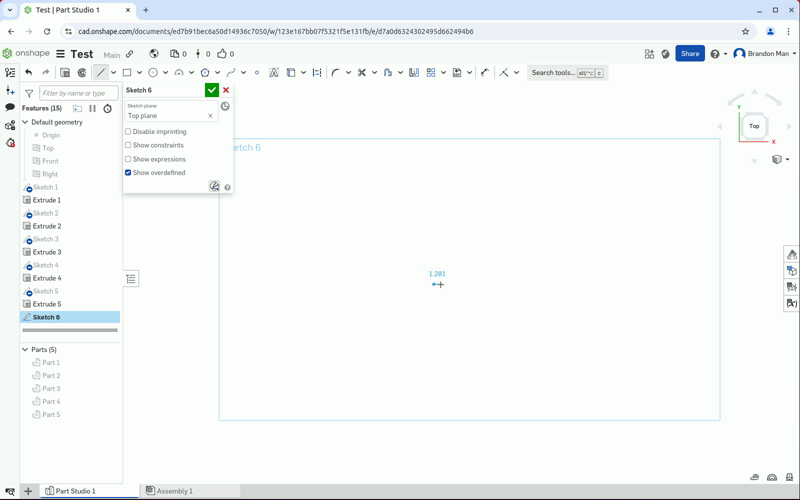
scroll(6)
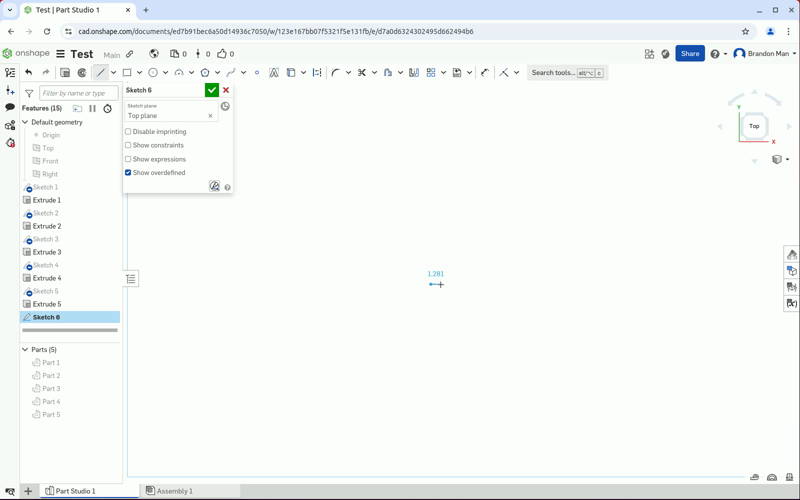
scroll(6)
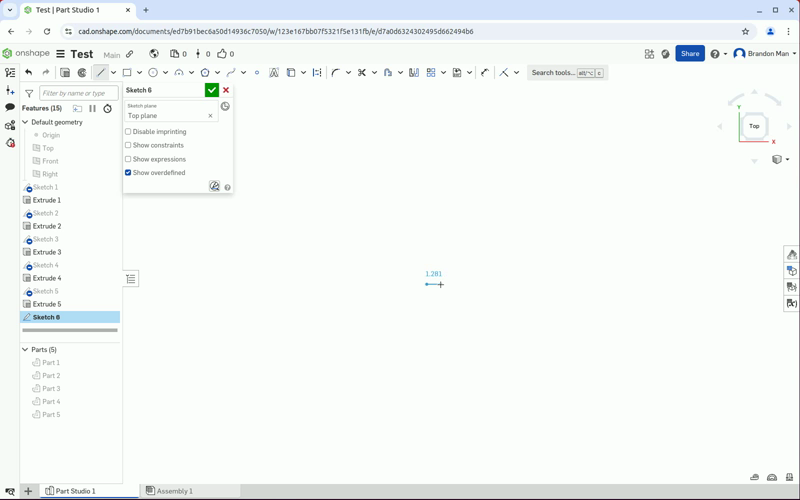
scroll(6)
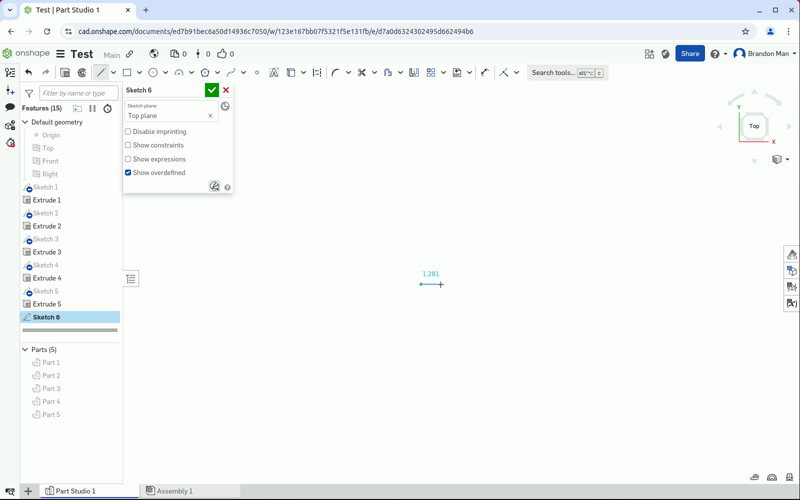
scroll(6)
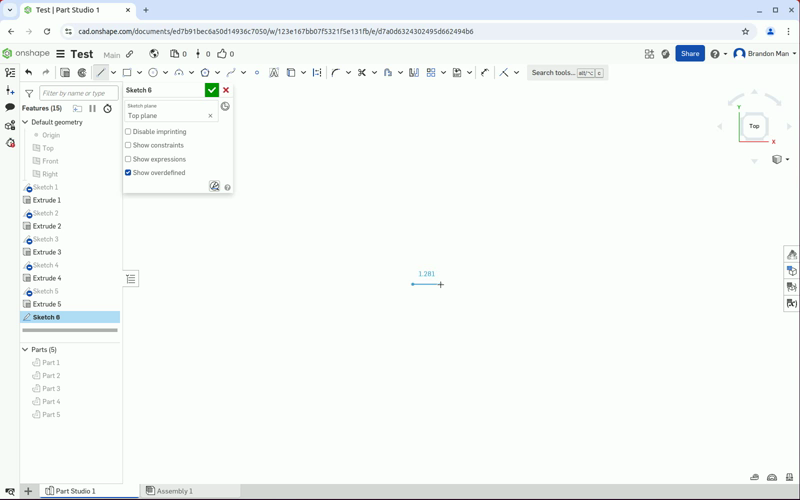
scroll(6)
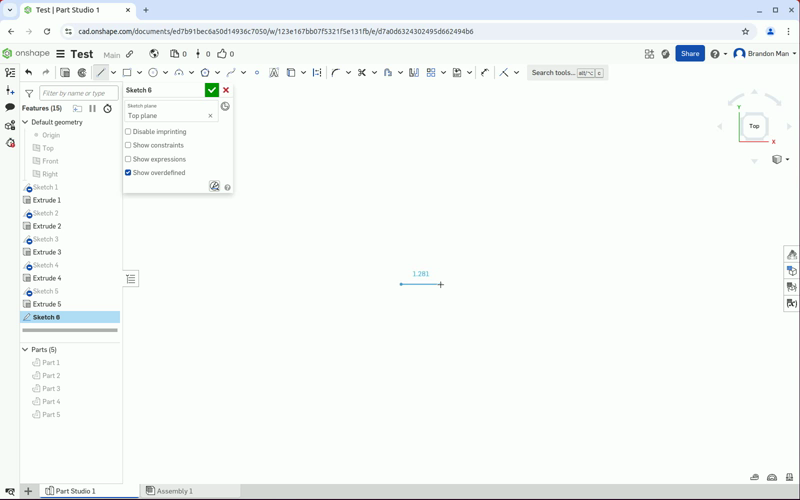
scroll(6)
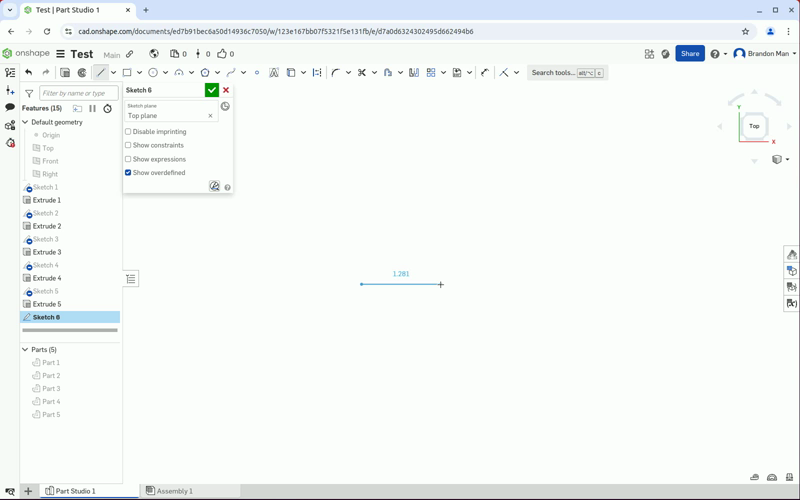
click(440, 284)
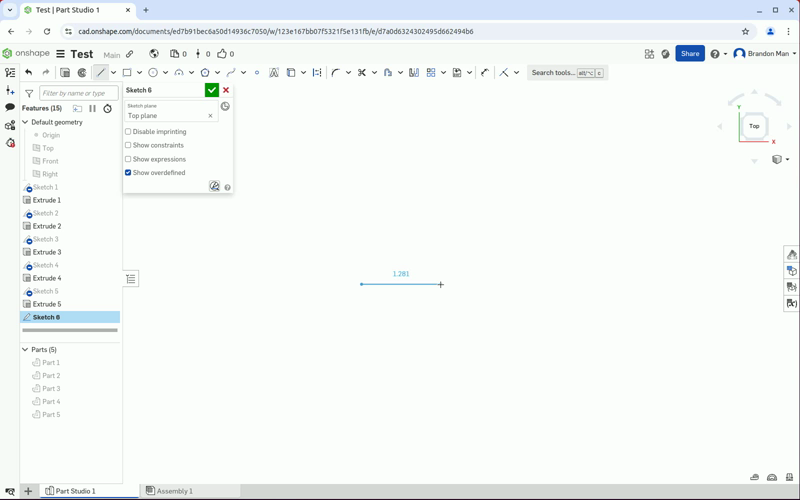
scroll(-6)
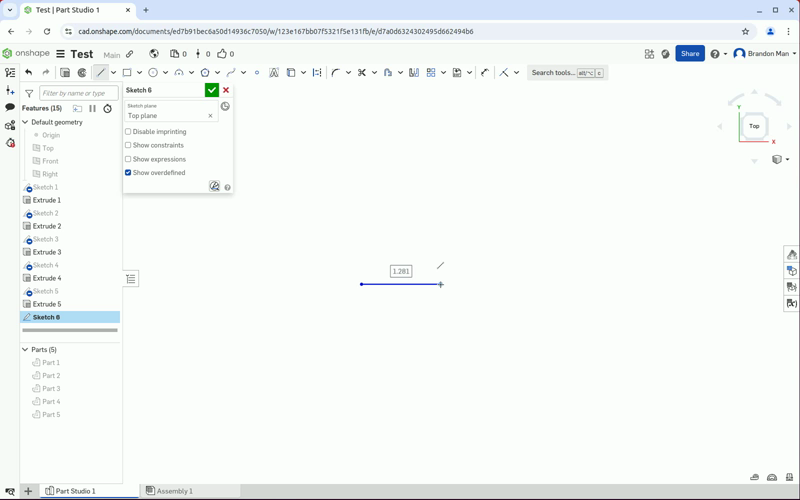
scroll(-6)
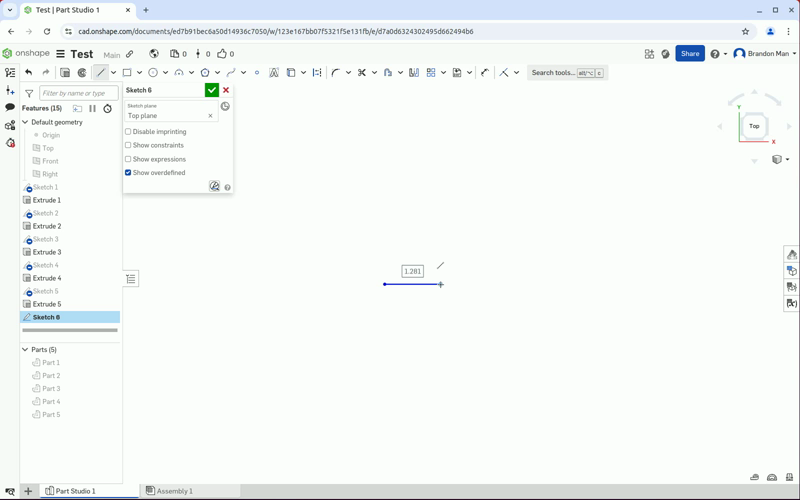
scroll(-6)
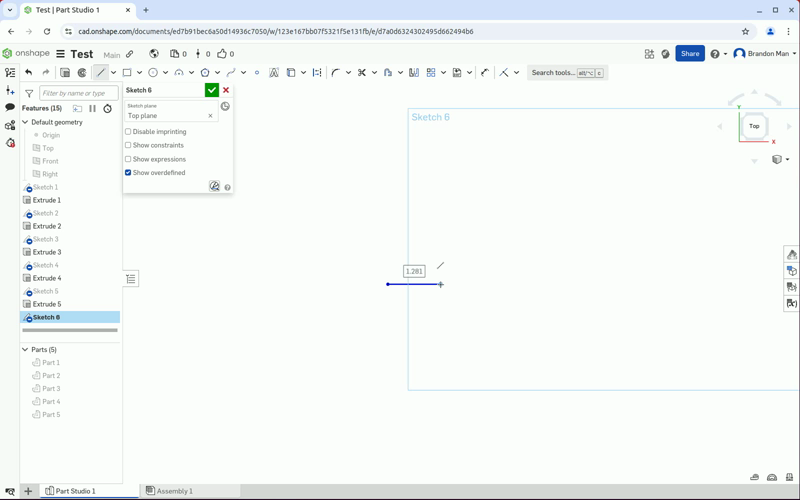
scroll(-6)
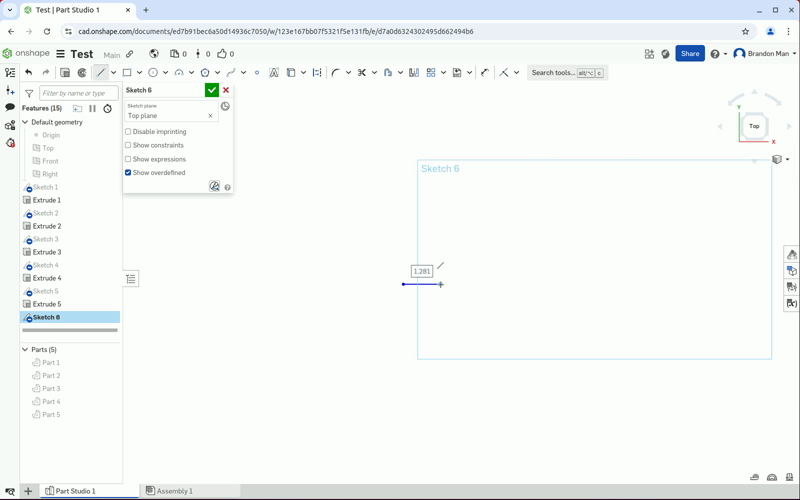
scroll(-6)
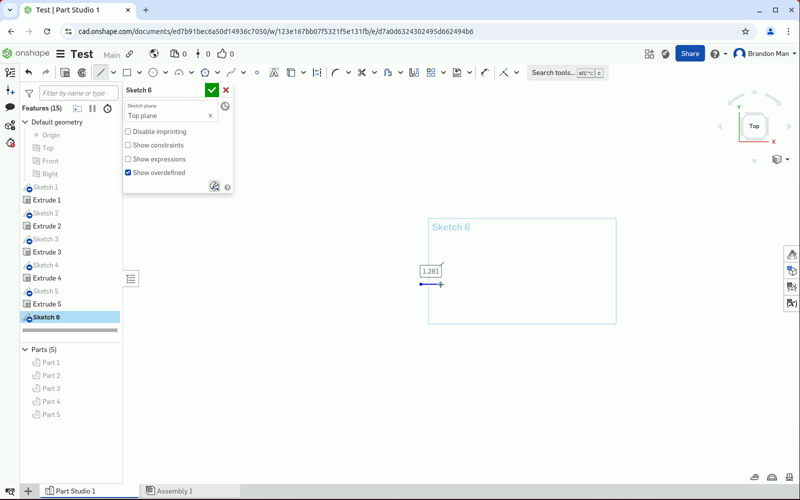
scroll(-6)
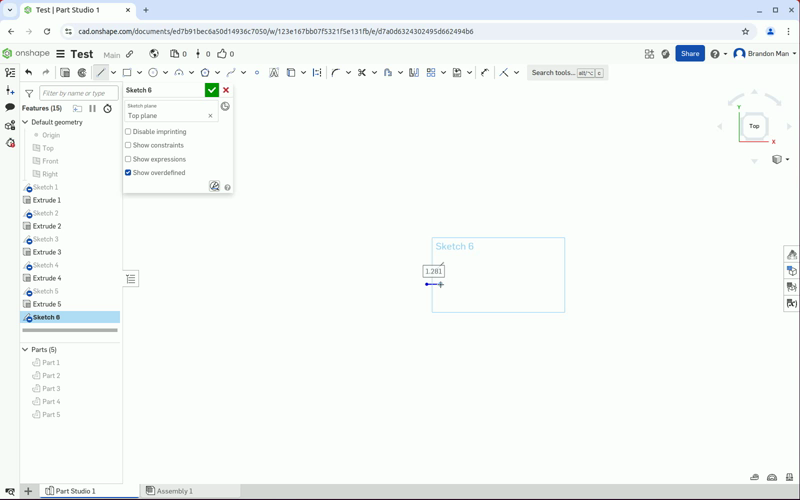
scroll(-6)
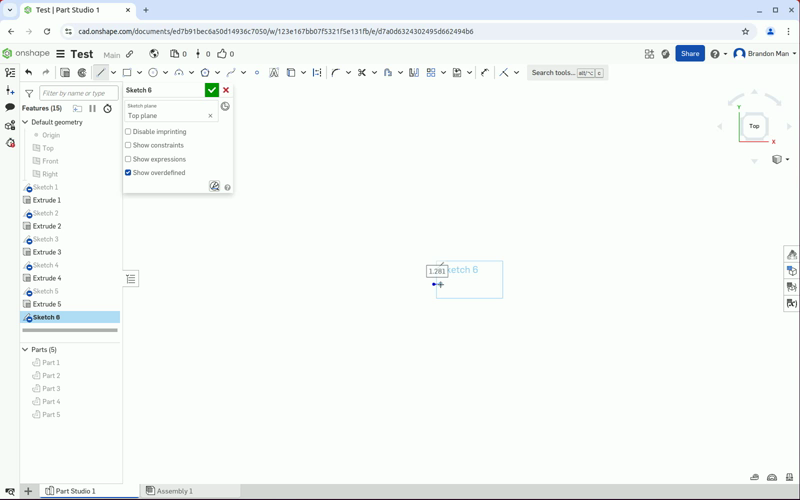
key_up(shift)
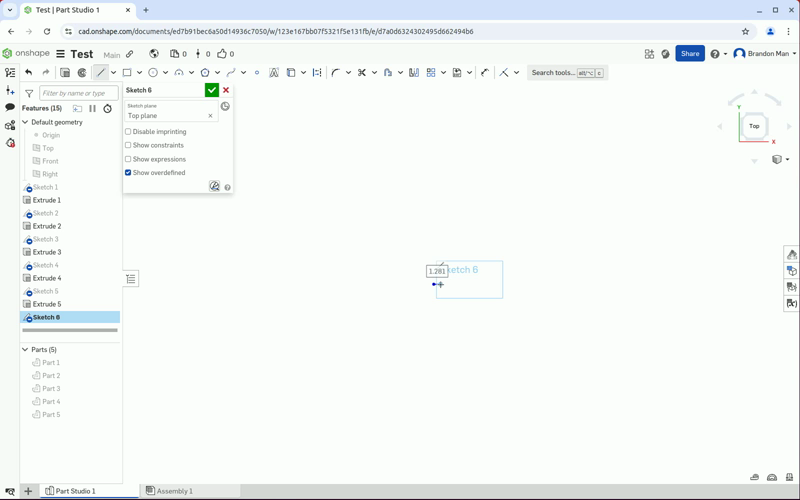
key_down(shift)
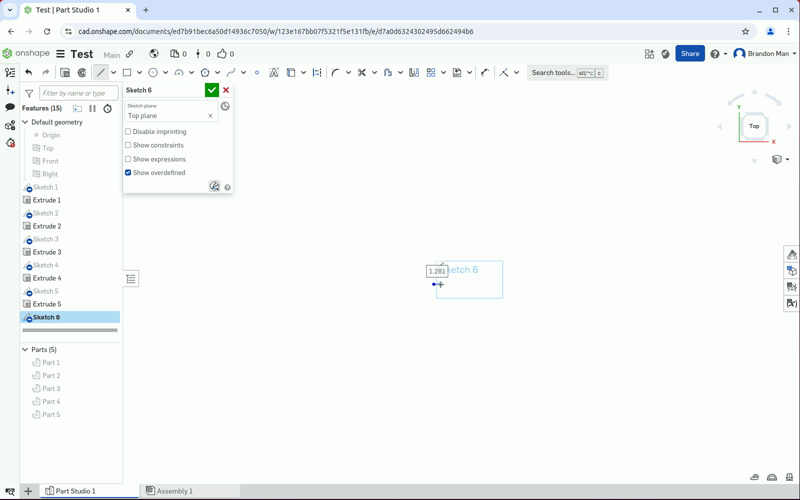
mouse_move(470, 284)
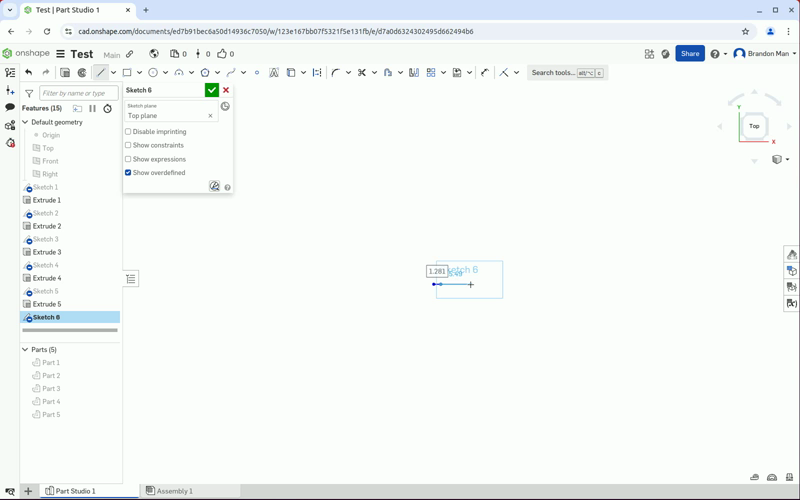
mouse_move(440, 259)
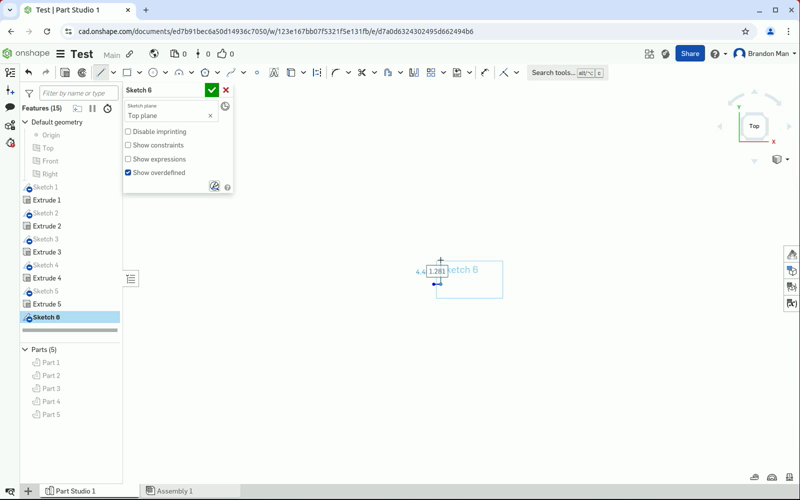
click(440, 259)
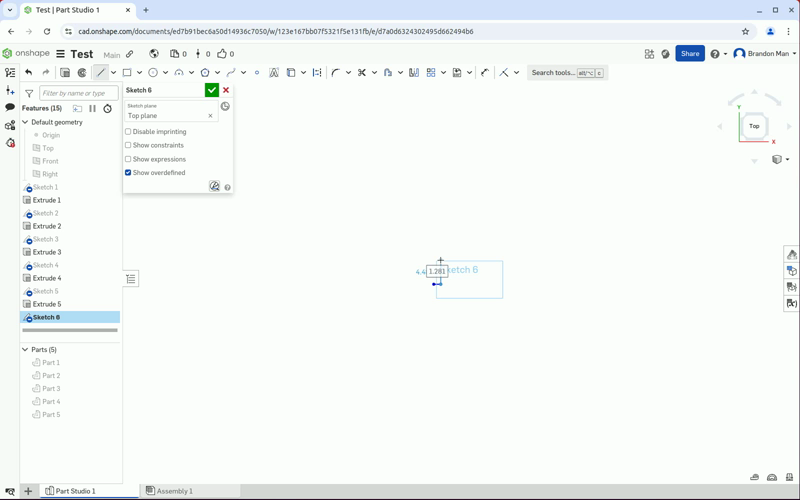
key_up(shift)
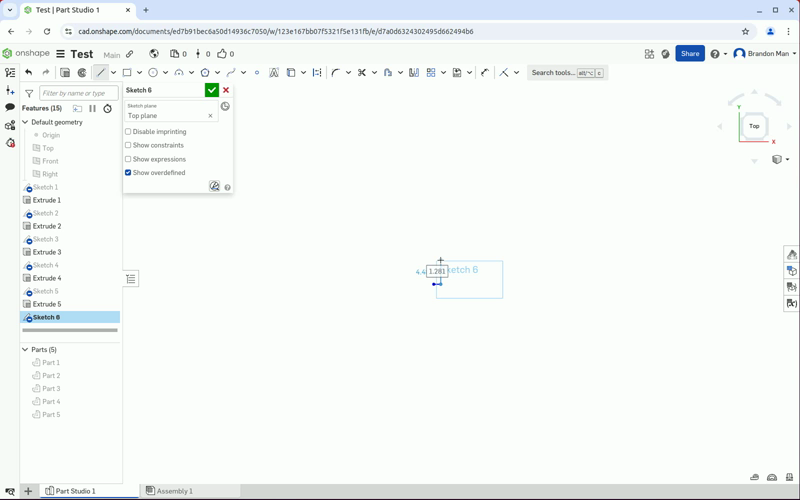
key_down(shift)
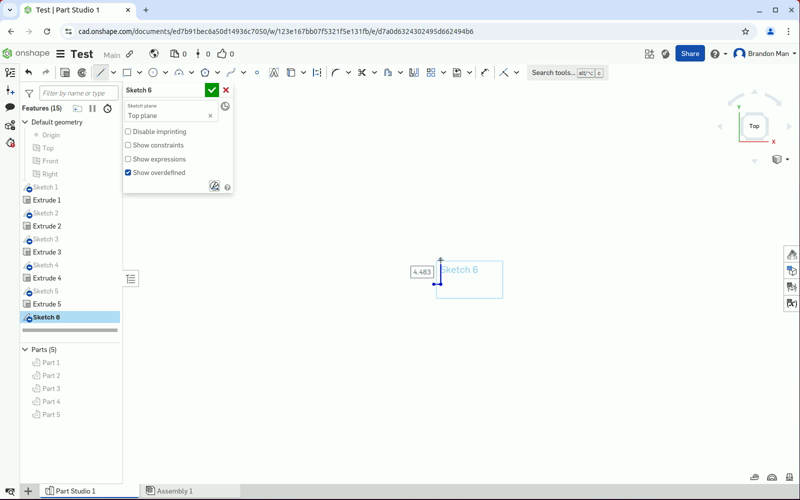
mouse_move(470, 259)
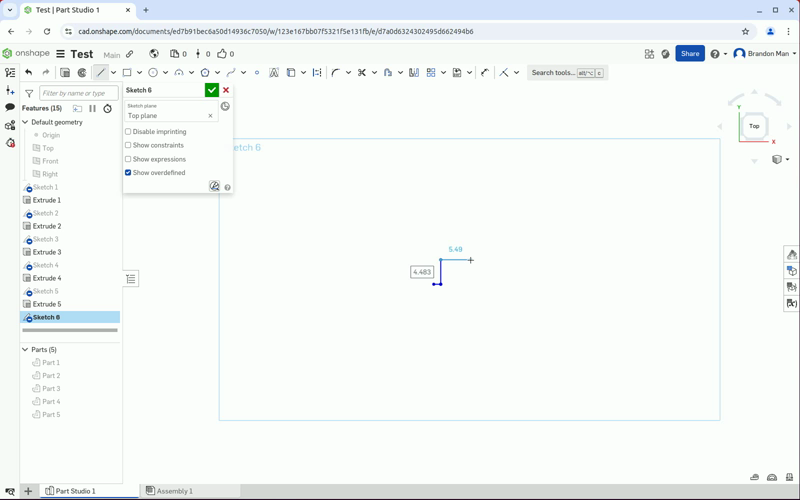
mouse_move(433, 259)
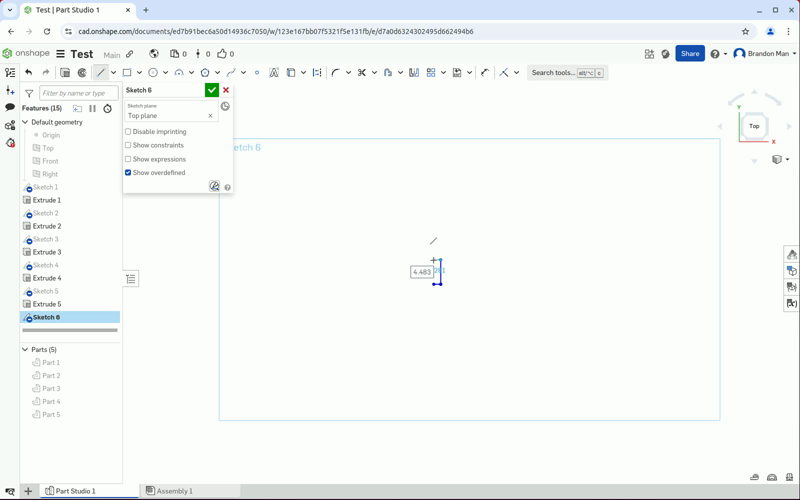
scroll(6)
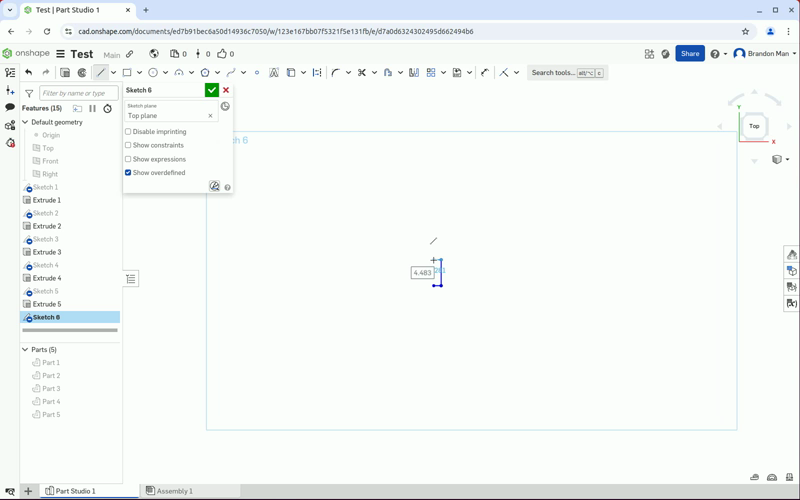
scroll(6)
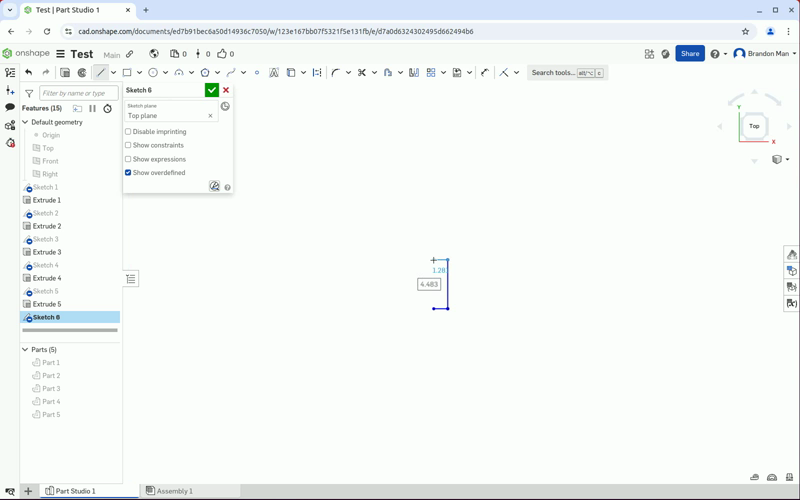
scroll(6)
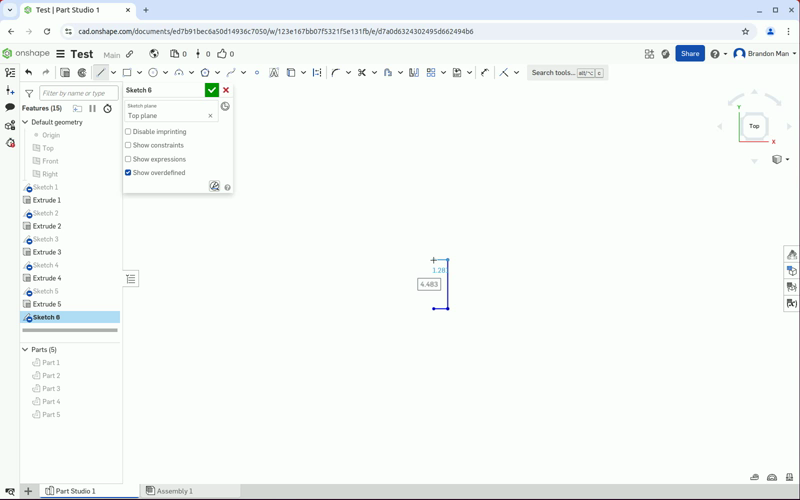
scroll(6)
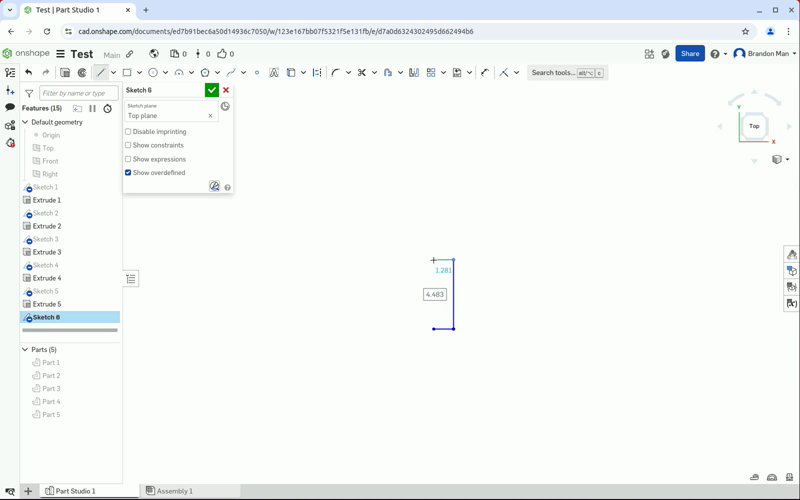
scroll(6)
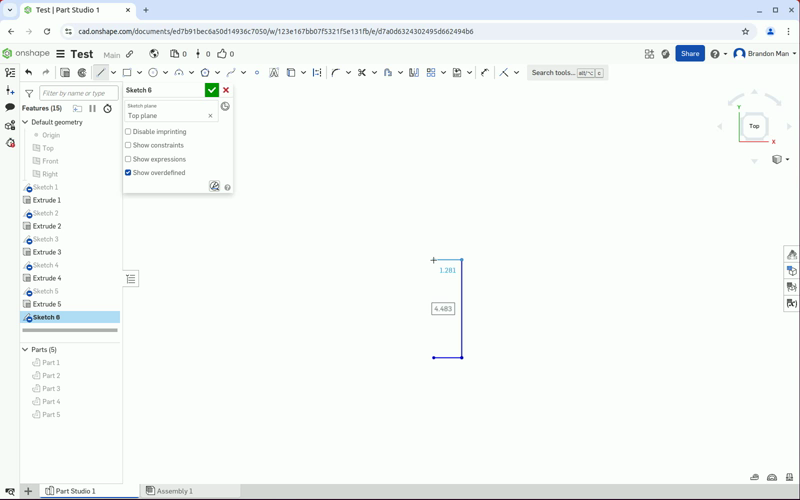
scroll(6)
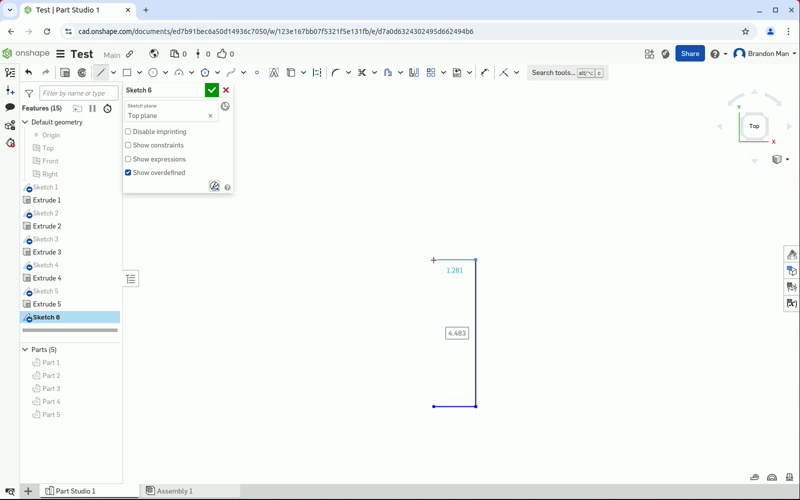
scroll(6)
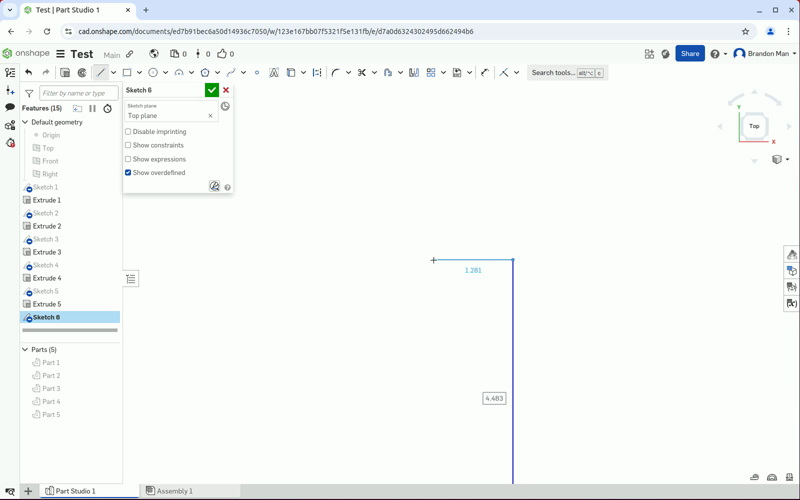
click(433, 259)
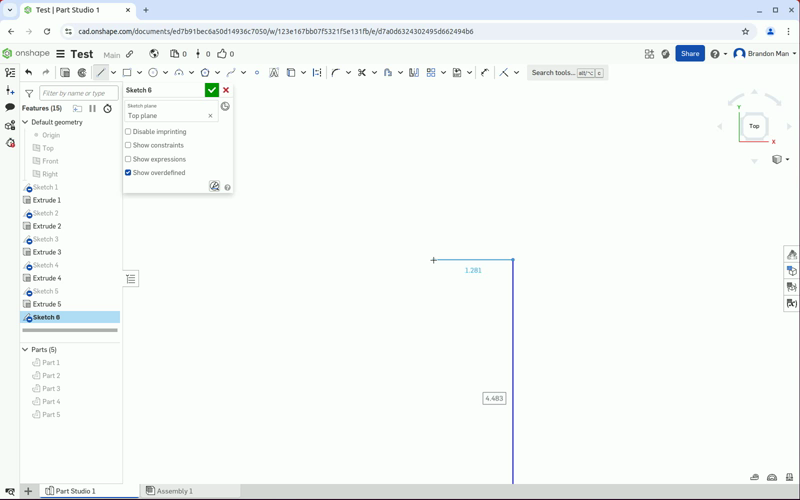
scroll(-6)
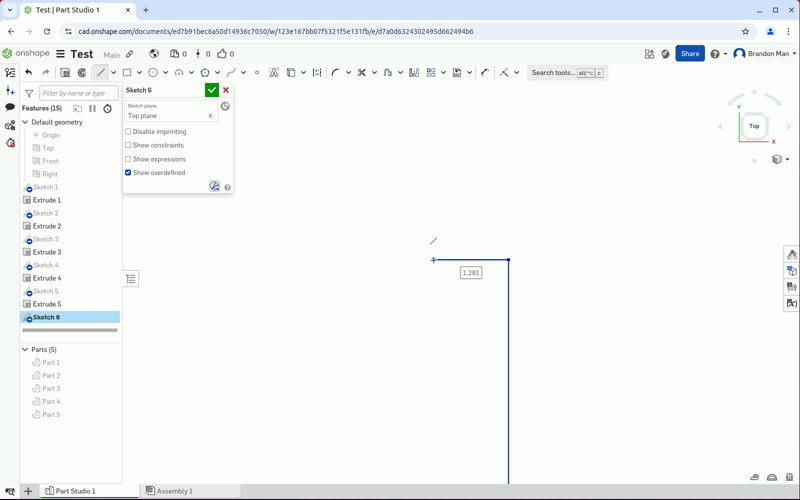
scroll(-6)
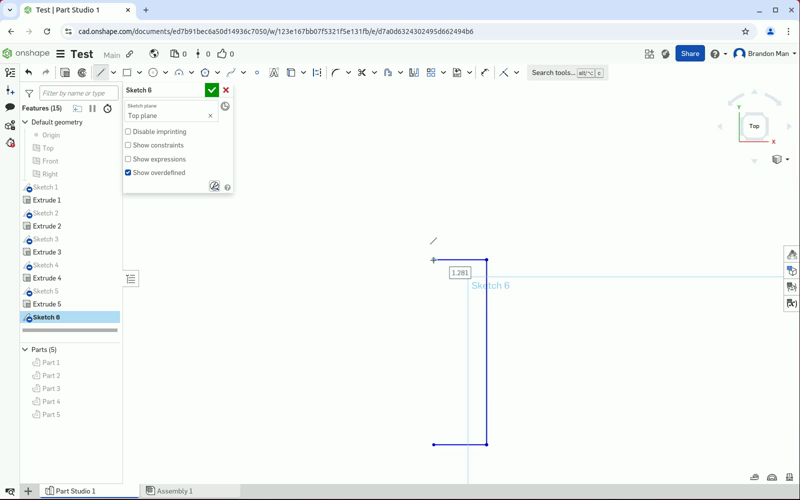
scroll(-6)
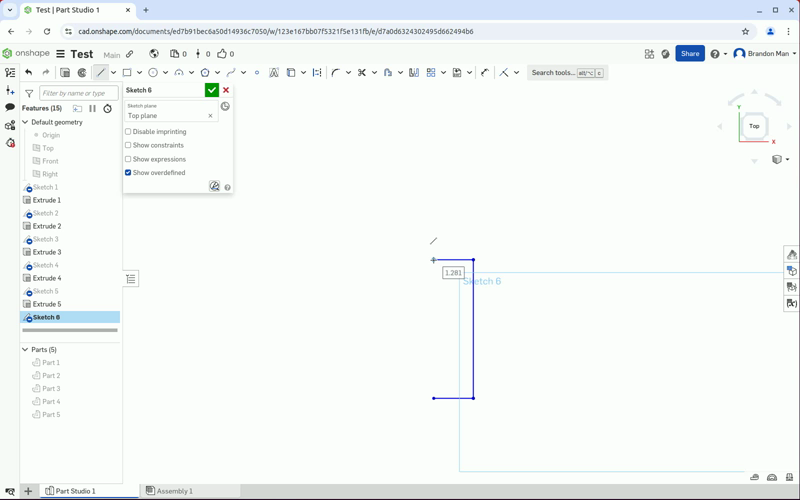
scroll(-6)
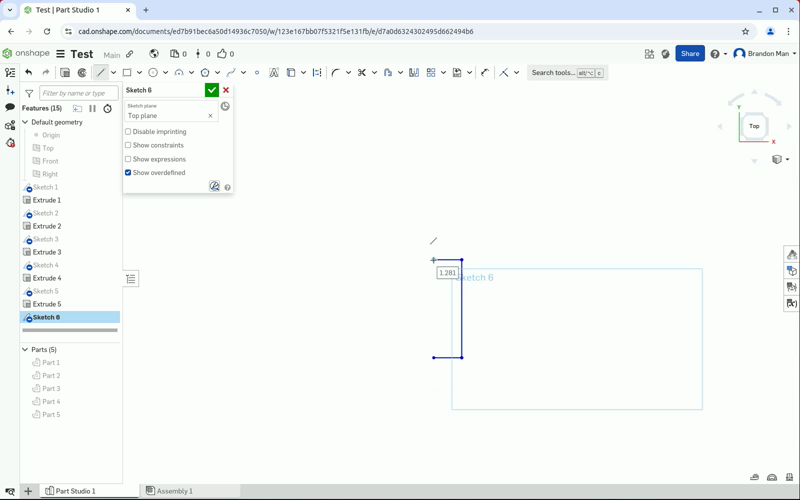
scroll(-6)
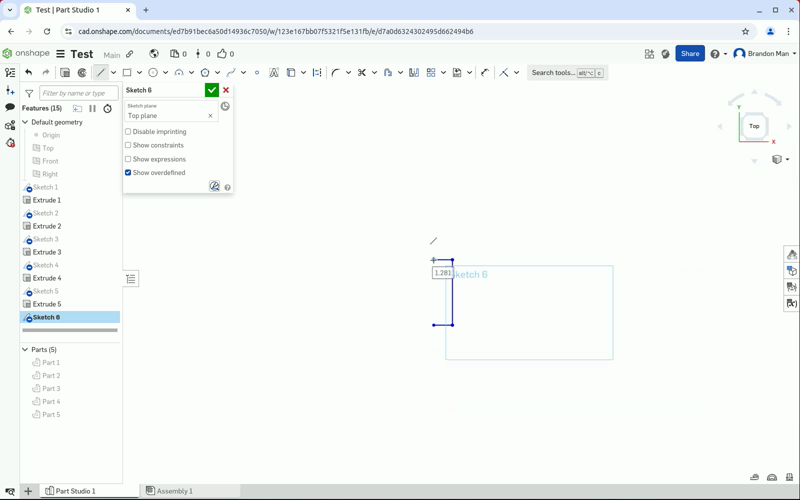
scroll(-6)
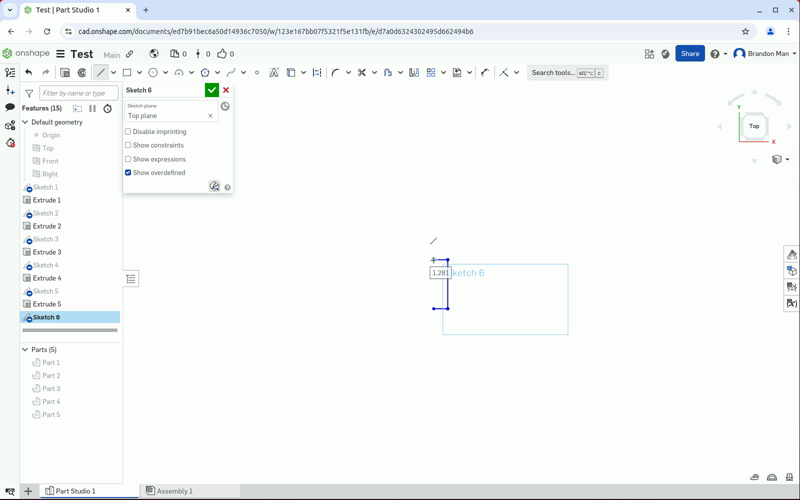
scroll(-6)
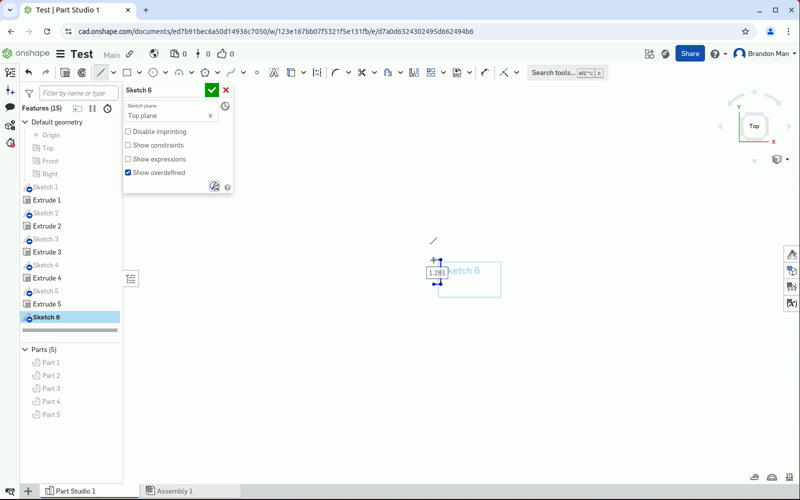
key_up(shift)
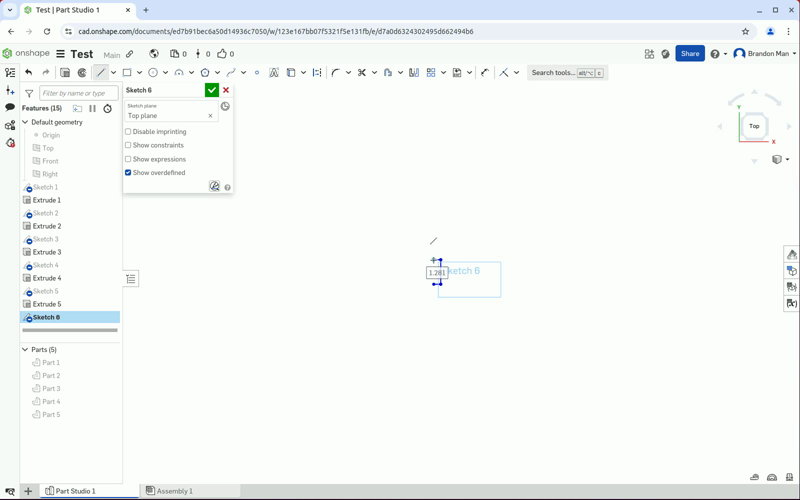
key_down(shift)
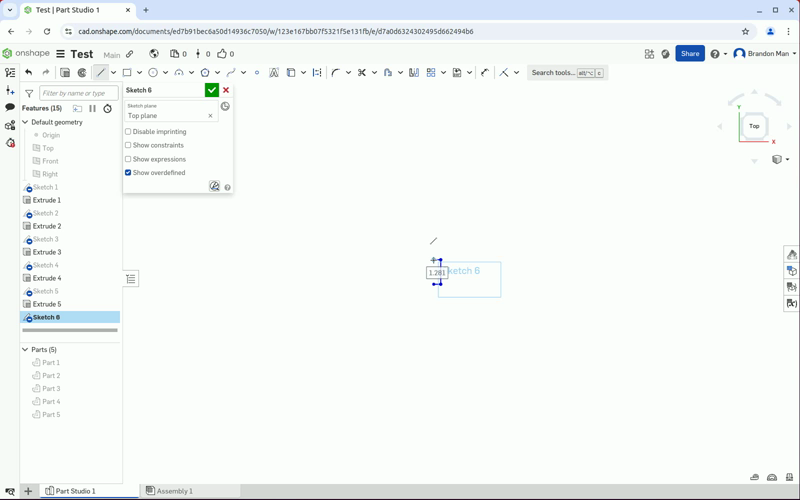
mouse_move(463, 259)
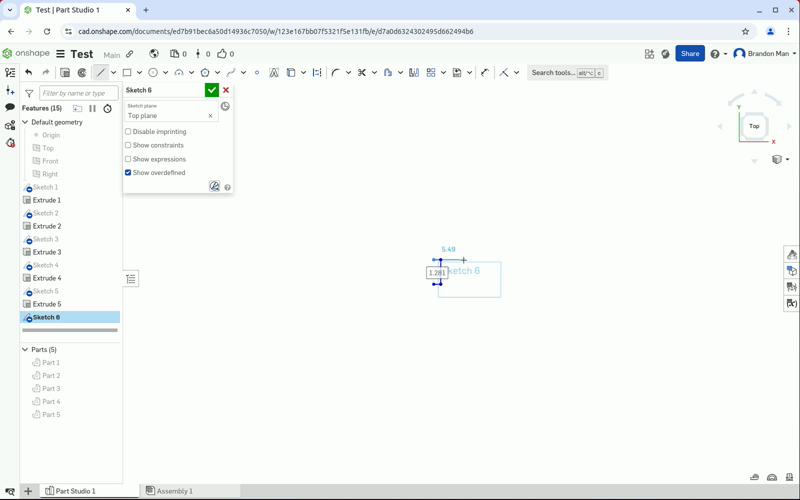
mouse_move(433, 267)
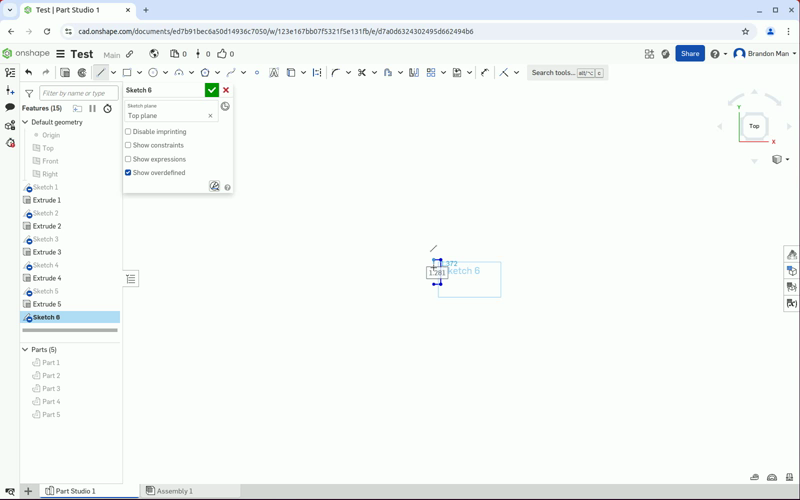
click(433, 267)
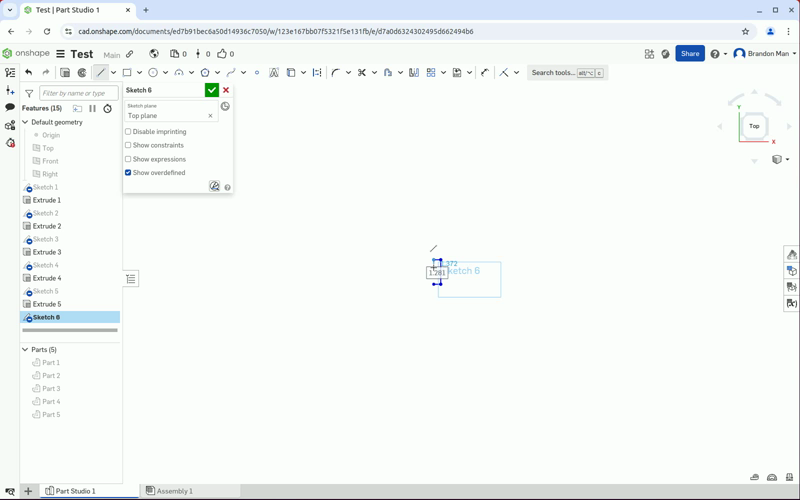
key_up(shift)
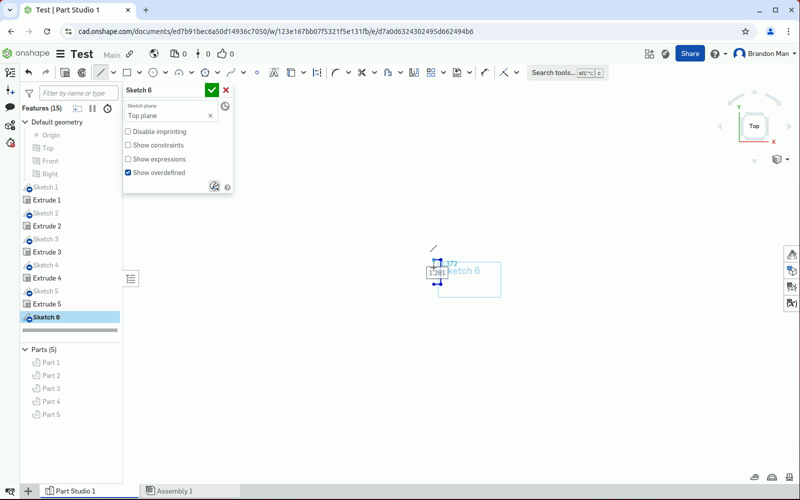
mouse_move(463, 267)
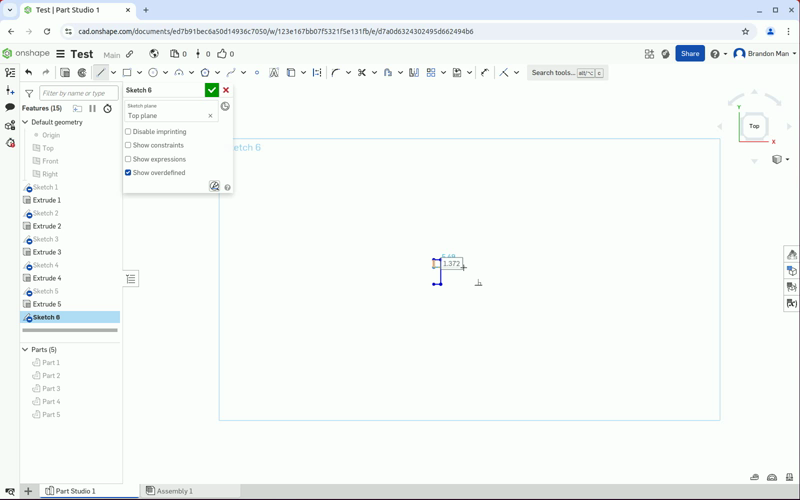
key_down(shift)
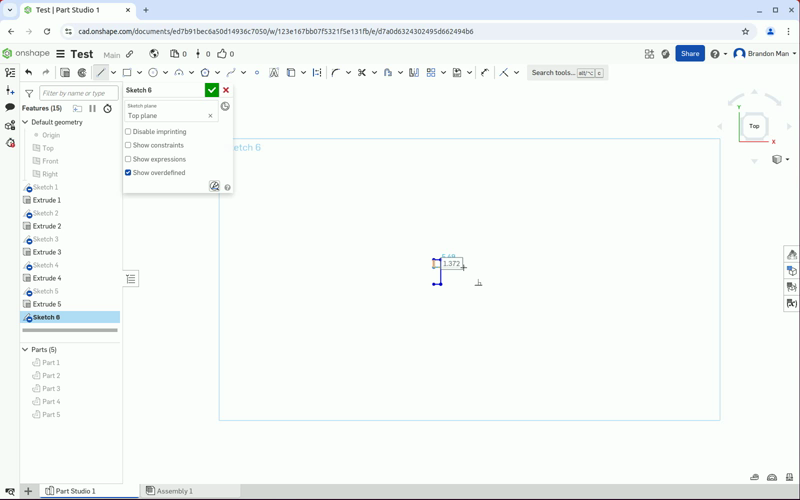
mouse_move(433, 284)
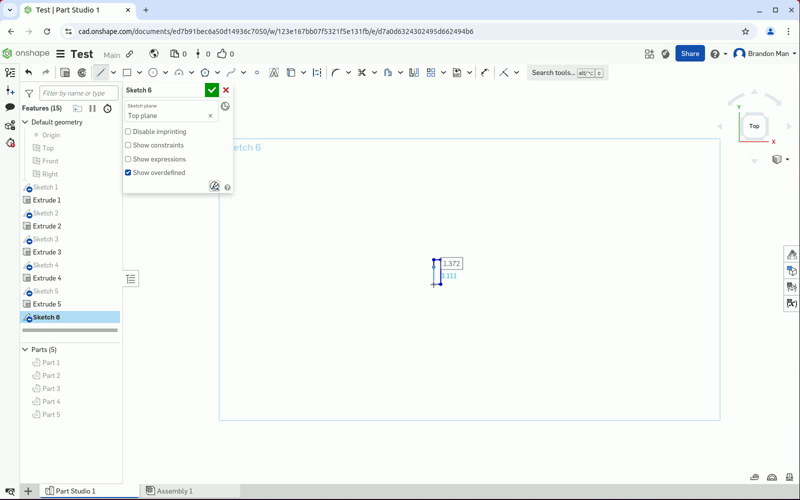
key_up(shift)
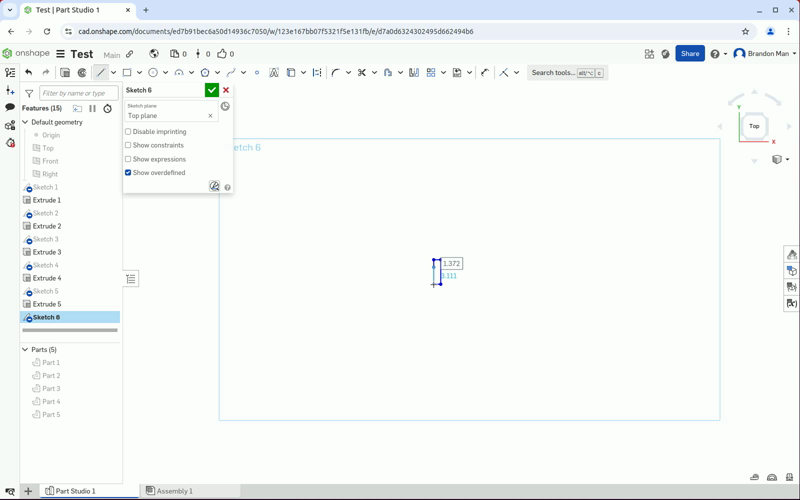
click(433, 284)
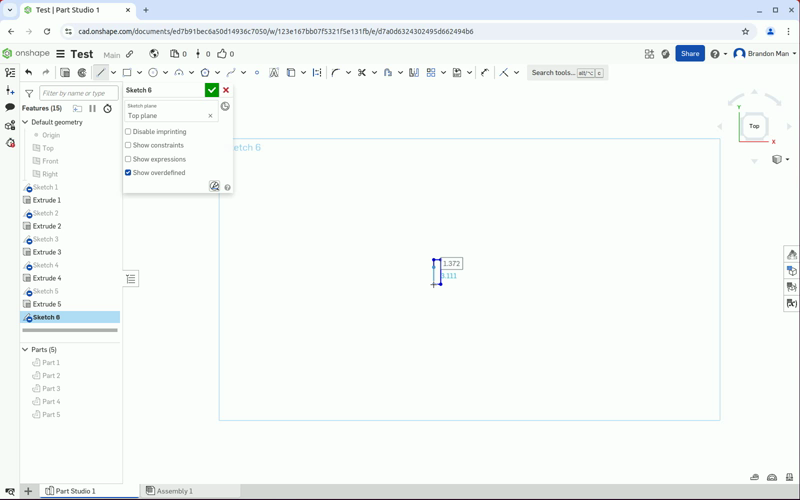
key(esc)
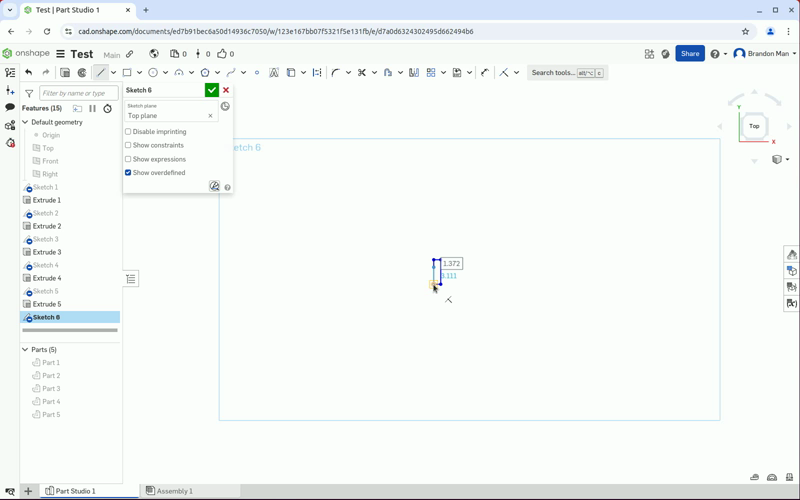
mouse_move(435, 265)
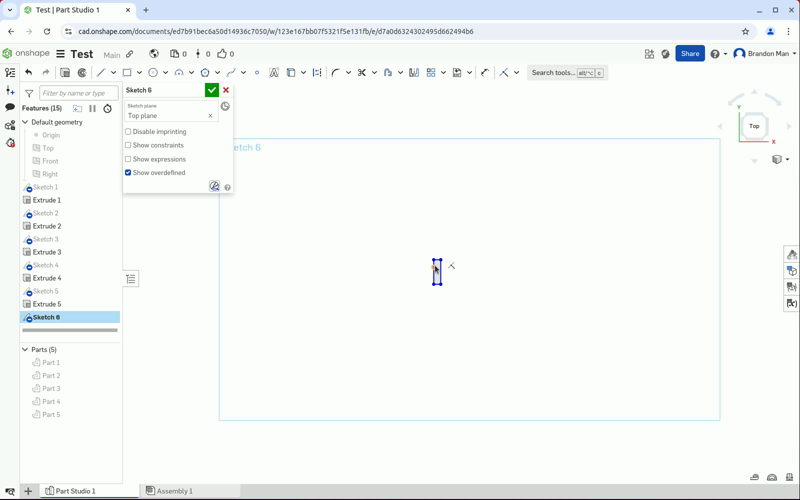
scroll(6)
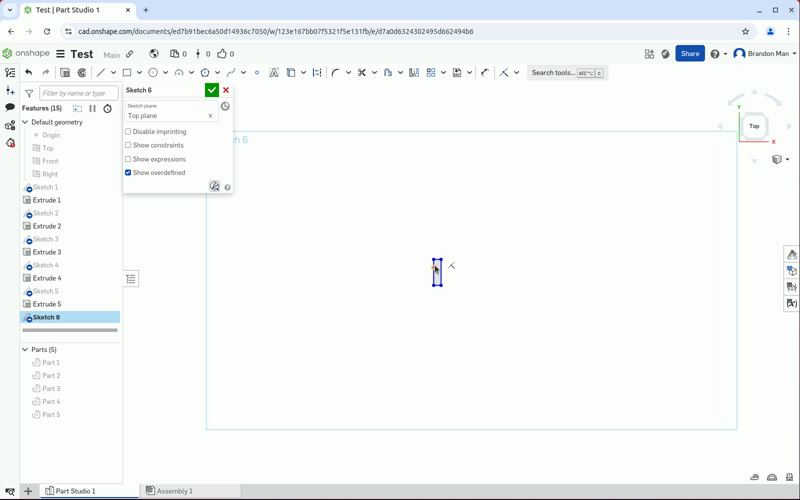
scroll(6)
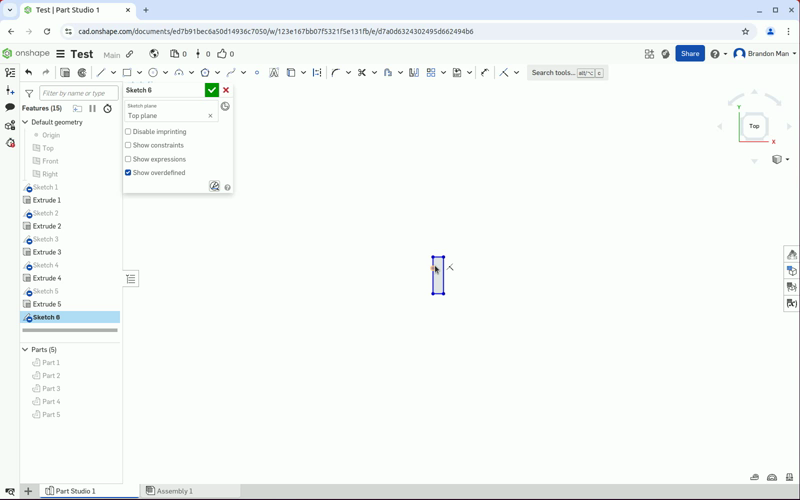
scroll(6)
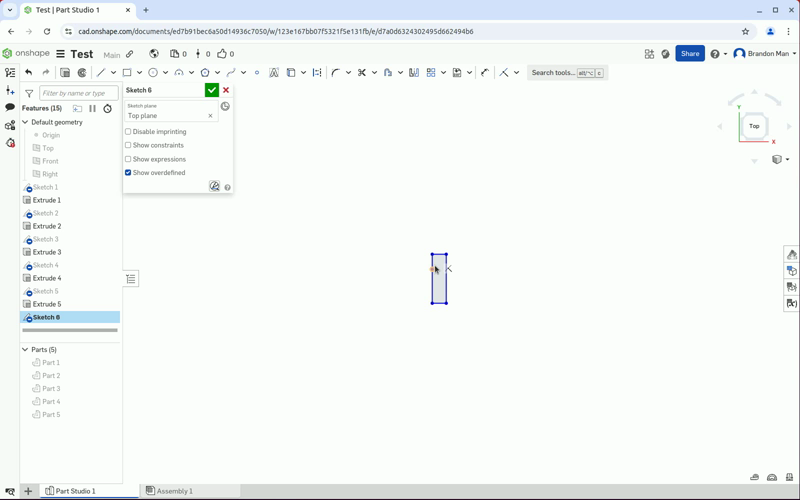
scroll(6)
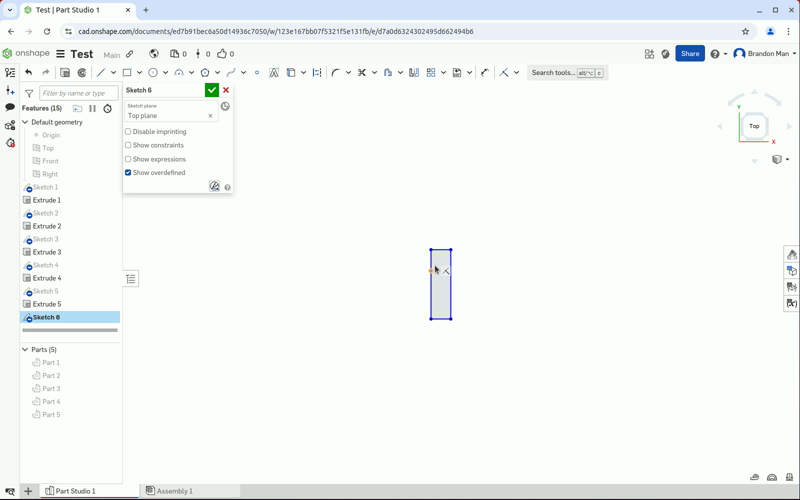
scroll(6)
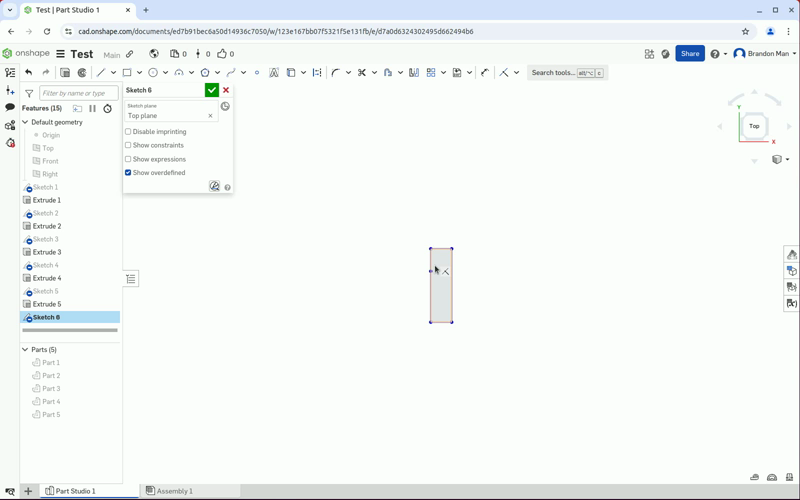
scroll(6)
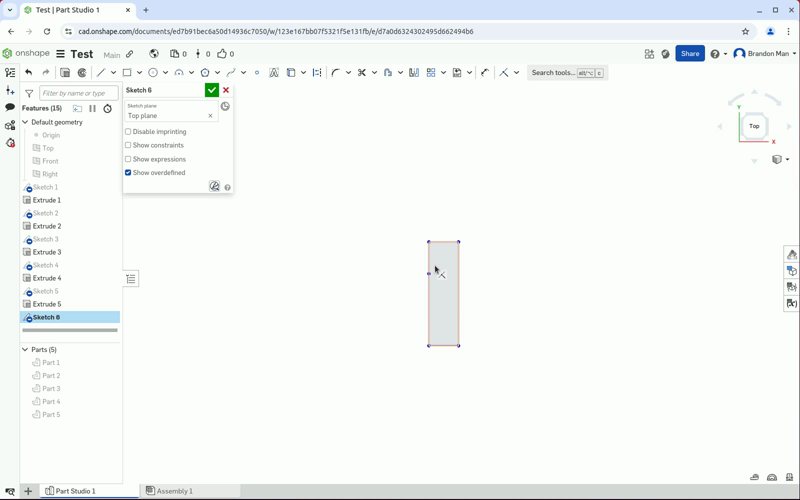
scroll(6)
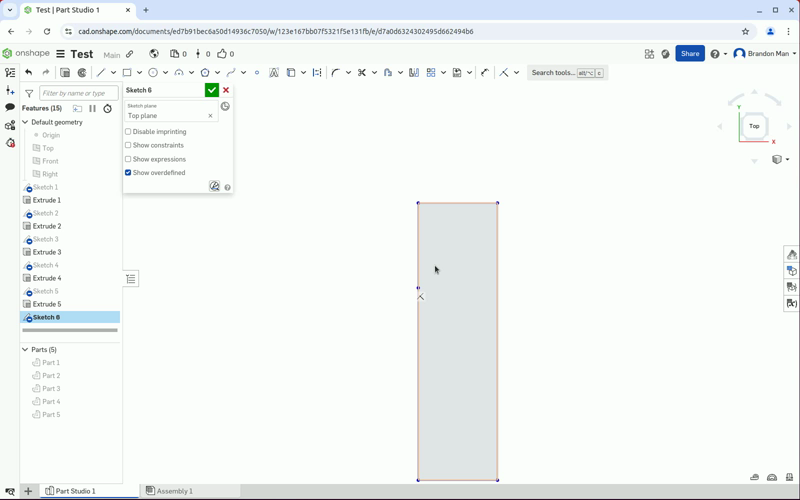
click(435, 265)
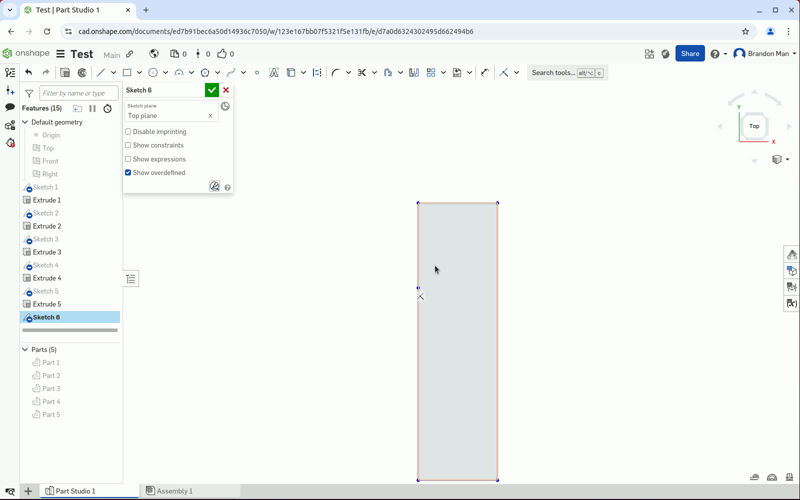
scroll(-6)
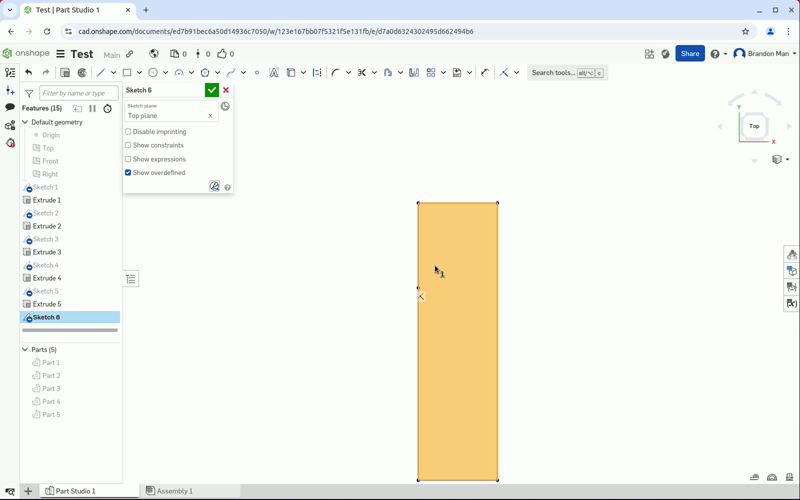
scroll(-6)
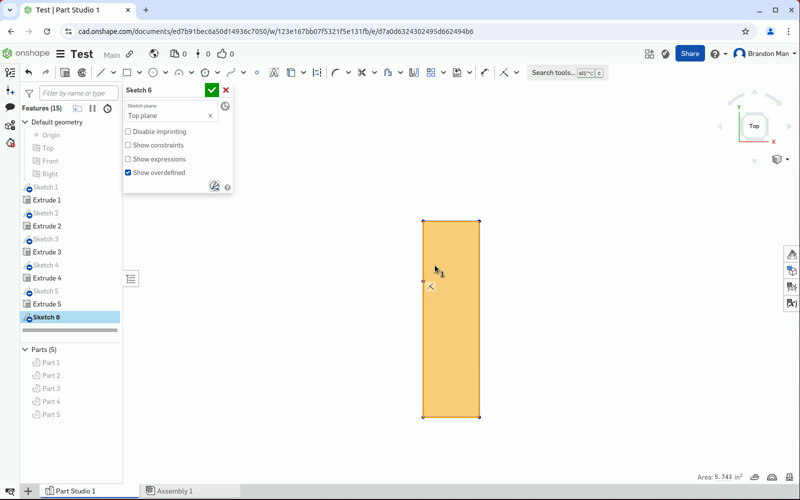
scroll(-6)
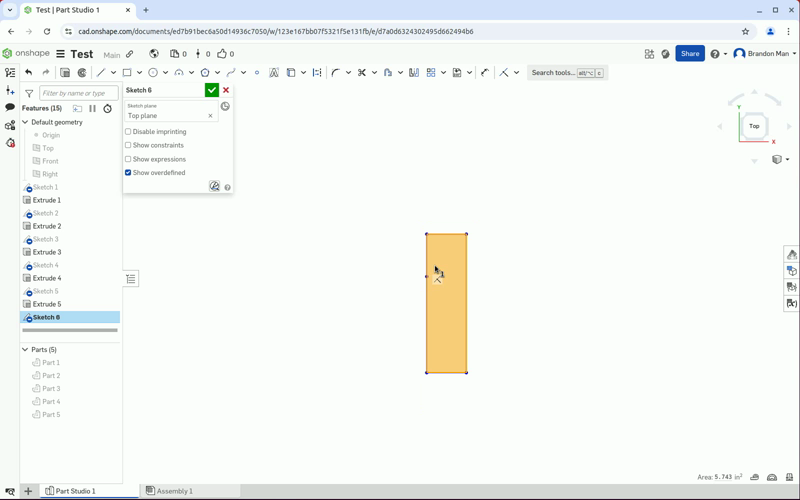
scroll(-6)
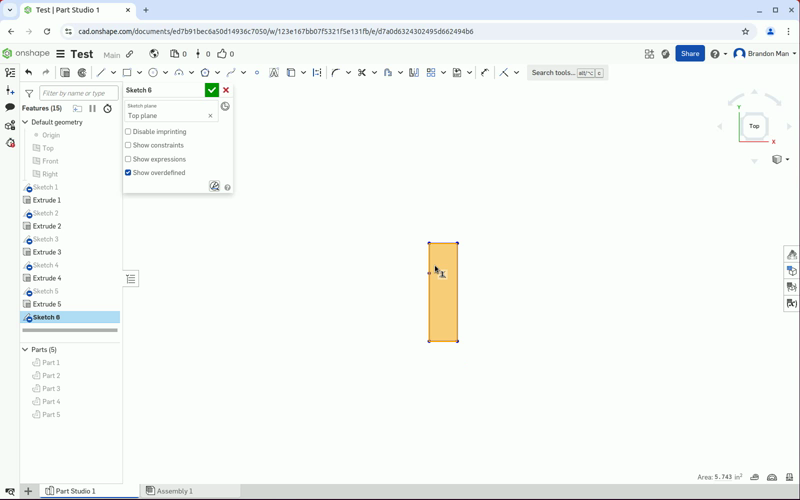
scroll(-6)
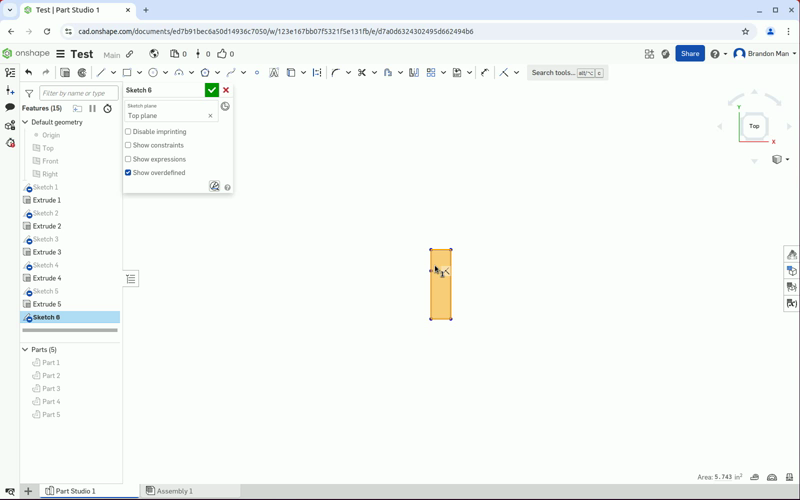
scroll(-6)
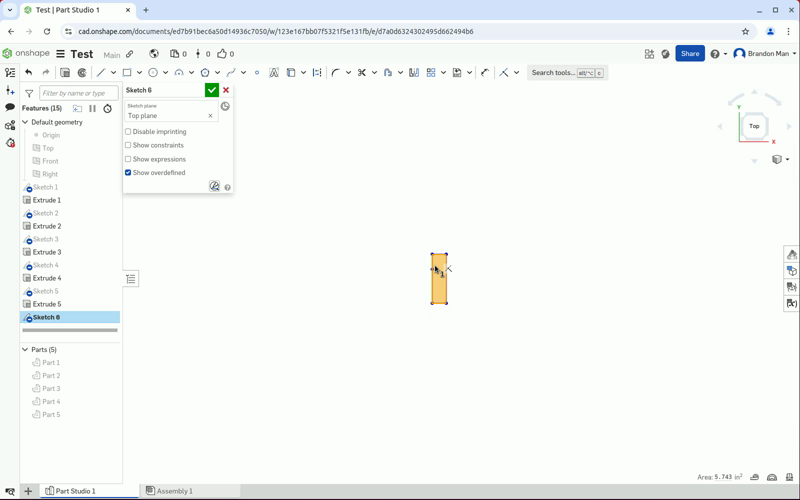
scroll(-6)
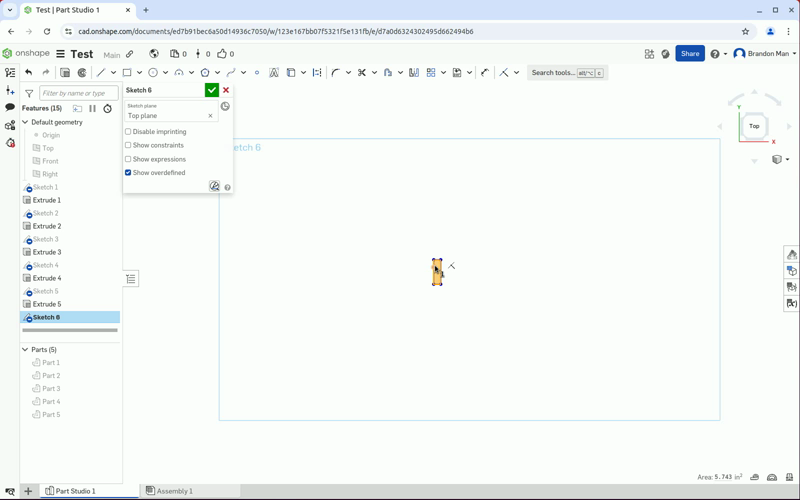
mouse_move(73, 352)
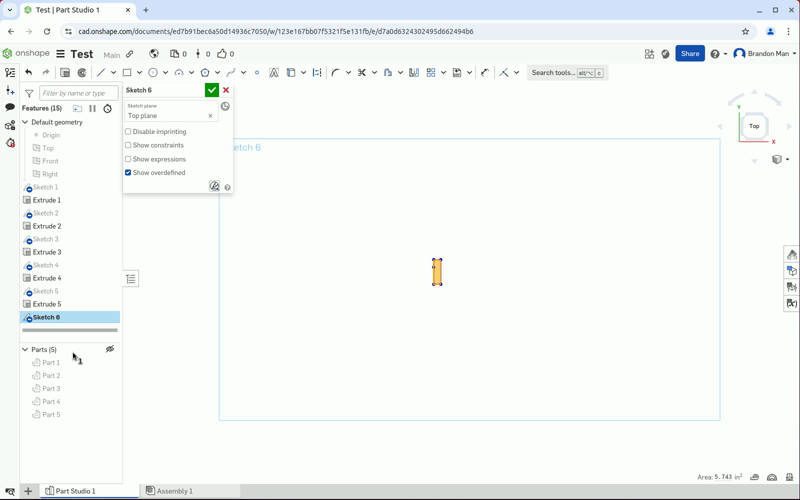
key(shift+y)
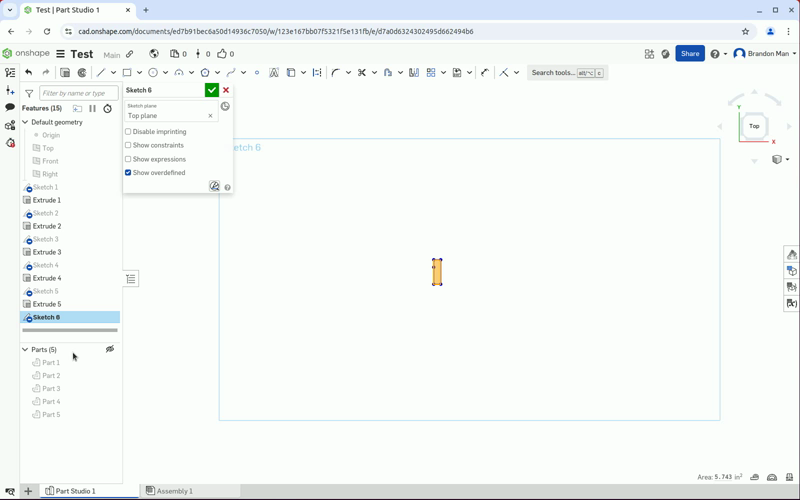
key(shift+e)
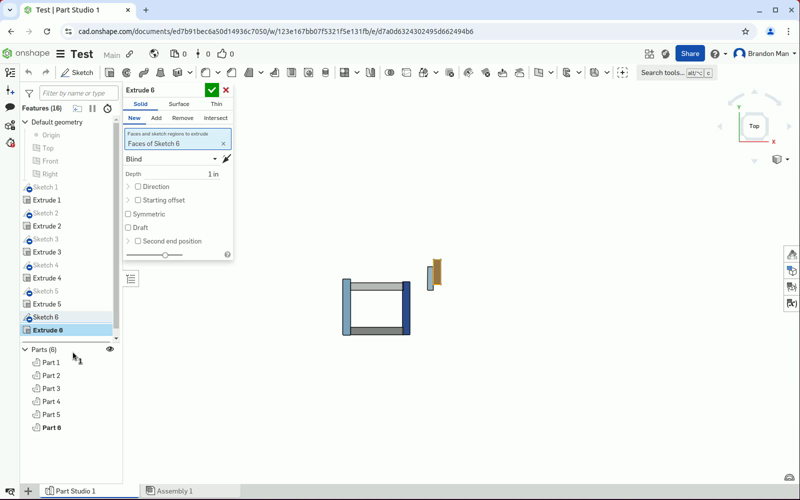
mouse_move(143, 106)
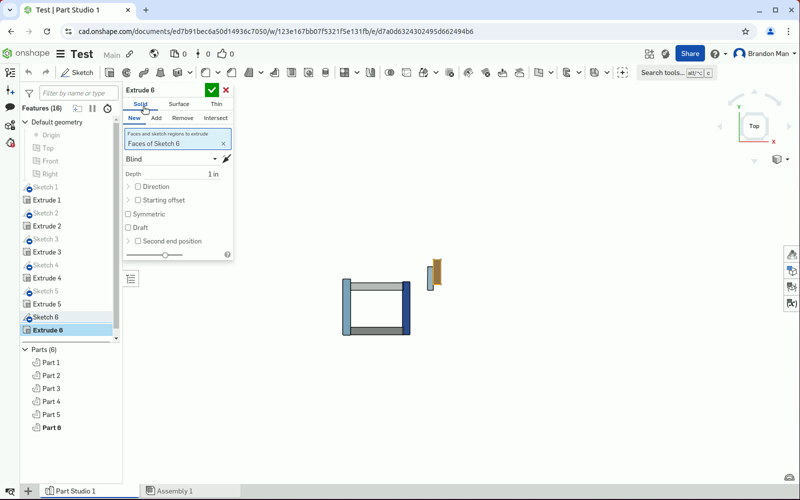
click(143, 106)
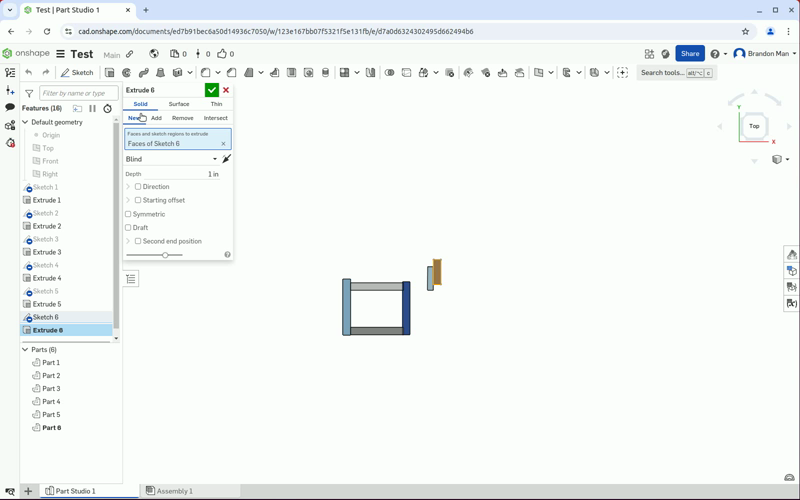
mouse_move(137, 120)
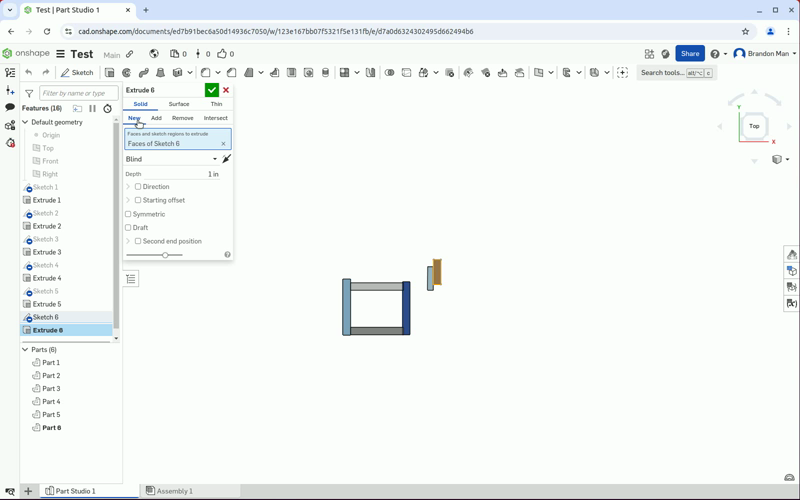
click(137, 120)
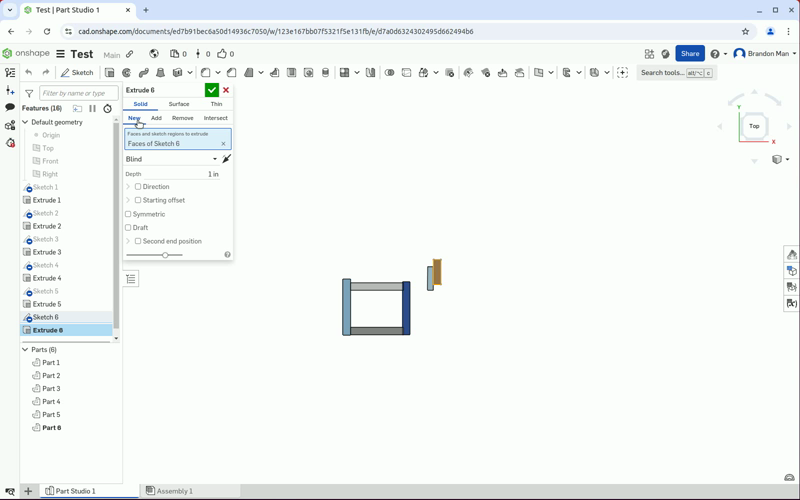
key(tab, 4)
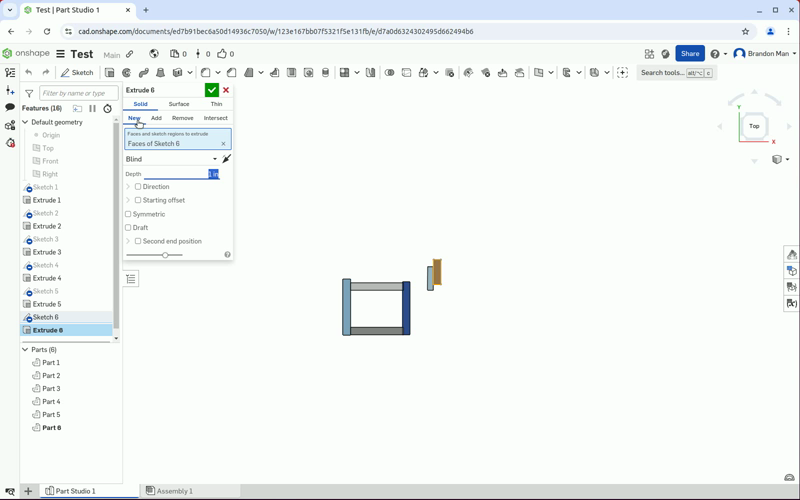
text(1.926)
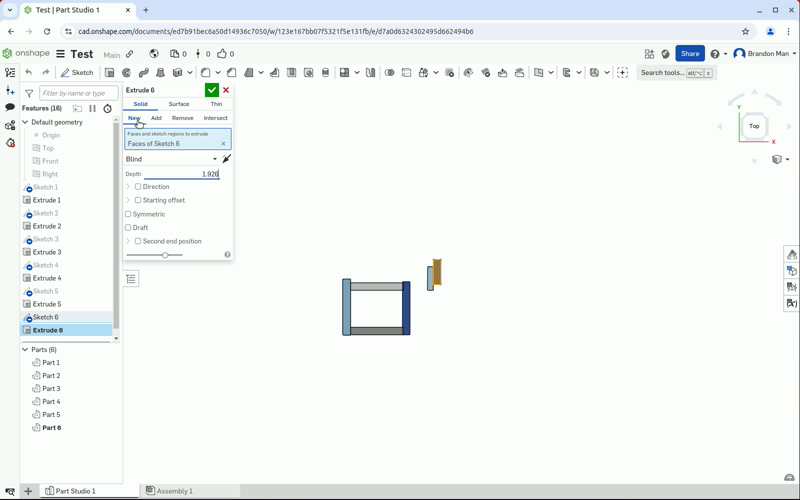
key(enter)
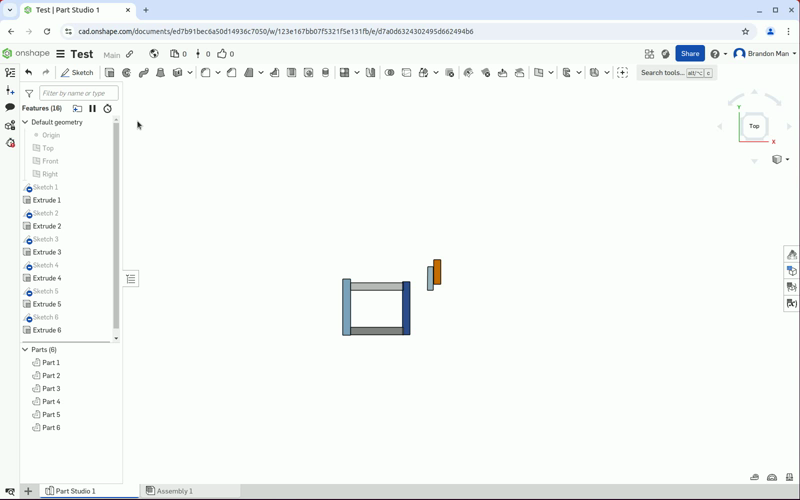
key(shift+h)
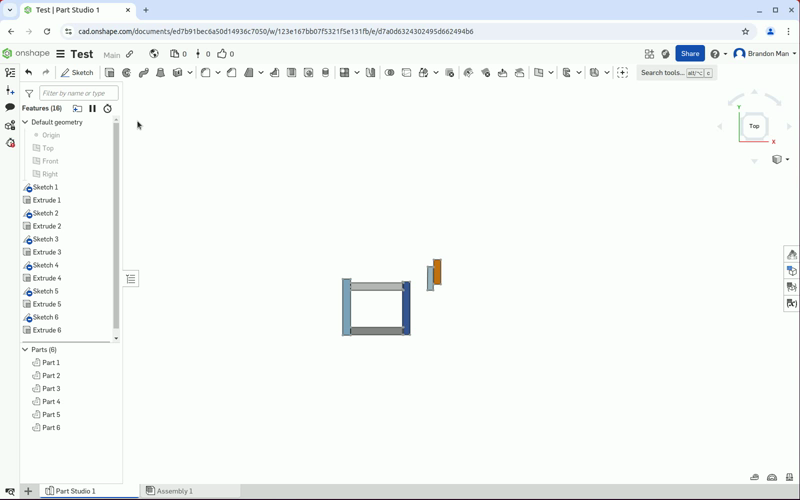
key(shift+h)
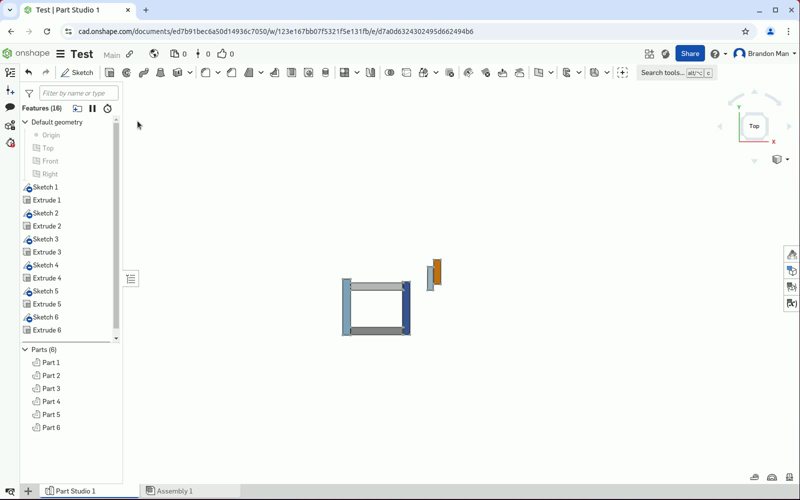
key(shift+7)
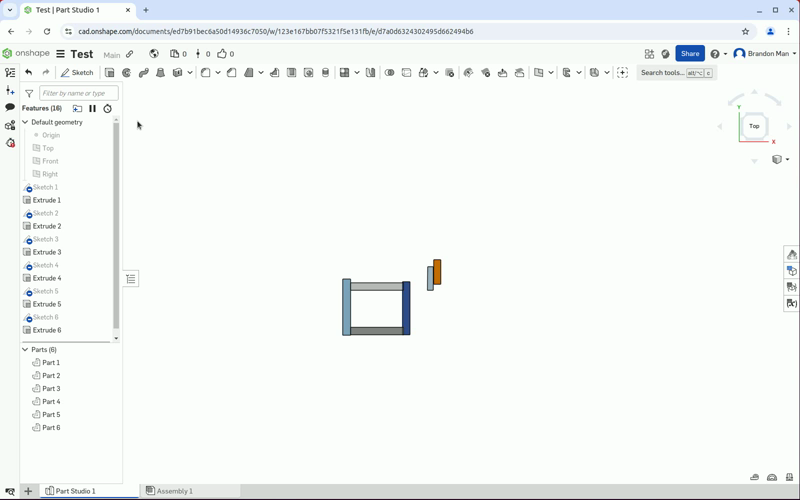
key(up, 3)
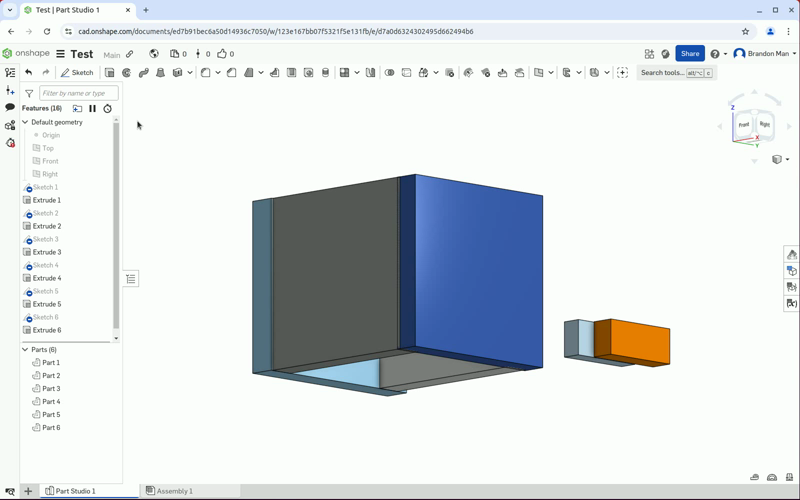
key(left, 3)
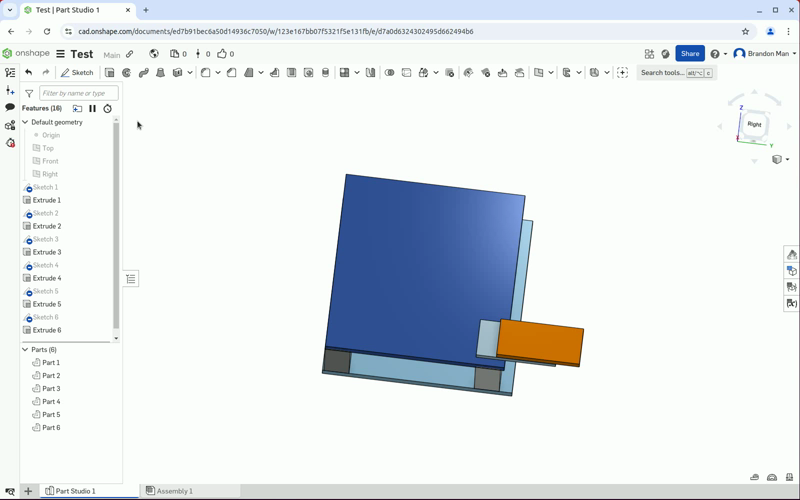
key(right, 3)
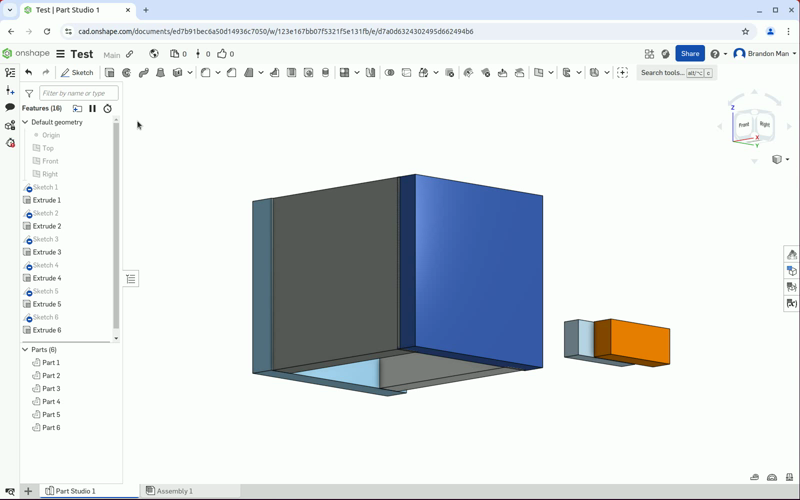
key(down, 3)
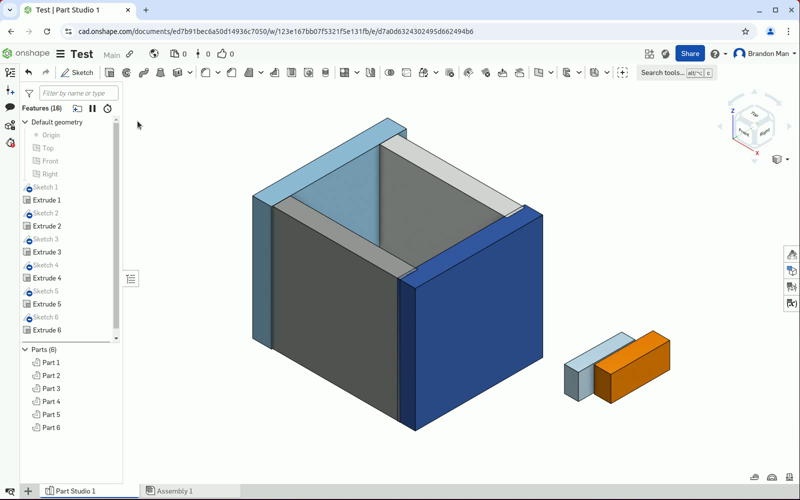
mouse_move(69, 189)
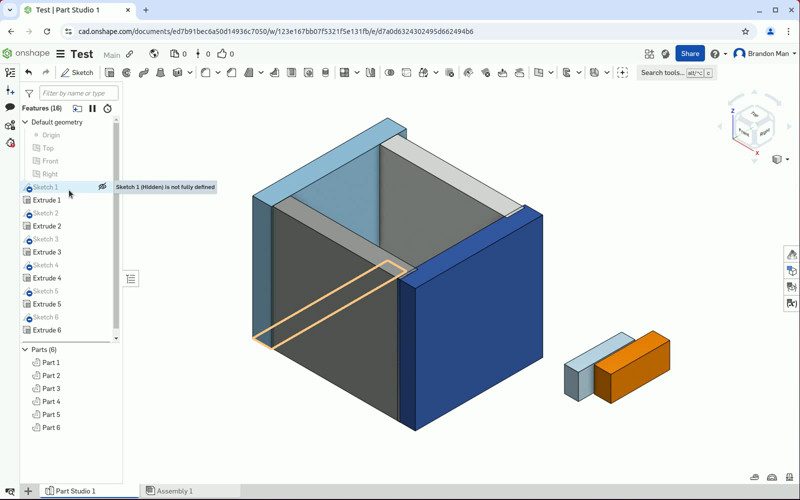
click(69, 189)